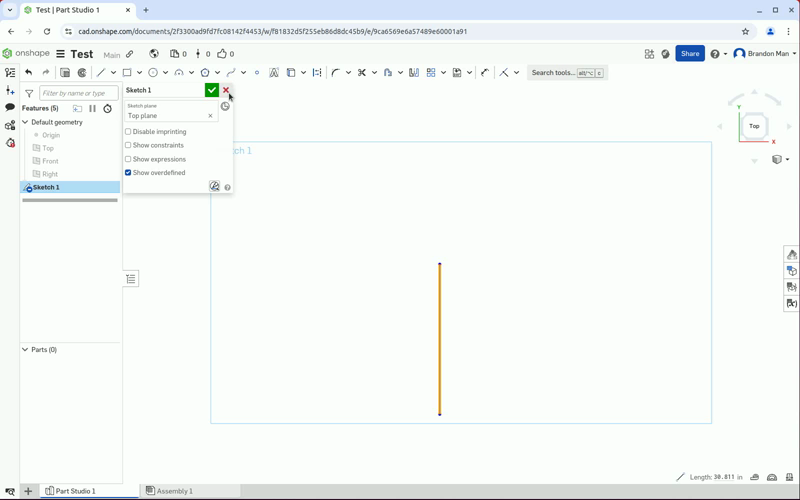
key(shift+h)
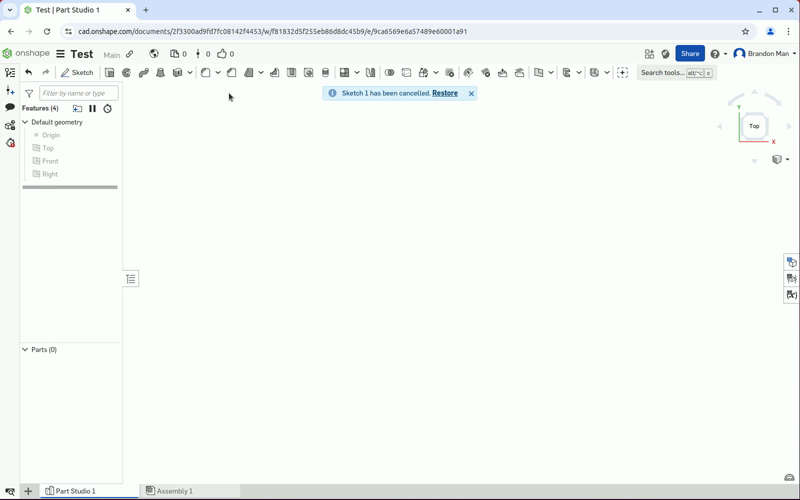
mouse_move(73, 352)
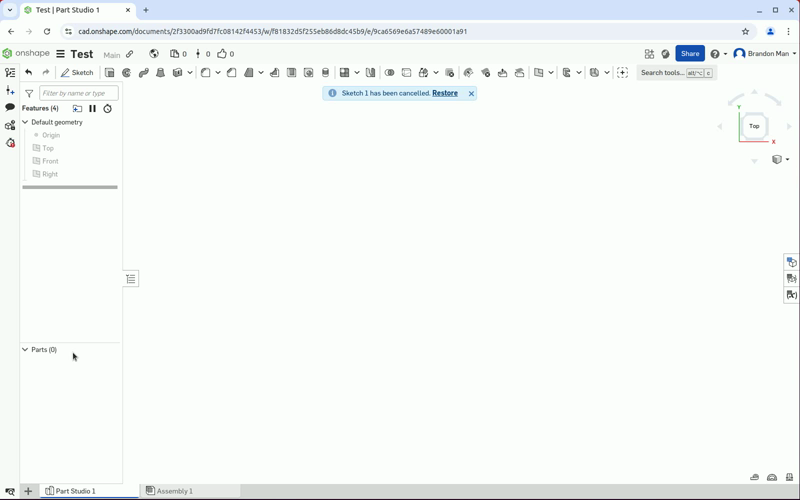
key(y)
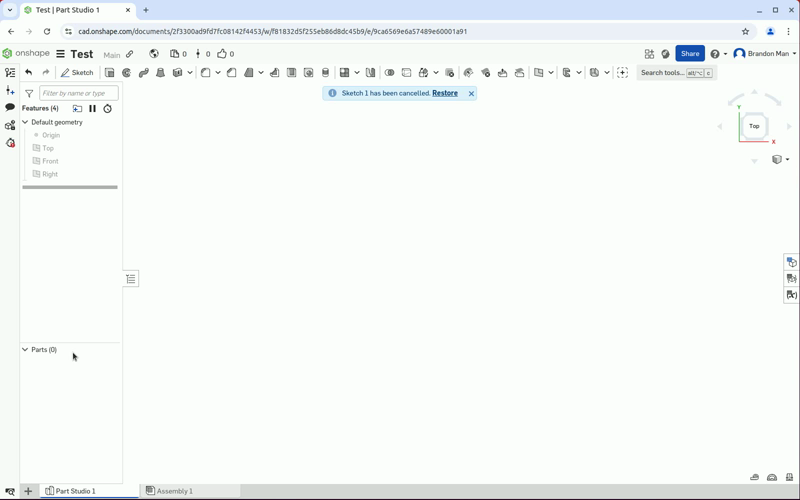
key(shift+p)
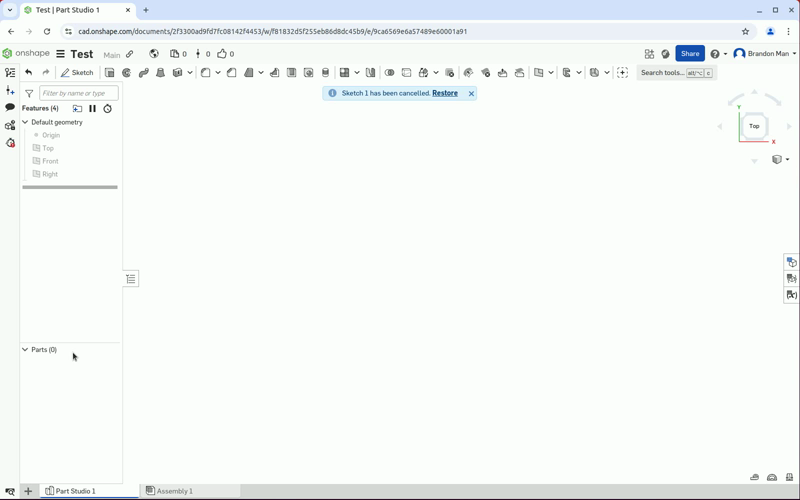
key(space)
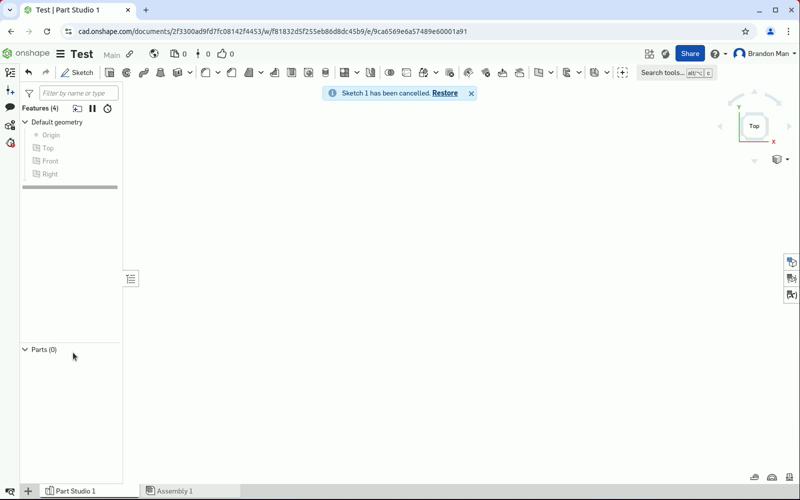
key_down(shift)
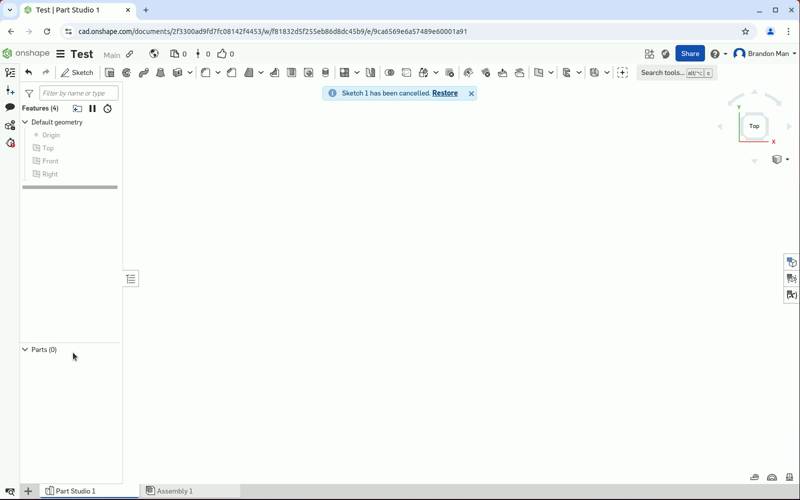
key(up)
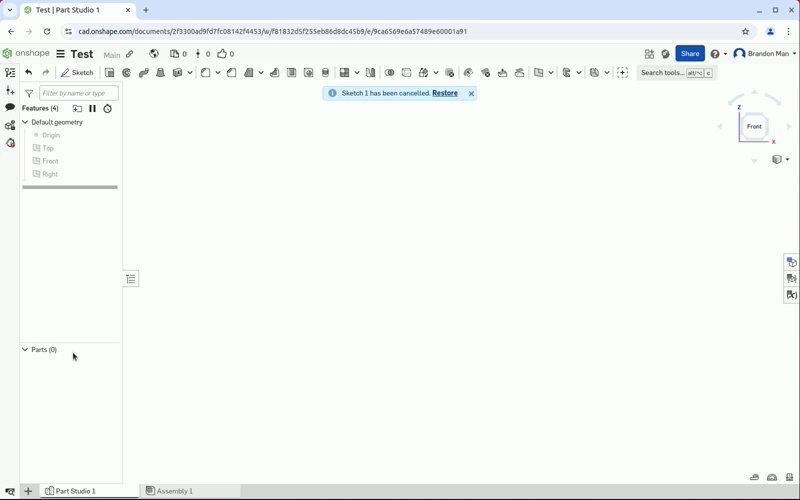
key_up(shift)
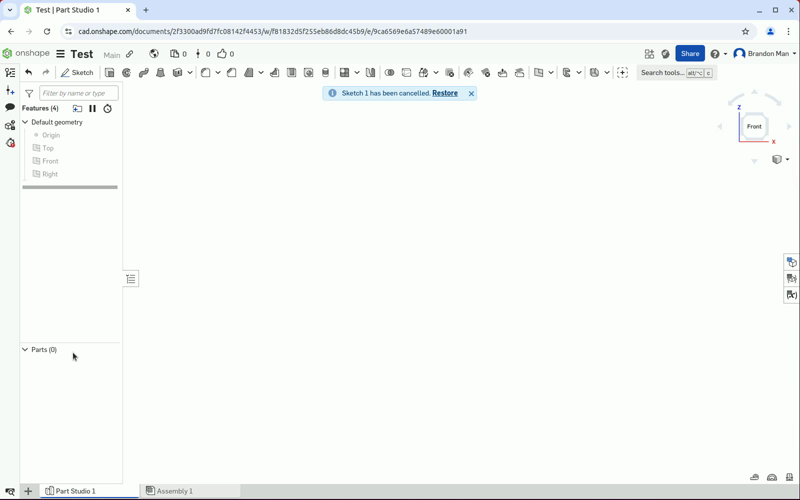
key(space)
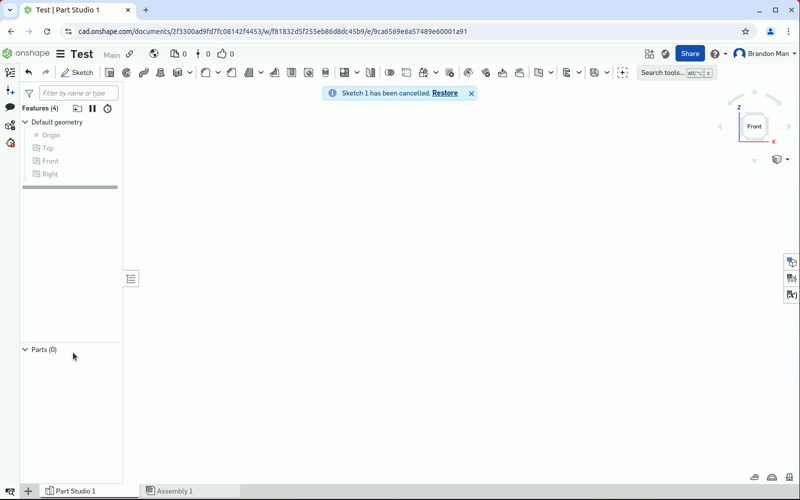
key_down(shift)
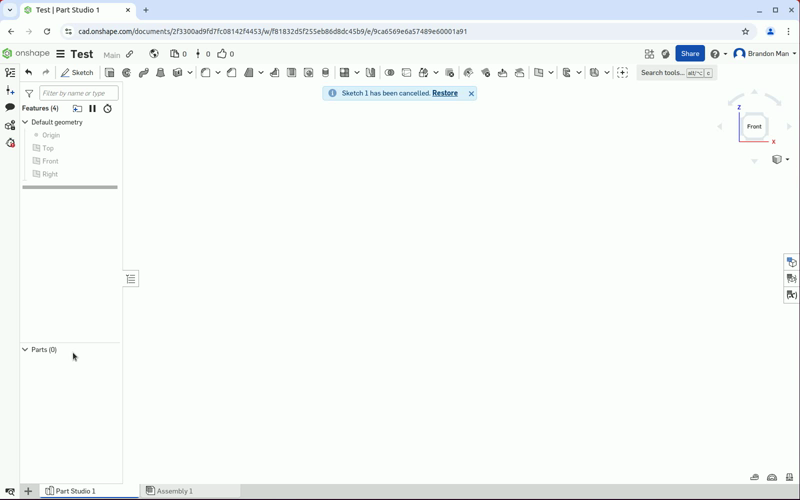
key(left)
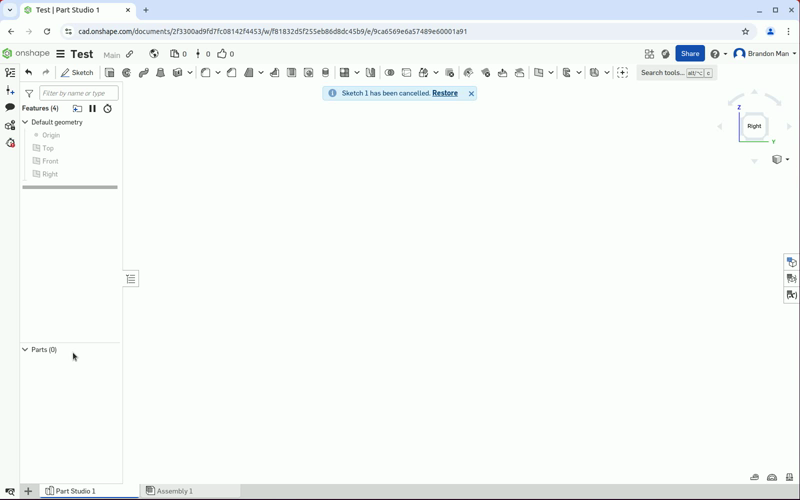
key_up(shift)
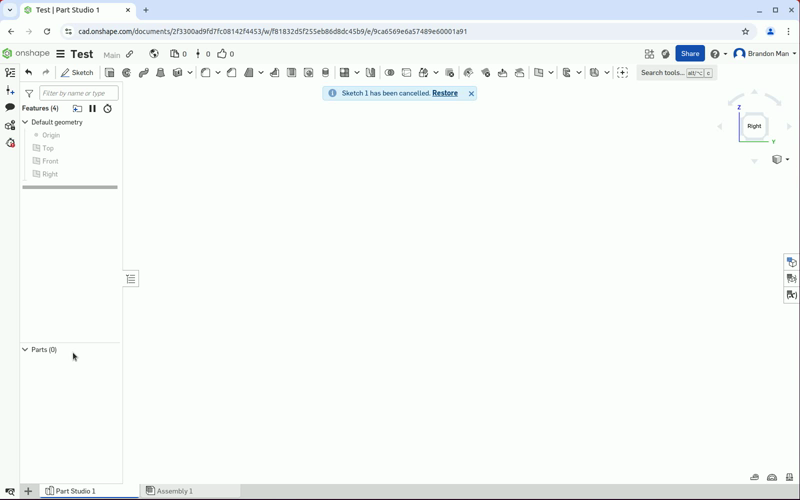
mouse_move(73, 352)
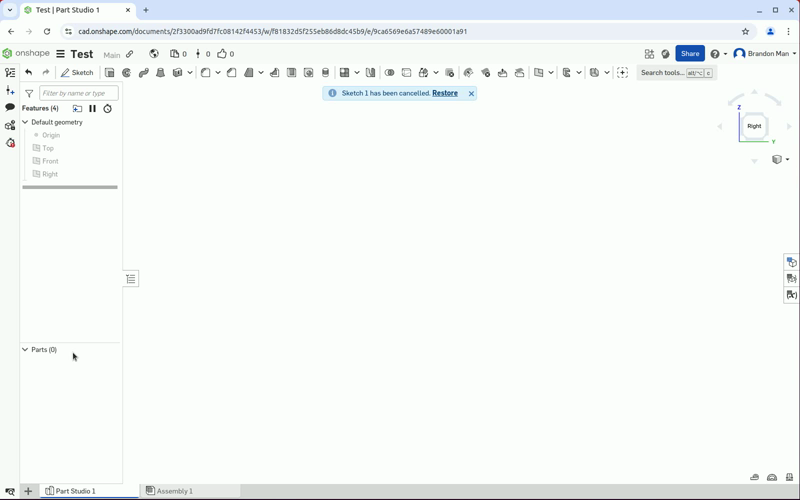
key(shift+y)
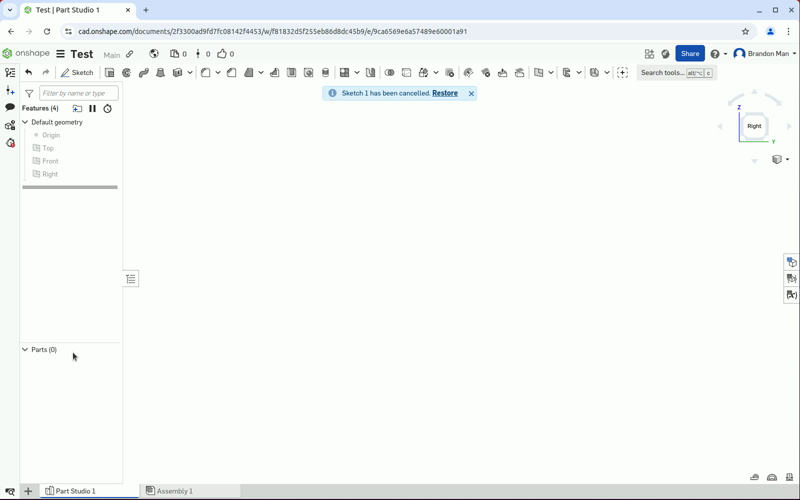
key(shift+s)
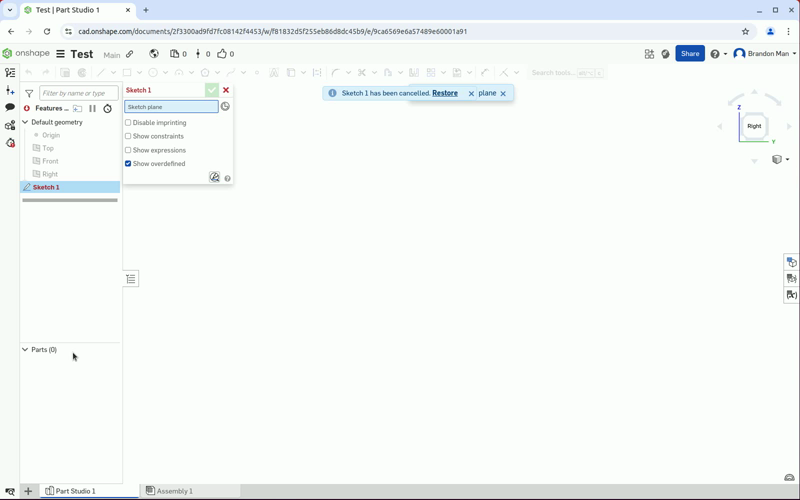
mouse_move(73, 176)
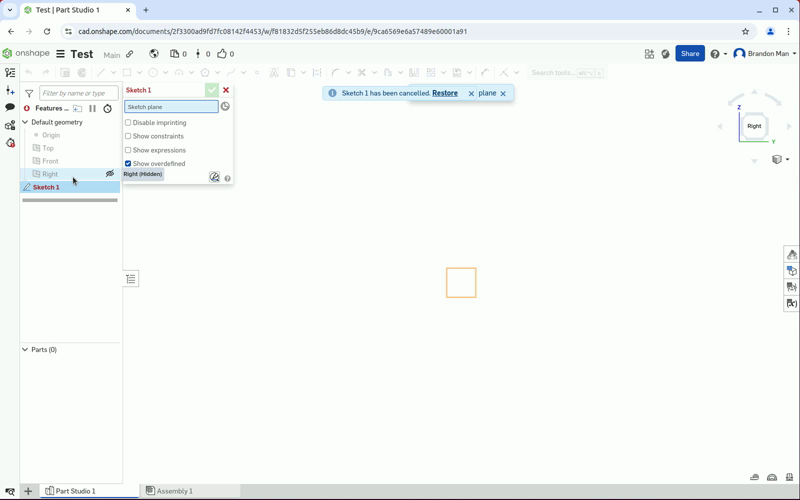
click(73, 176)
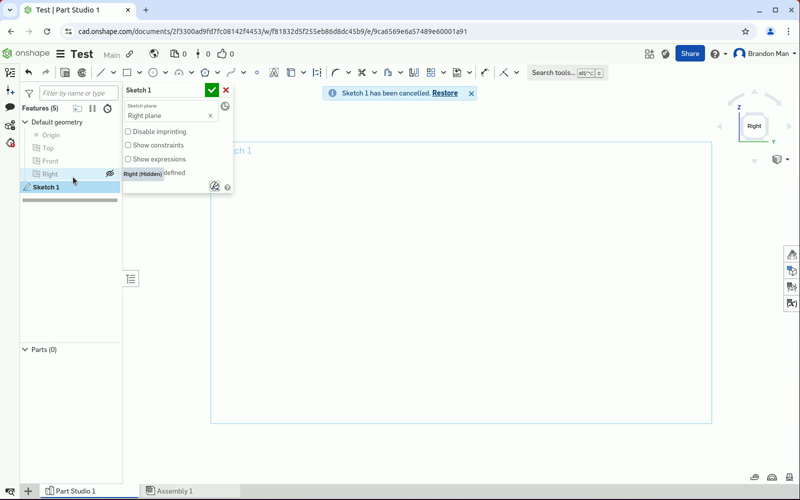
mouse_move(73, 352)
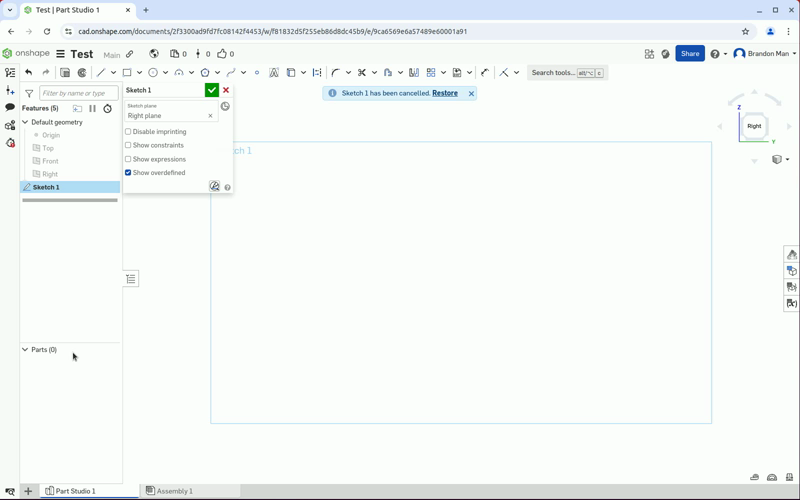
key(y)
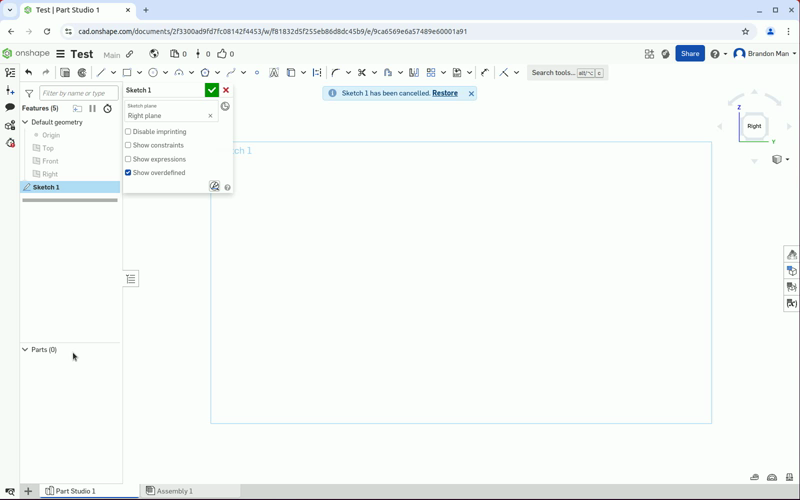
key(l)
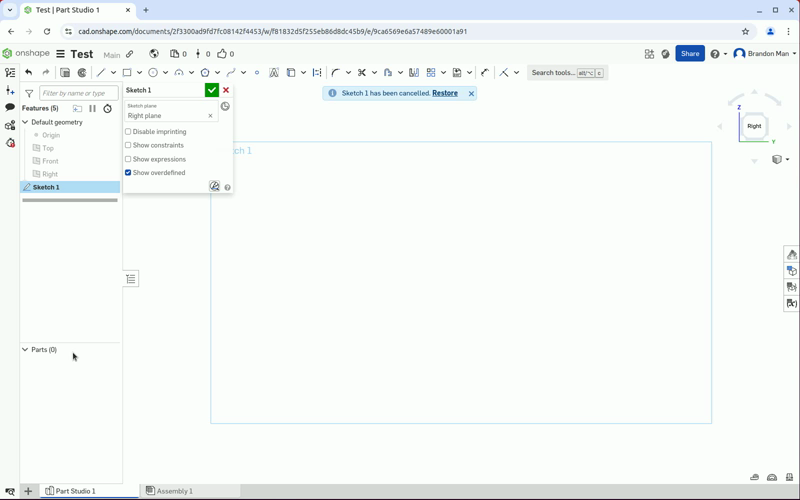
key_down(shift)
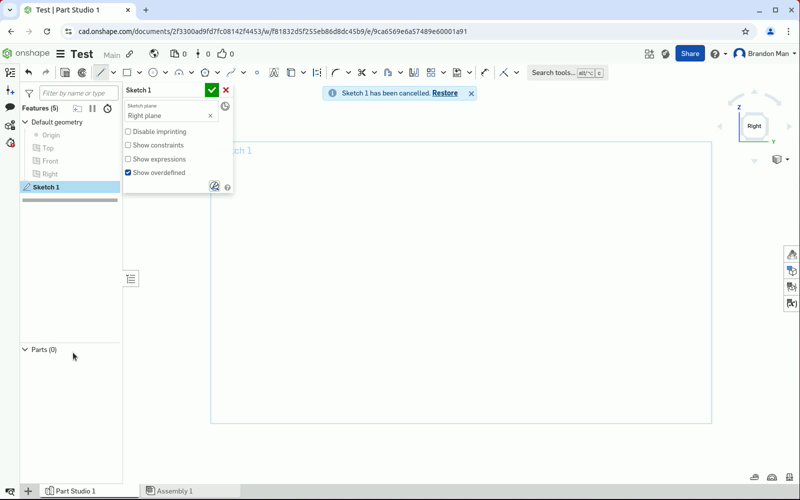
mouse_move(348, 249)
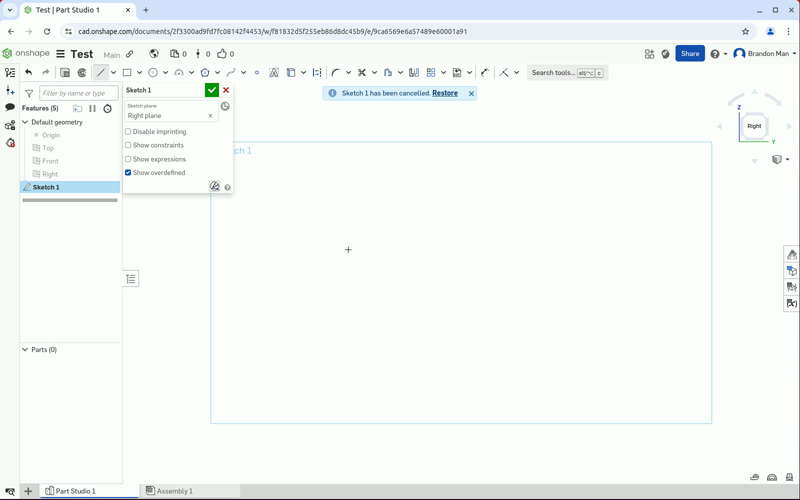
click(348, 249)
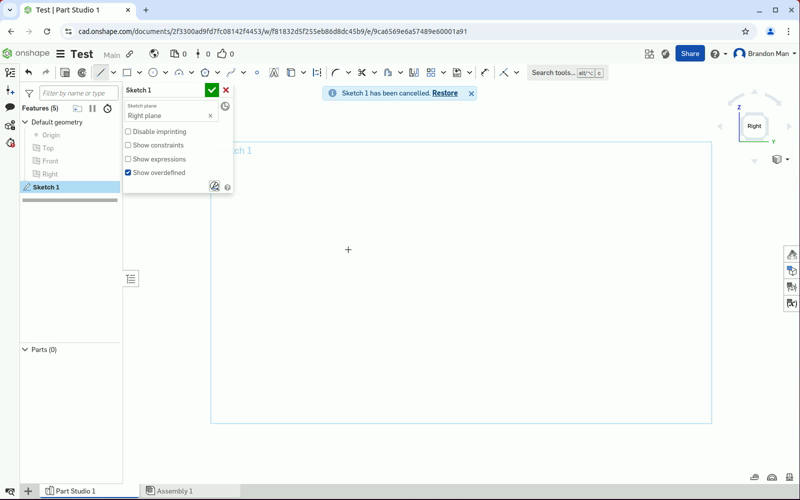
key_up(shift)
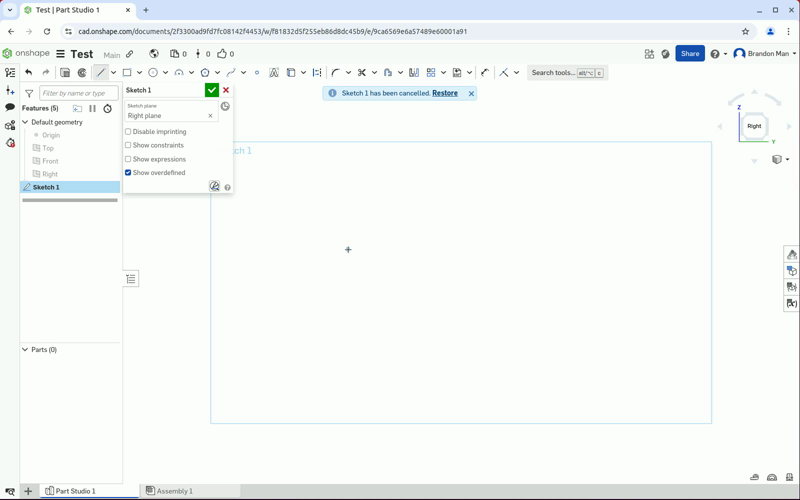
key_down(shift)
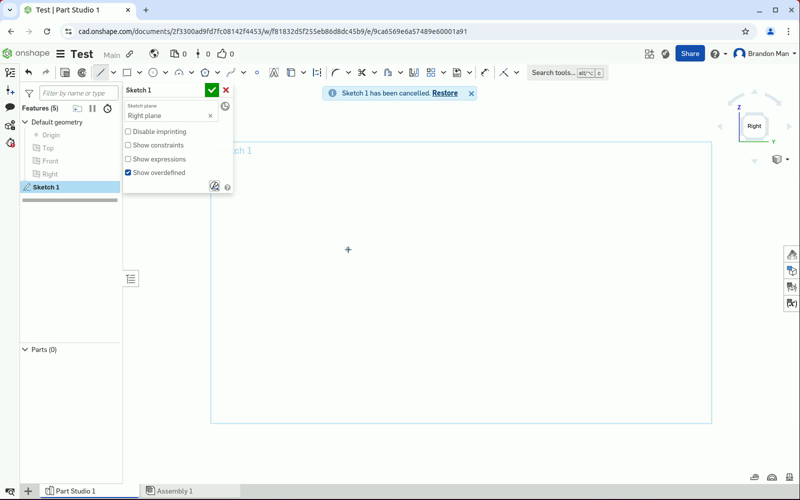
mouse_move(378, 249)
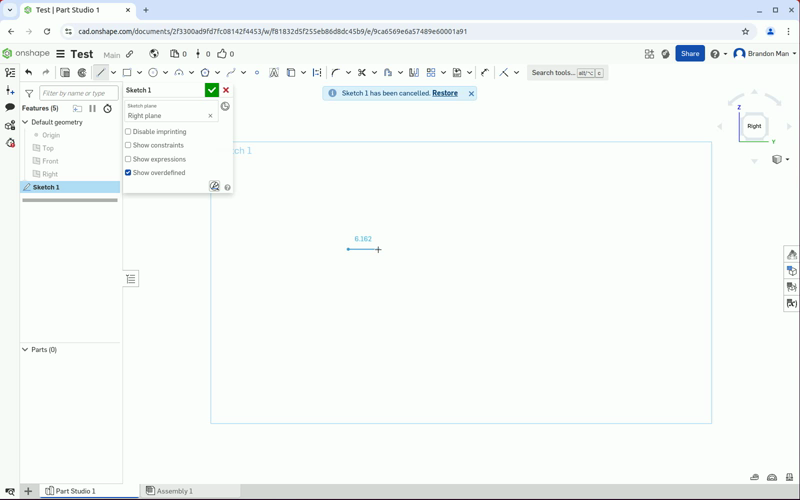
mouse_move(378, 249)
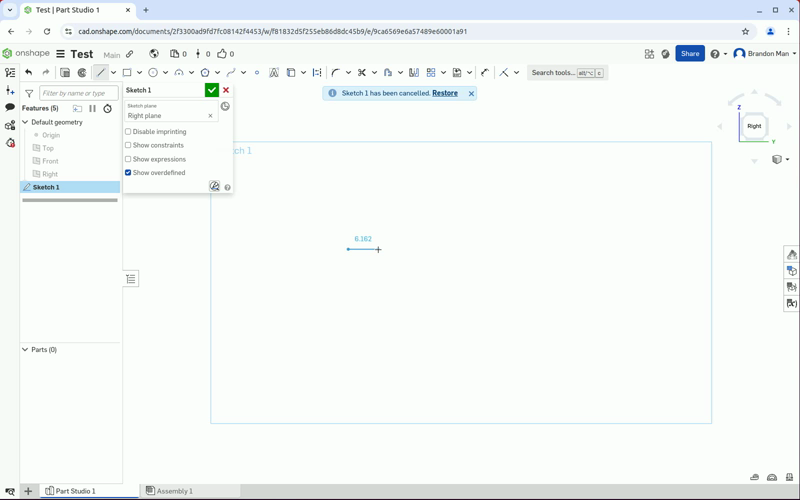
click(378, 249)
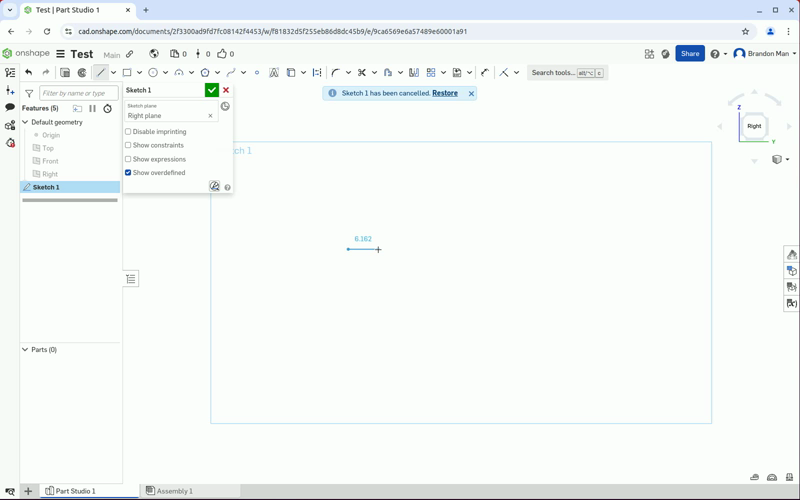
key_up(shift)
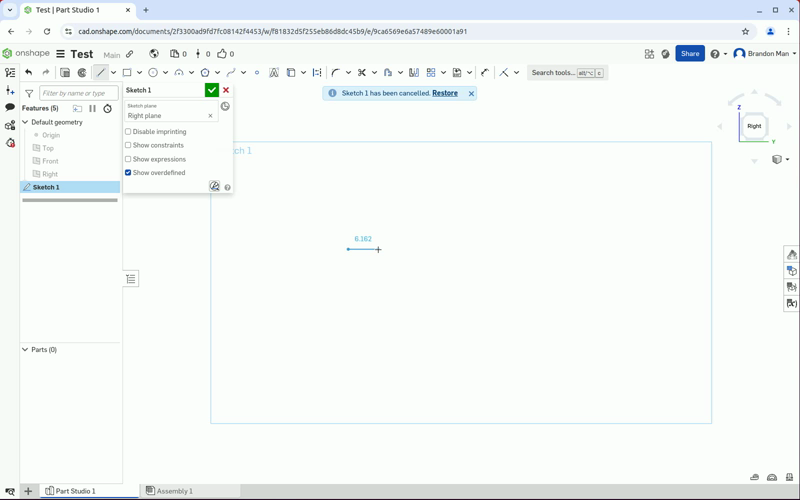
key_down(shift)
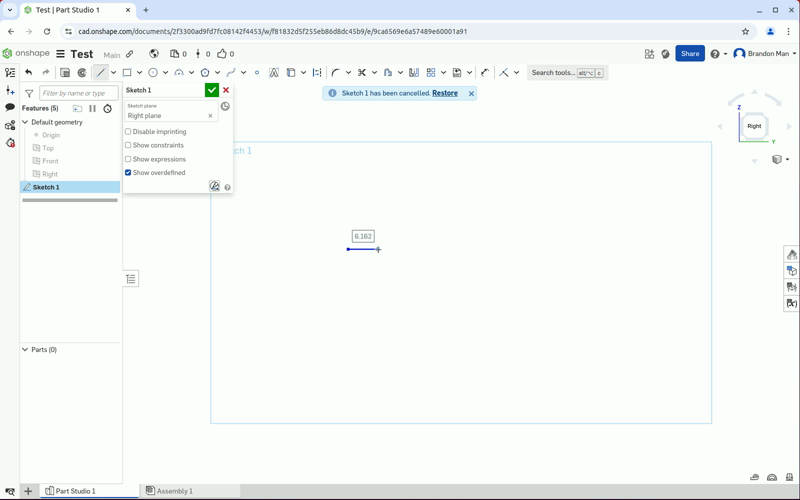
mouse_move(487, 249)
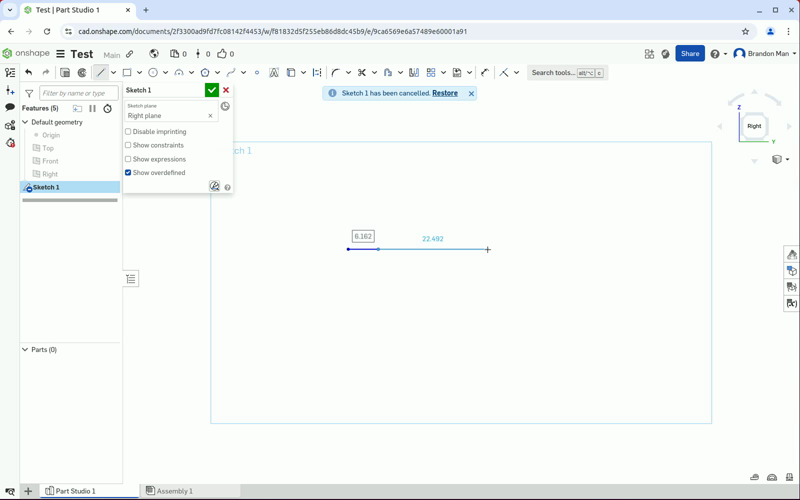
click(487, 249)
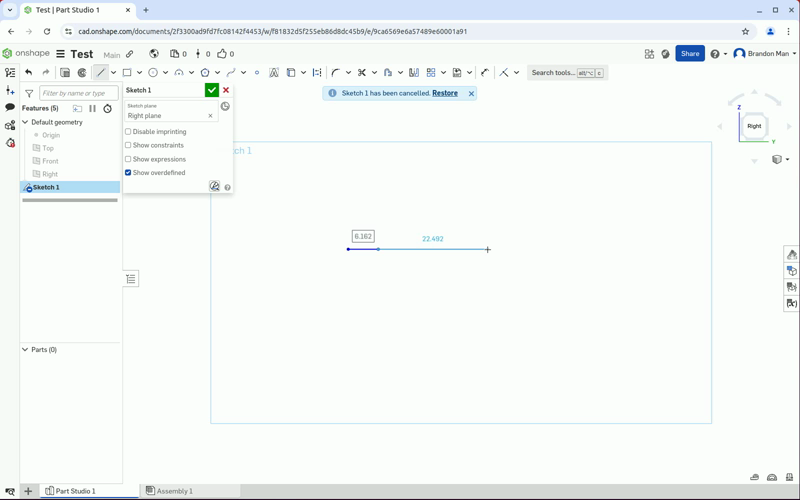
key_up(shift)
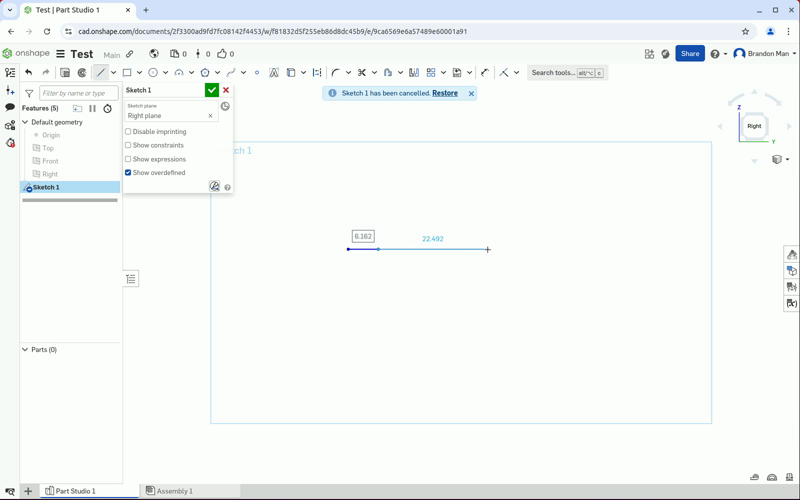
key_down(shift)
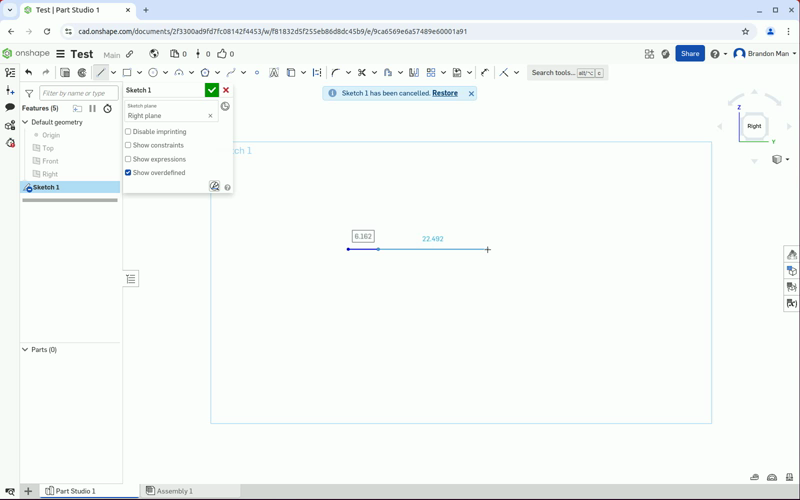
mouse_move(517, 249)
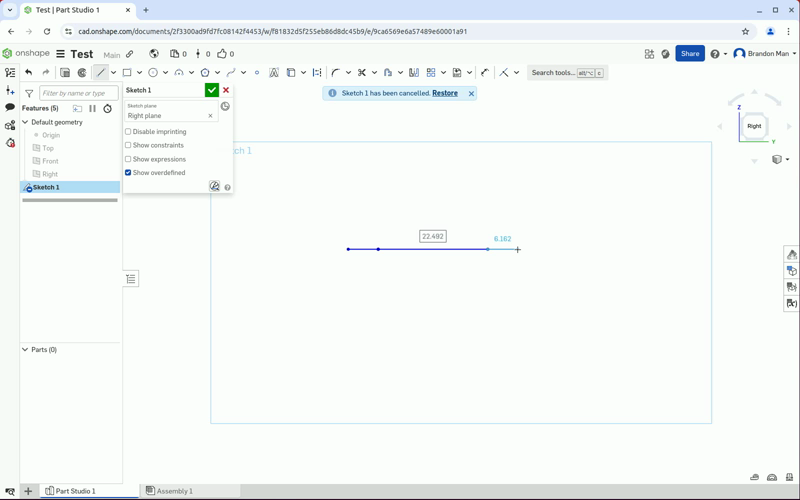
mouse_move(496, 249)
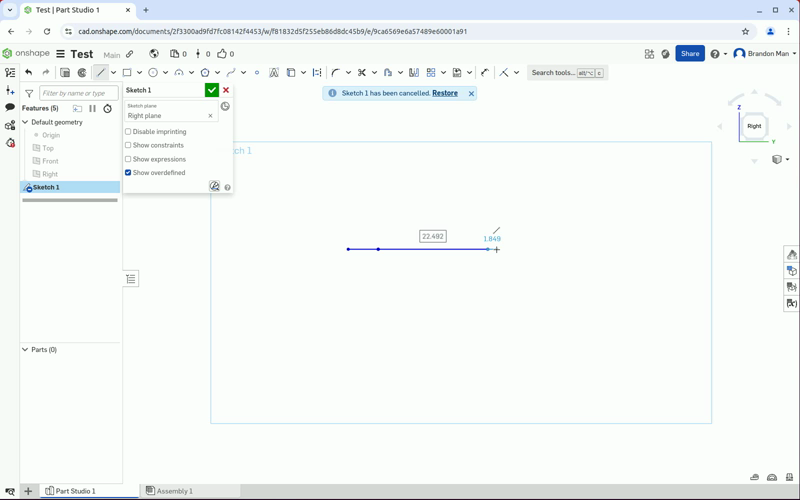
click(496, 249)
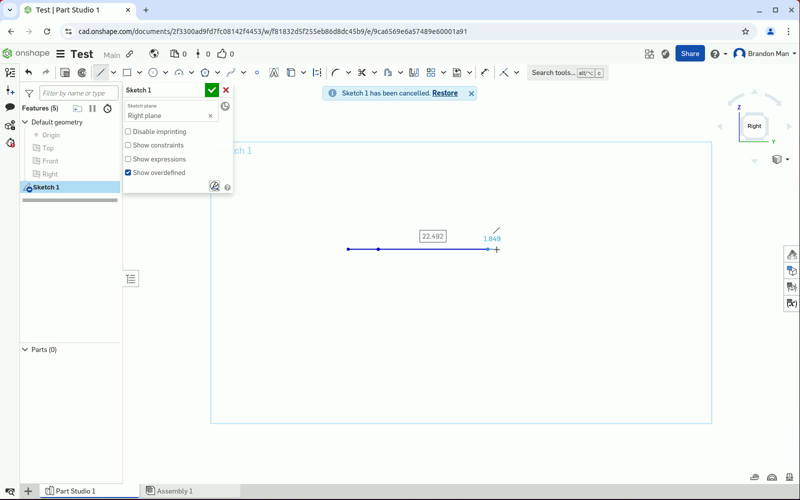
key_up(shift)
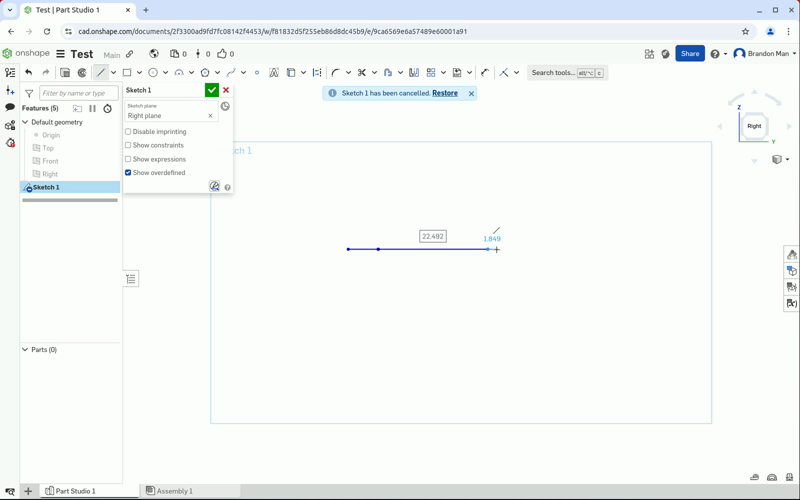
key_down(shift)
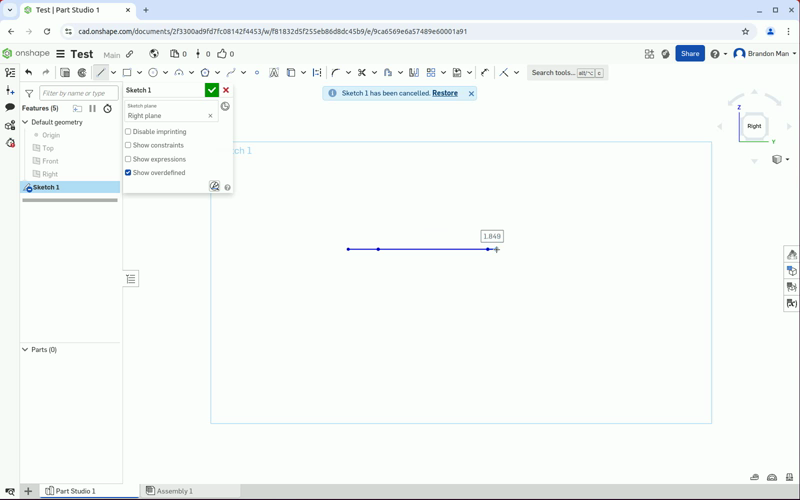
mouse_move(526, 249)
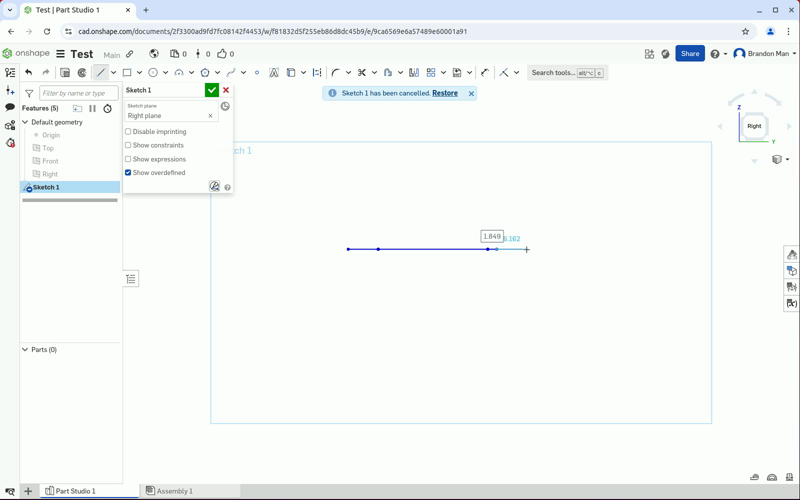
mouse_move(526, 249)
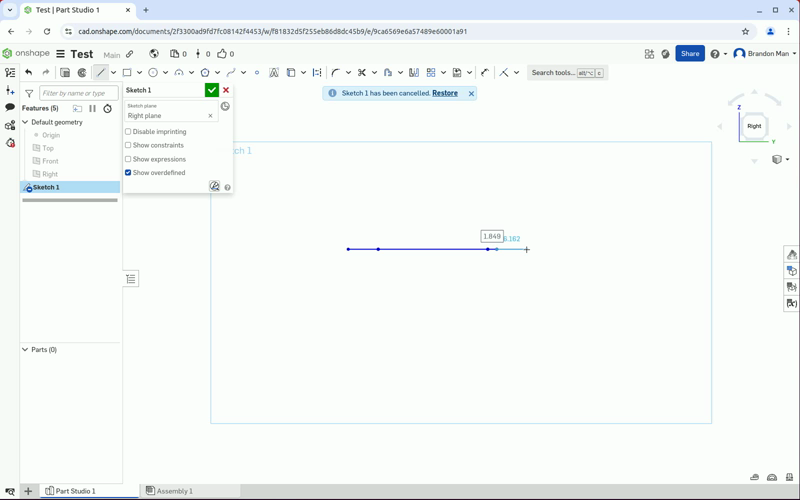
click(526, 249)
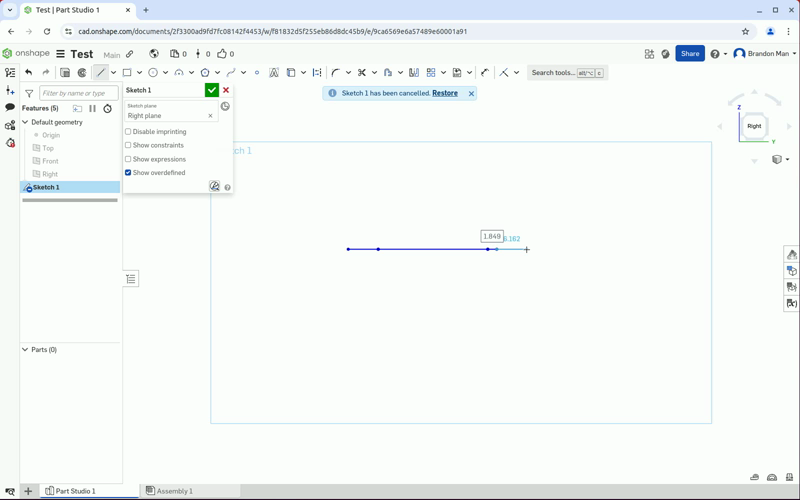
key_up(shift)
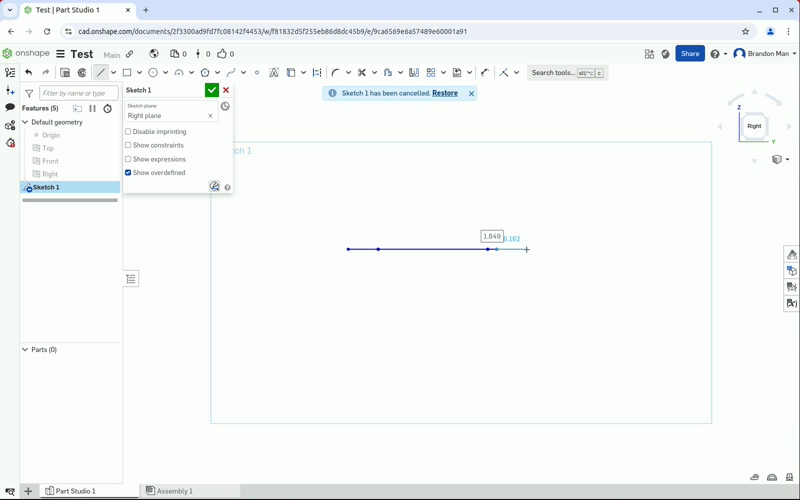
key_down(shift)
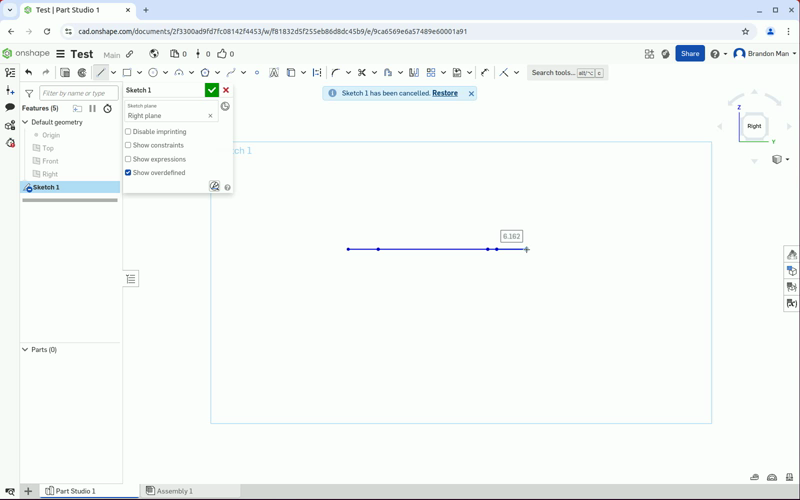
mouse_move(556, 249)
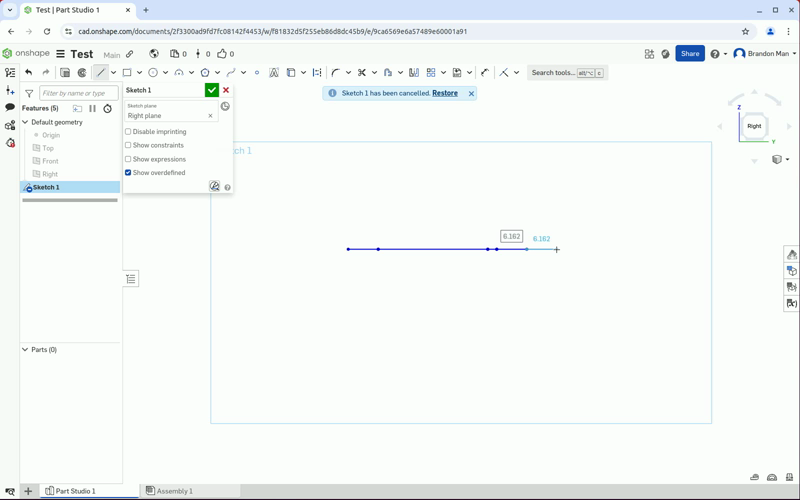
mouse_move(526, 245)
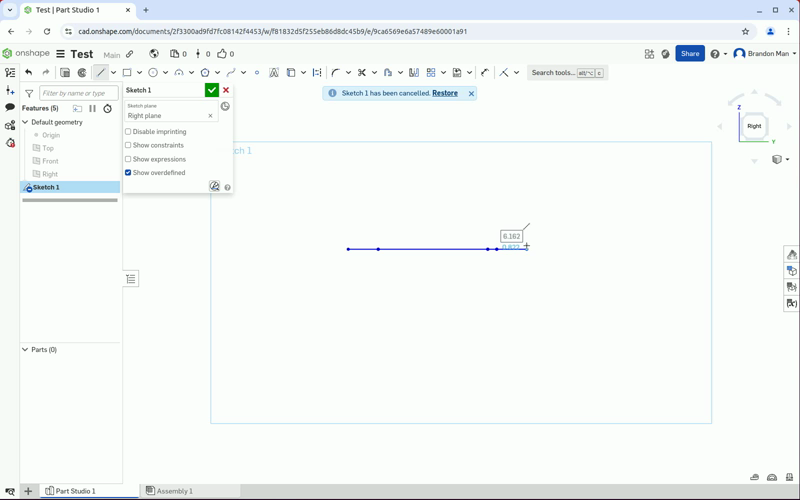
scroll(6)
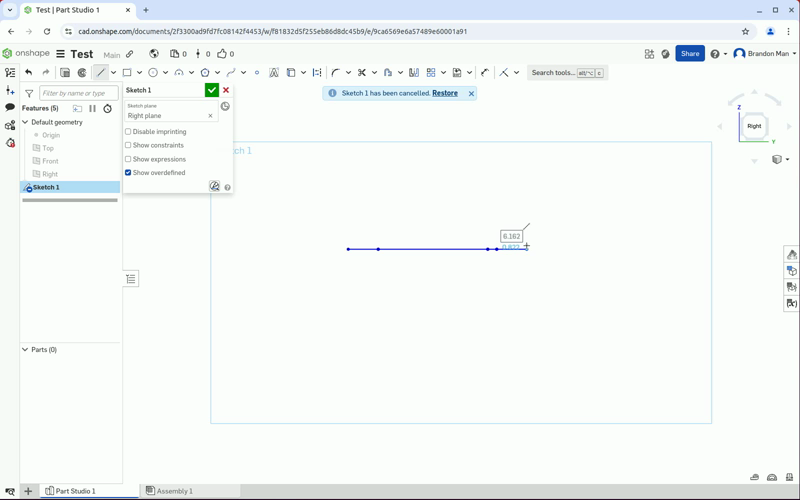
scroll(6)
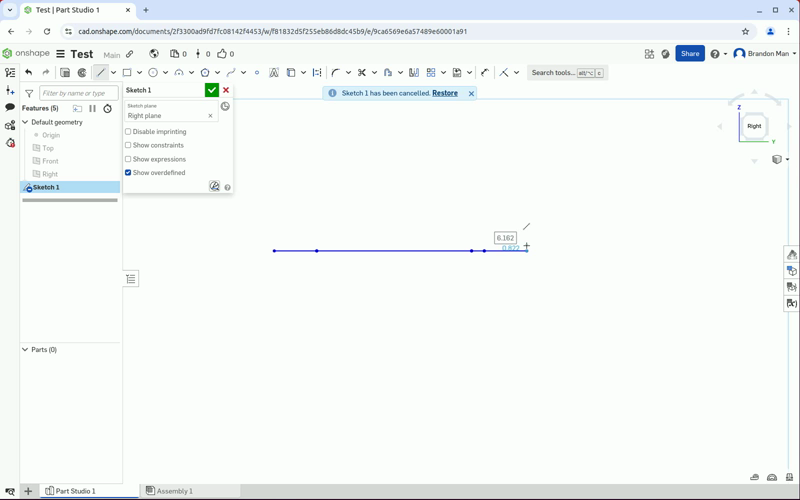
scroll(6)
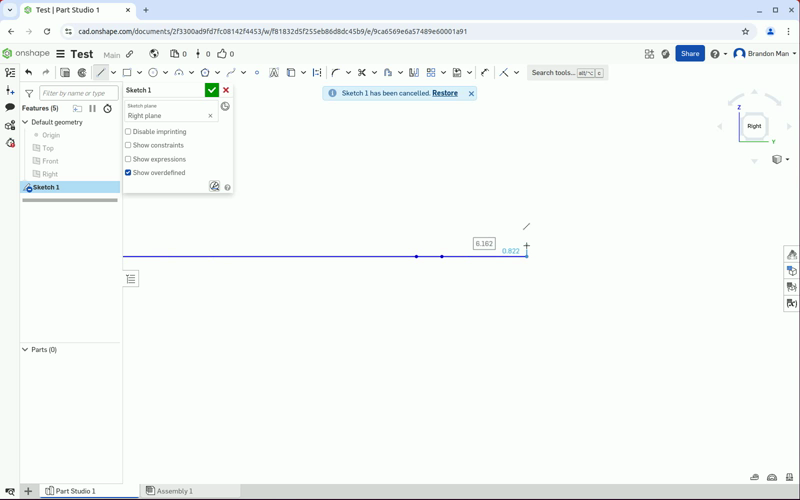
scroll(6)
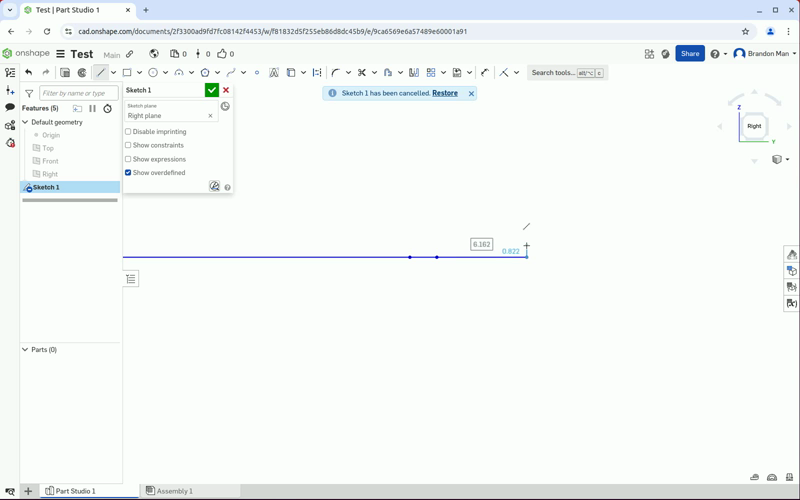
scroll(6)
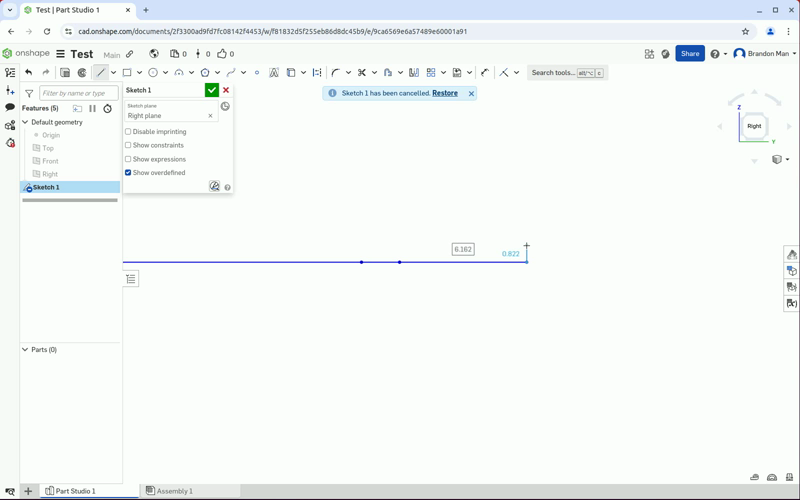
scroll(6)
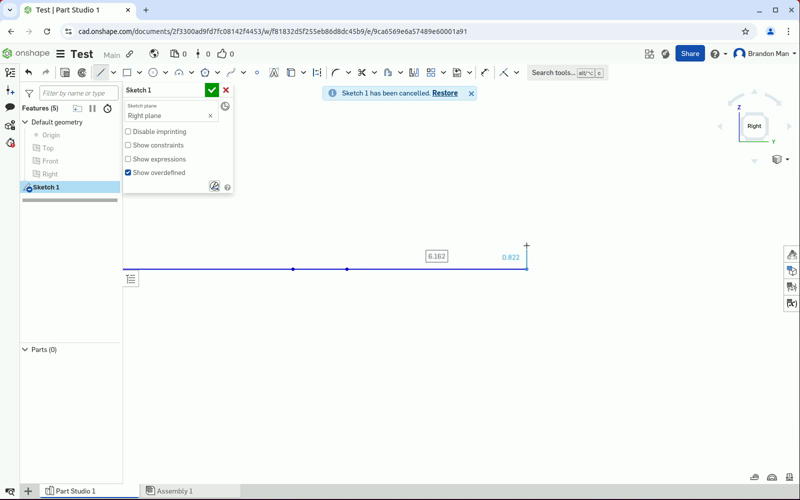
scroll(6)
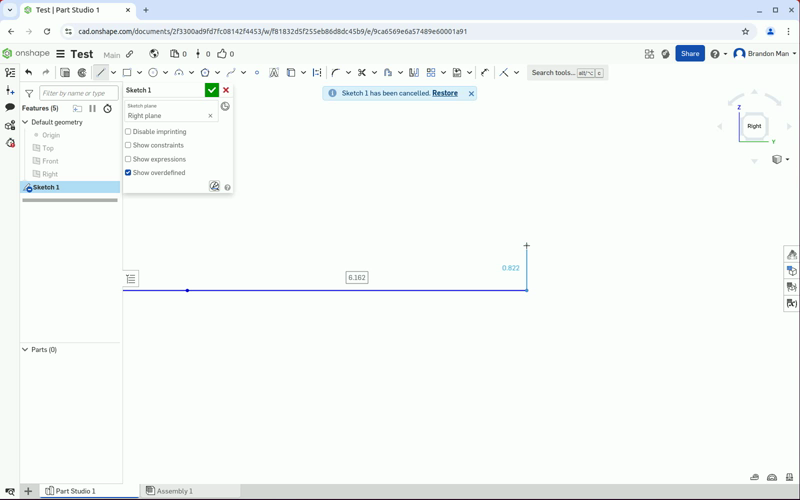
click(526, 245)
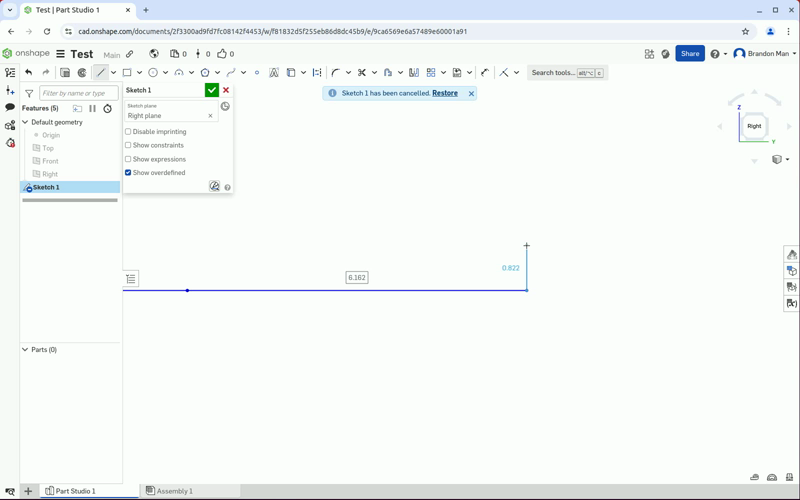
scroll(-6)
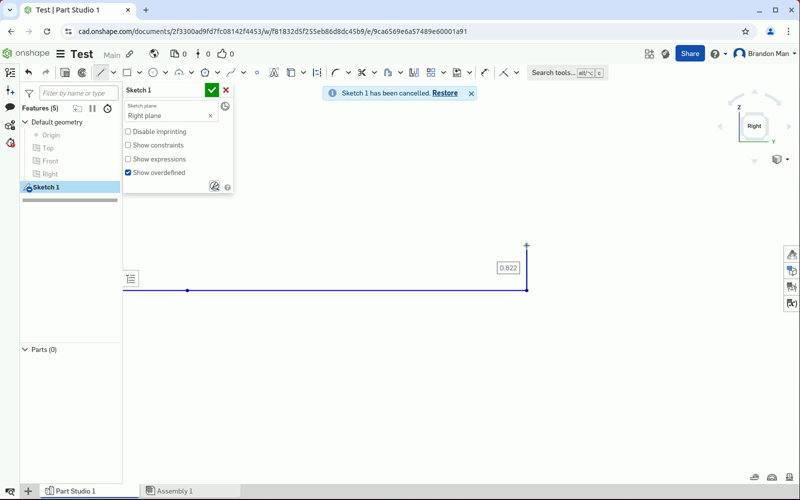
scroll(-6)
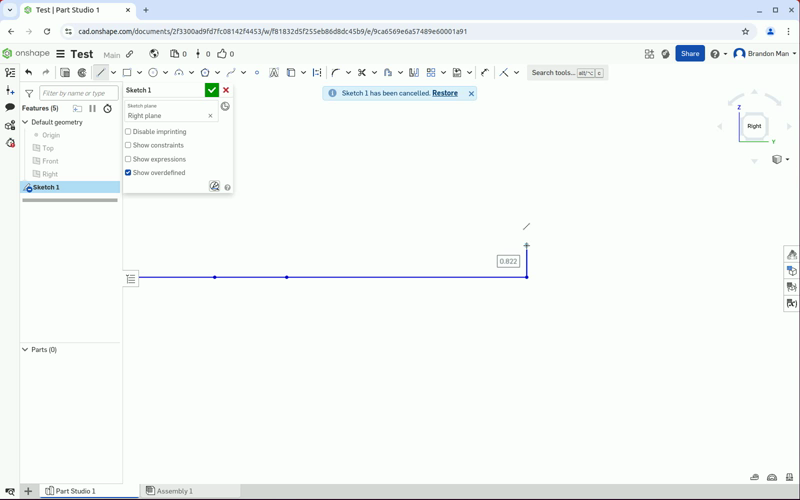
scroll(-6)
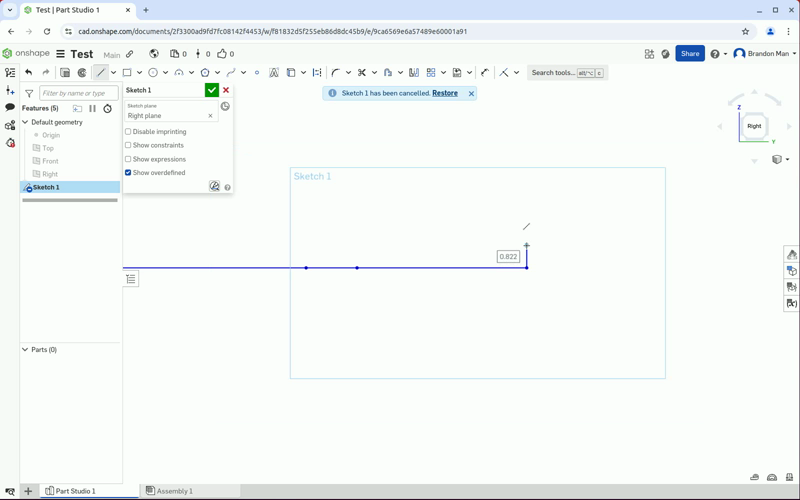
scroll(-6)
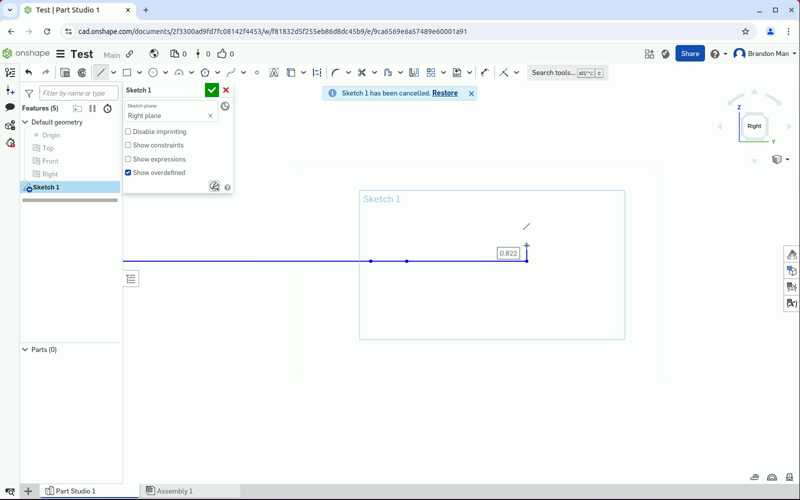
scroll(-6)
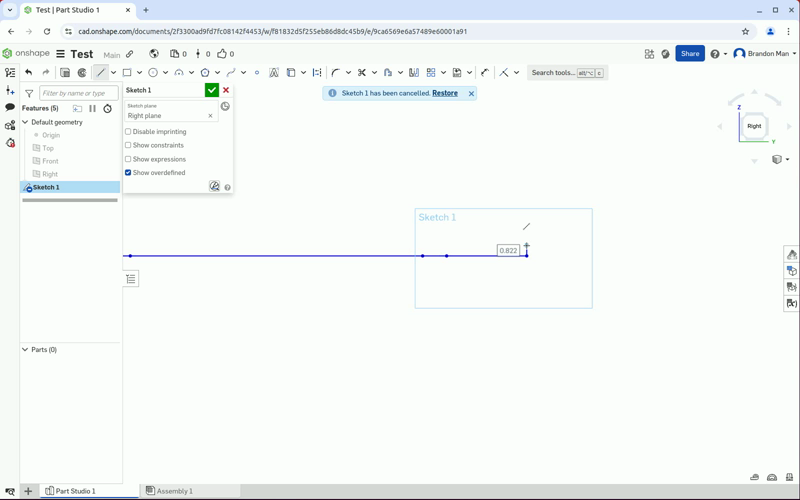
scroll(-6)
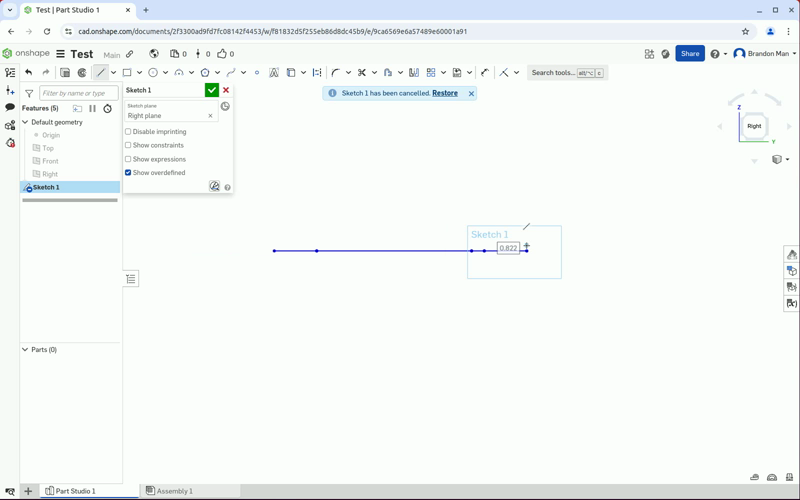
scroll(-6)
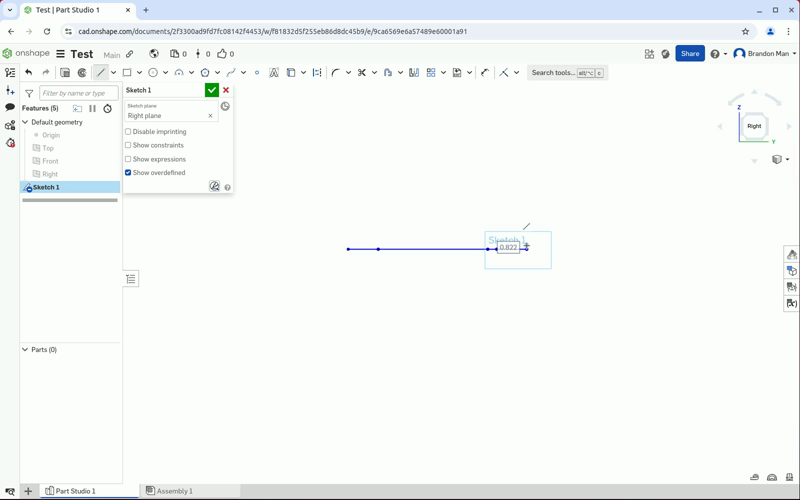
key_up(shift)
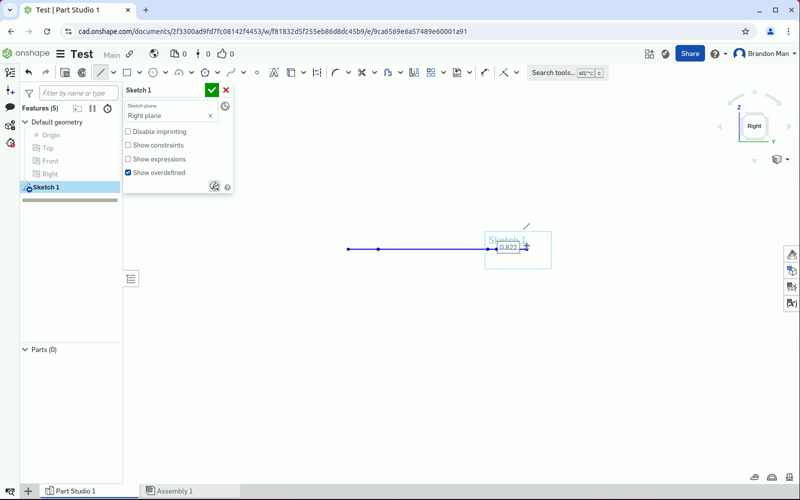
key_down(shift)
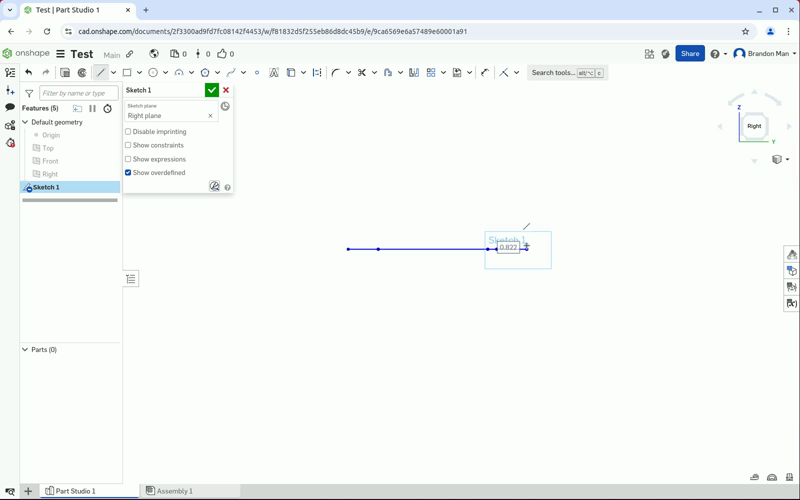
mouse_move(556, 245)
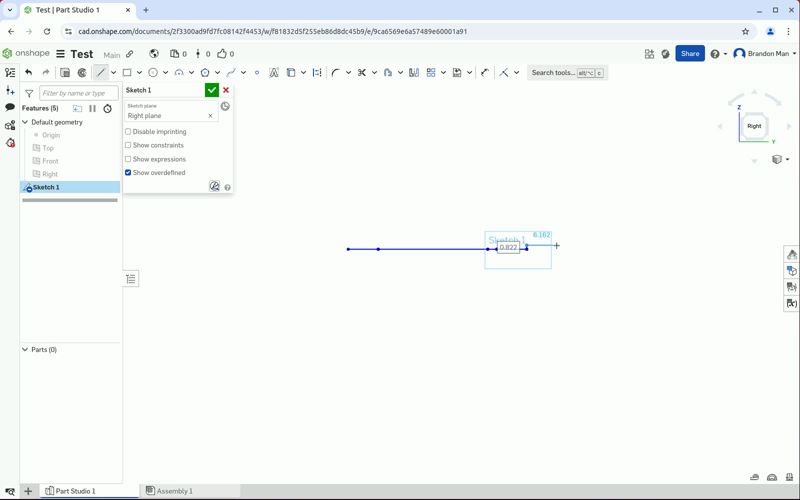
mouse_move(487, 245)
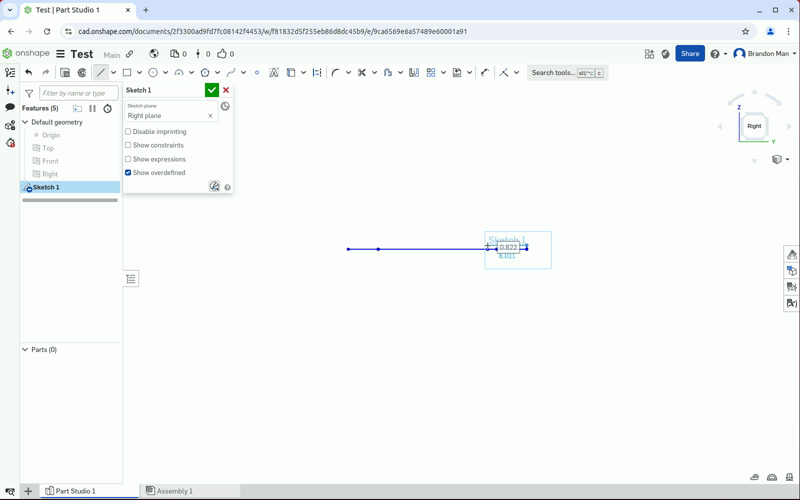
scroll(6)
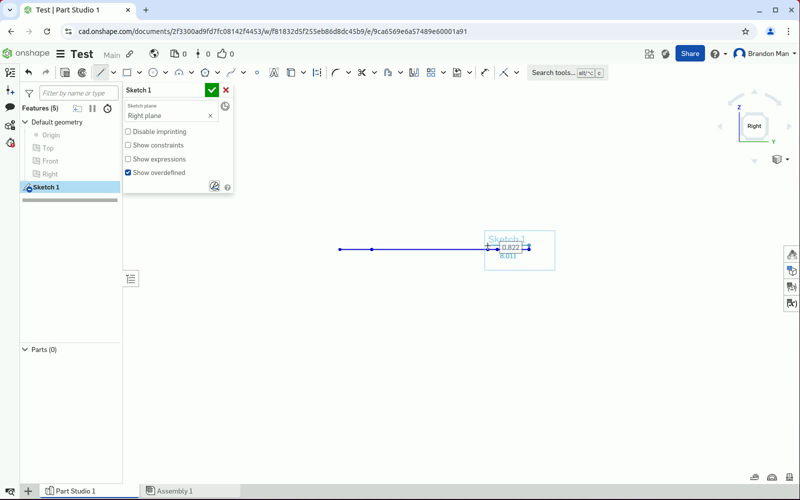
scroll(6)
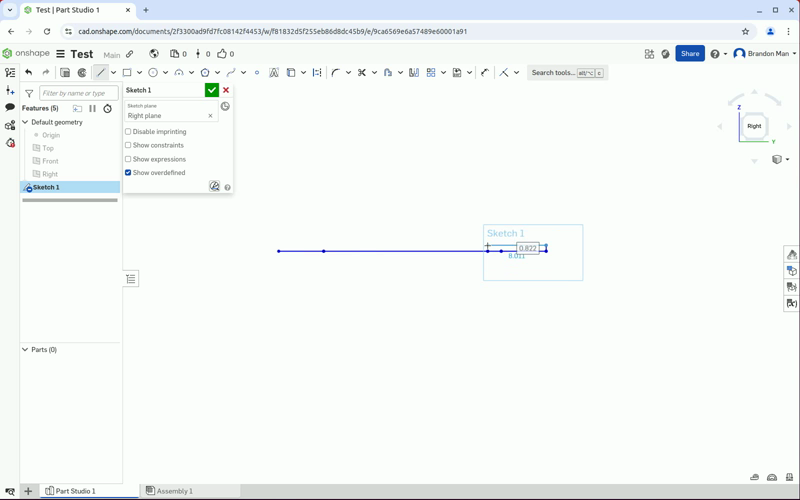
scroll(6)
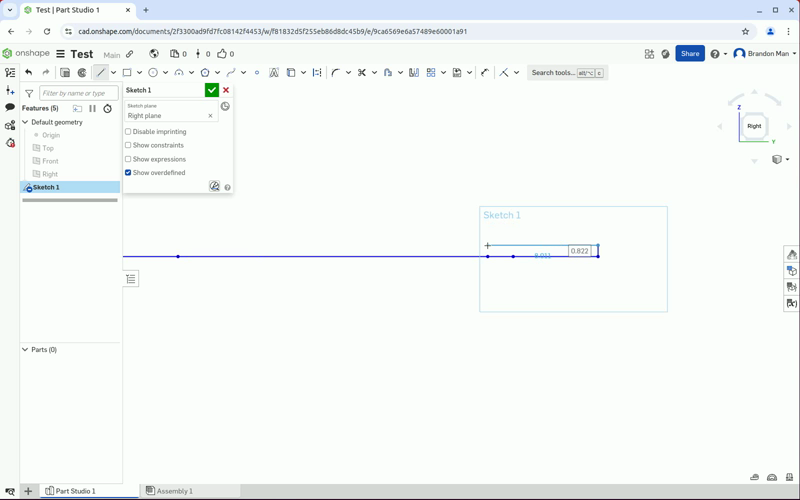
scroll(6)
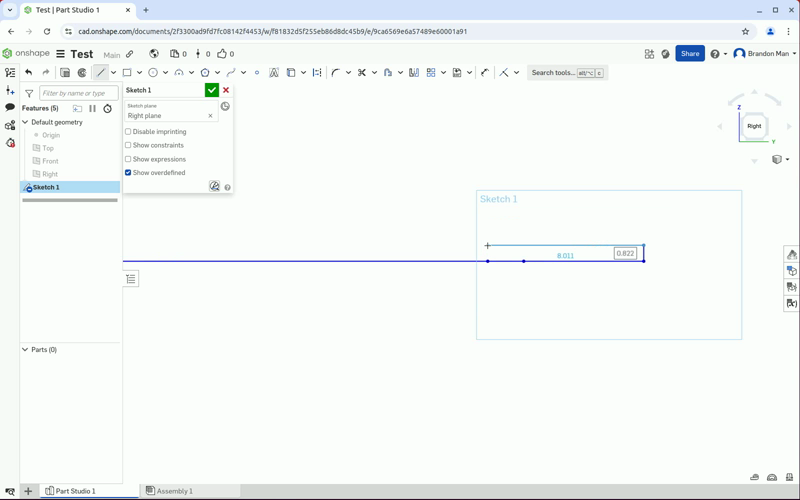
scroll(6)
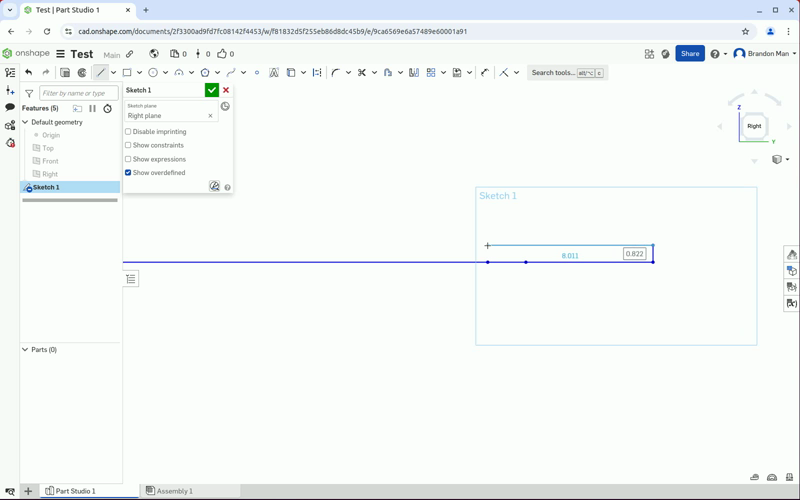
scroll(6)
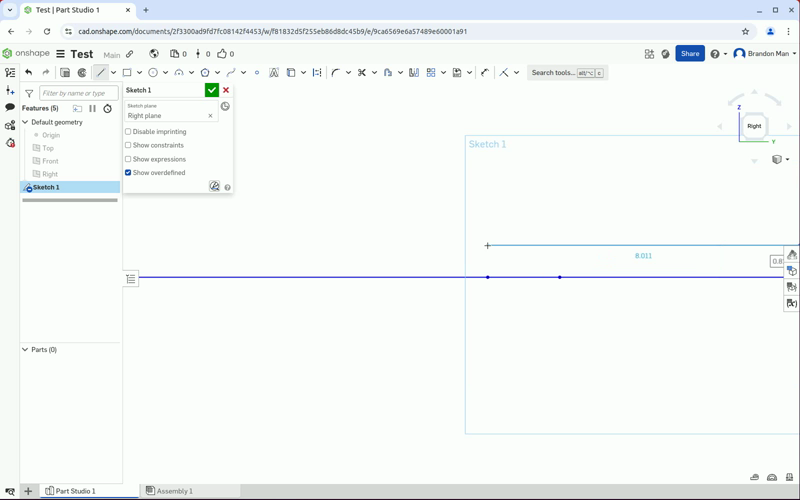
scroll(6)
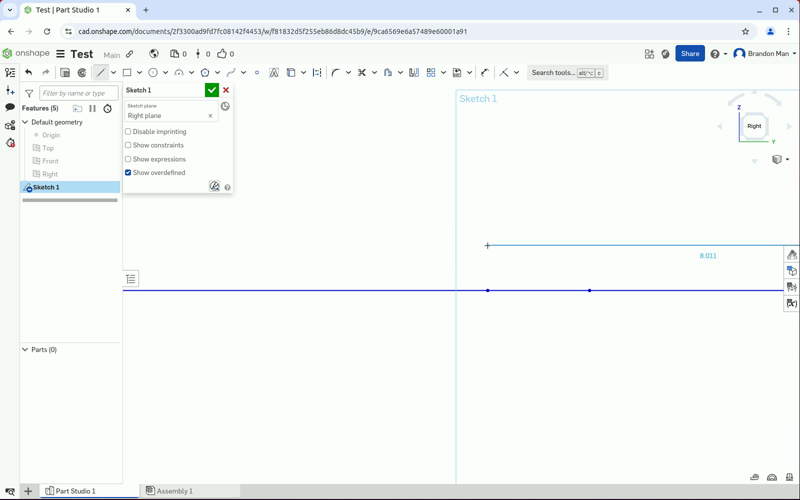
click(487, 245)
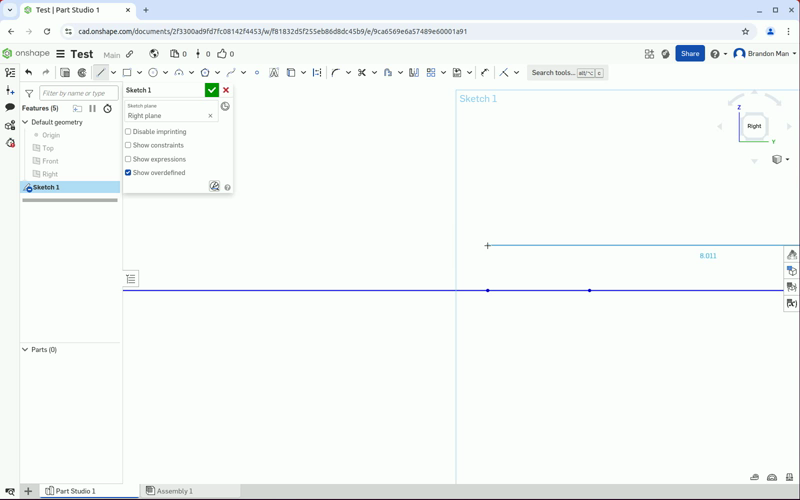
scroll(-6)
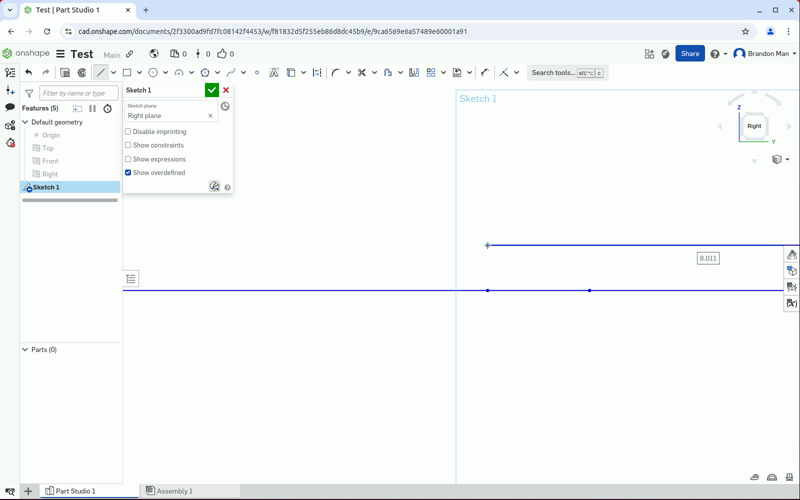
scroll(-6)
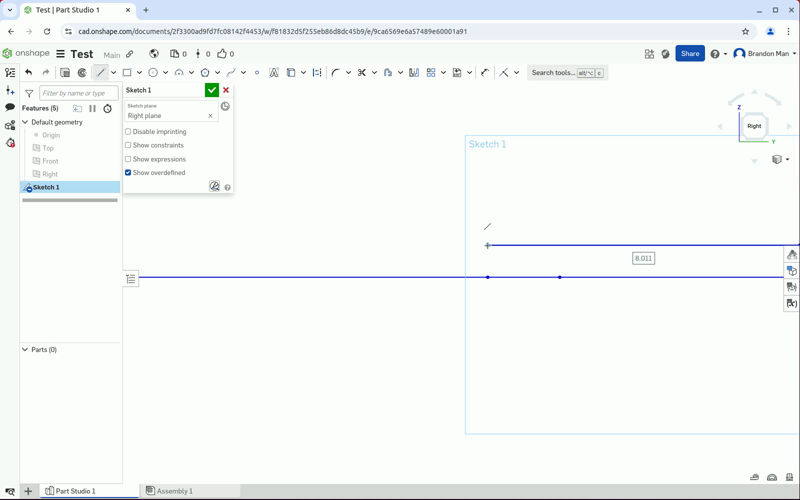
scroll(-6)
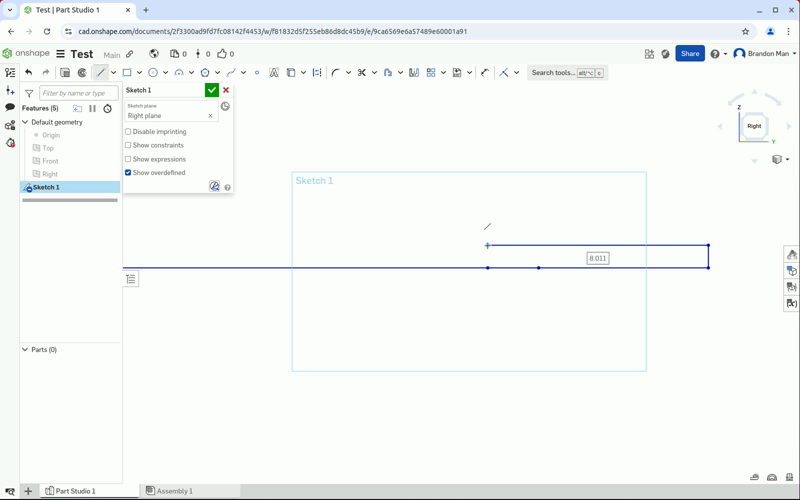
scroll(-6)
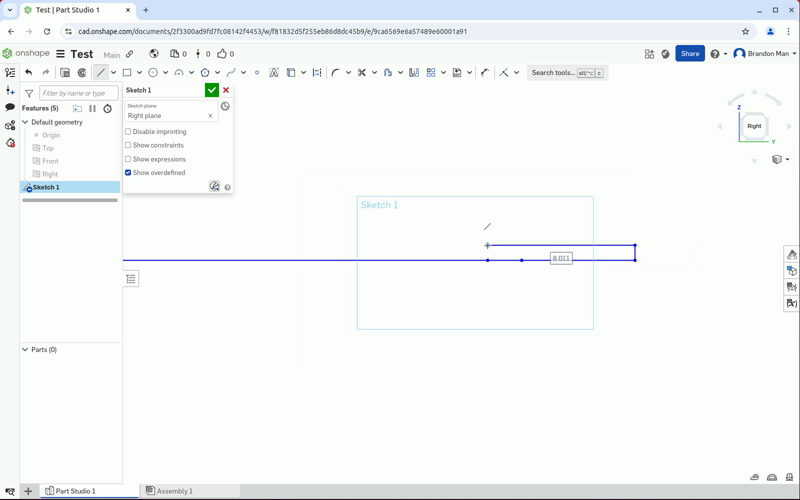
scroll(-6)
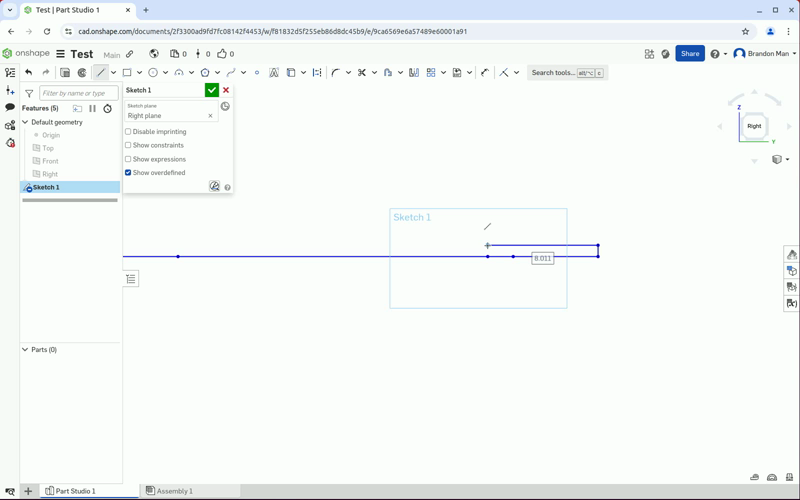
scroll(-6)
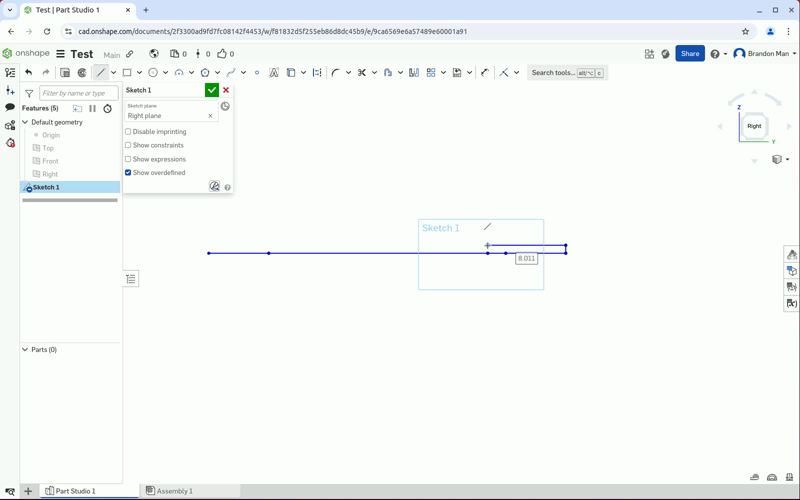
scroll(-6)
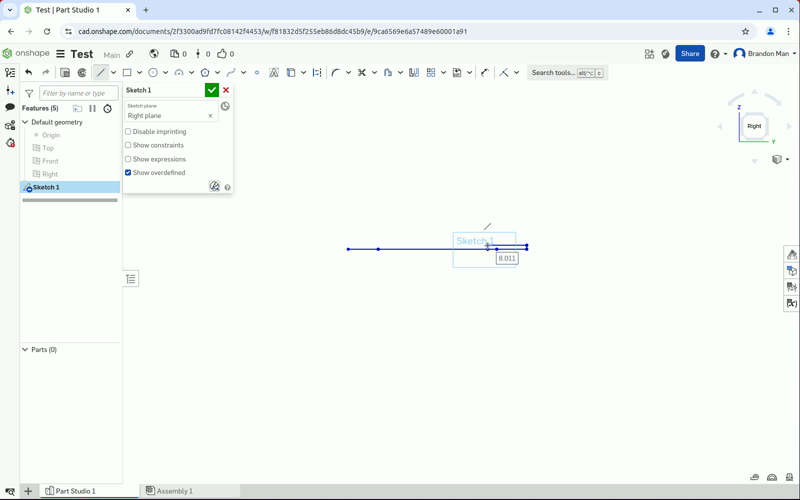
key_up(shift)
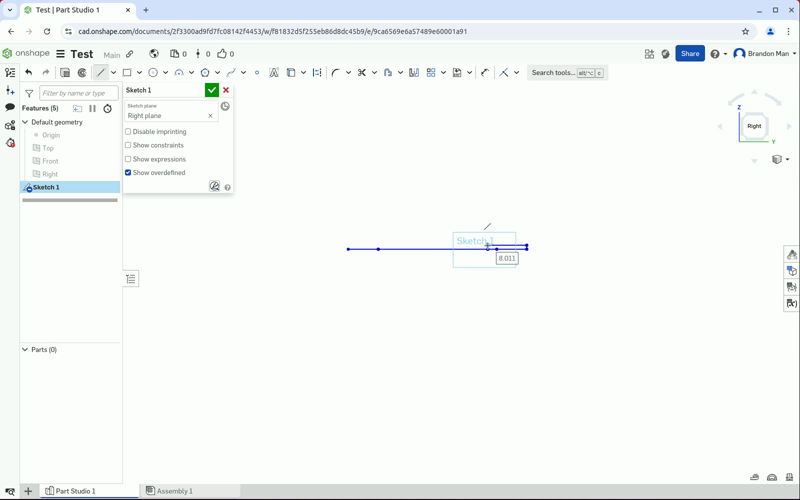
key_down(shift)
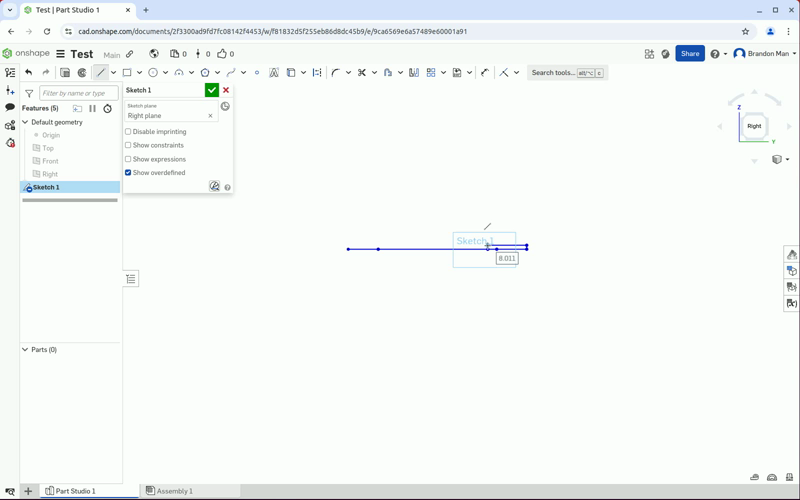
mouse_move(348, 245)
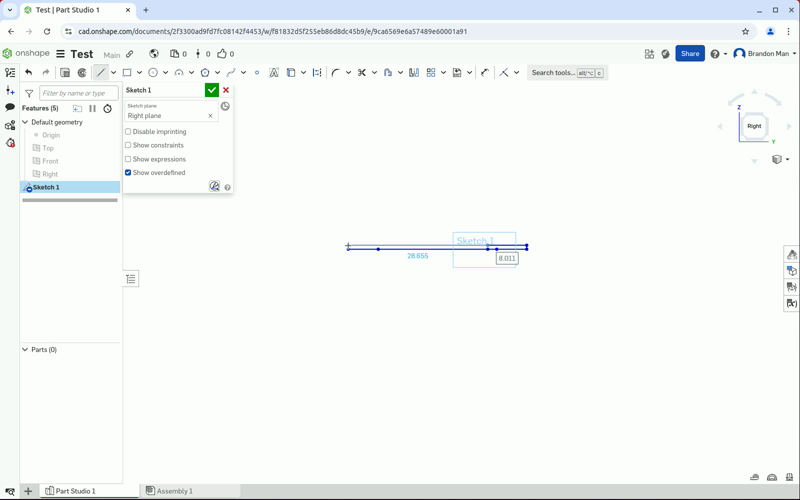
scroll(6)
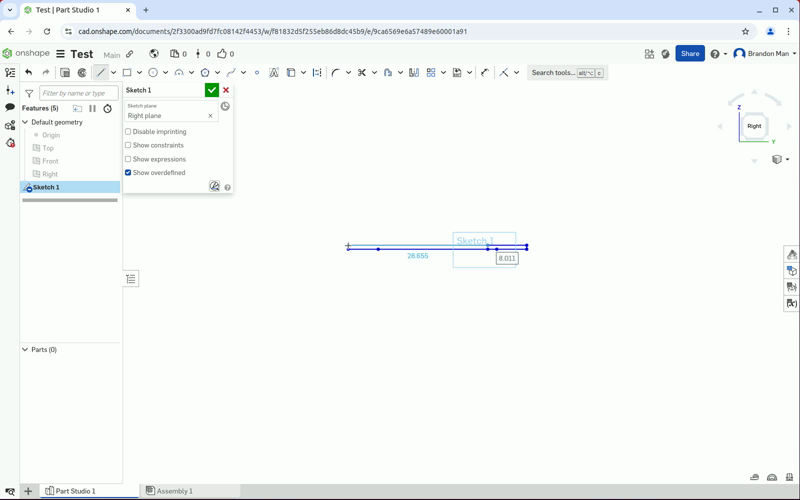
scroll(6)
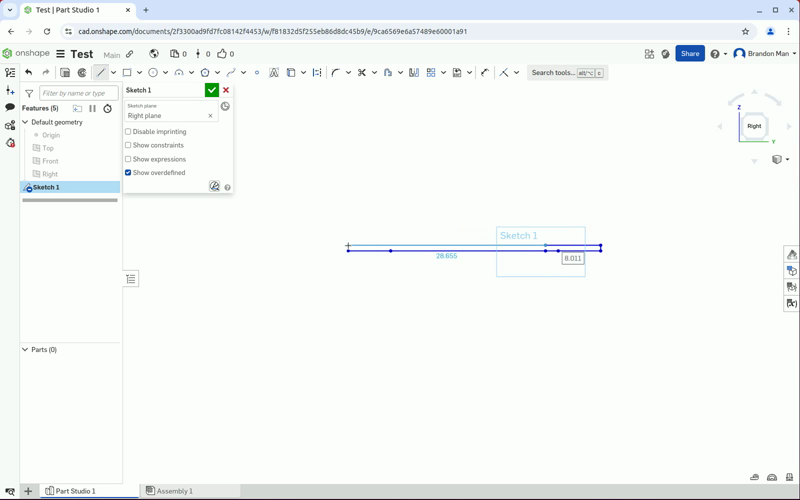
scroll(6)
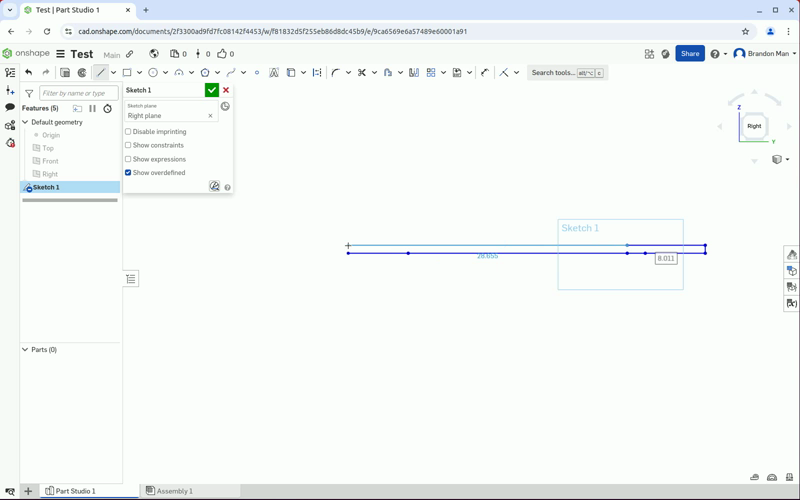
scroll(6)
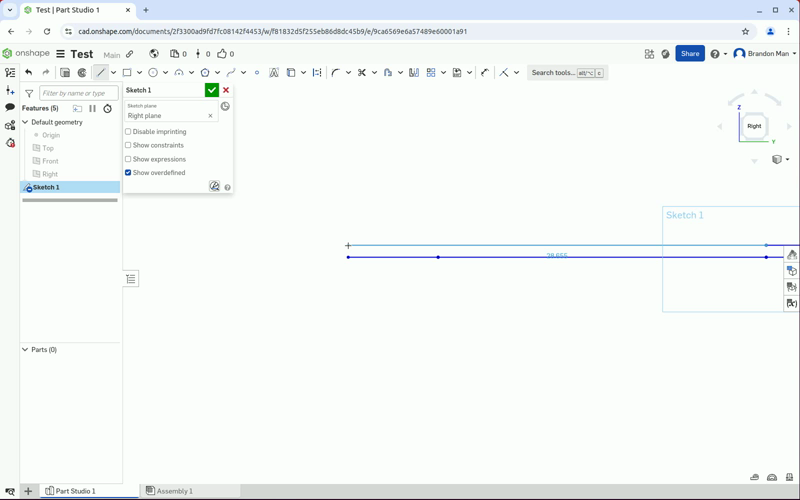
scroll(6)
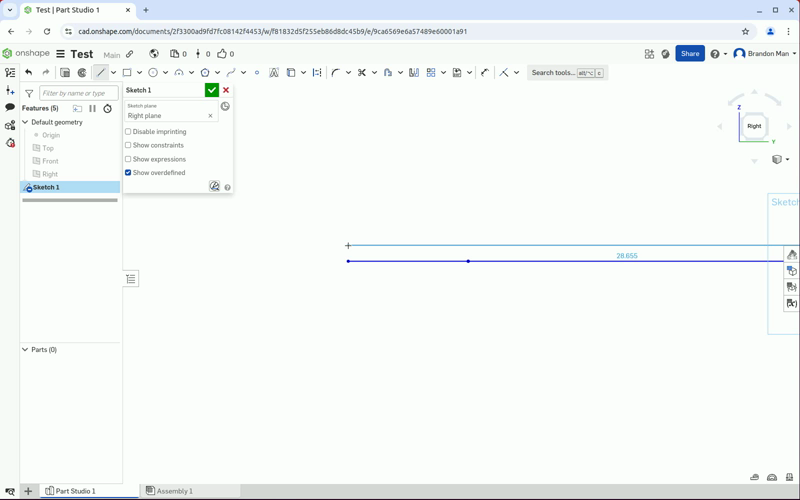
scroll(6)
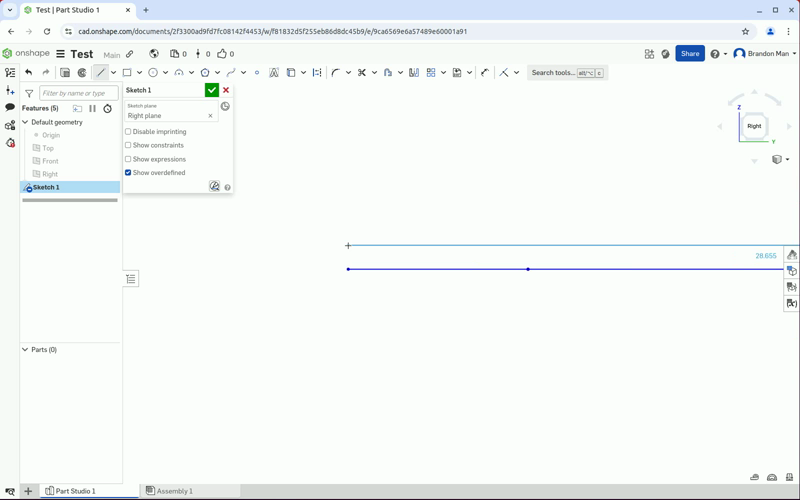
scroll(6)
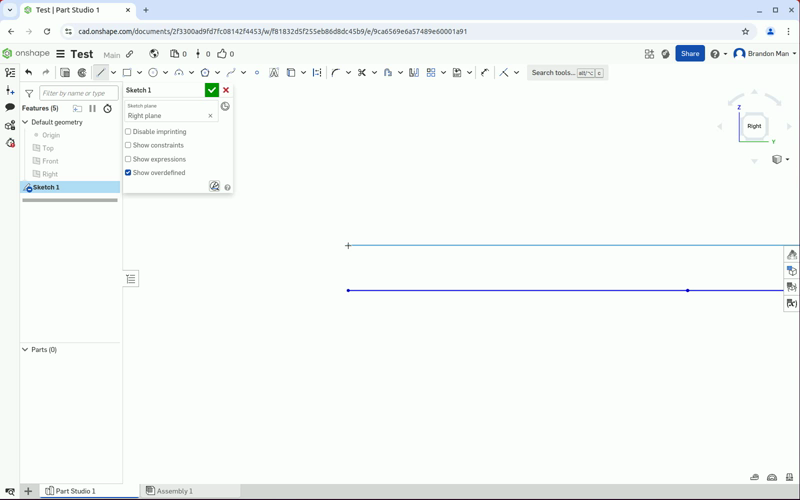
click(348, 245)
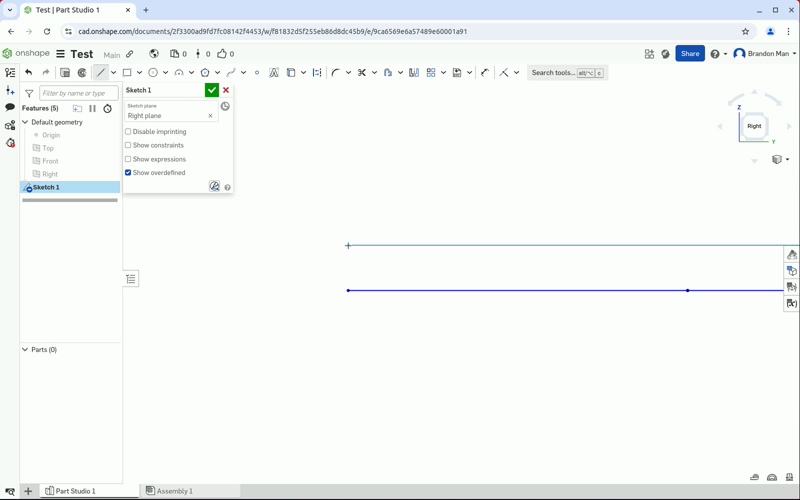
scroll(-6)
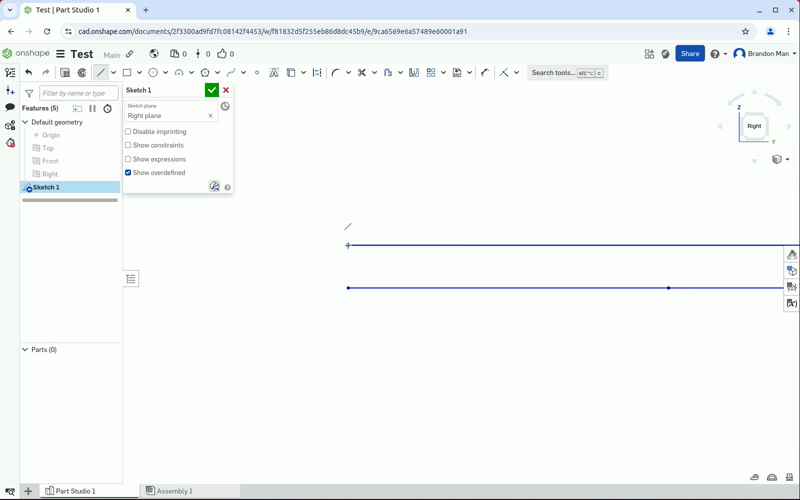
scroll(-6)
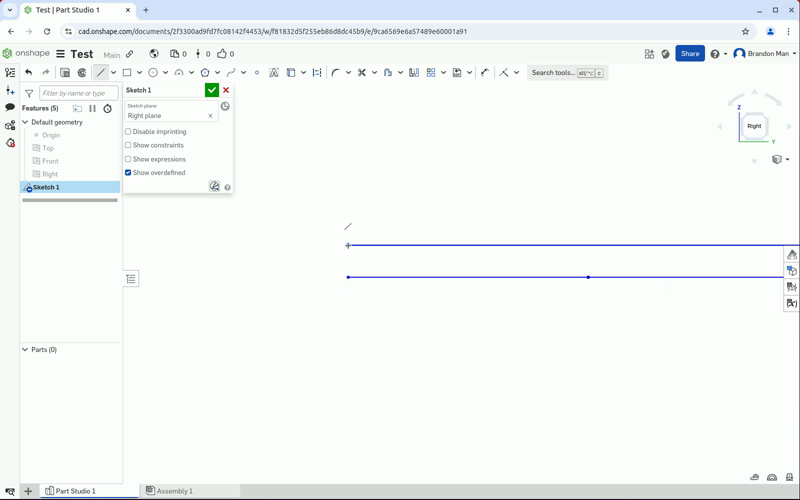
scroll(-6)
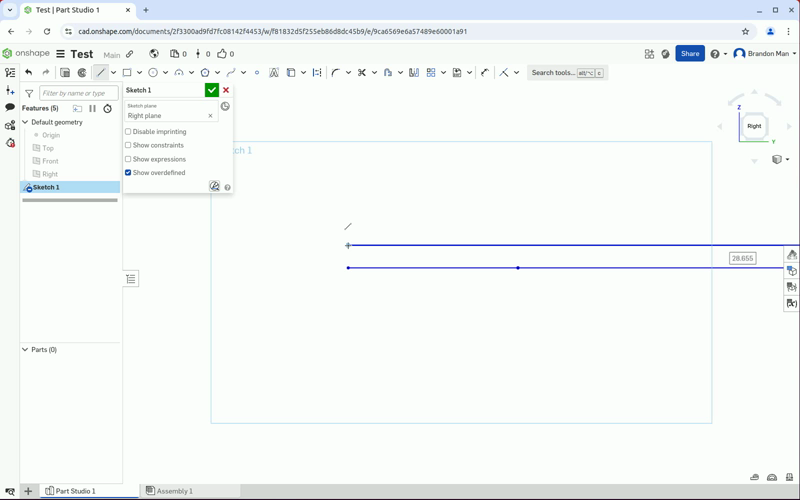
scroll(-6)
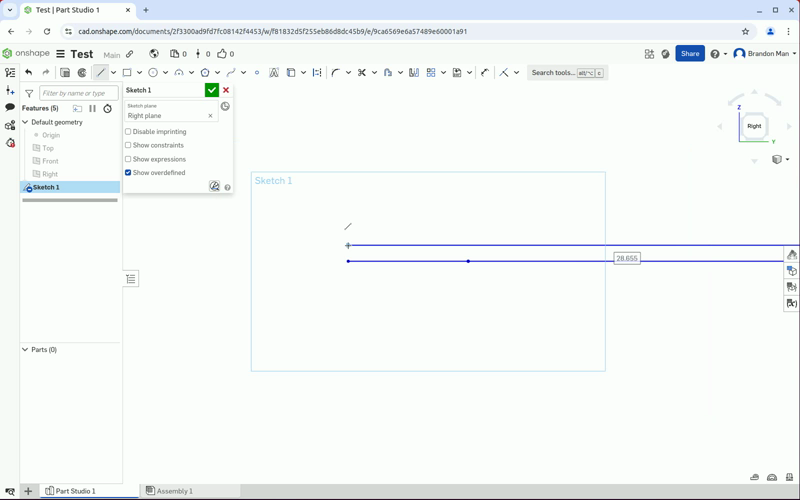
scroll(-6)
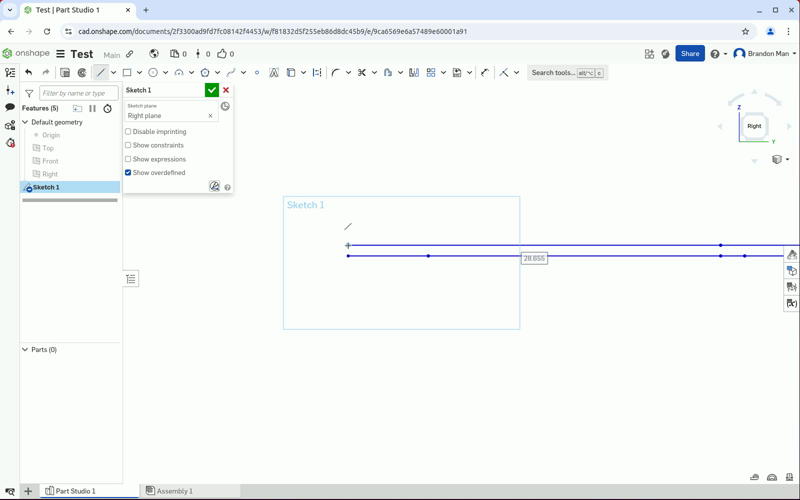
scroll(-6)
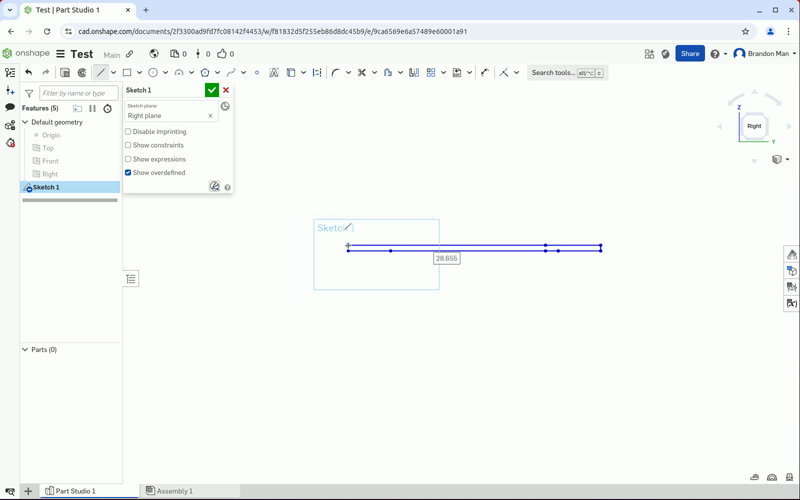
scroll(-6)
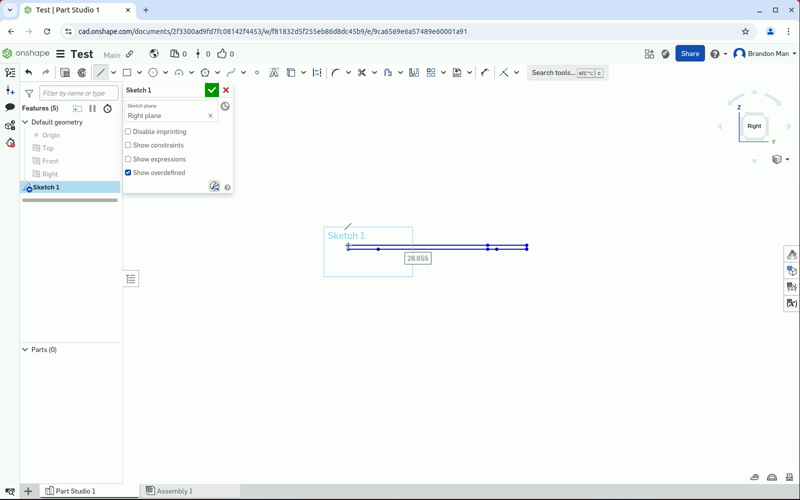
key_up(shift)
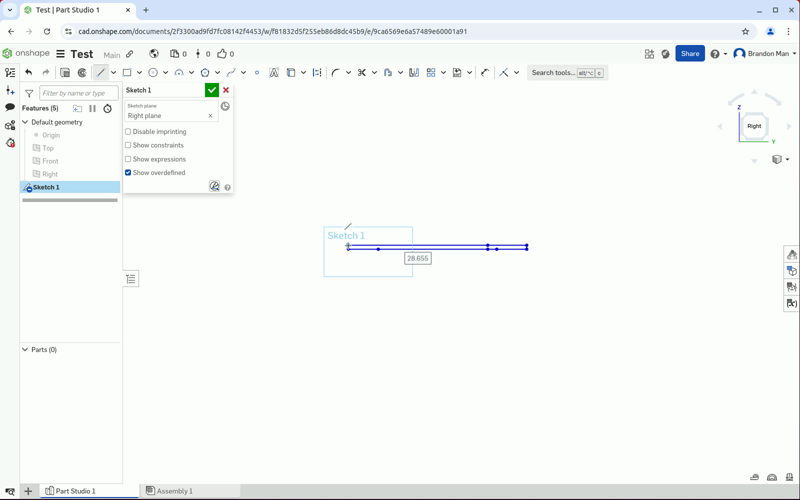
mouse_move(378, 245)
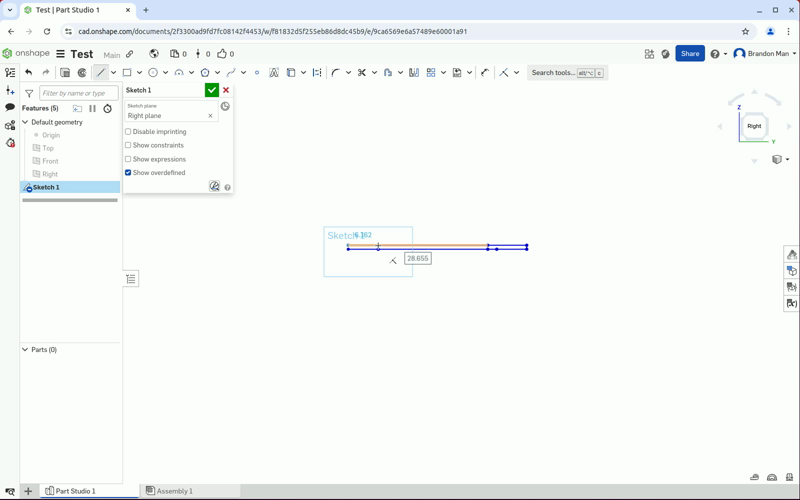
key_down(shift)
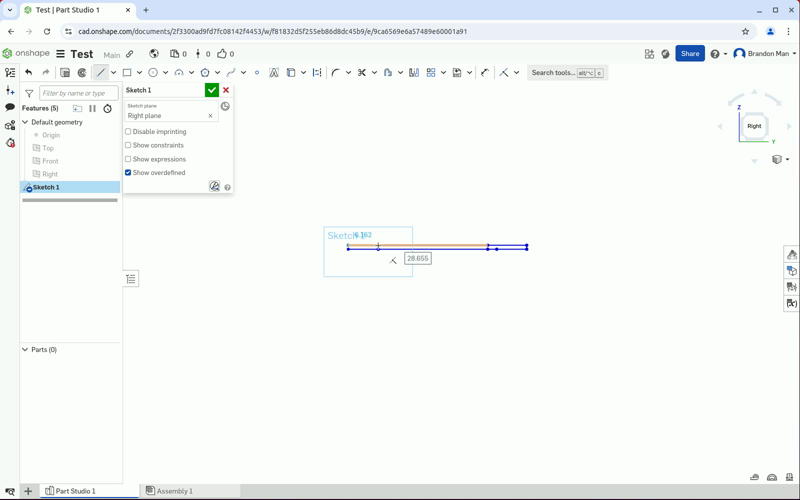
mouse_move(348, 249)
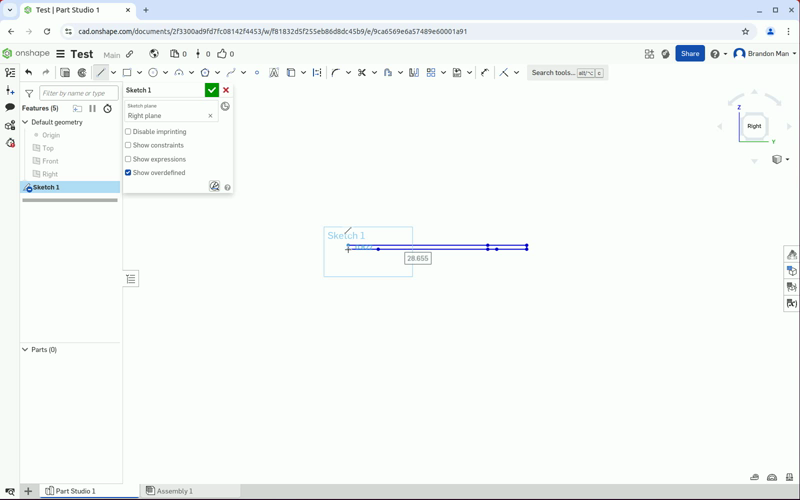
scroll(6)
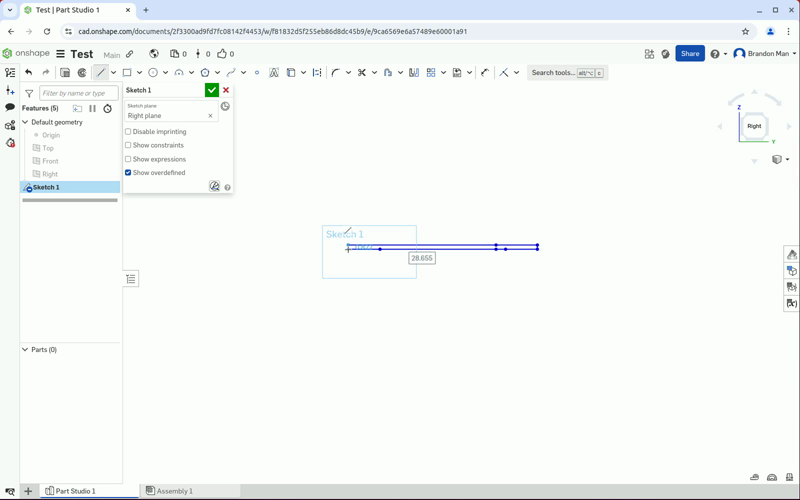
scroll(6)
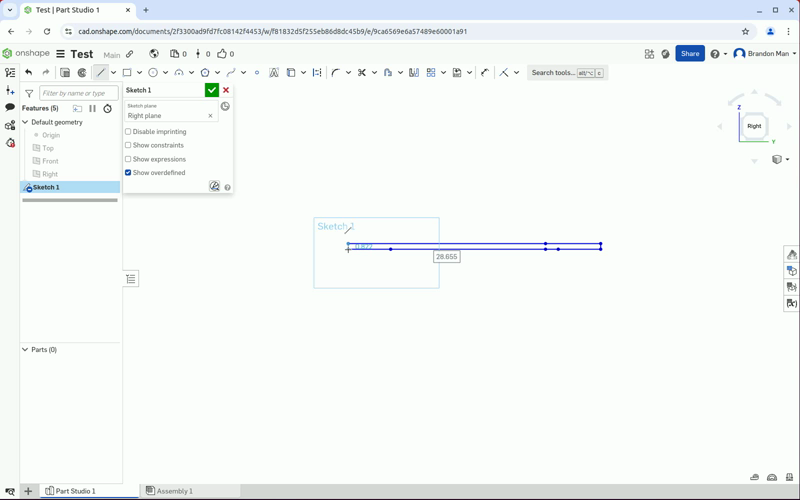
scroll(6)
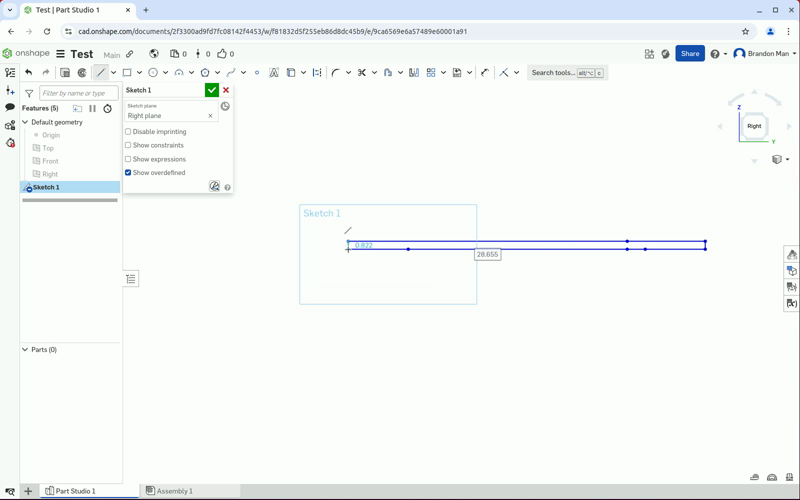
scroll(6)
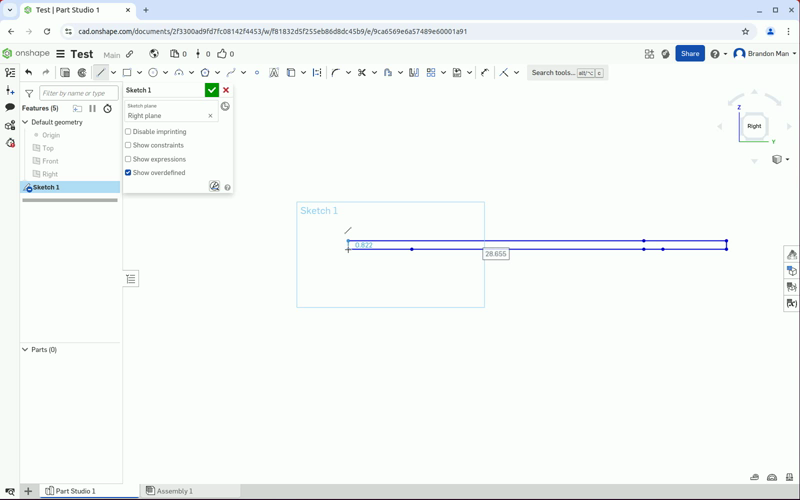
scroll(6)
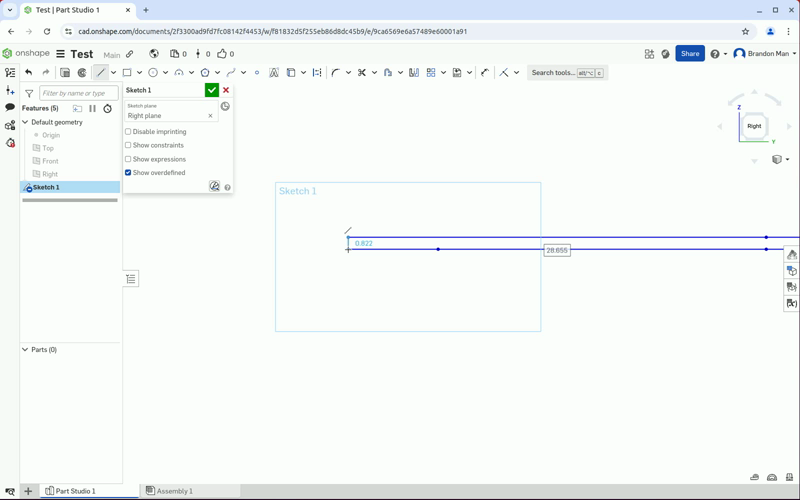
scroll(6)
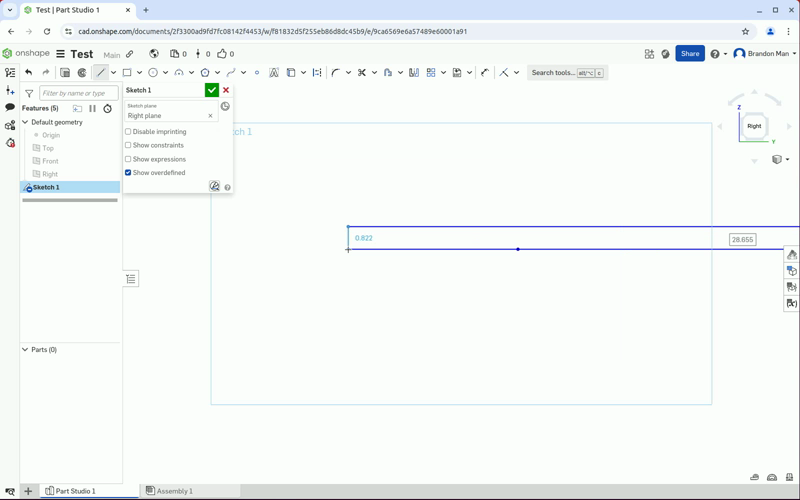
scroll(6)
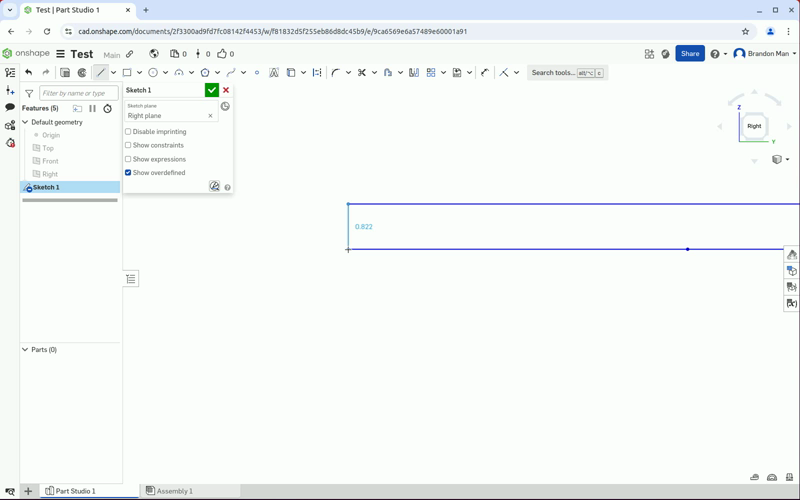
key_up(shift)
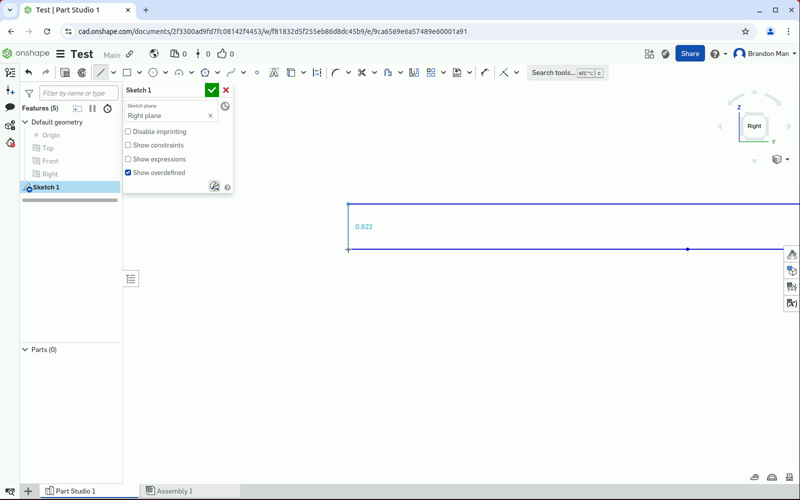
click(348, 249)
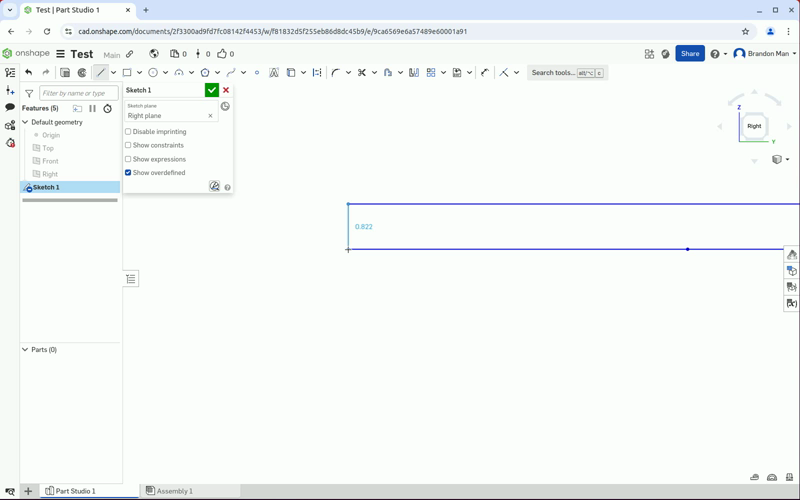
scroll(-6)
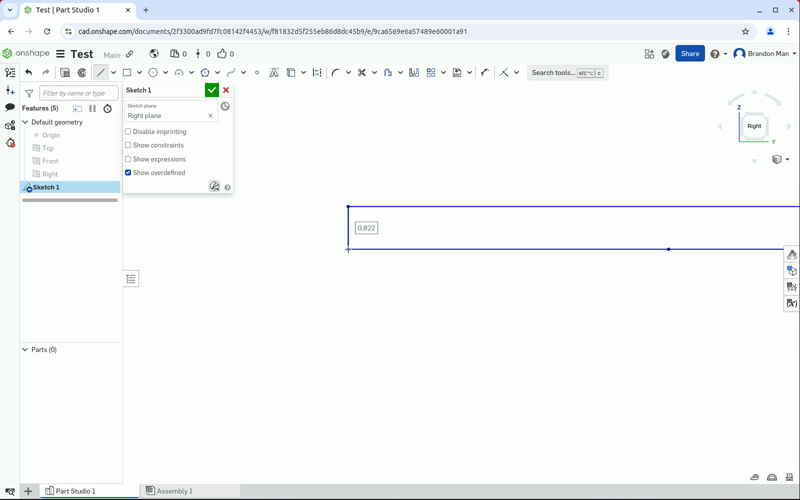
scroll(-6)
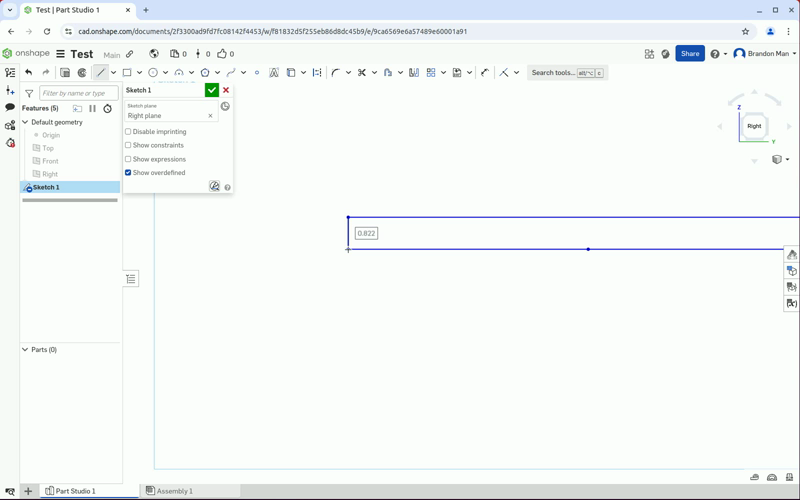
scroll(-6)
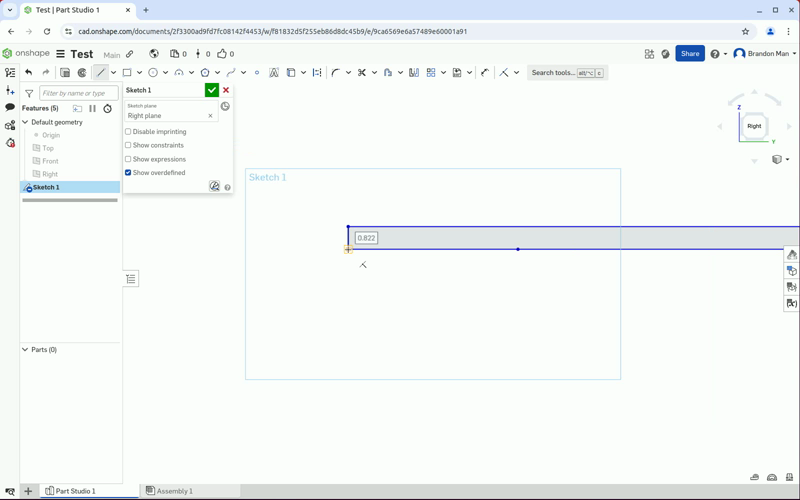
scroll(-6)
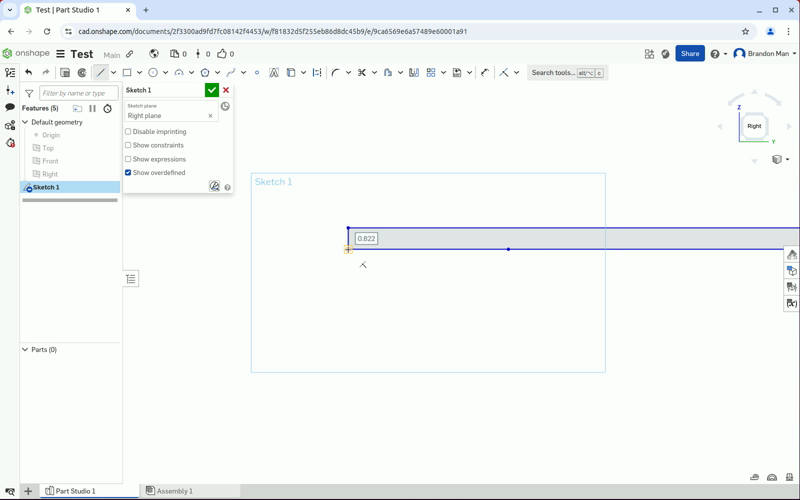
scroll(-6)
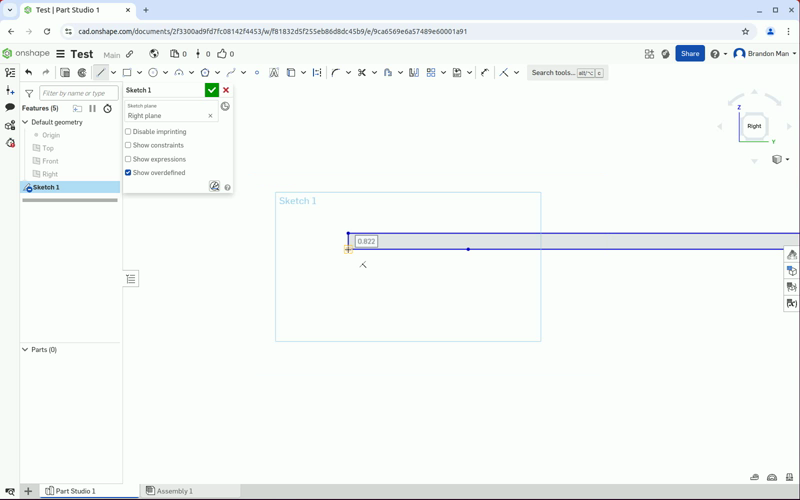
scroll(-6)
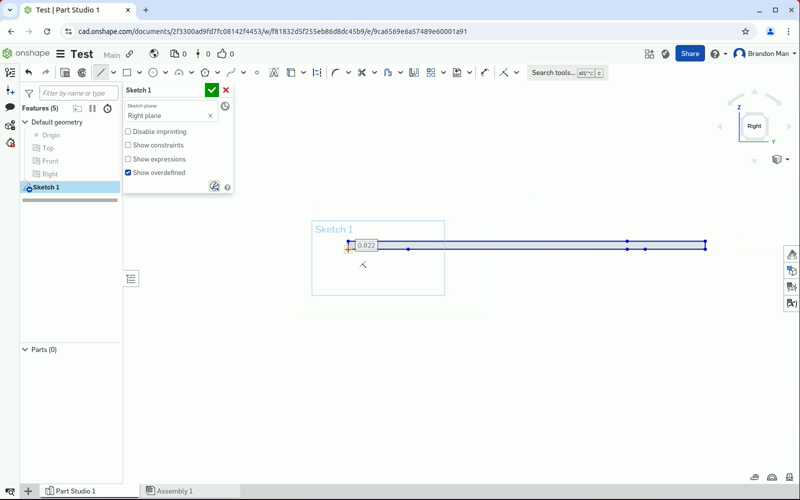
scroll(-6)
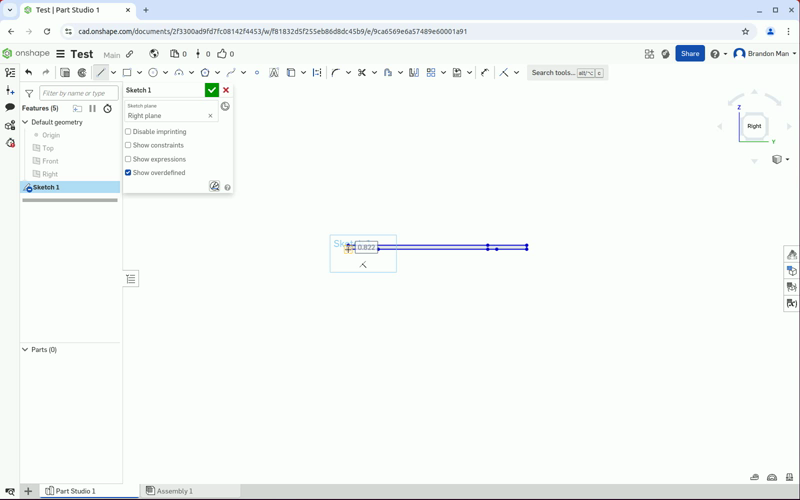
key(esc)
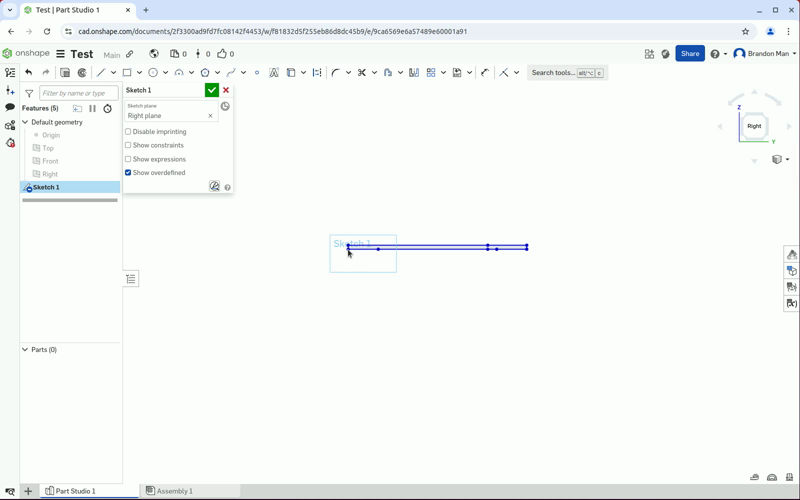
mouse_move(457, 248)
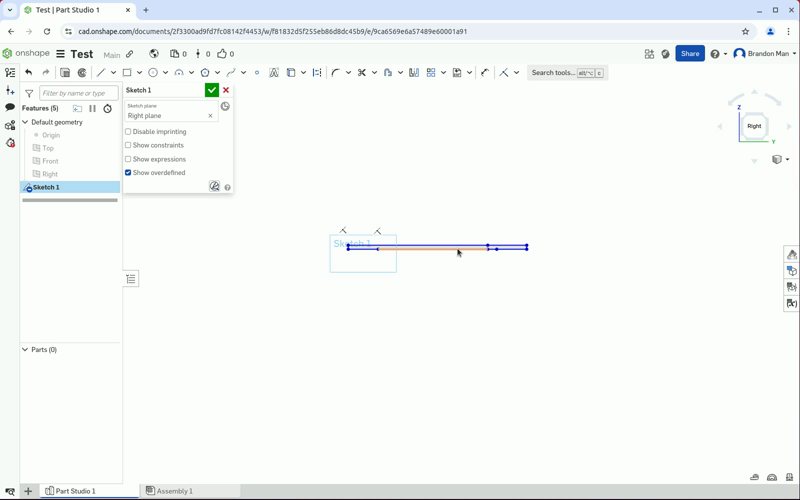
scroll(6)
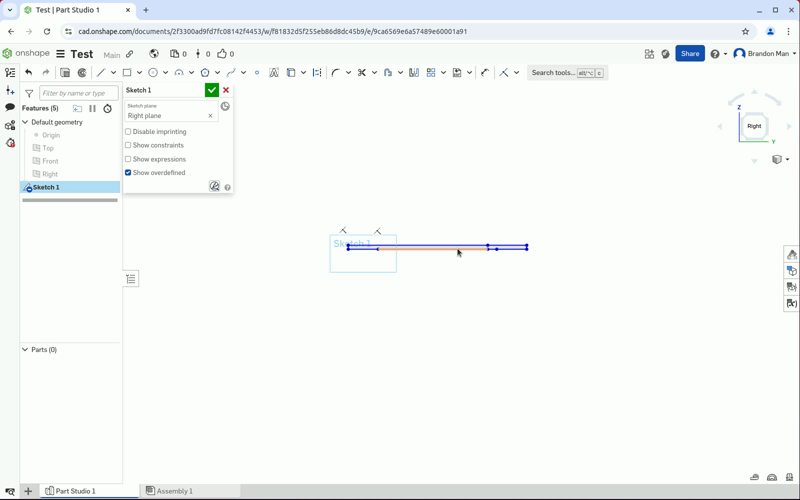
scroll(6)
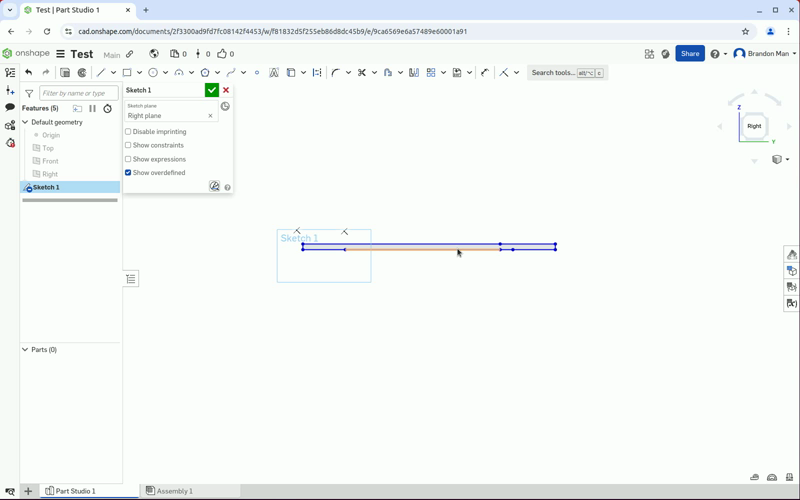
scroll(6)
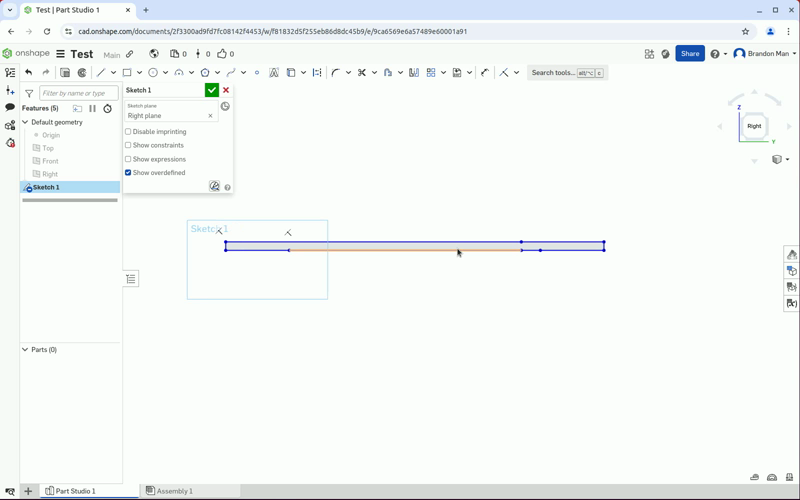
scroll(6)
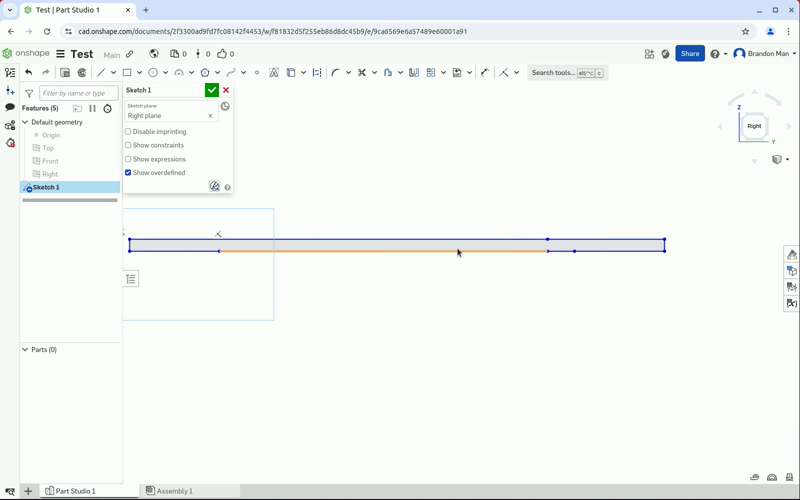
scroll(6)
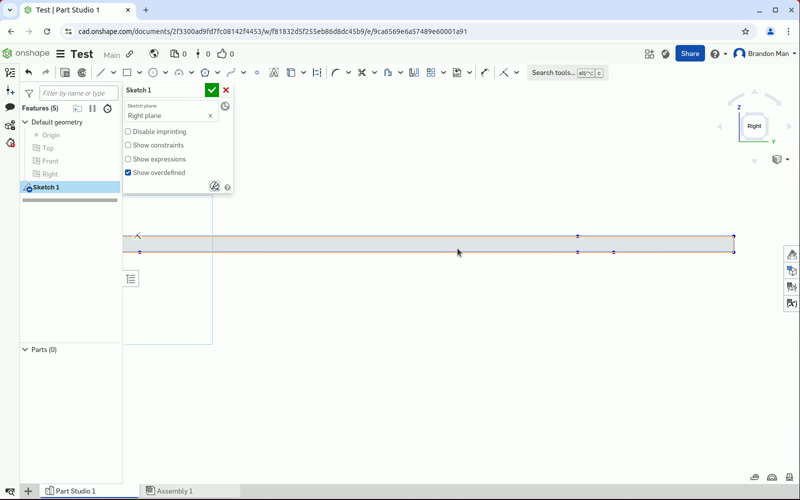
scroll(6)
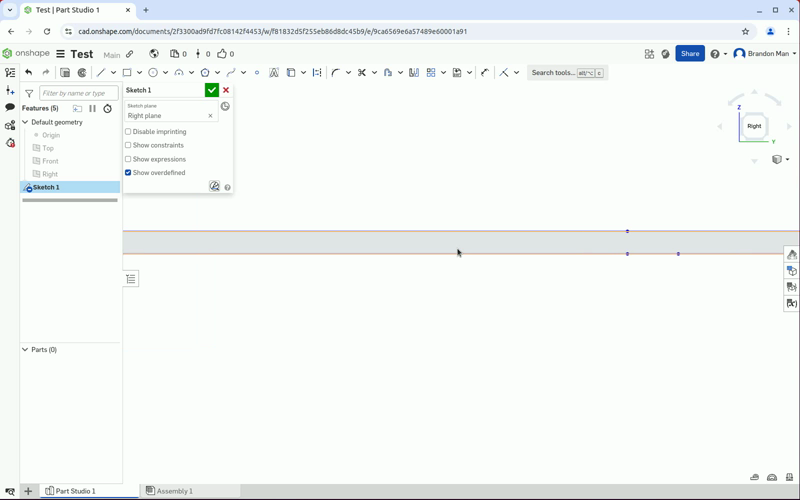
scroll(6)
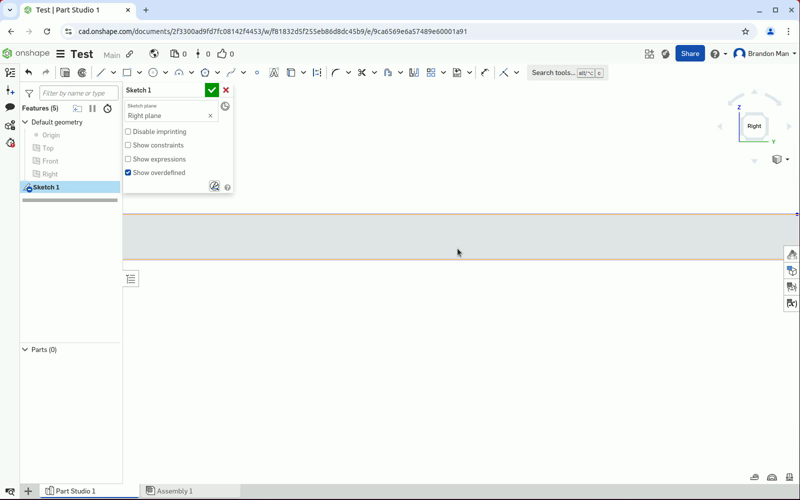
click(457, 248)
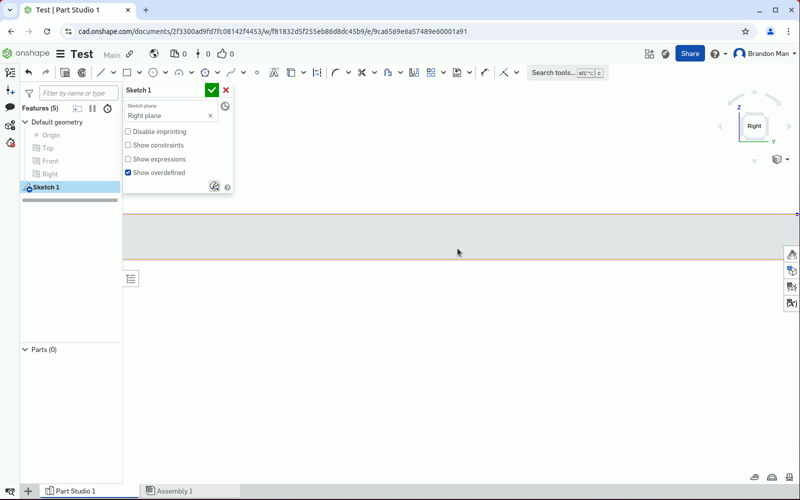
scroll(-6)
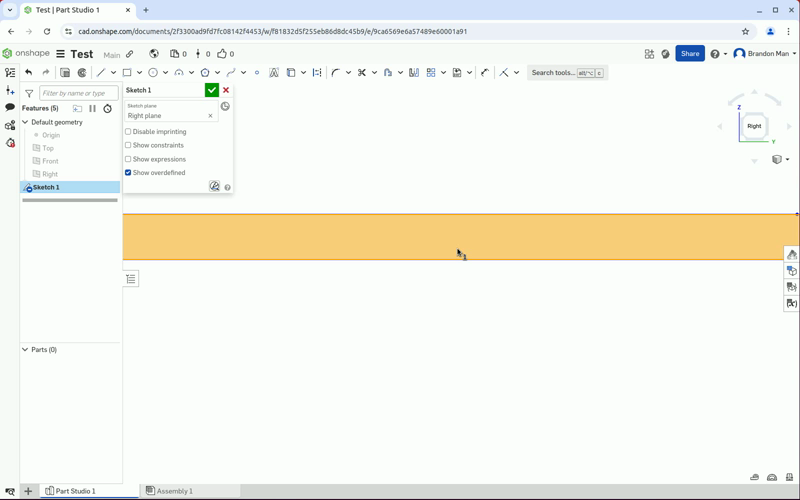
scroll(-6)
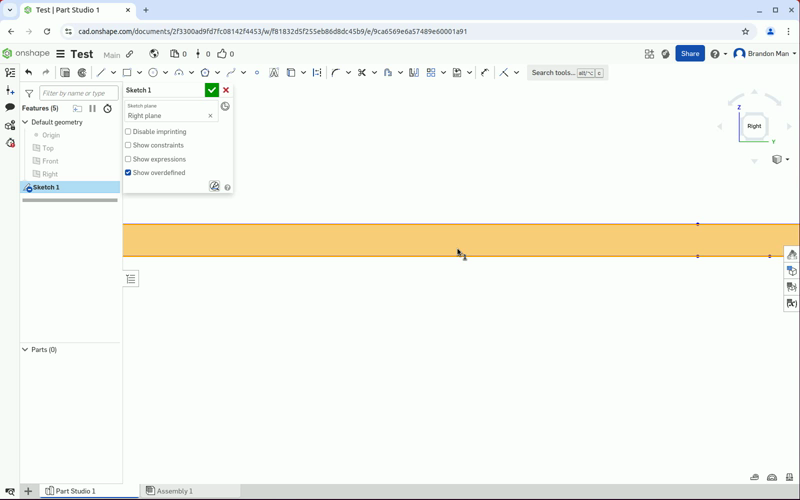
scroll(-6)
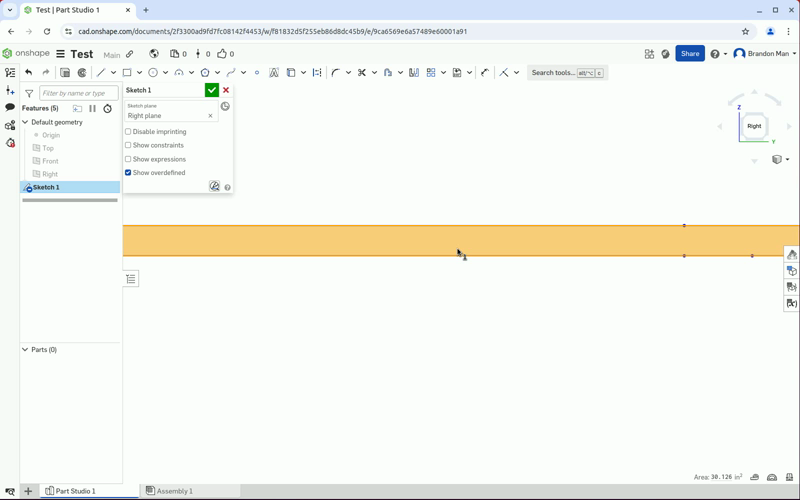
scroll(-6)
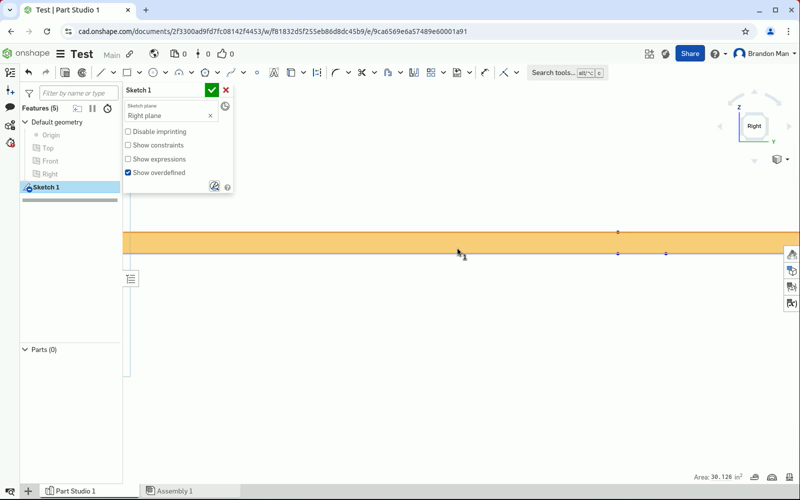
scroll(-6)
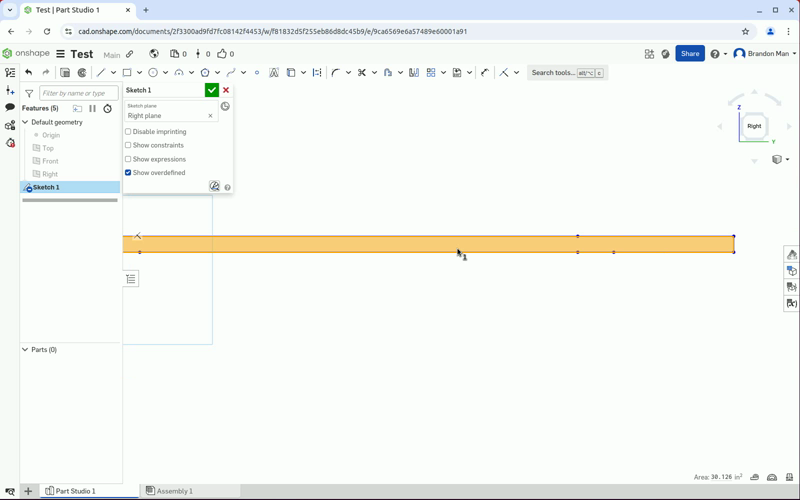
scroll(-6)
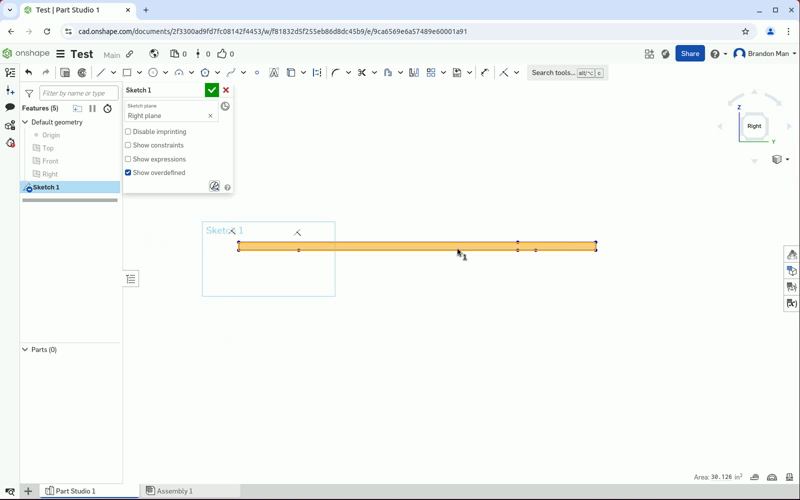
scroll(-6)
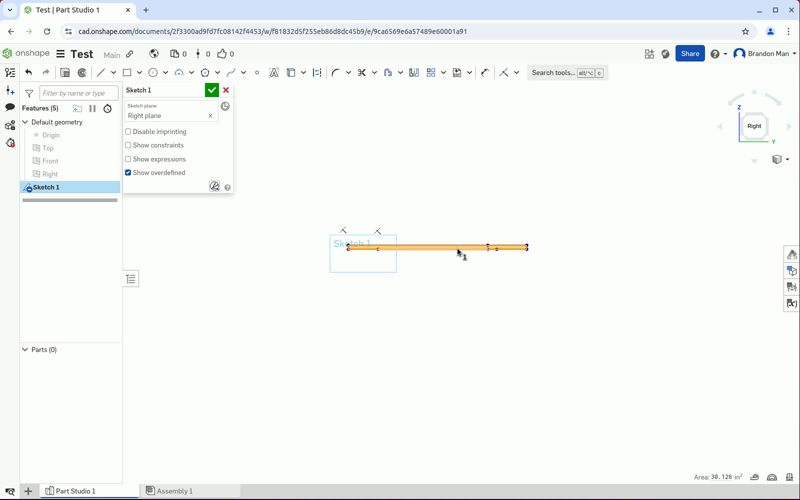
mouse_move(73, 352)
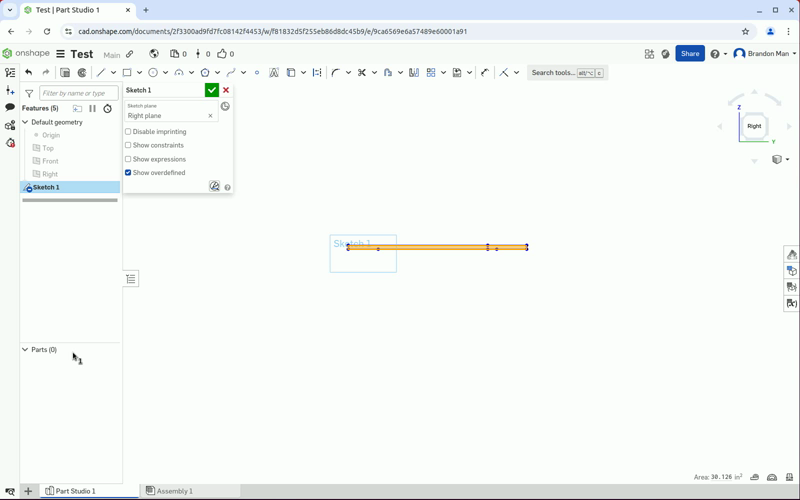
key(shift+y)
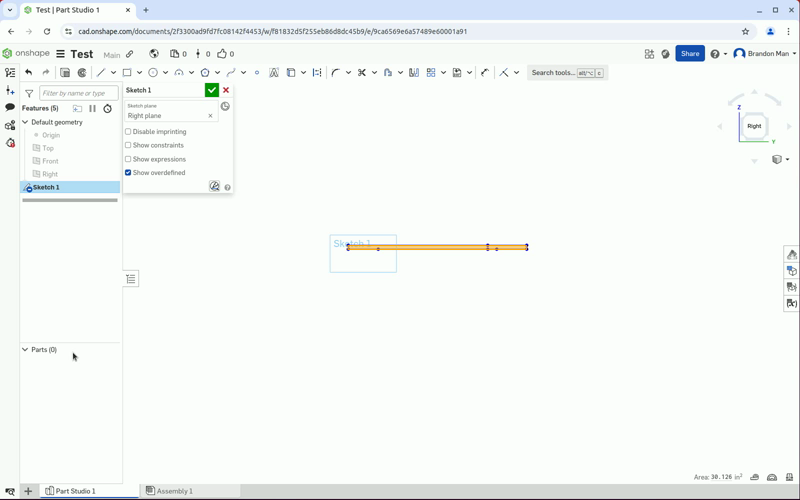
key(shift+e)
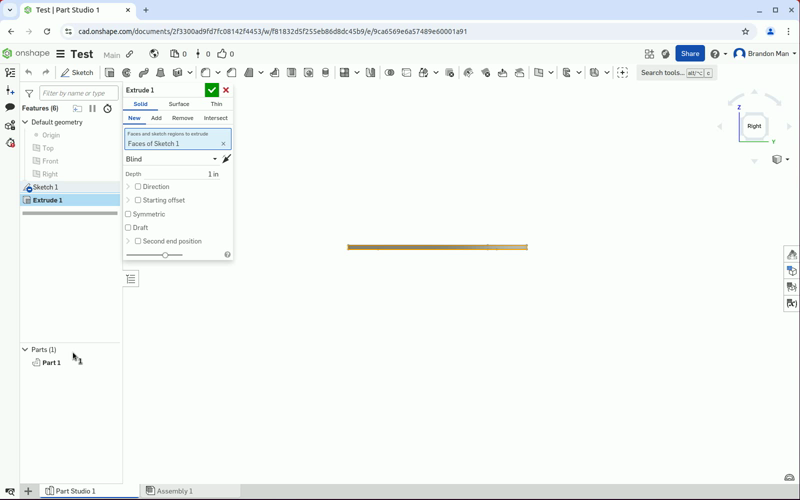
mouse_move(143, 106)
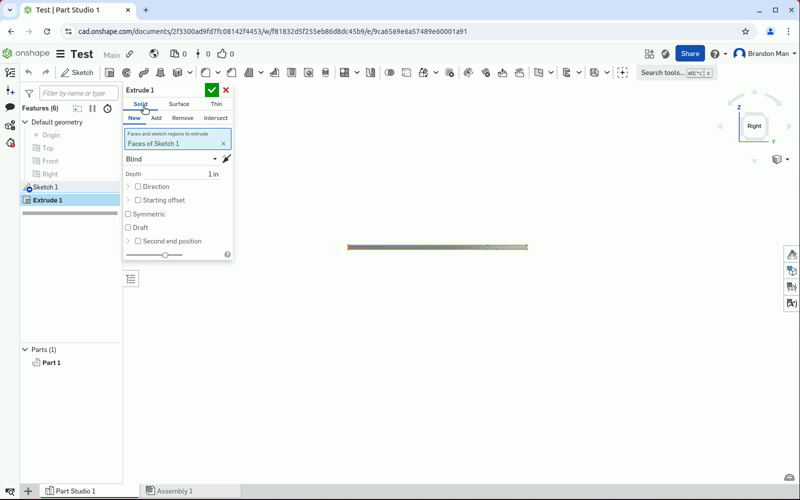
click(143, 106)
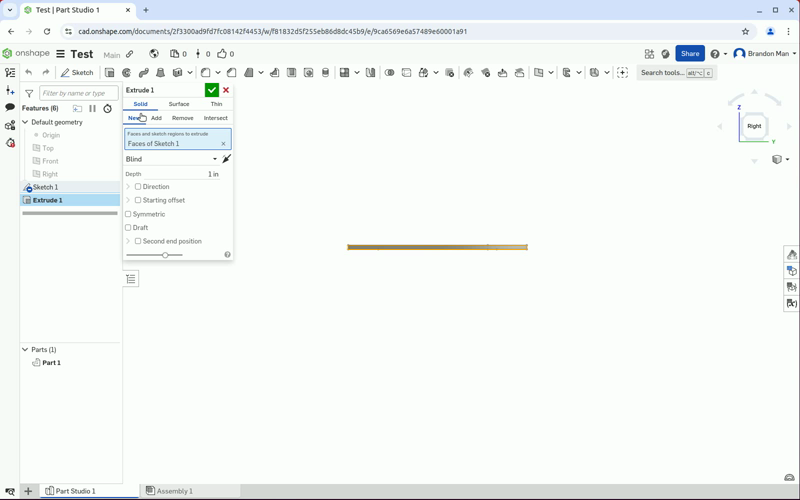
mouse_move(137, 120)
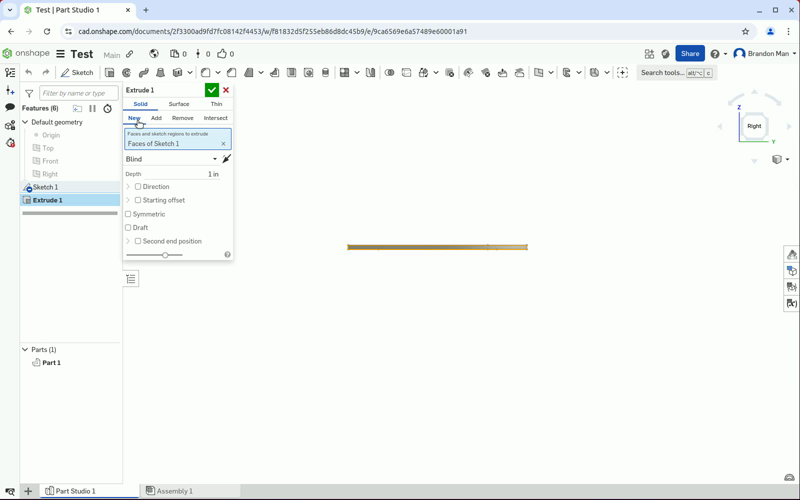
click(137, 120)
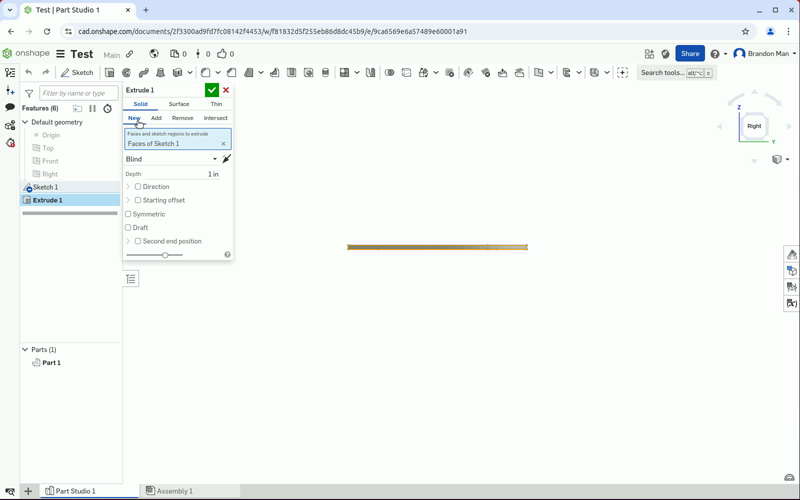
key(tab, 4)
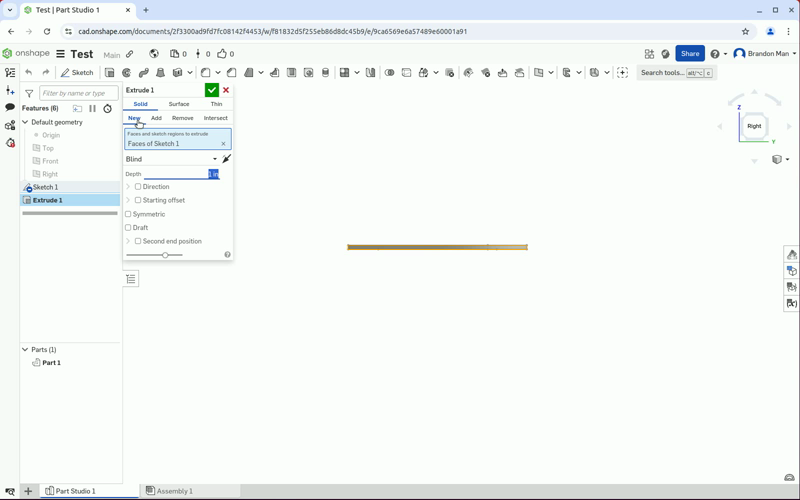
text(3.852)
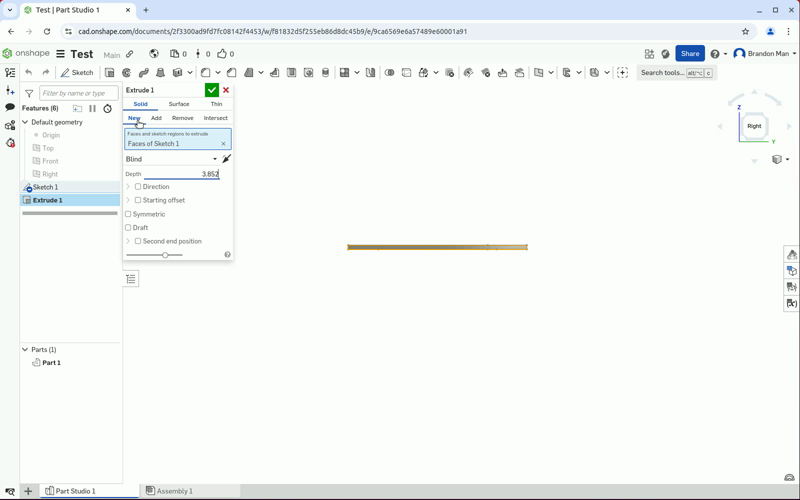
key(tab, 3)
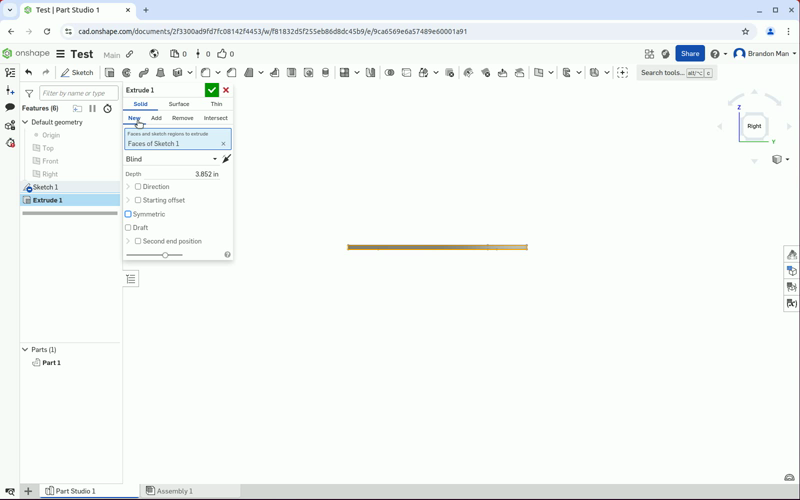
key(space)
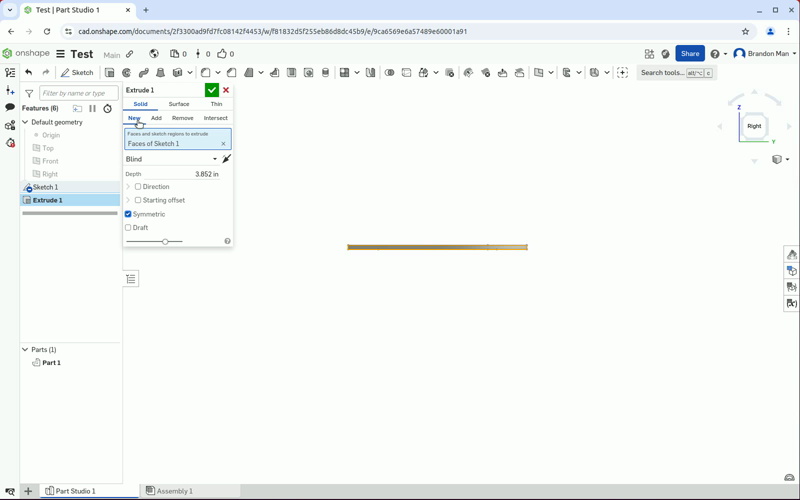
key(enter)
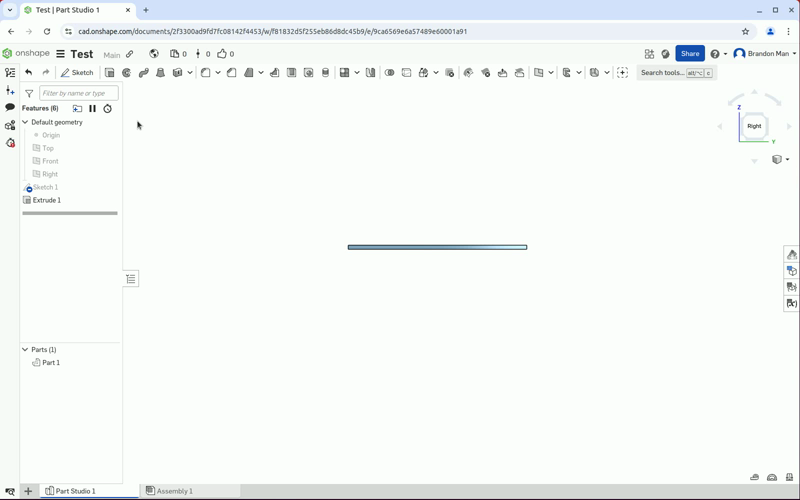
key(shift+h)
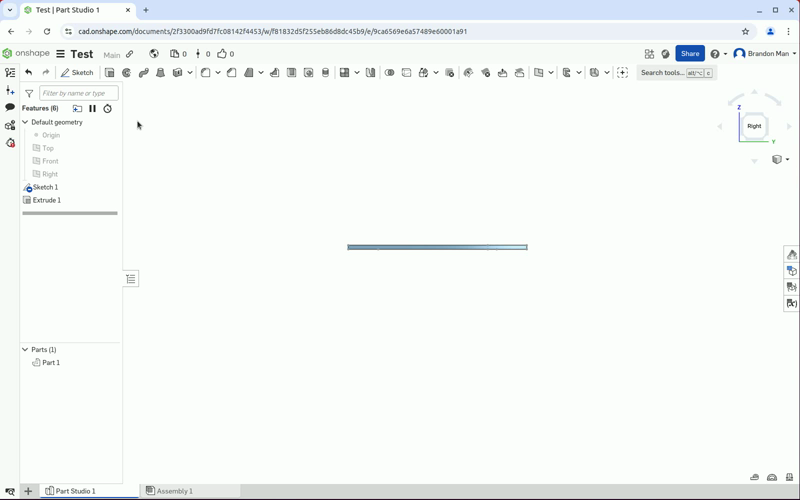
key(shift+h)
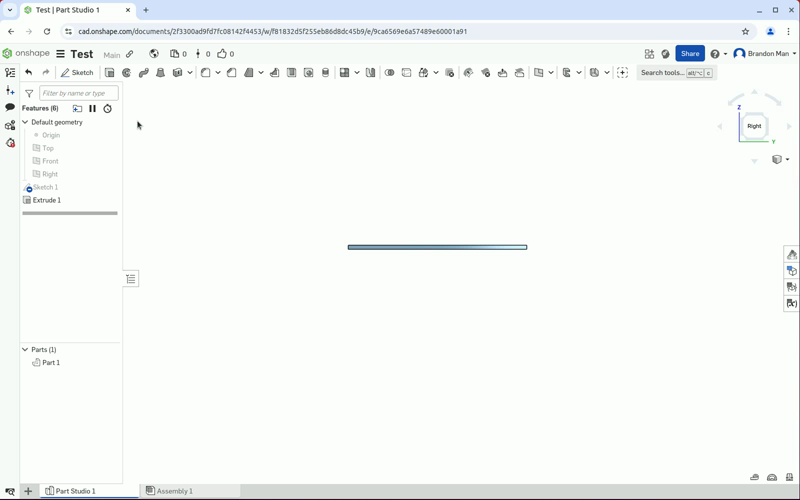
mouse_move(73, 189)
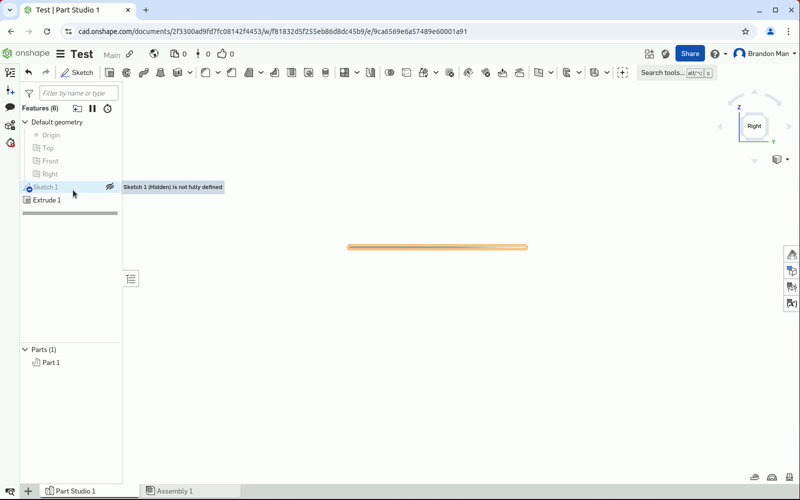
click(73, 189)
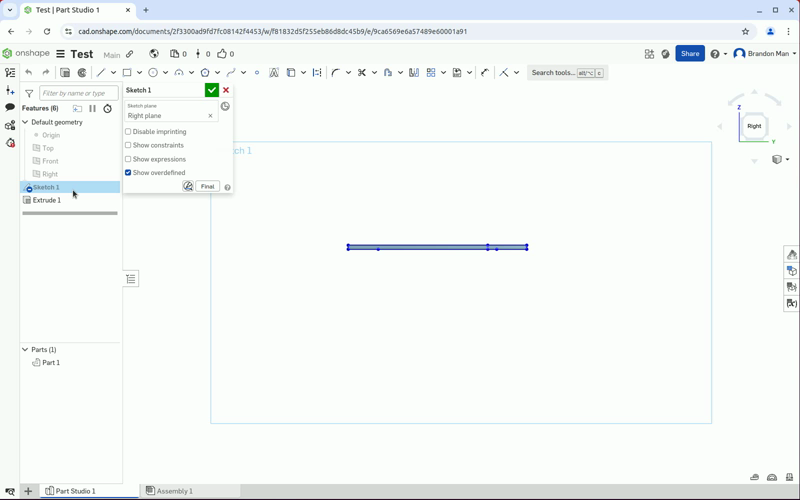
mouse_move(229, 92)
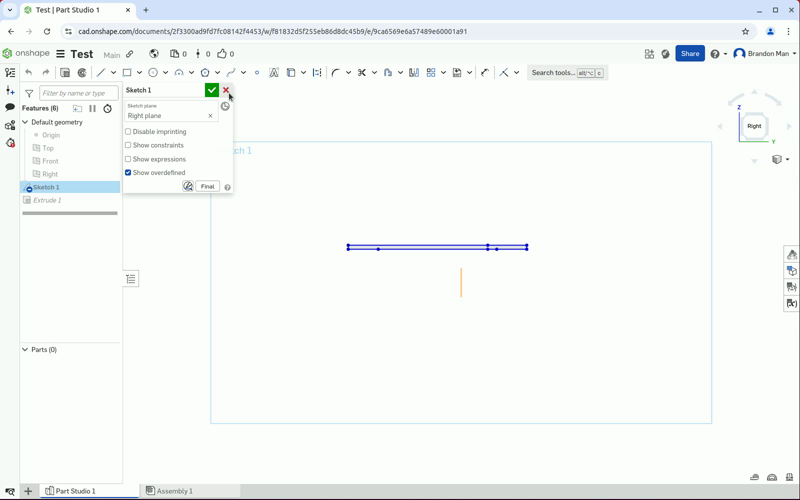
click(229, 92)
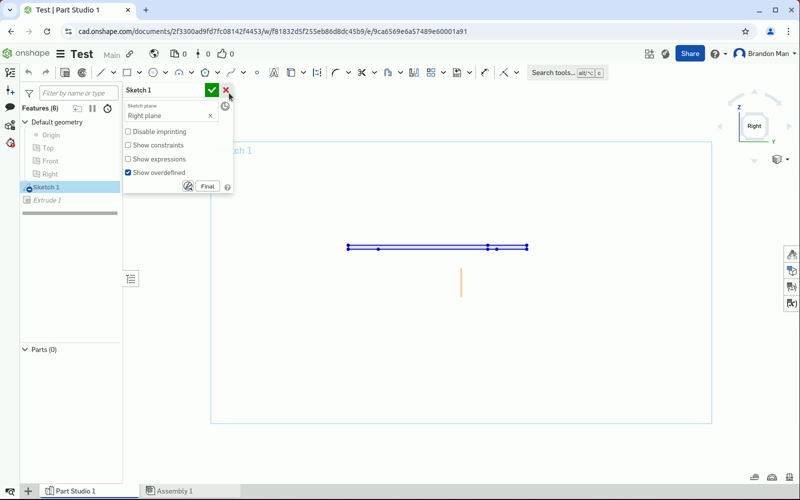
key(shift+s)
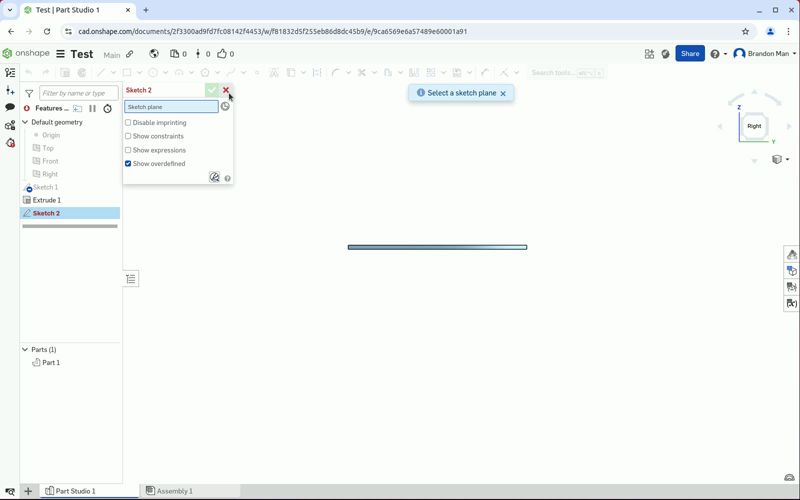
mouse_move(73, 176)
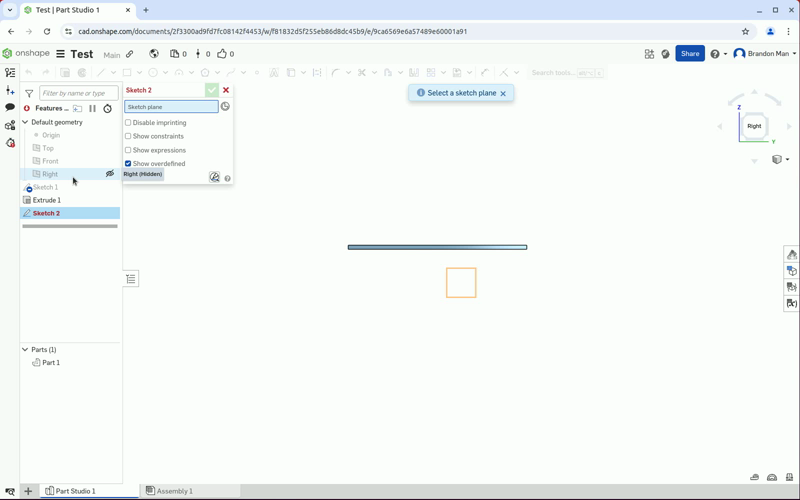
click(73, 176)
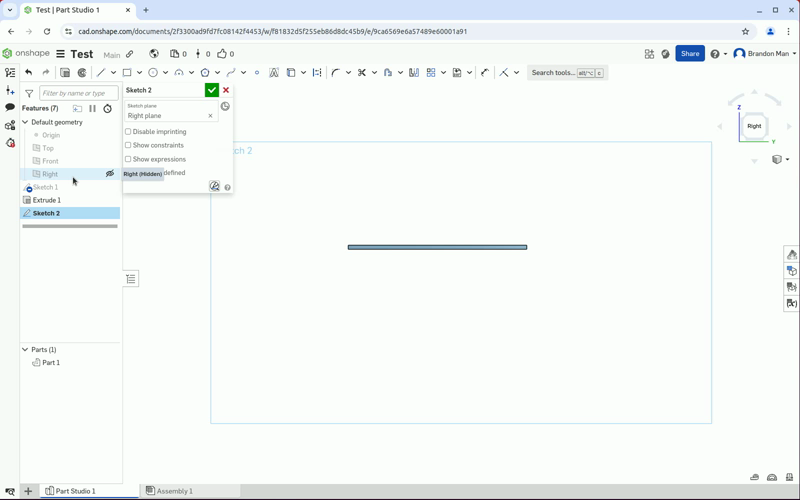
mouse_move(73, 352)
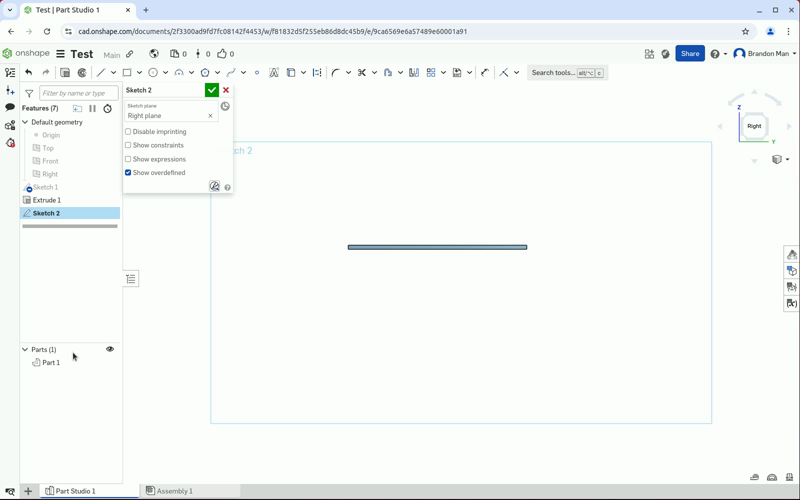
key(y)
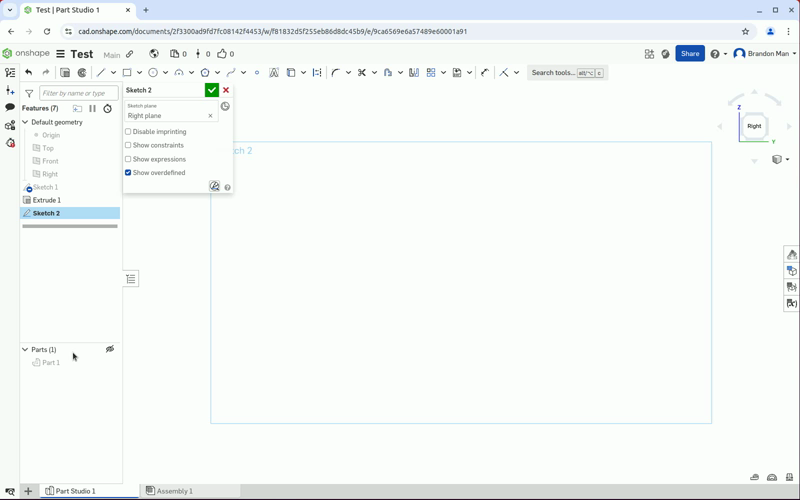
key(l)
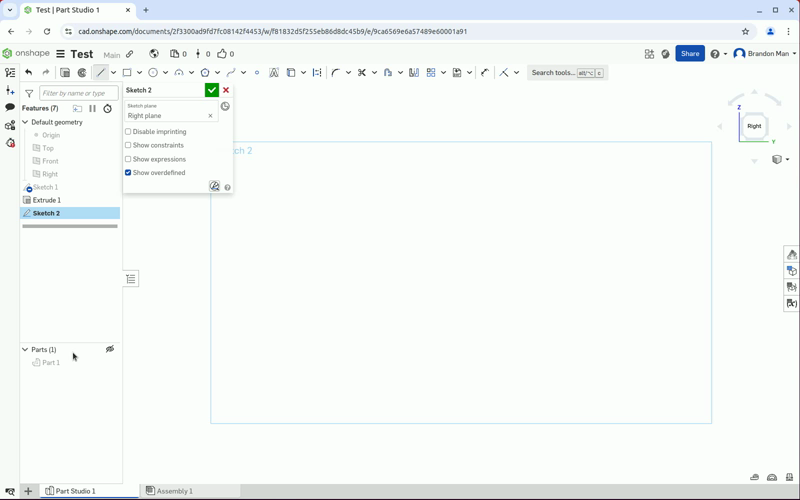
key_down(shift)
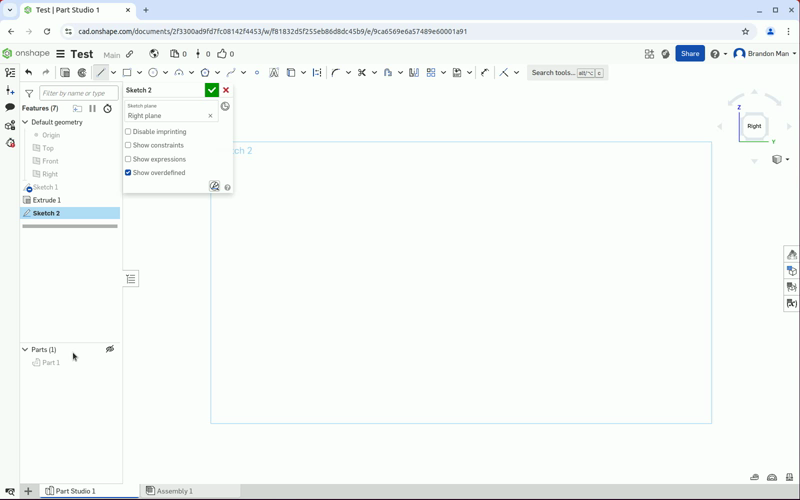
mouse_move(348, 326)
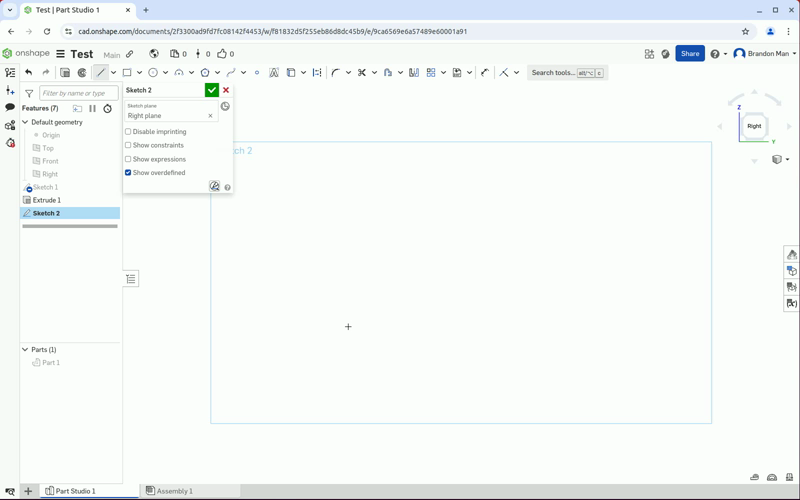
click(348, 326)
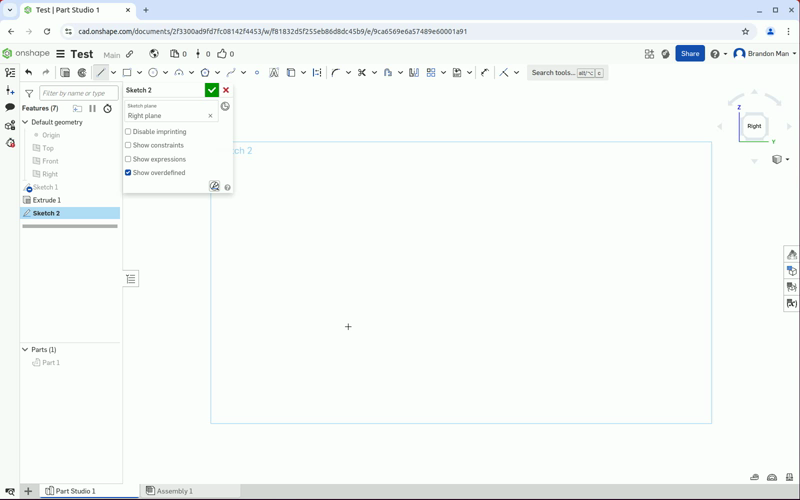
key_up(shift)
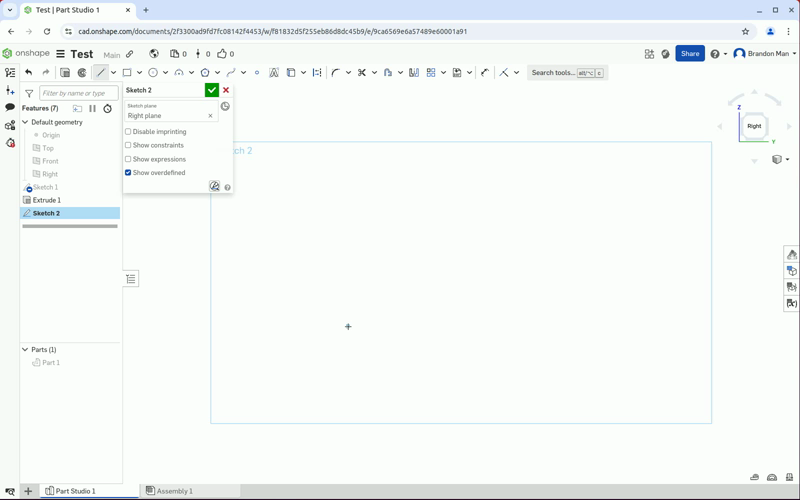
key_down(shift)
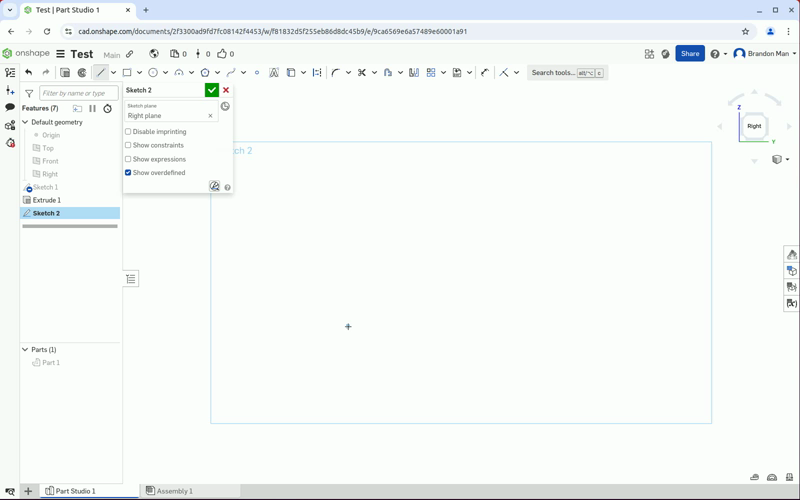
mouse_move(487, 326)
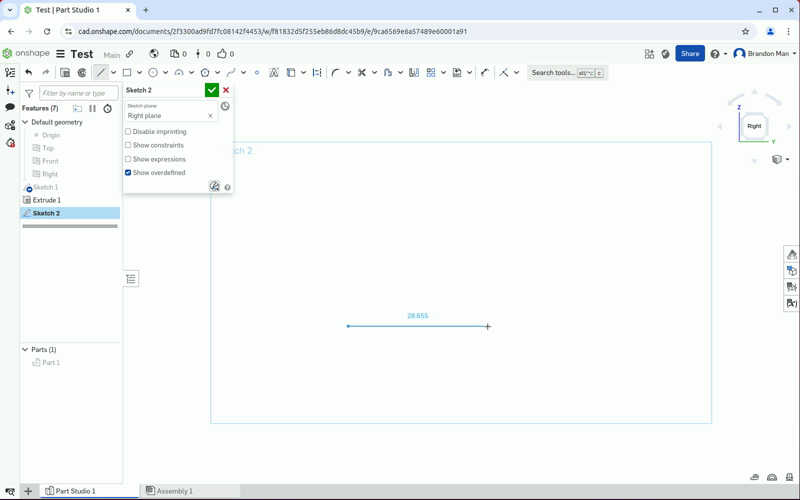
click(487, 326)
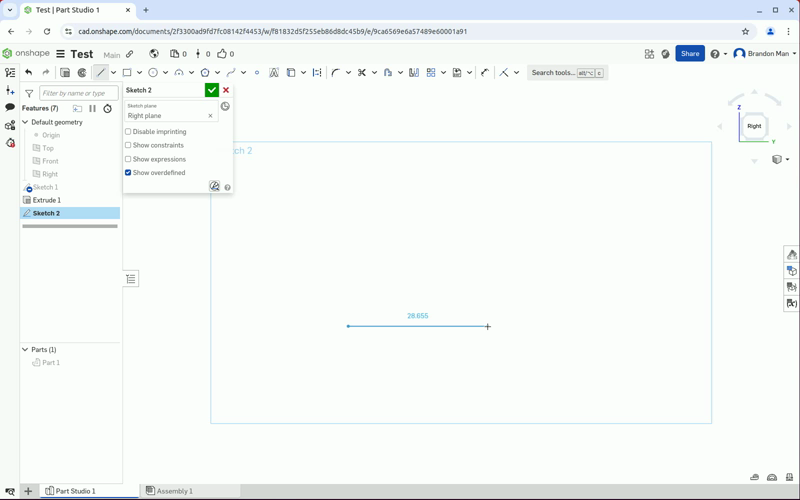
key_up(shift)
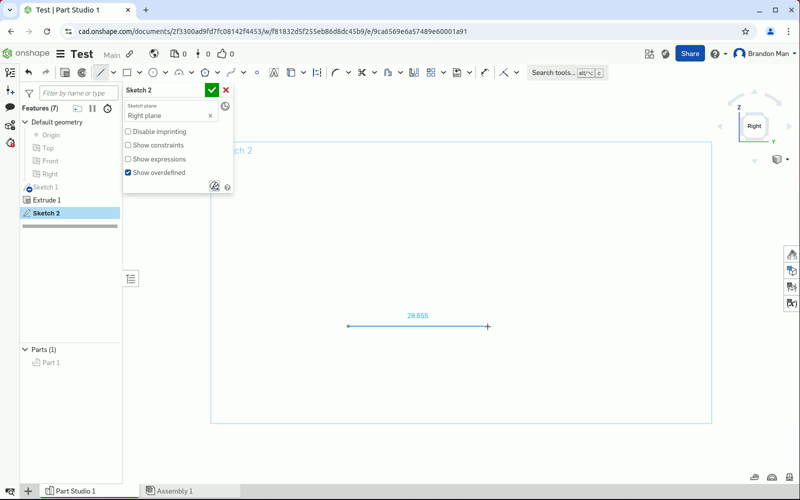
key_down(shift)
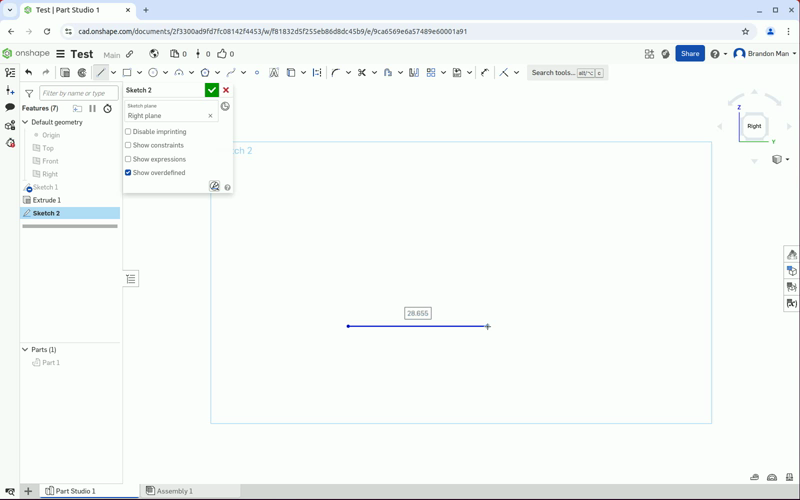
mouse_move(517, 326)
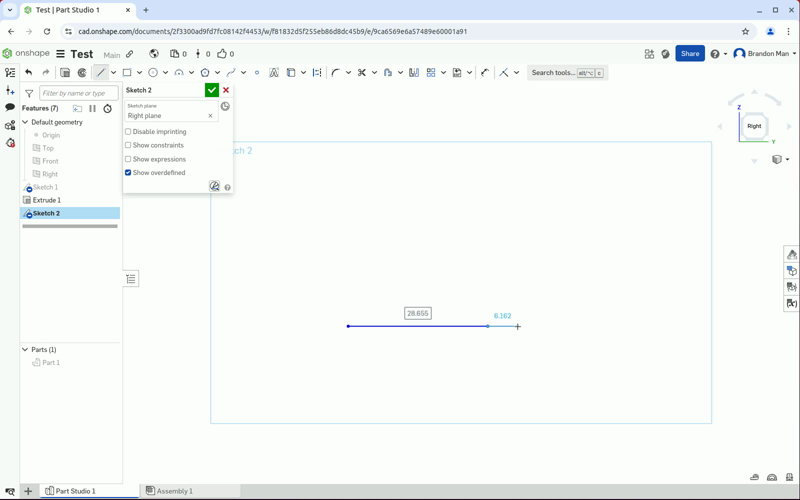
mouse_move(526, 326)
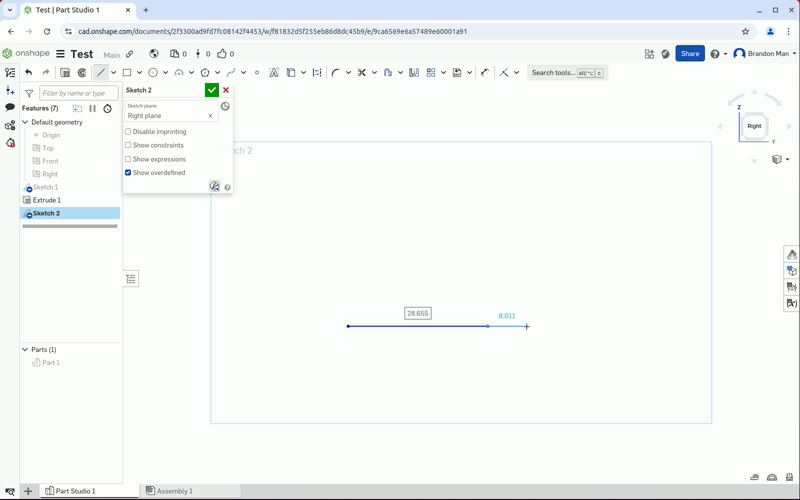
click(526, 326)
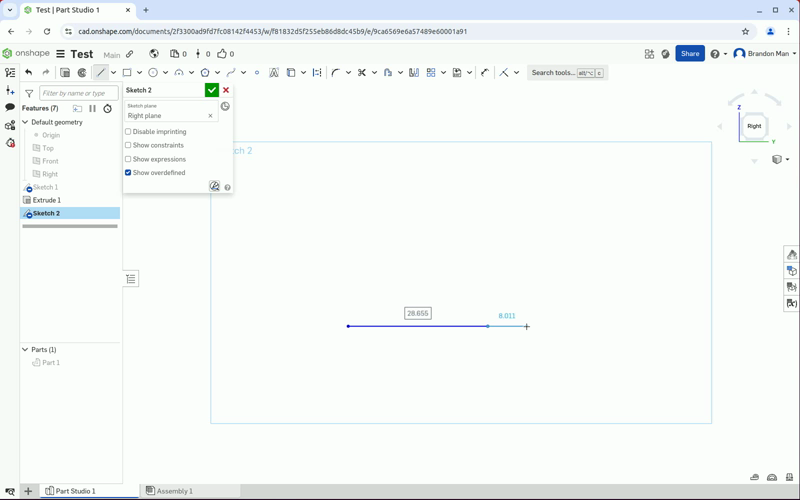
key_up(shift)
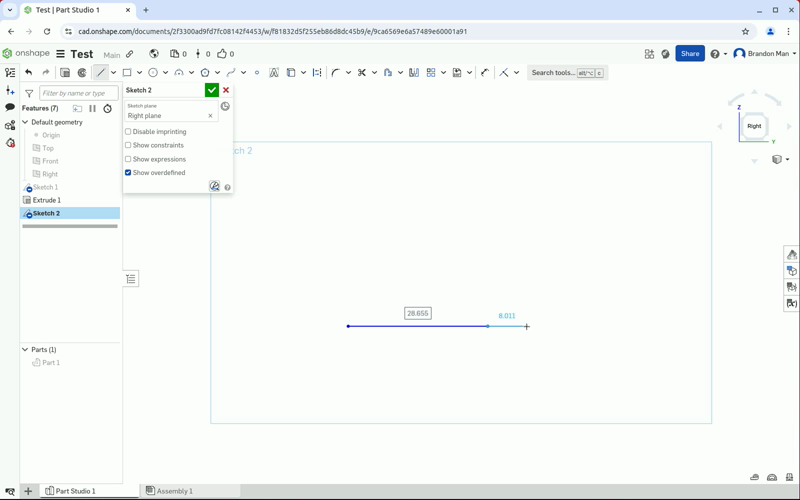
key_down(shift)
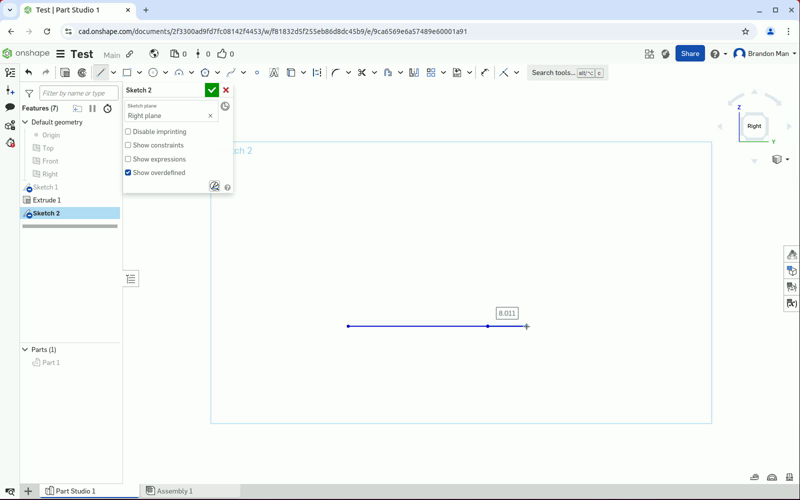
mouse_move(556, 326)
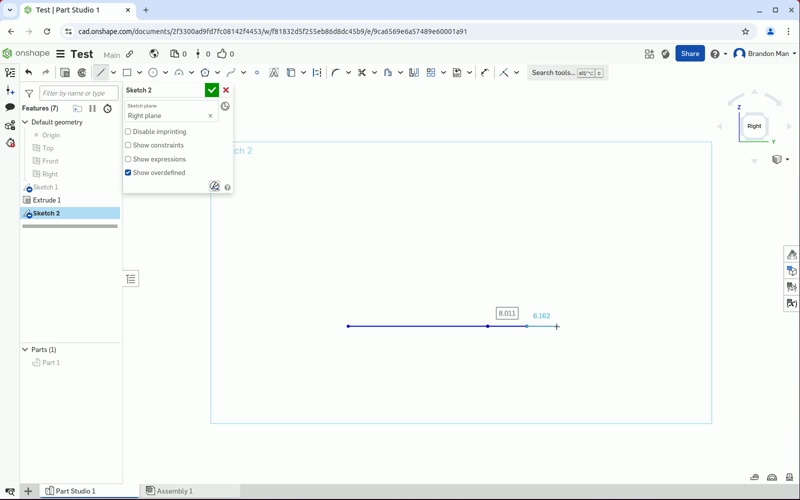
mouse_move(526, 322)
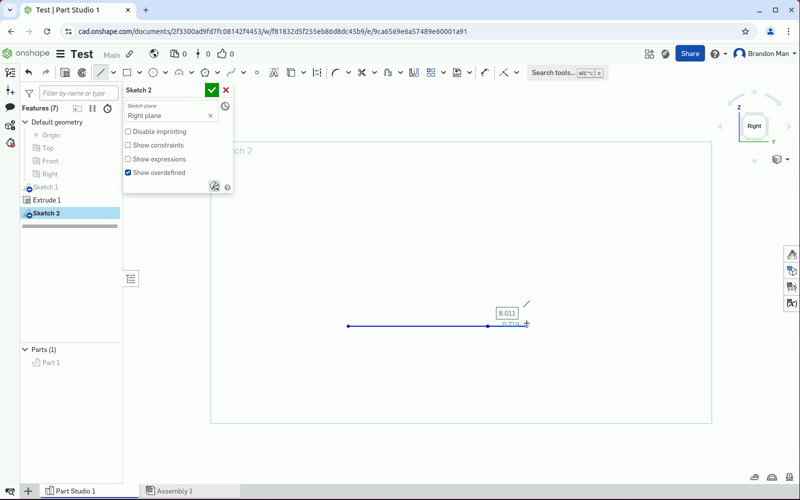
scroll(6)
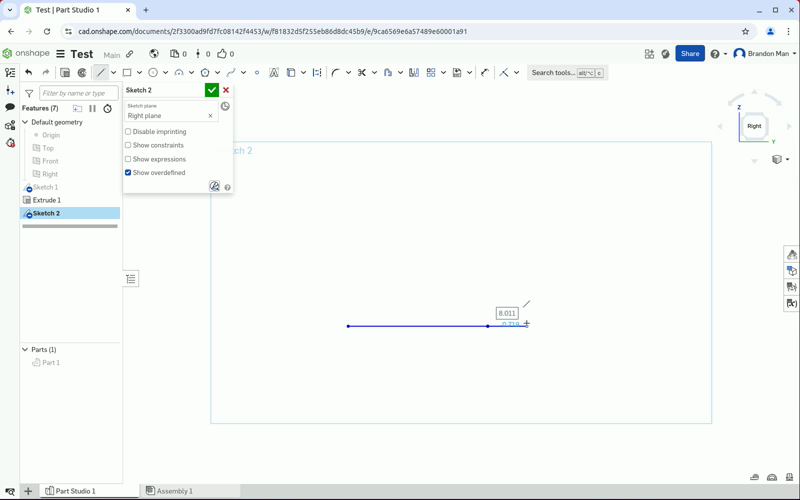
scroll(6)
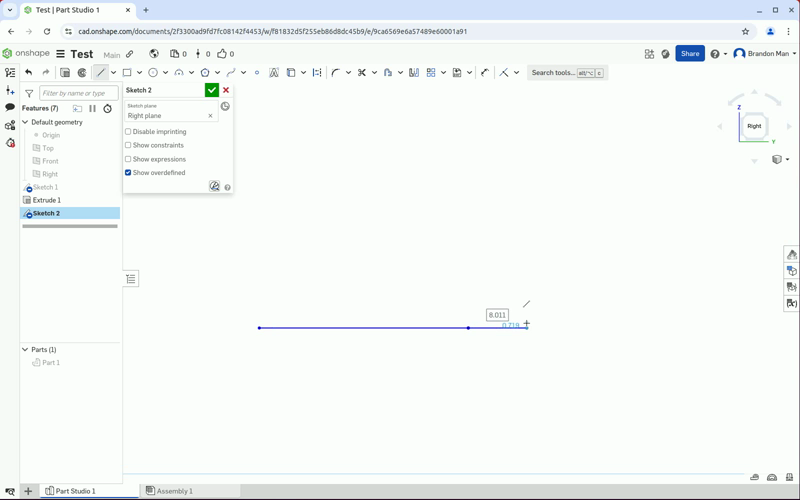
scroll(6)
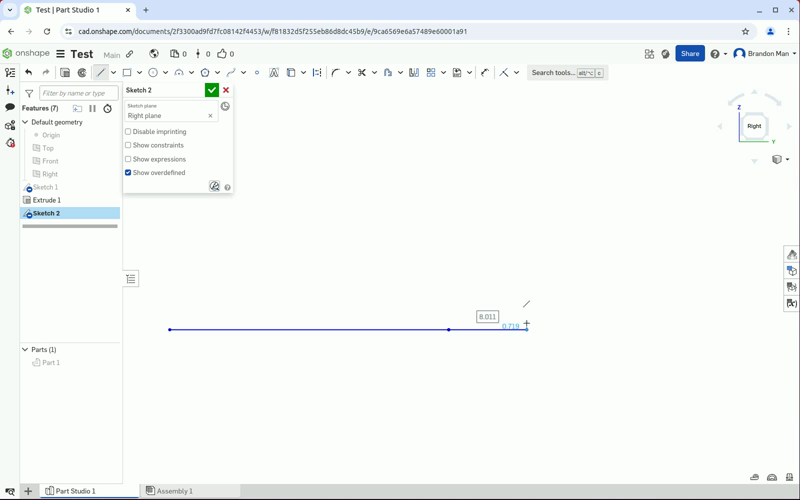
scroll(6)
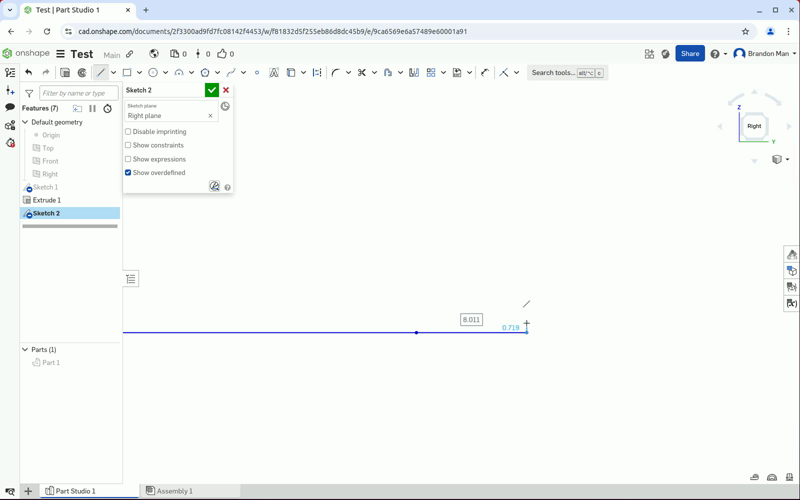
scroll(6)
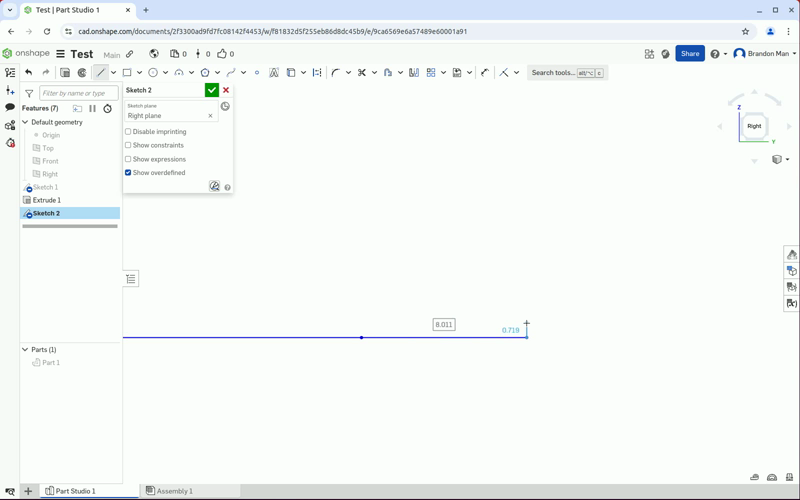
scroll(6)
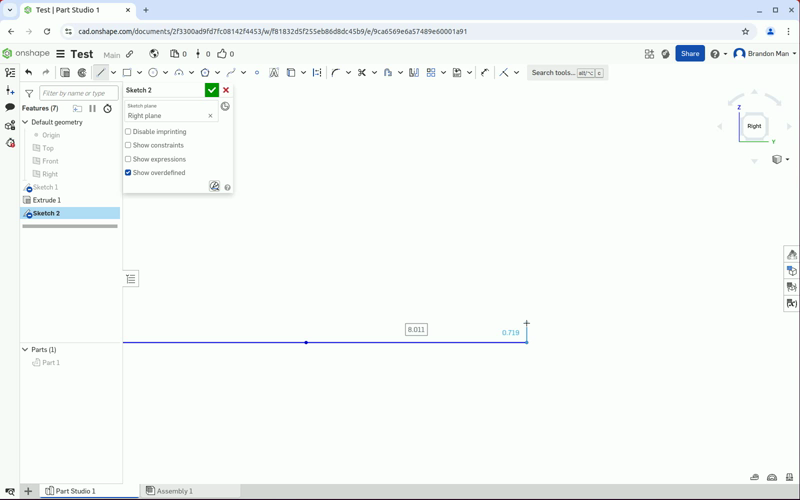
scroll(6)
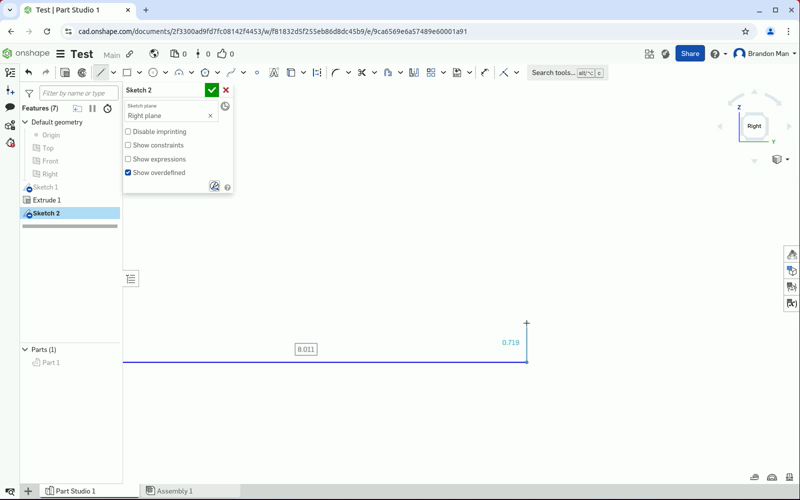
click(526, 322)
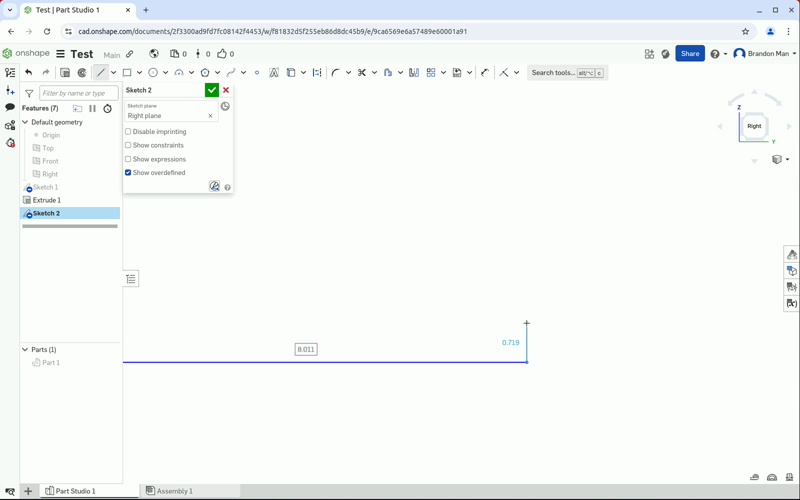
scroll(-6)
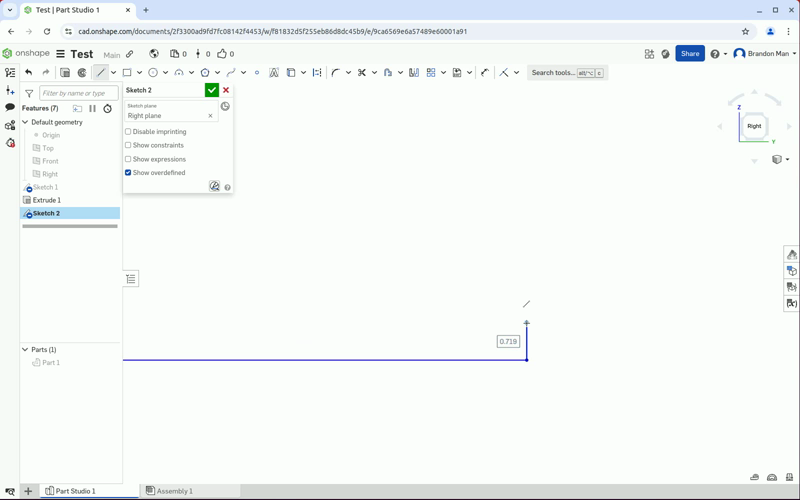
scroll(-6)
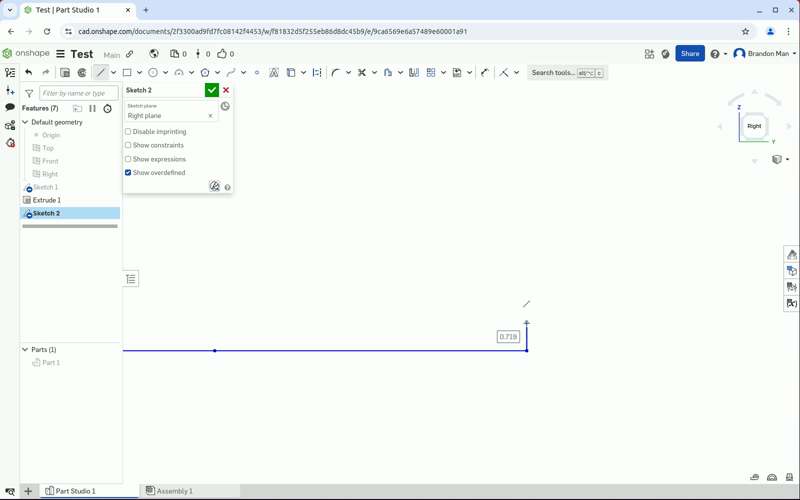
scroll(-6)
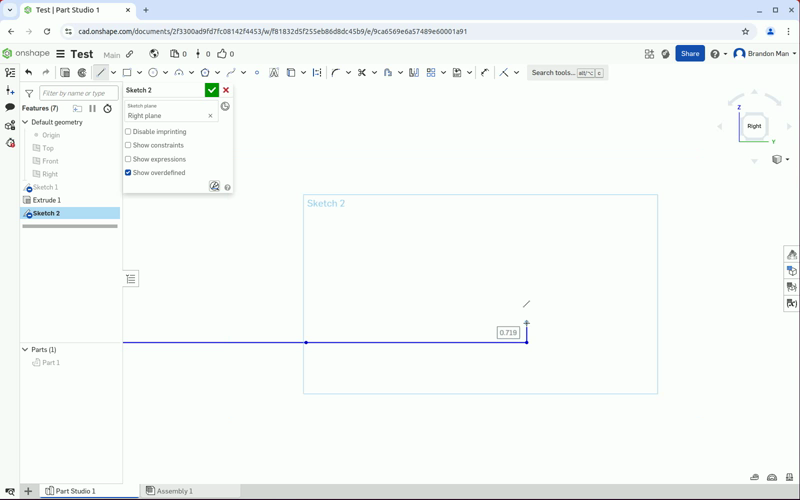
scroll(-6)
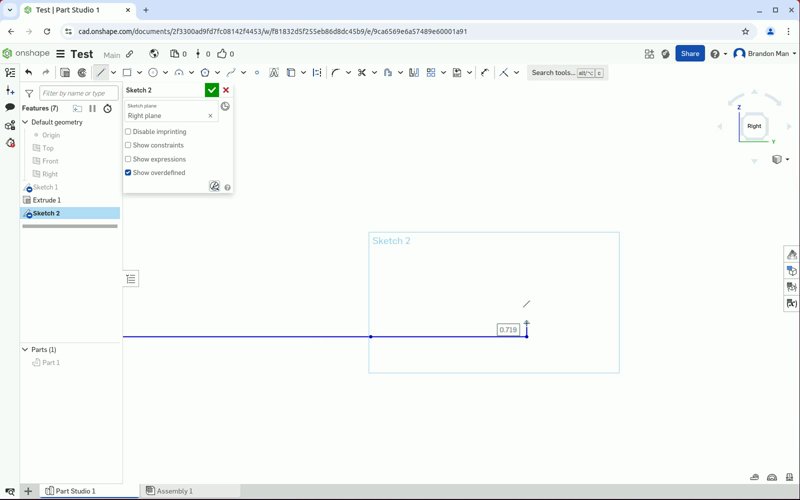
scroll(-6)
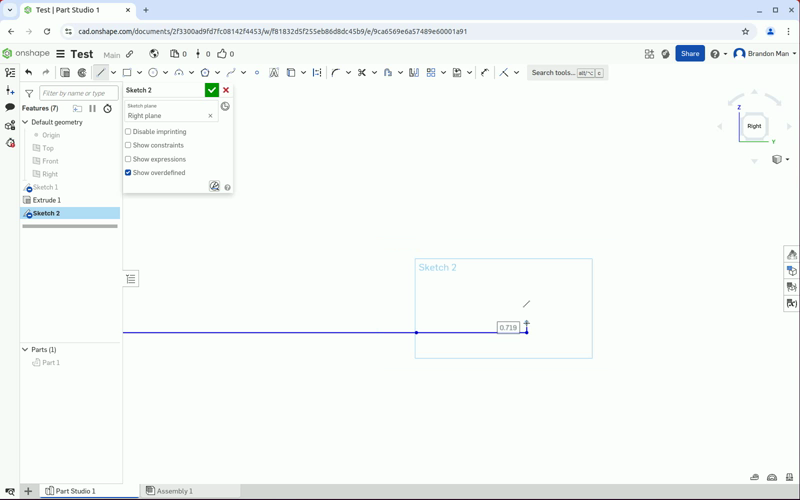
scroll(-6)
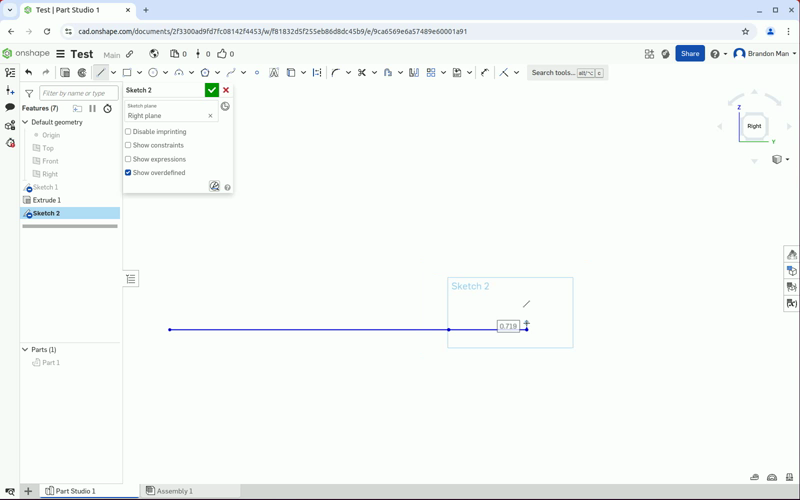
scroll(-6)
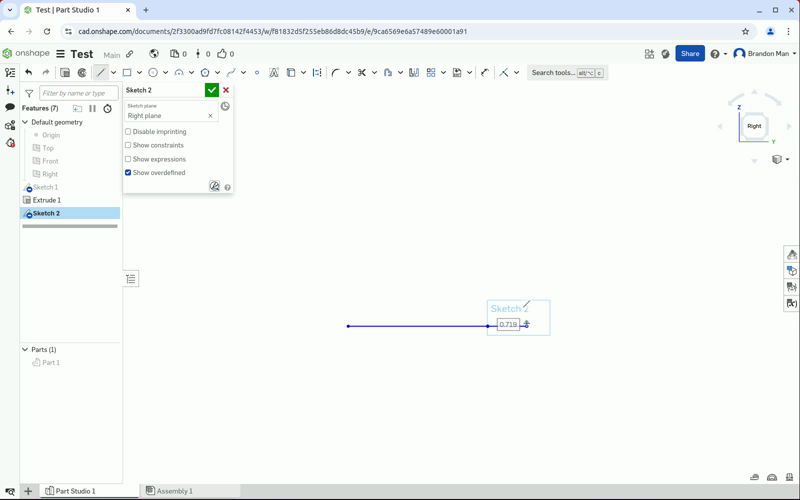
key_up(shift)
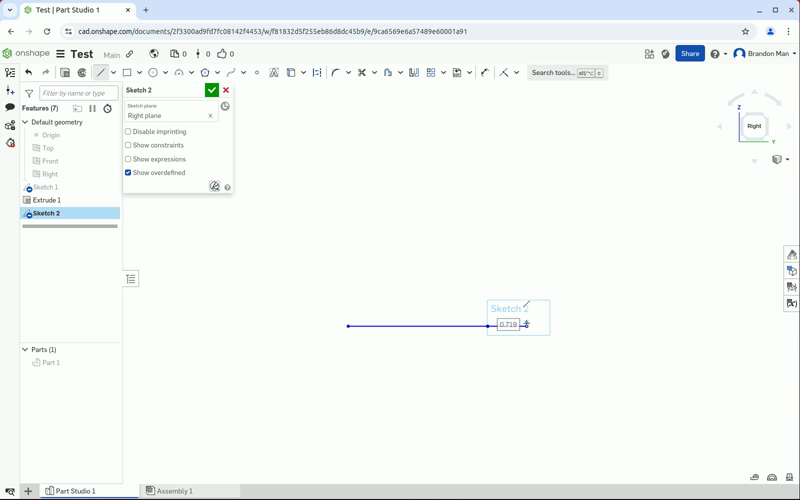
key_down(shift)
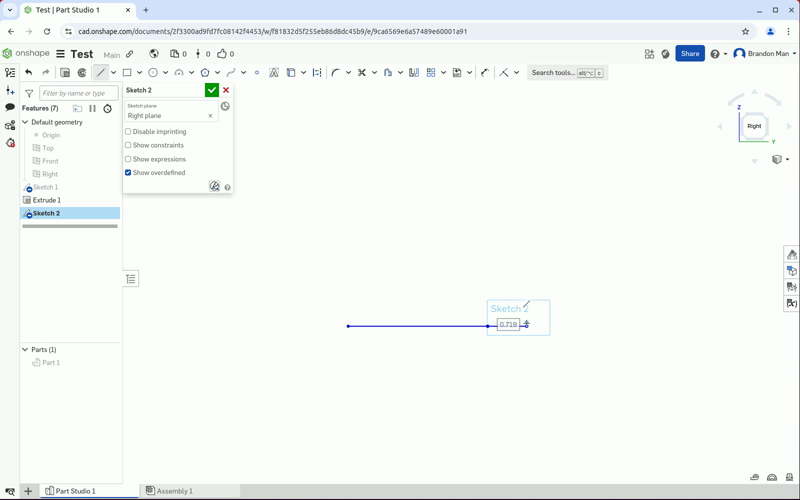
mouse_move(556, 322)
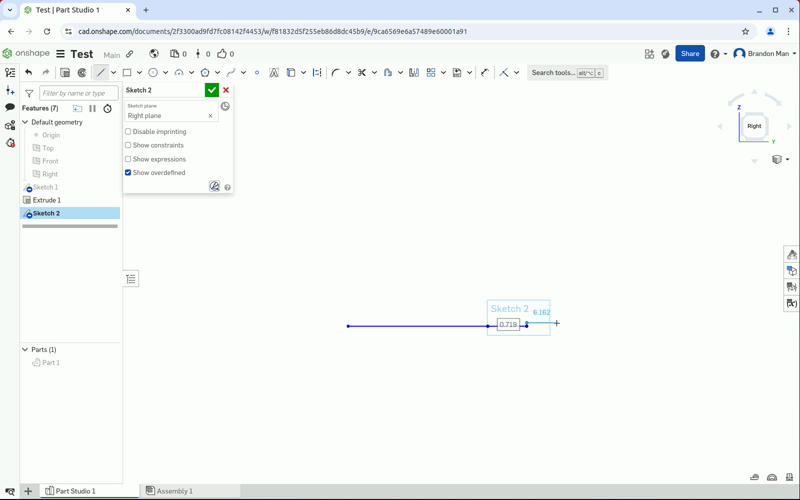
mouse_move(496, 322)
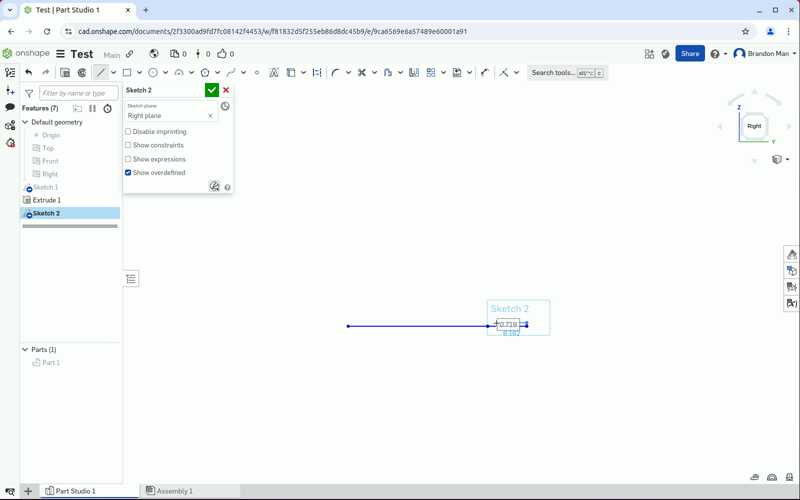
click(496, 322)
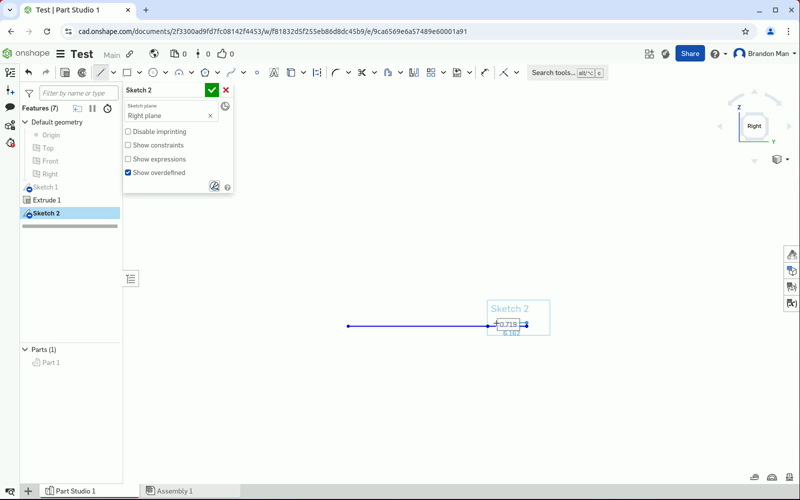
key_up(shift)
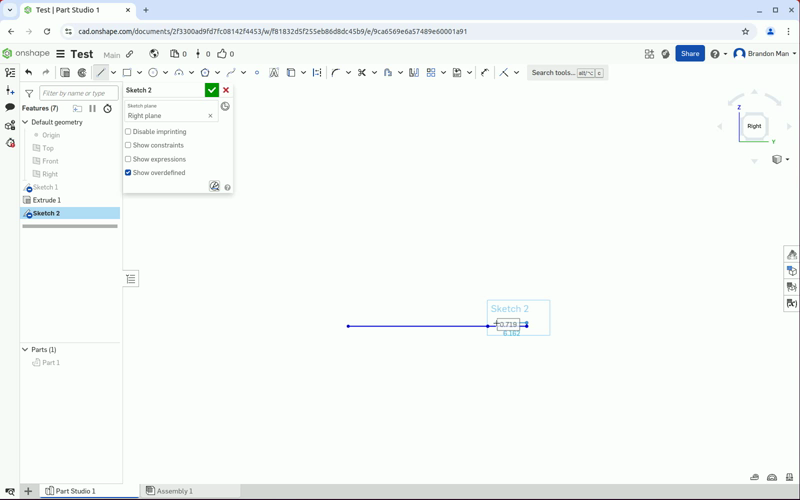
key_down(shift)
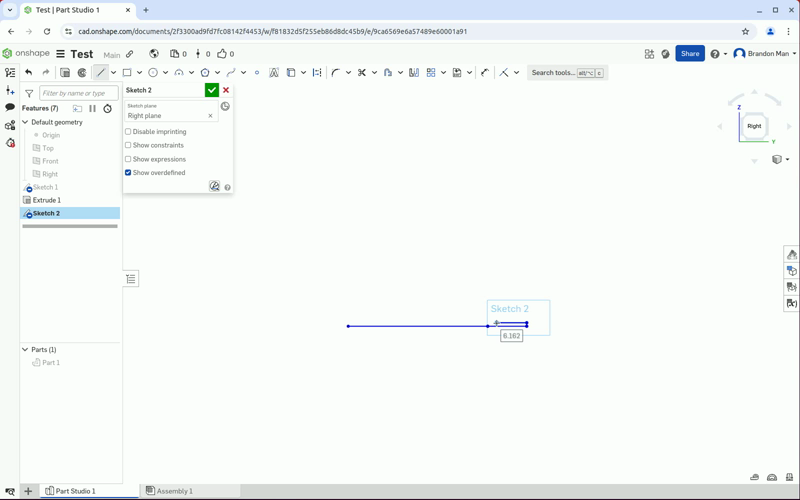
mouse_move(526, 322)
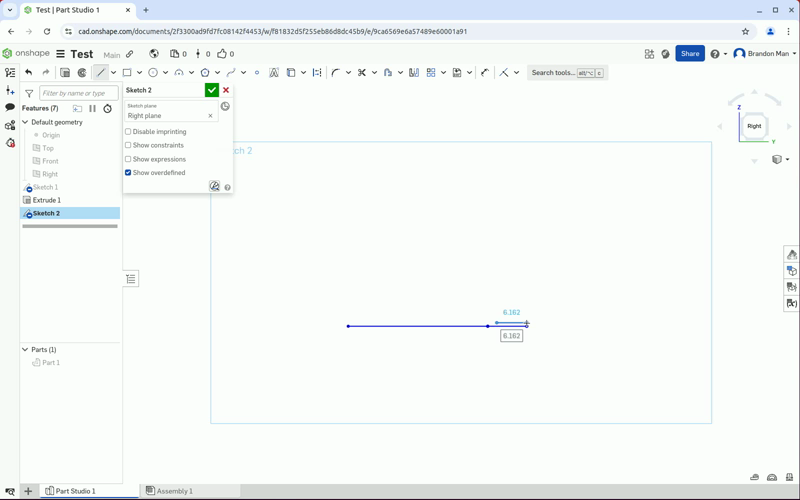
mouse_move(487, 322)
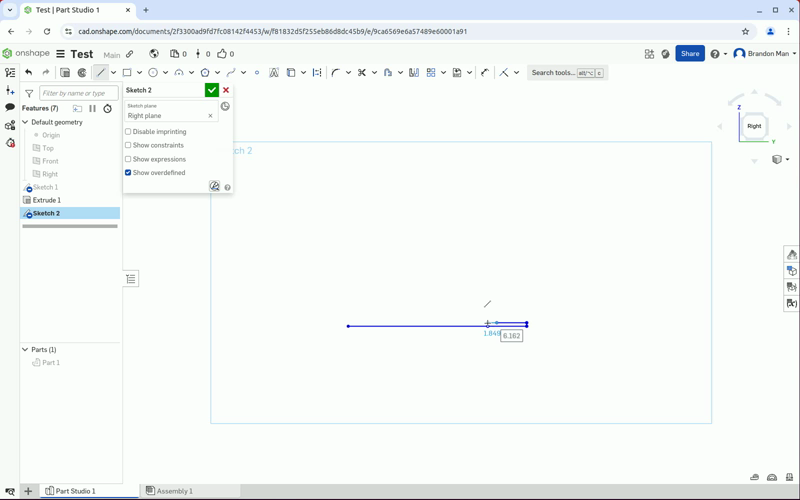
scroll(6)
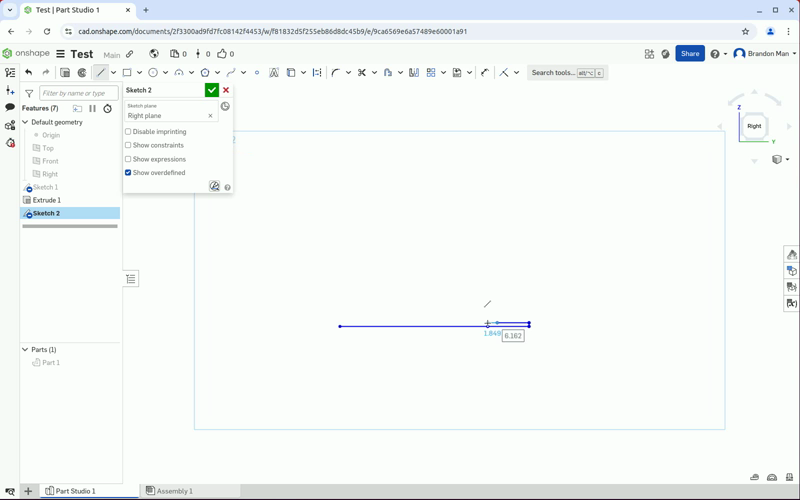
scroll(6)
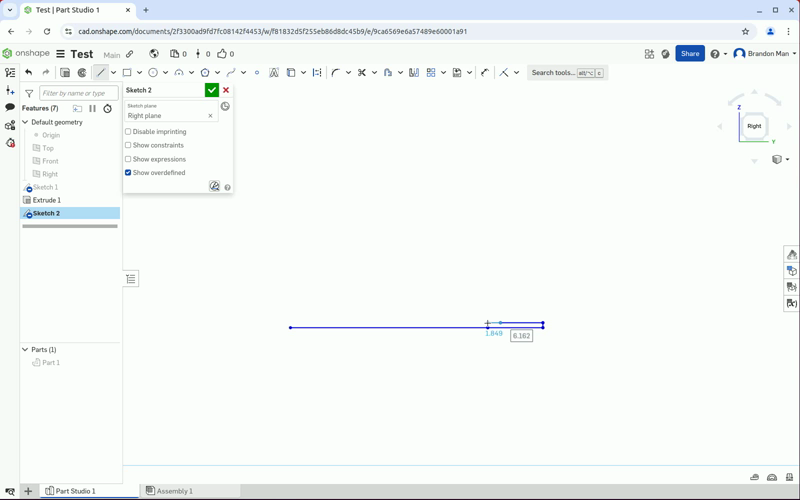
scroll(6)
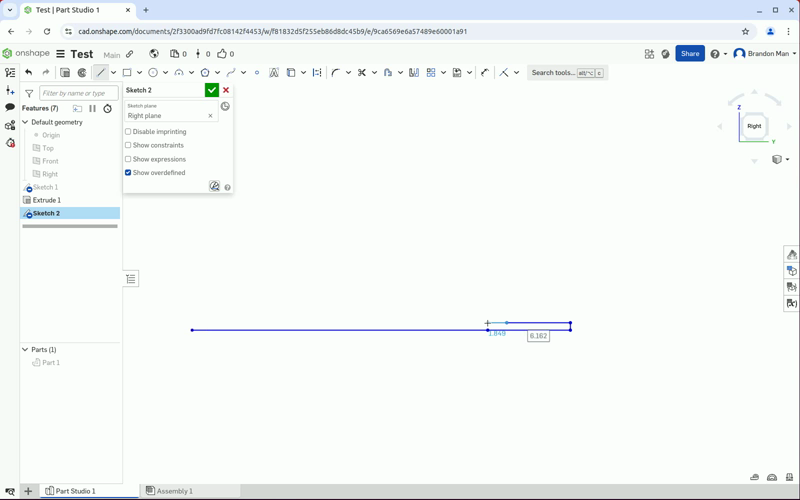
scroll(6)
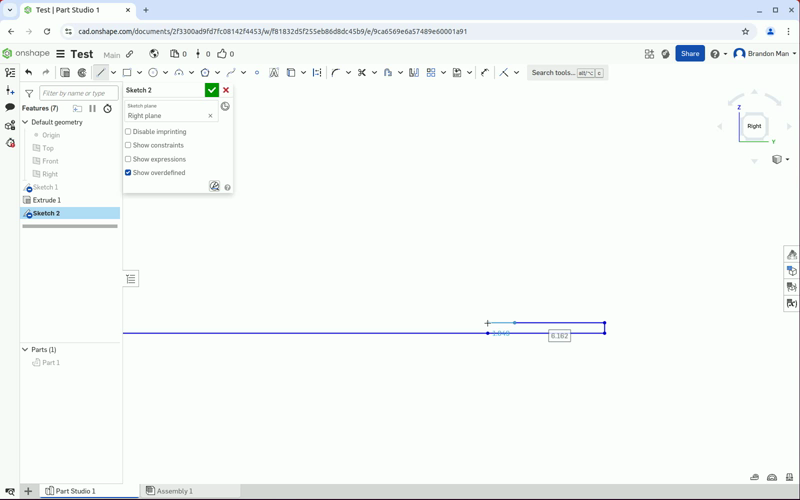
scroll(6)
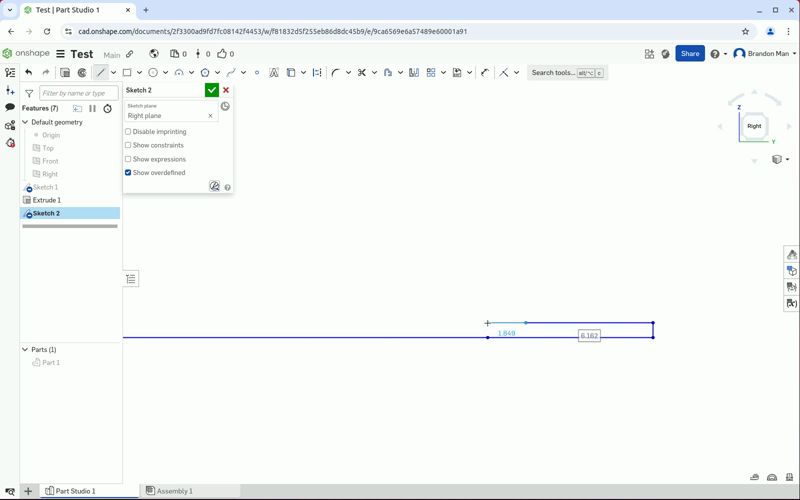
scroll(6)
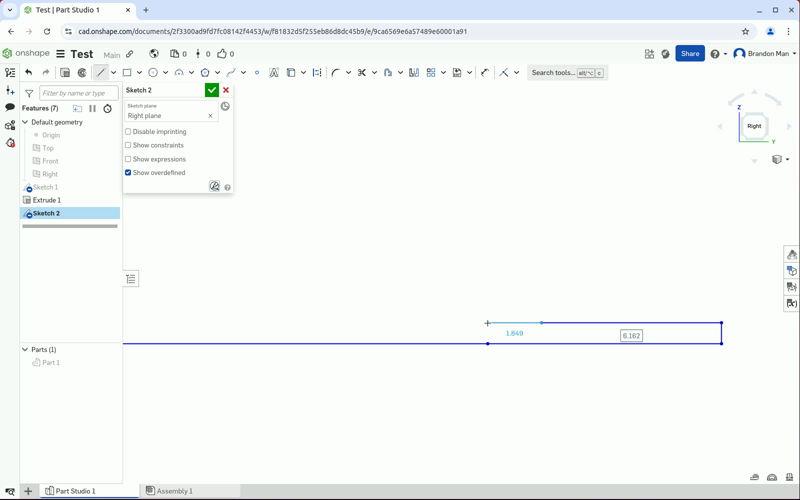
scroll(6)
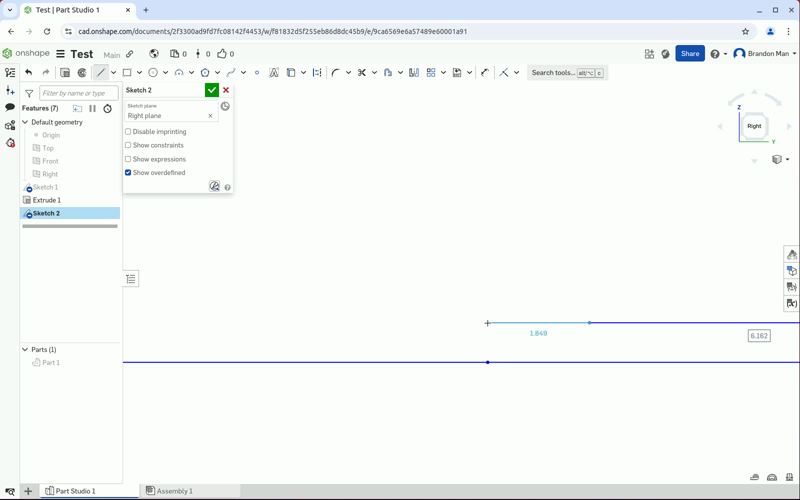
click(487, 322)
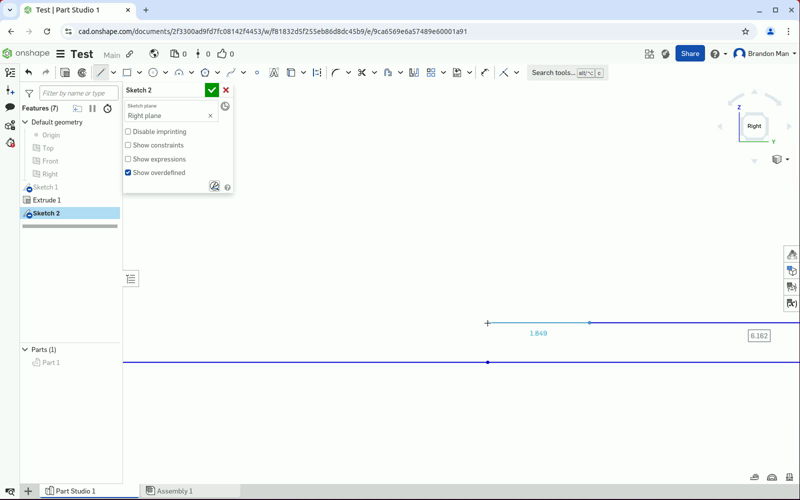
scroll(-6)
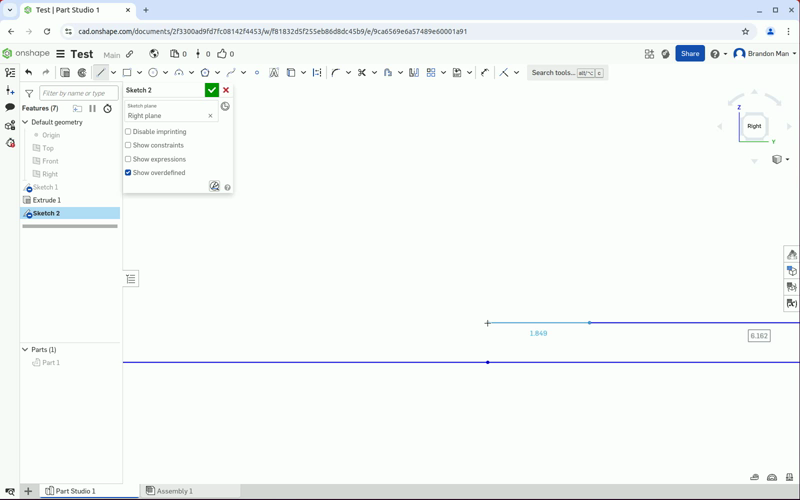
scroll(-6)
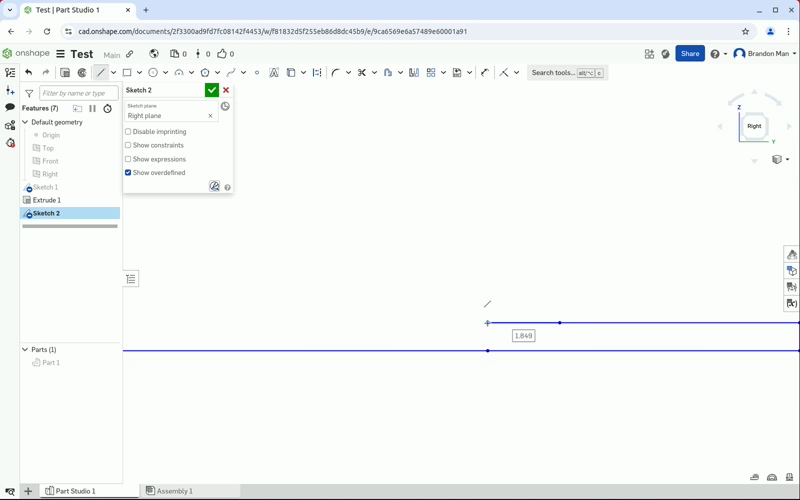
scroll(-6)
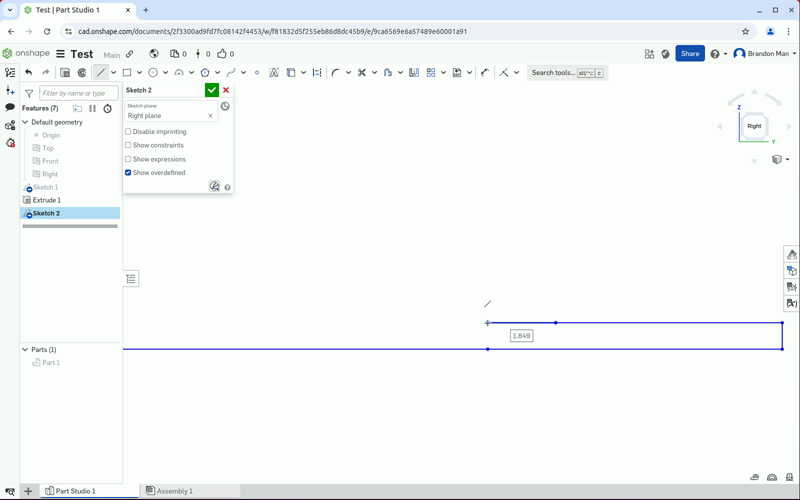
scroll(-6)
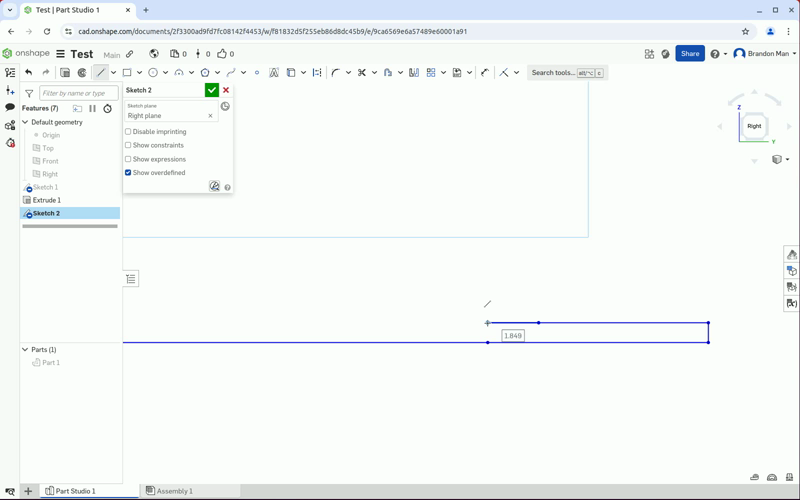
scroll(-6)
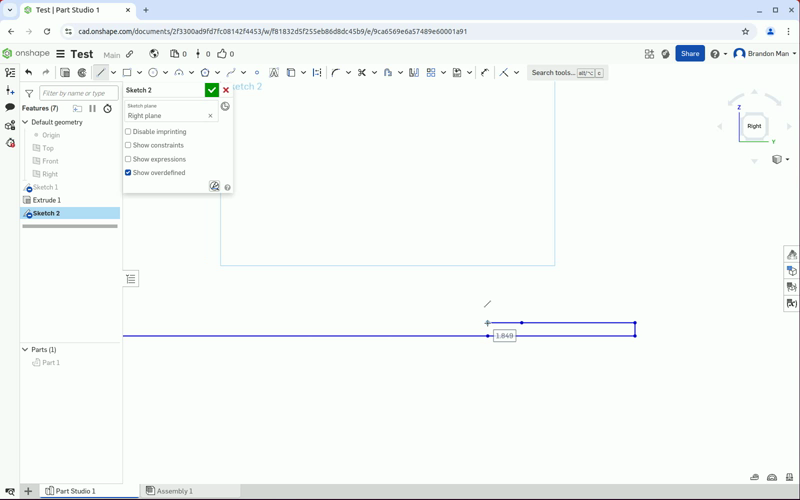
scroll(-6)
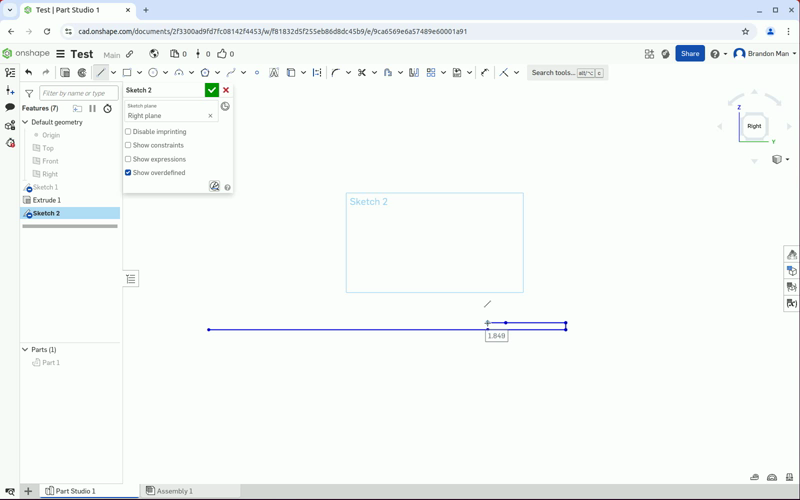
scroll(-6)
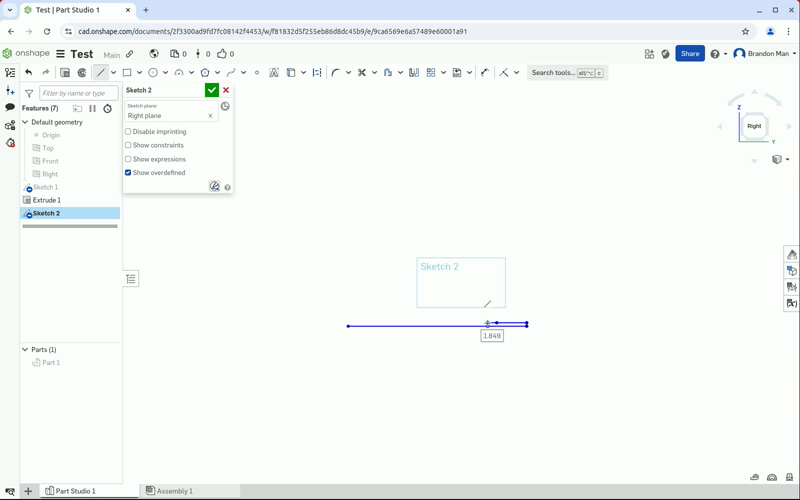
key_up(shift)
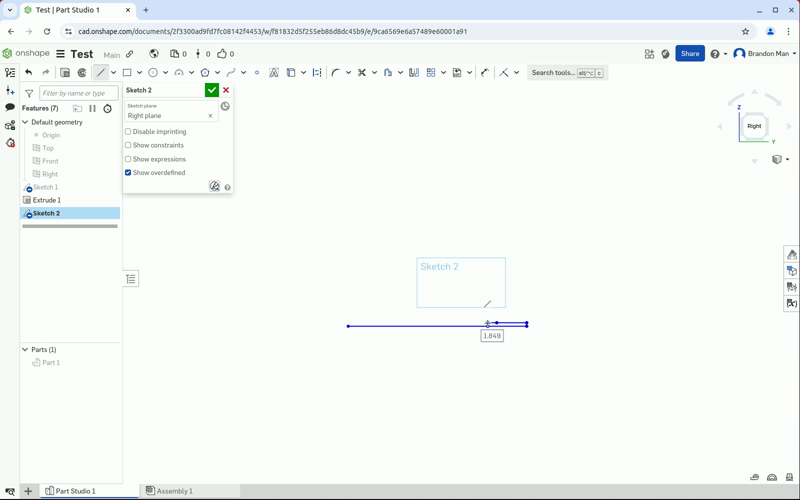
key_down(shift)
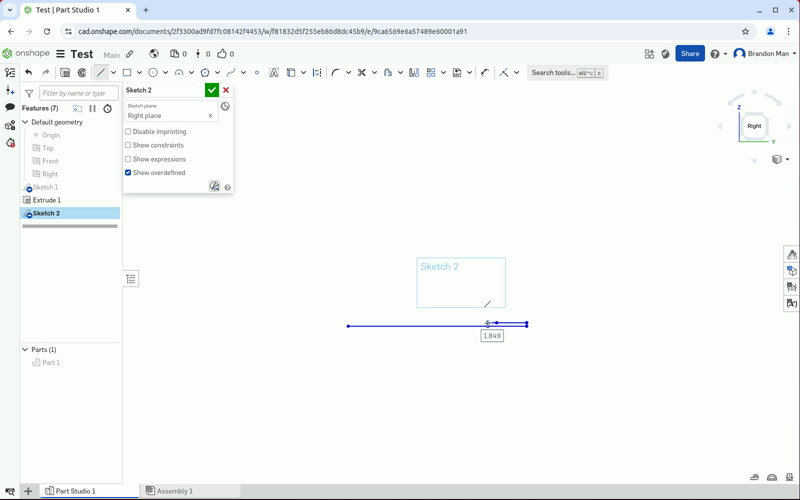
mouse_move(378, 322)
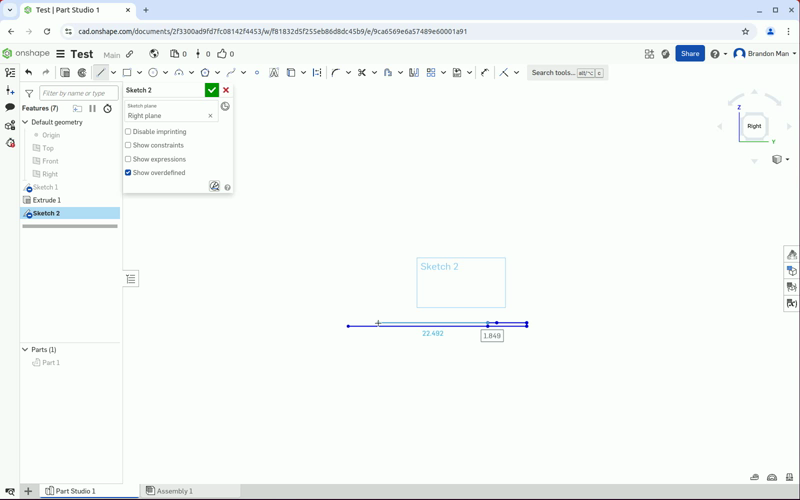
click(378, 322)
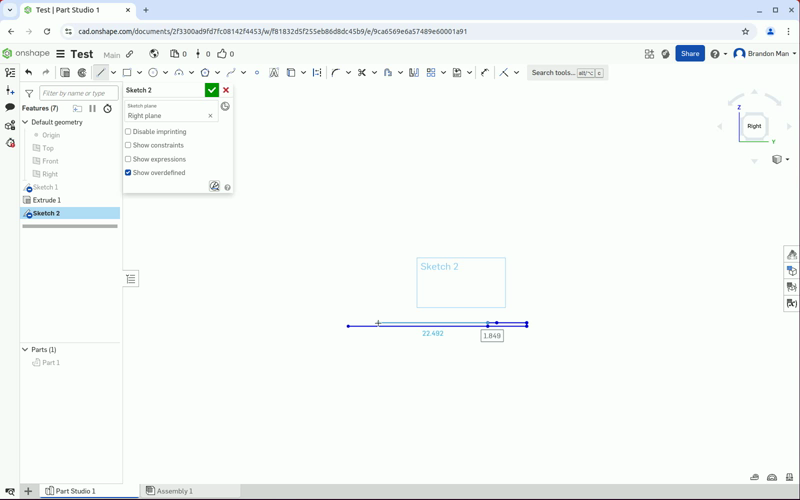
key_up(shift)
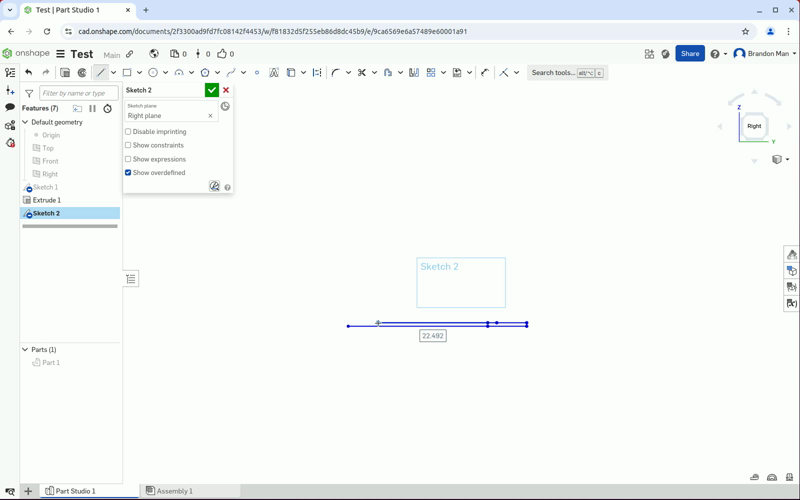
key_down(shift)
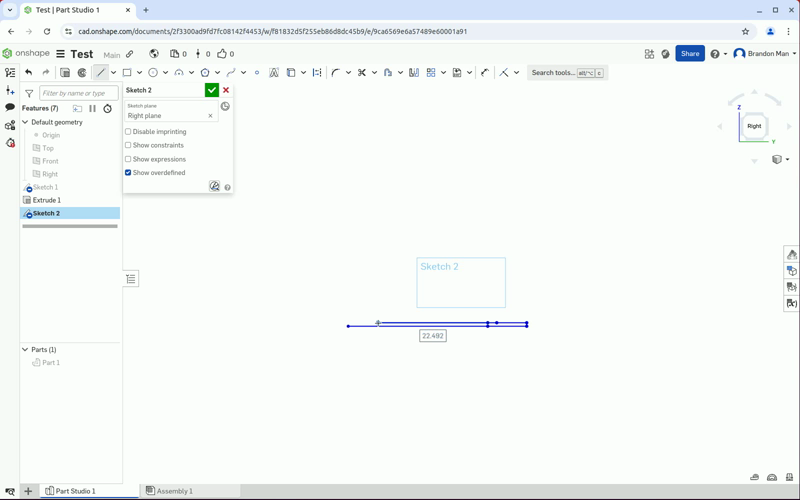
mouse_move(408, 322)
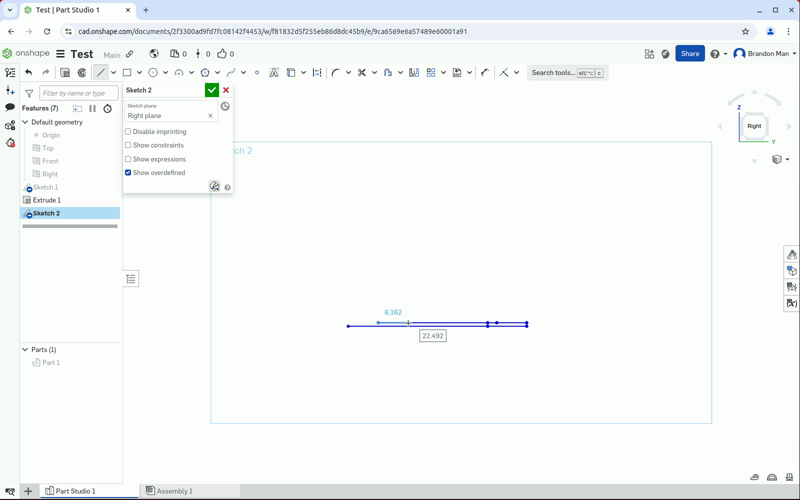
mouse_move(348, 322)
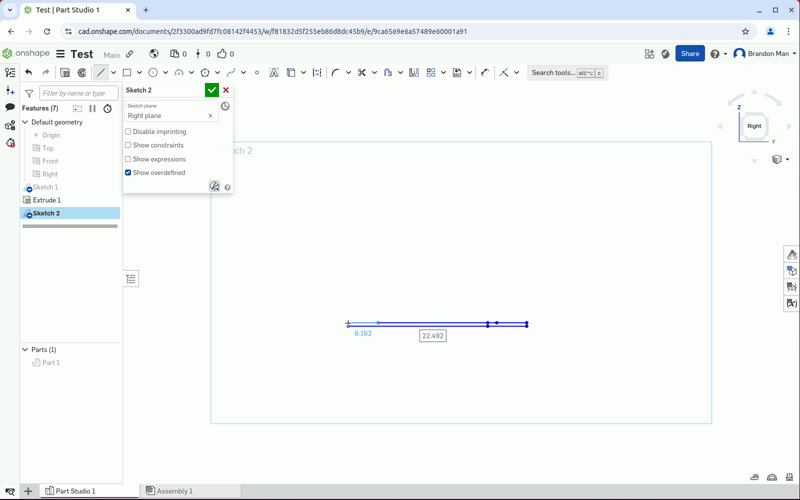
scroll(6)
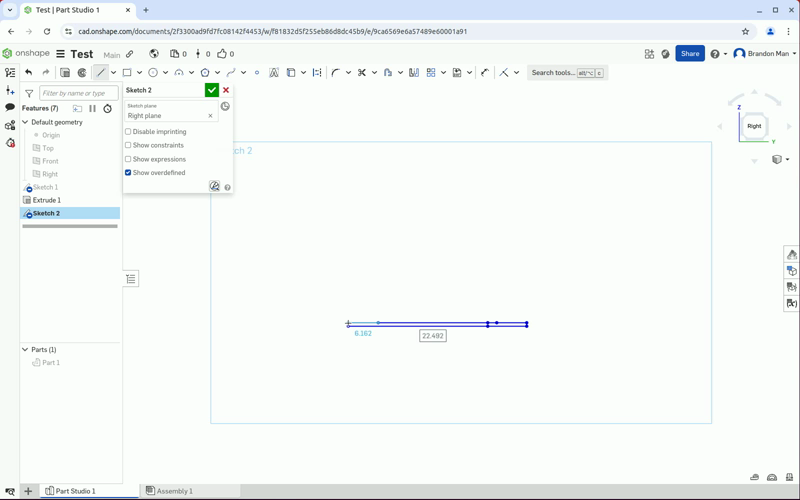
scroll(6)
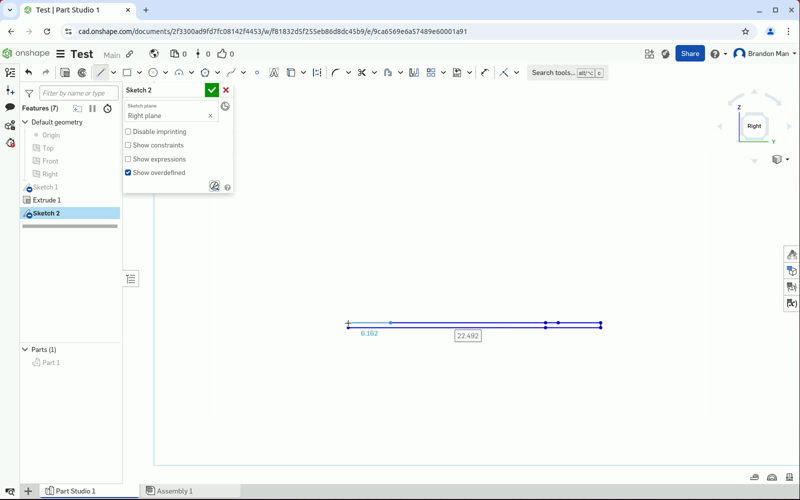
scroll(6)
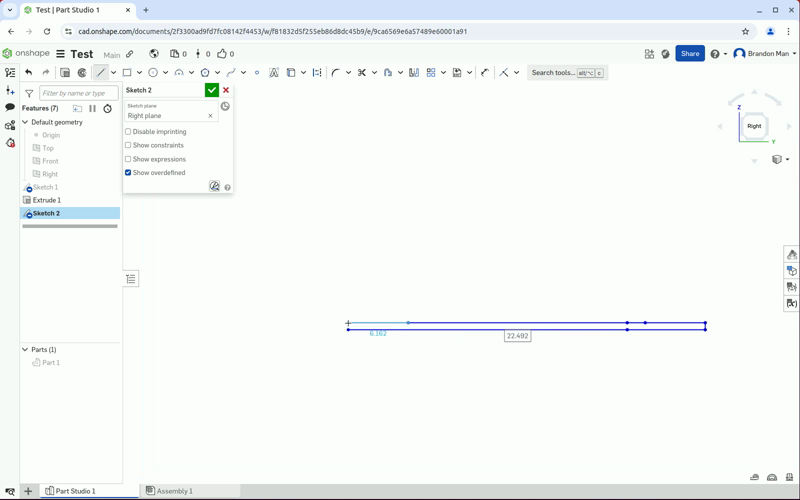
scroll(6)
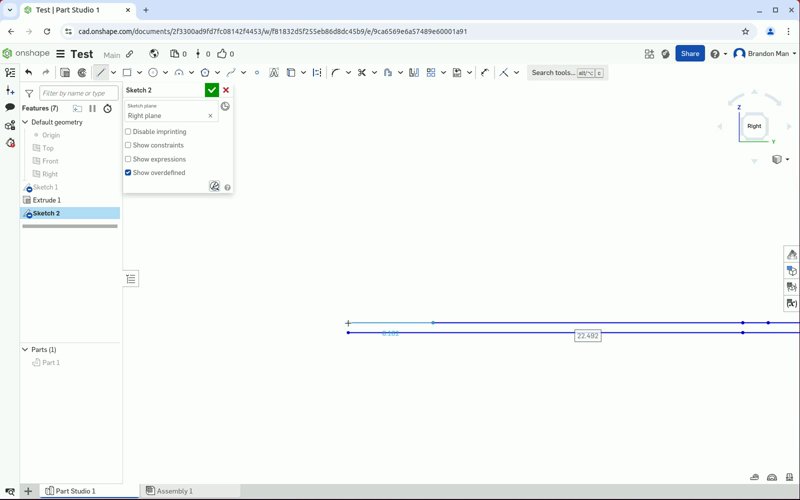
scroll(6)
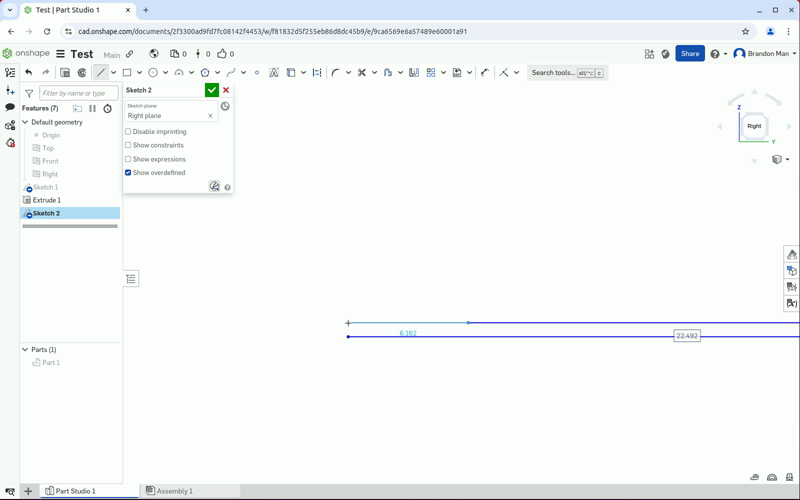
scroll(6)
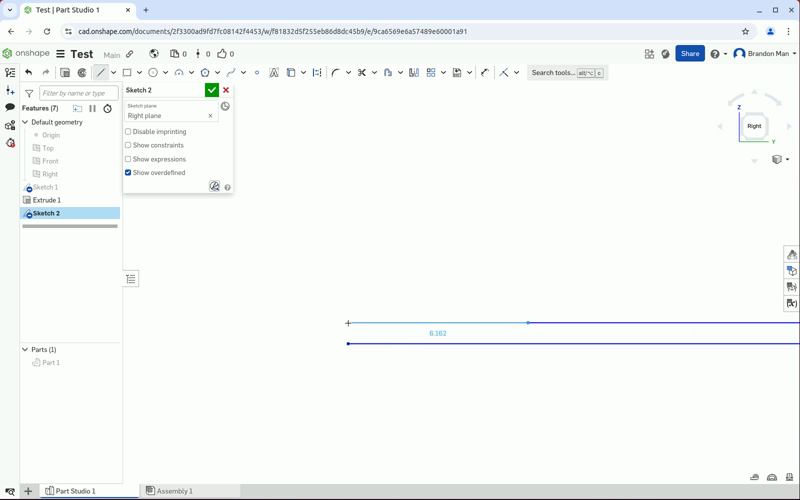
scroll(6)
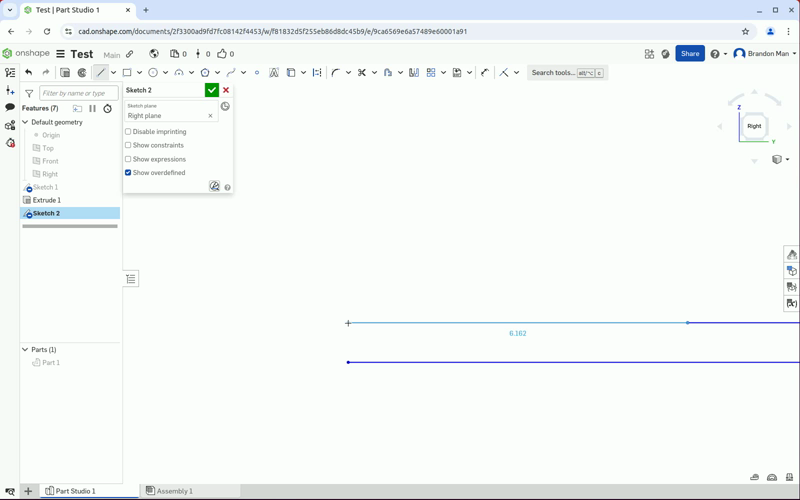
click(348, 322)
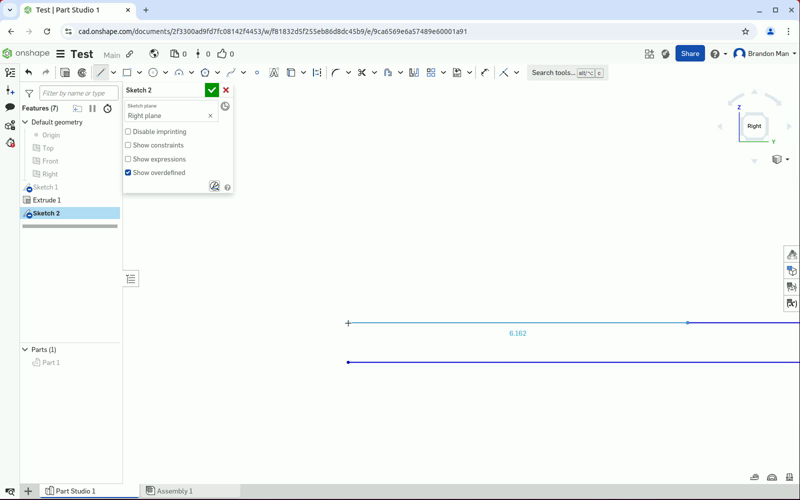
scroll(-6)
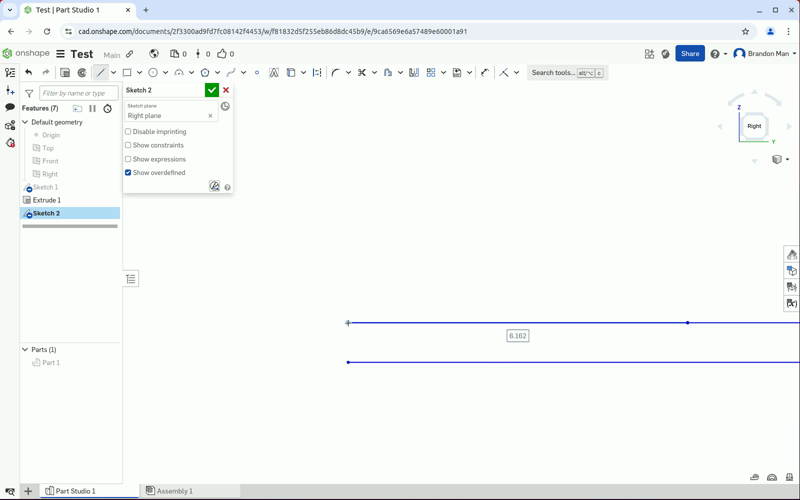
scroll(-6)
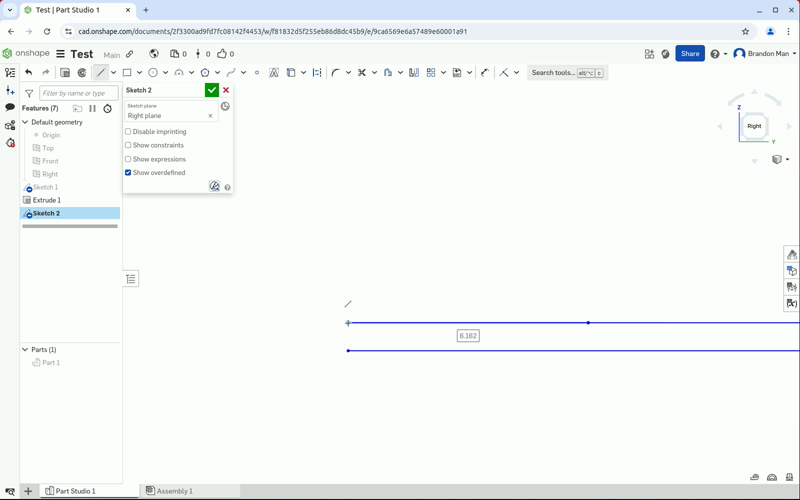
scroll(-6)
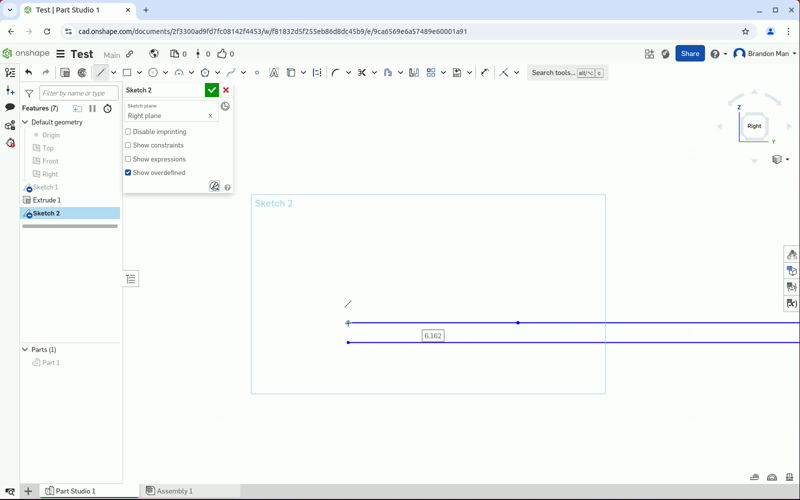
scroll(-6)
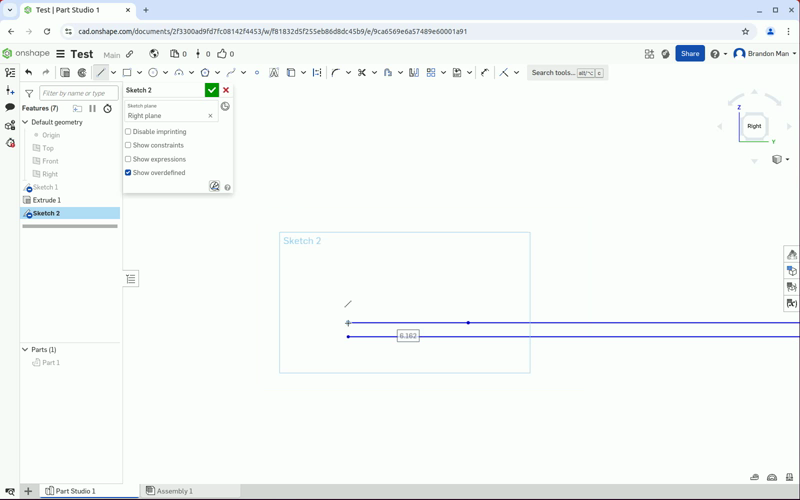
scroll(-6)
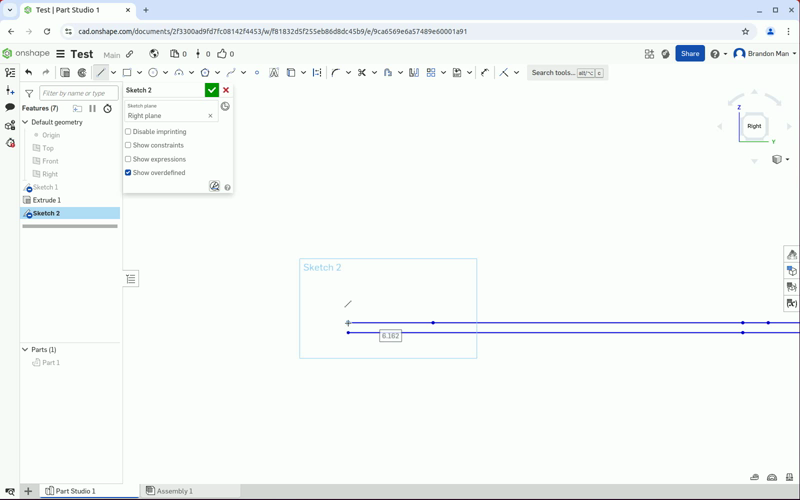
scroll(-6)
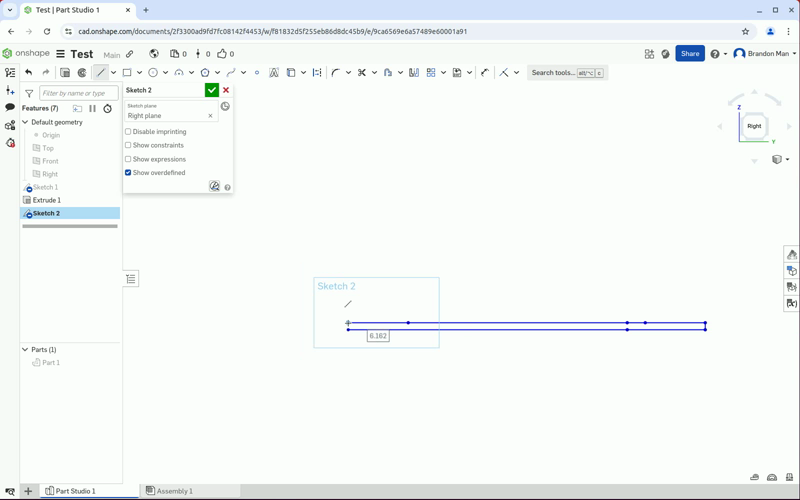
scroll(-6)
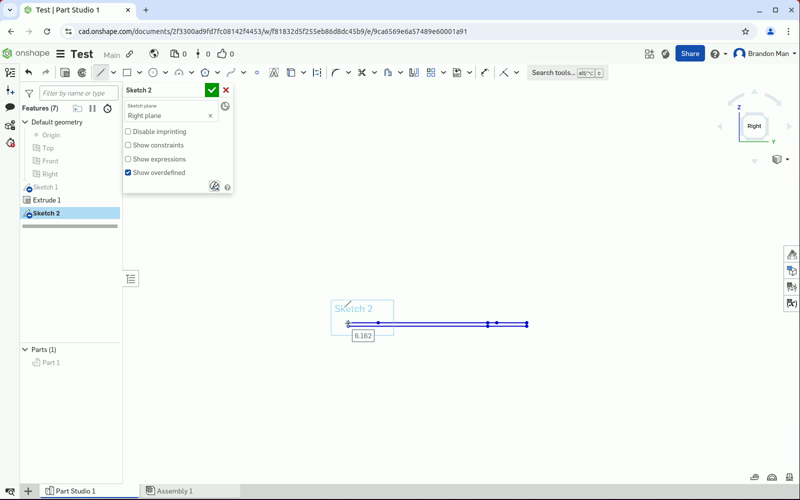
key_up(shift)
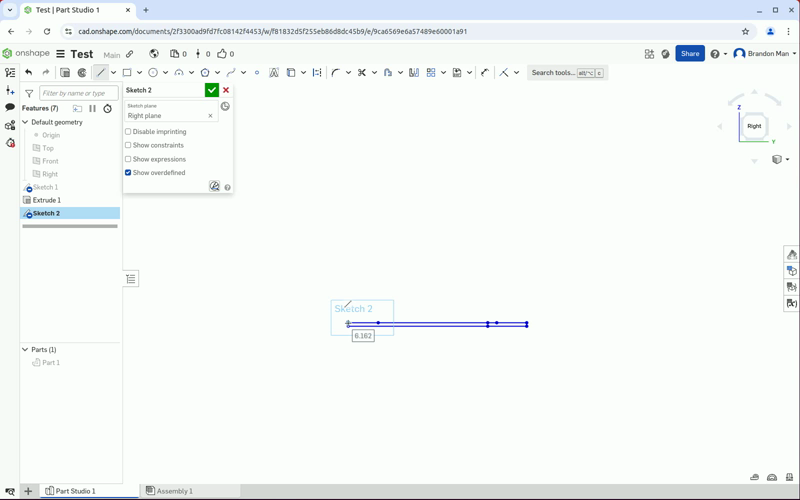
mouse_move(378, 322)
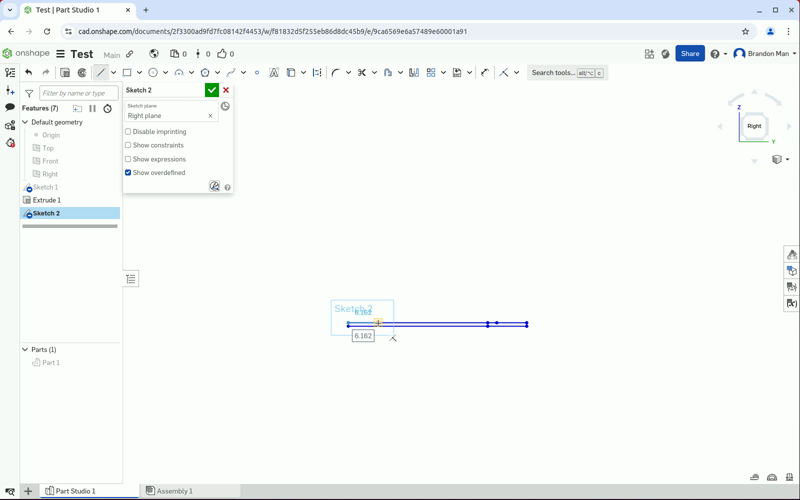
key_down(shift)
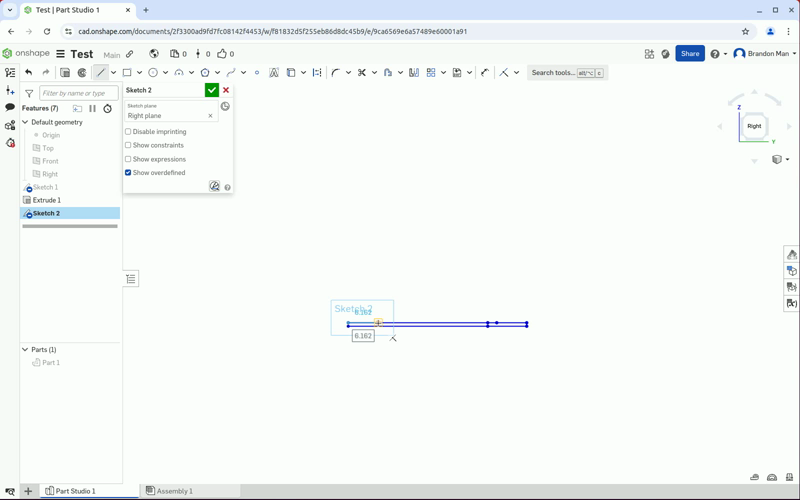
mouse_move(348, 326)
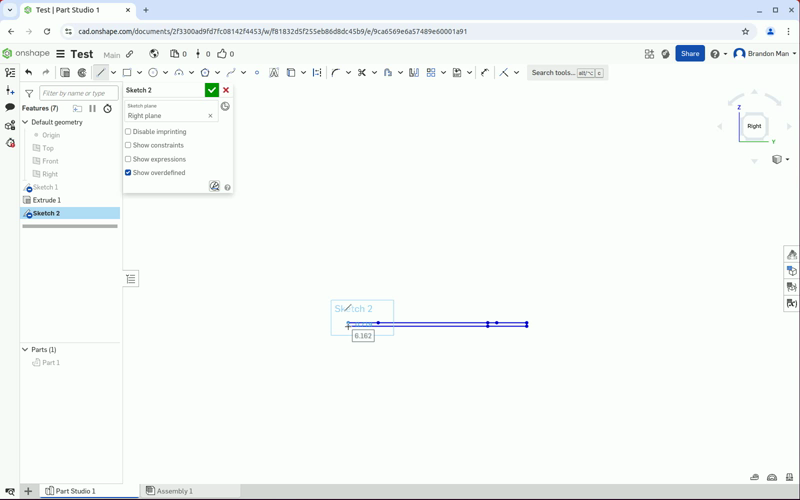
scroll(6)
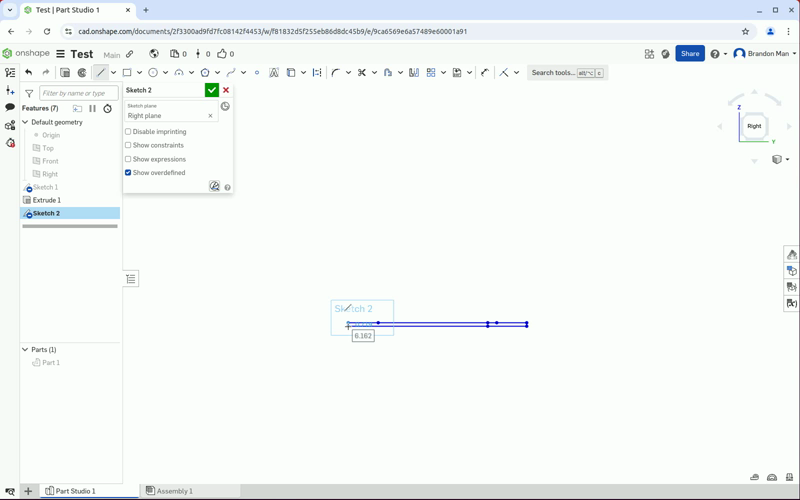
scroll(6)
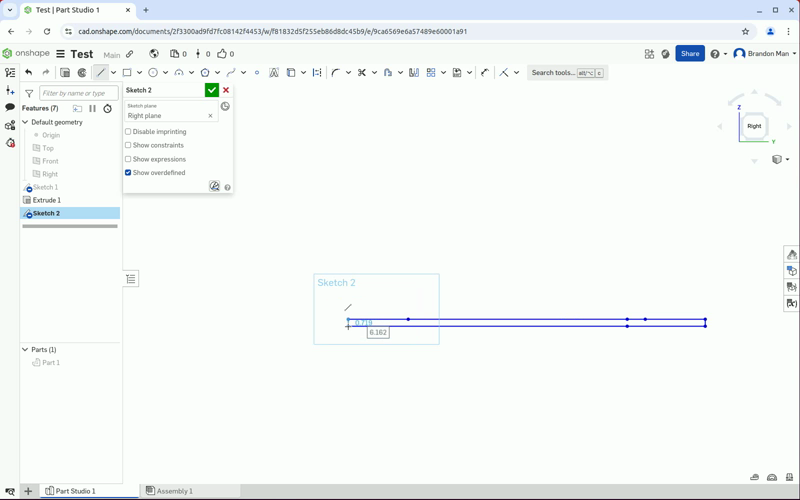
scroll(6)
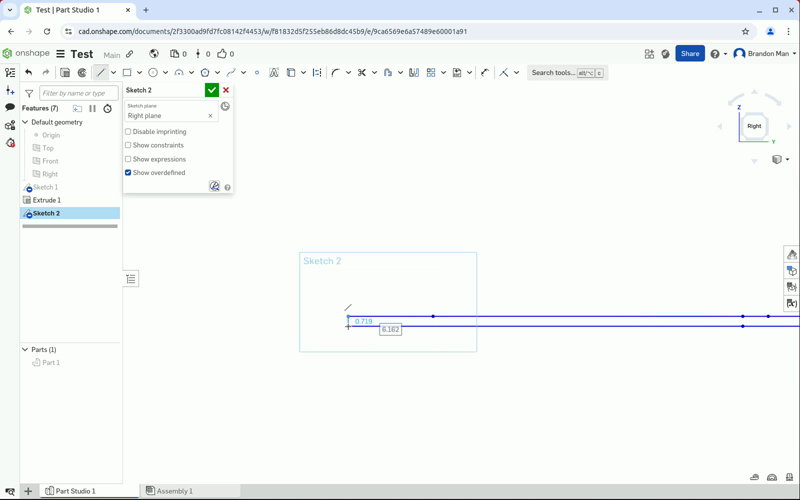
scroll(6)
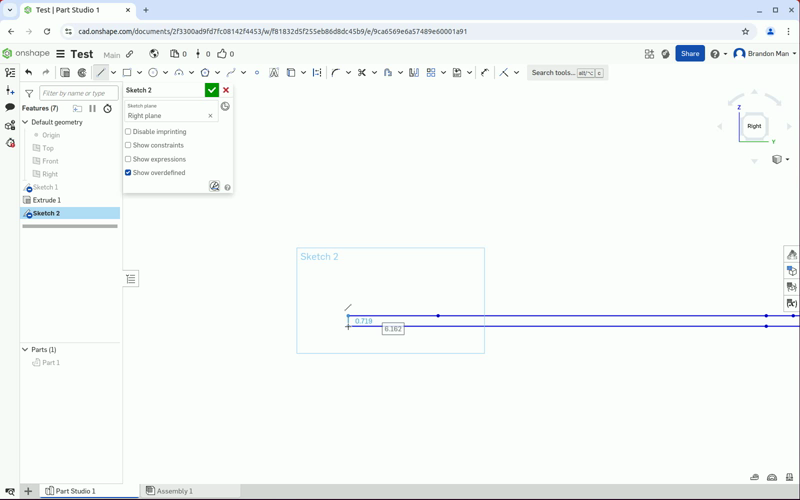
scroll(6)
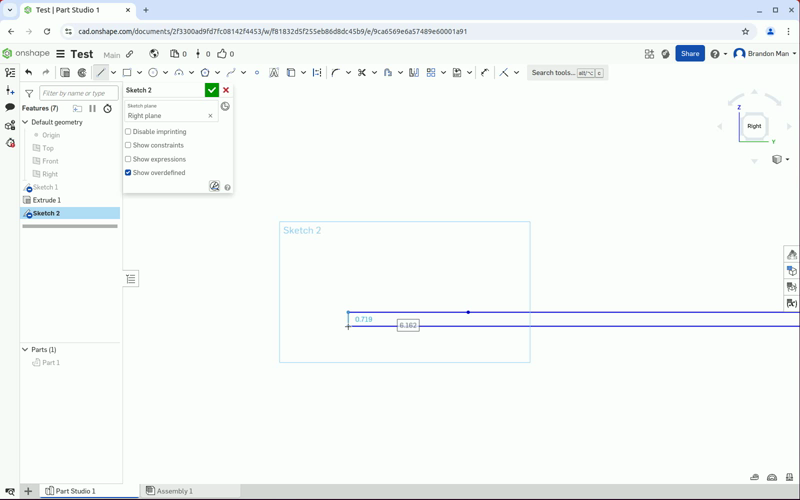
scroll(6)
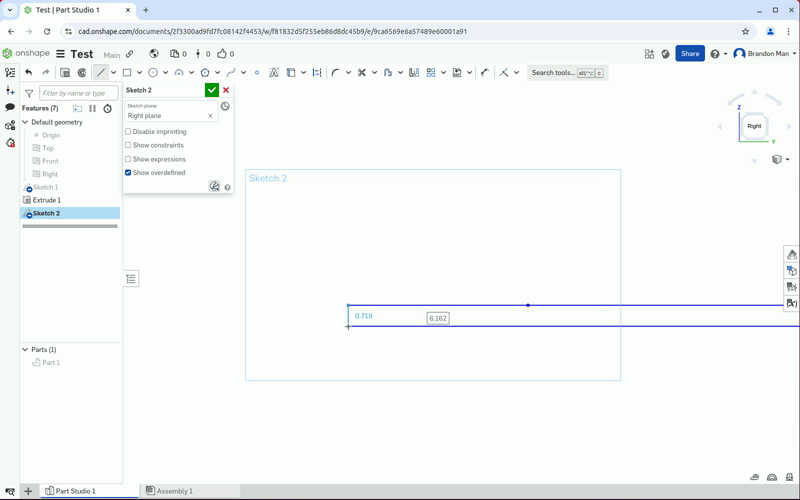
scroll(6)
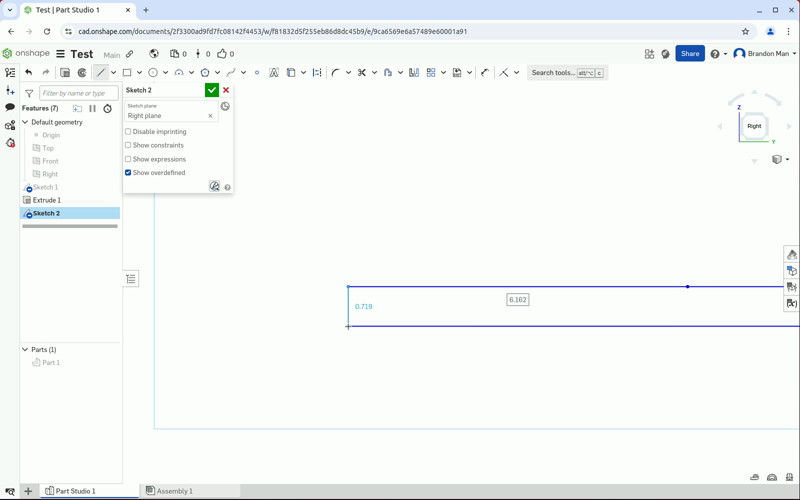
key_up(shift)
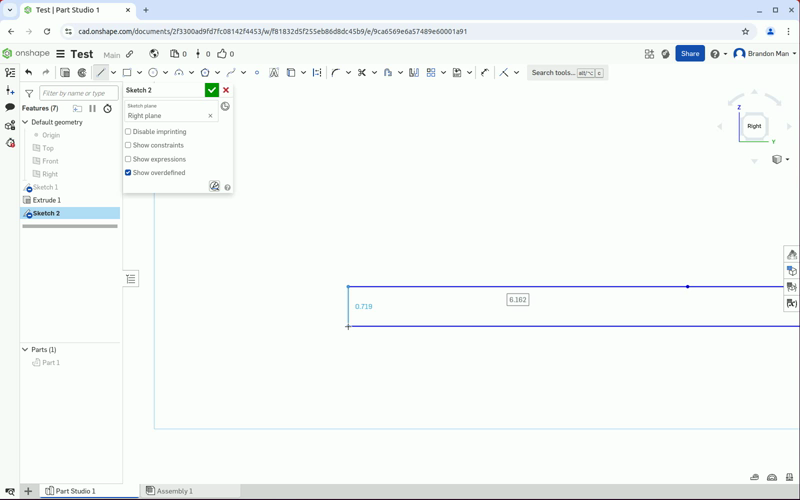
click(348, 326)
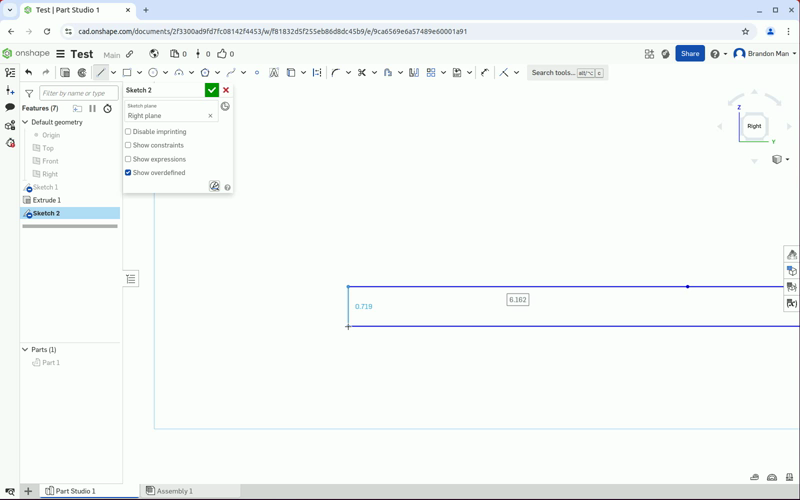
scroll(-6)
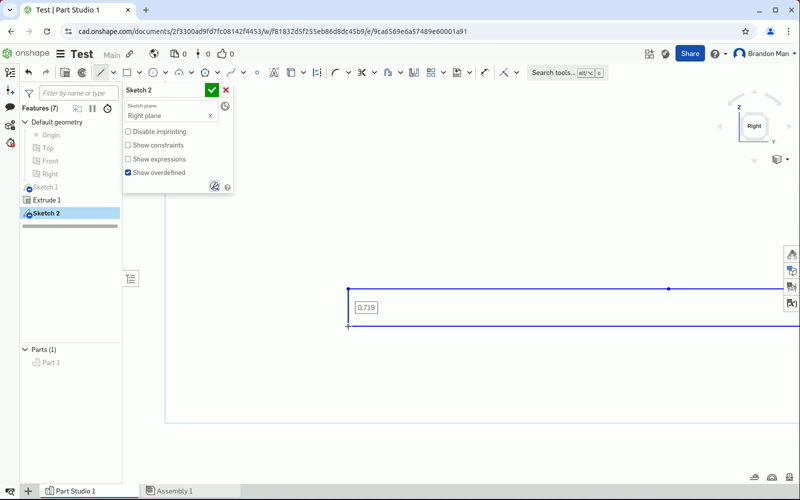
scroll(-6)
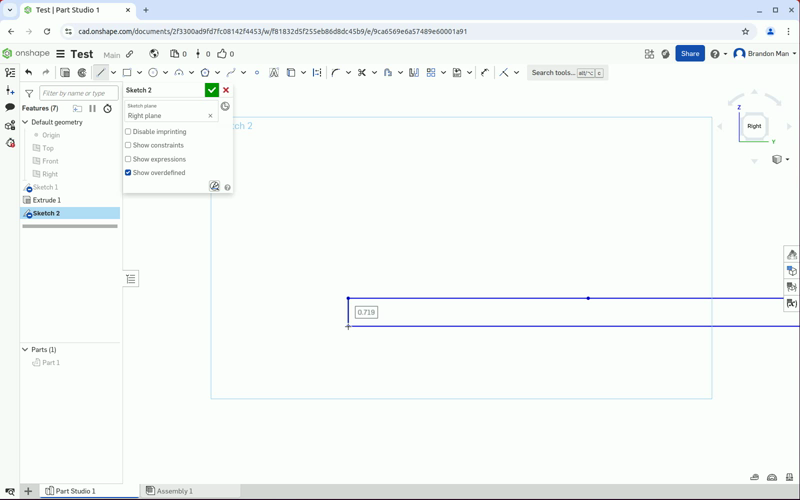
scroll(-6)
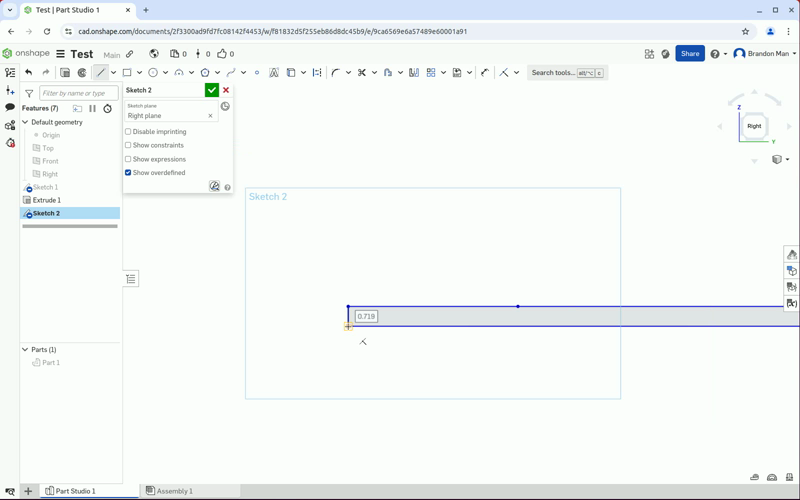
scroll(-6)
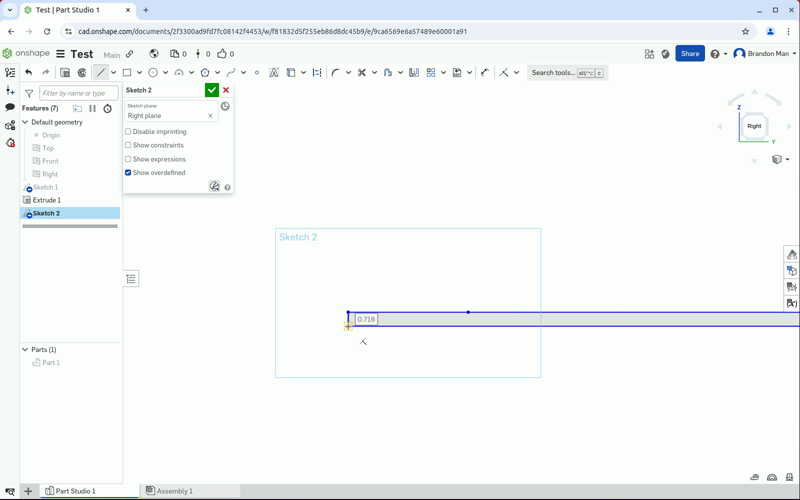
scroll(-6)
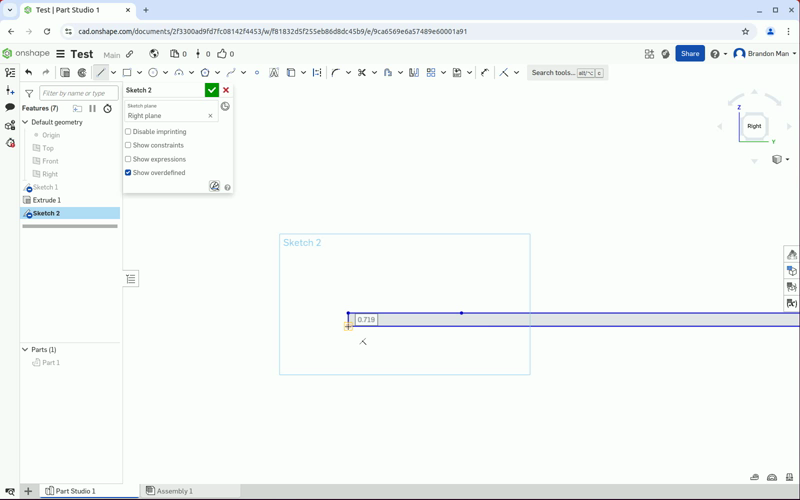
scroll(-6)
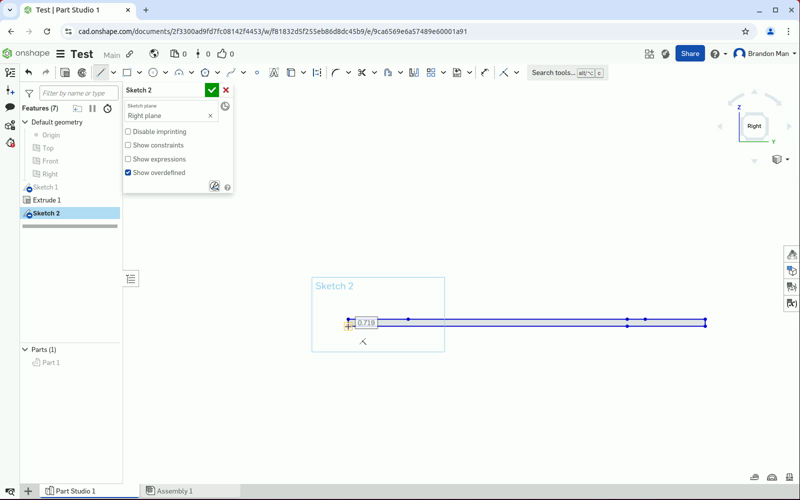
scroll(-6)
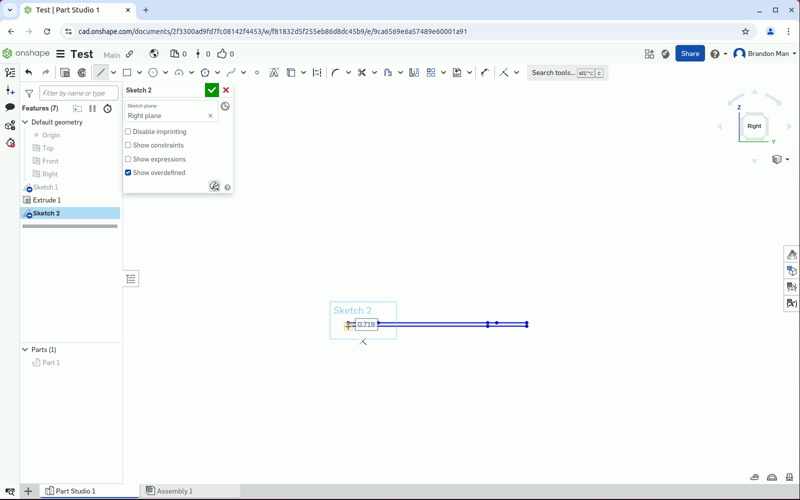
key(esc)
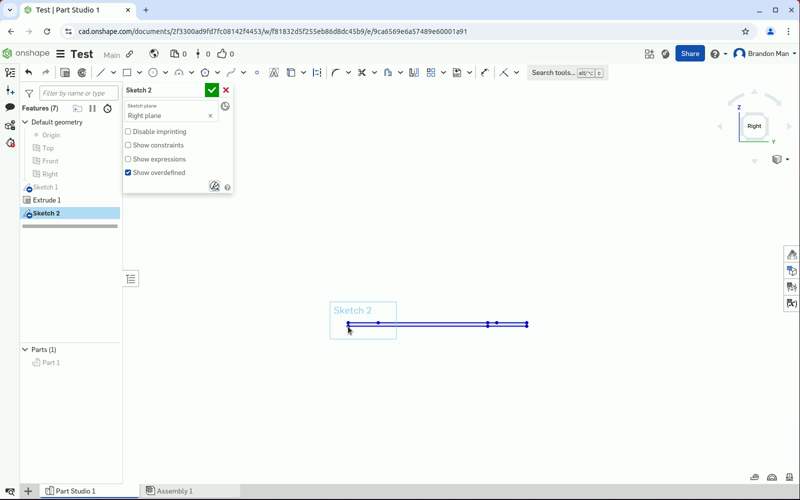
mouse_move(461, 325)
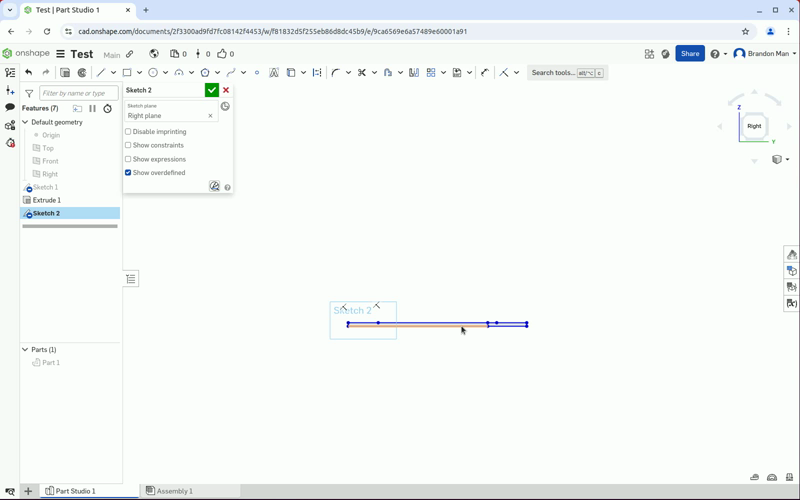
scroll(6)
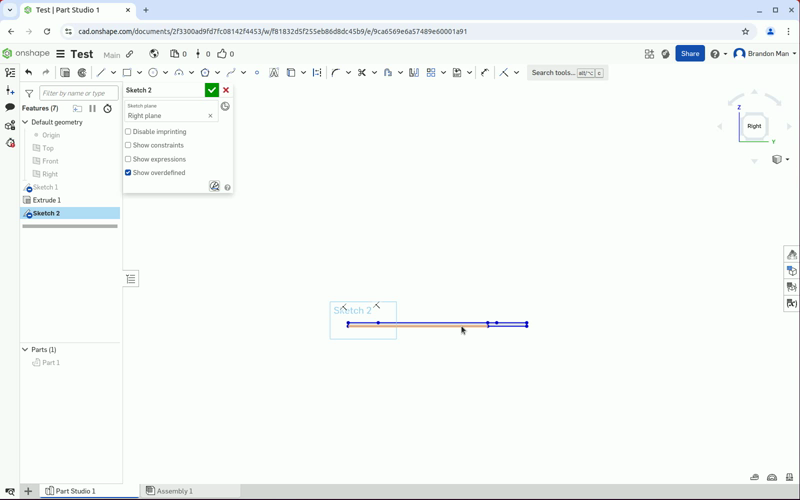
scroll(6)
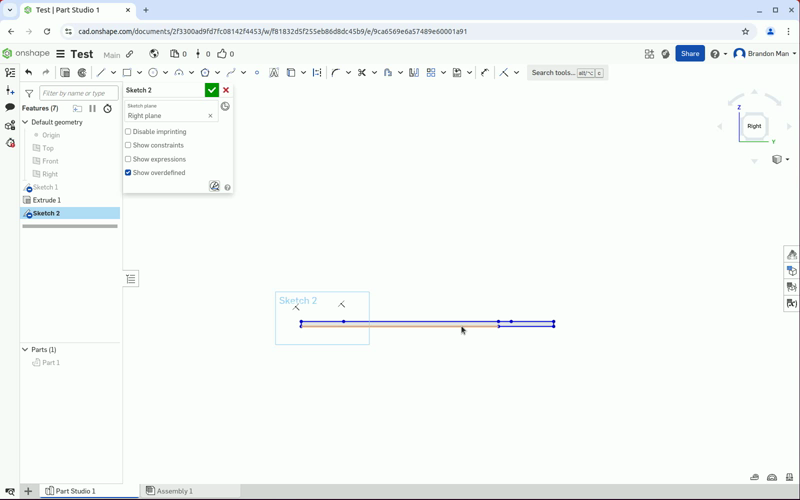
scroll(6)
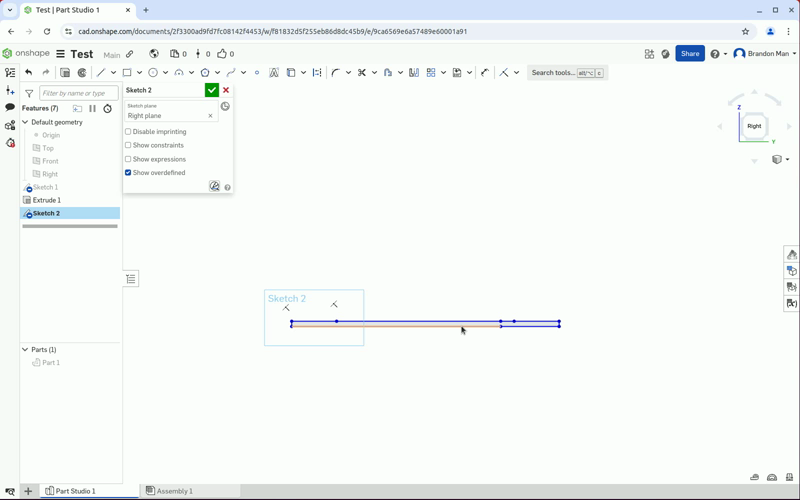
scroll(6)
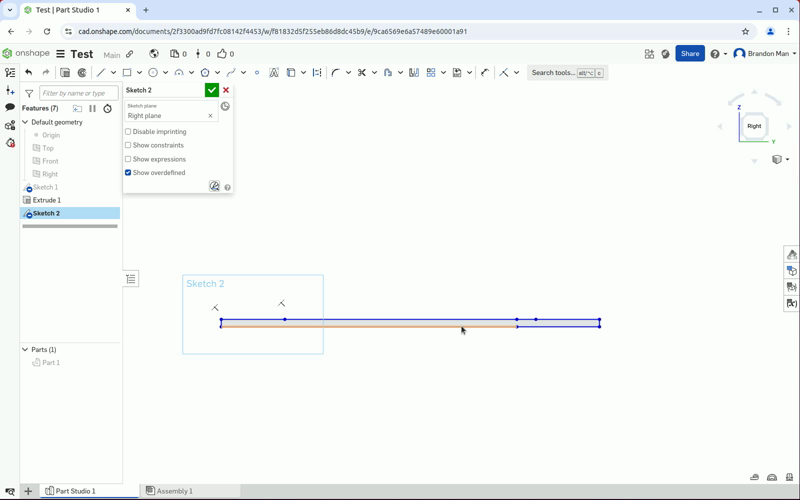
scroll(6)
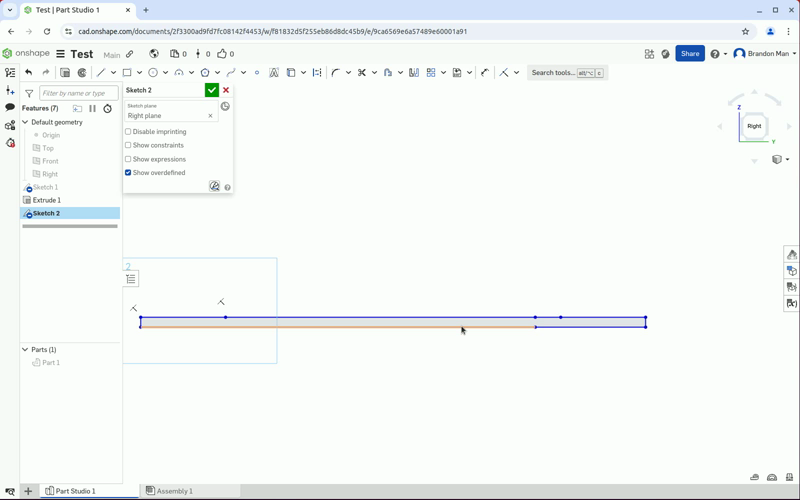
scroll(6)
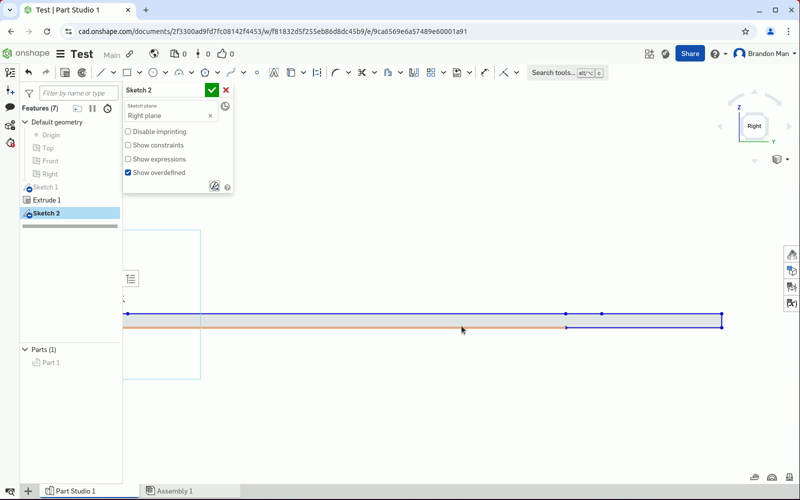
scroll(6)
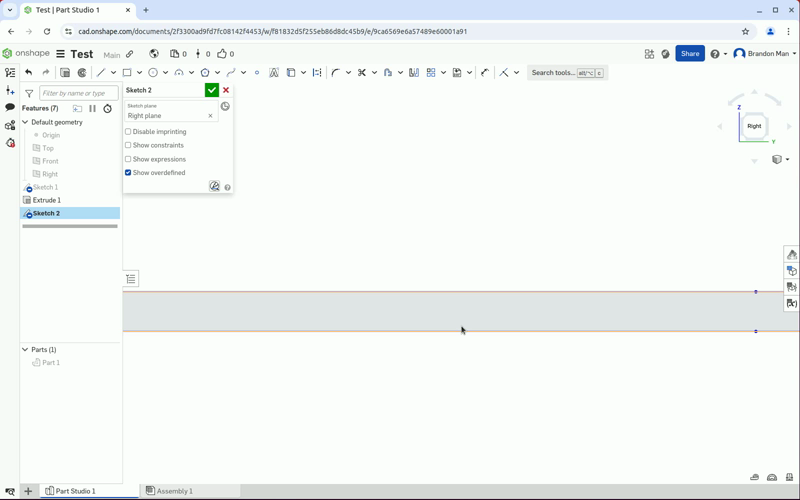
click(461, 325)
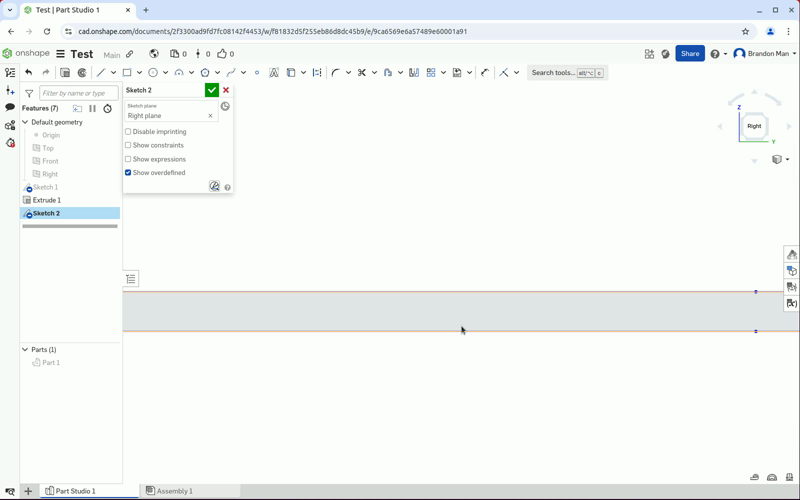
scroll(-6)
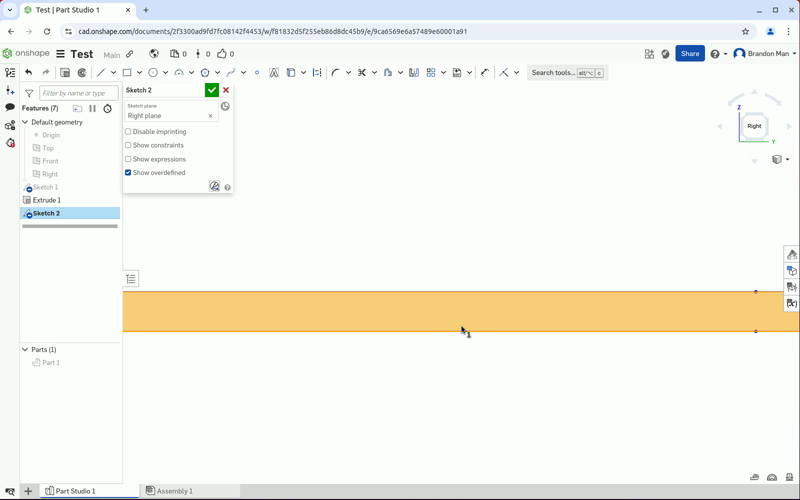
scroll(-6)
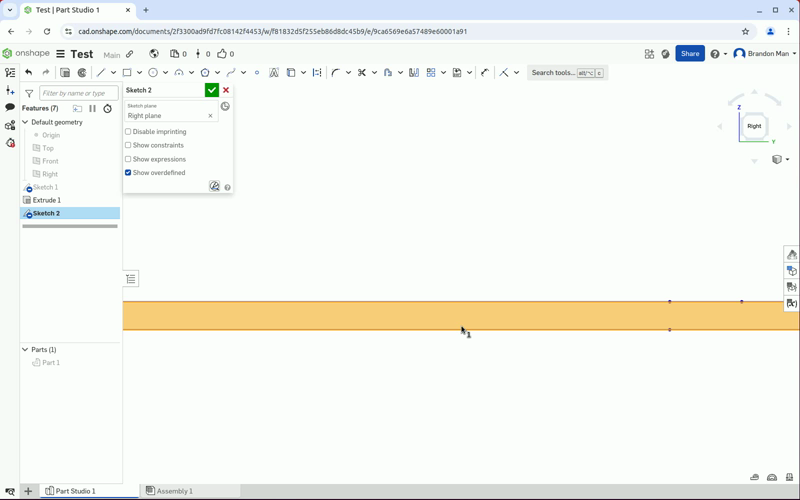
scroll(-6)
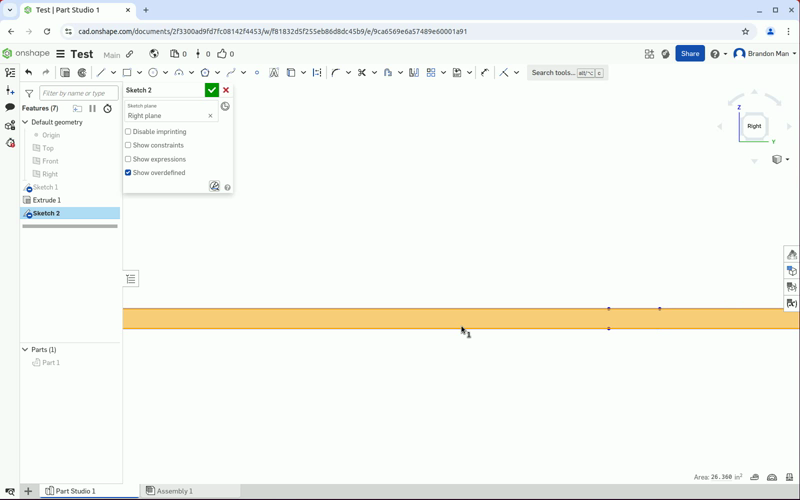
scroll(-6)
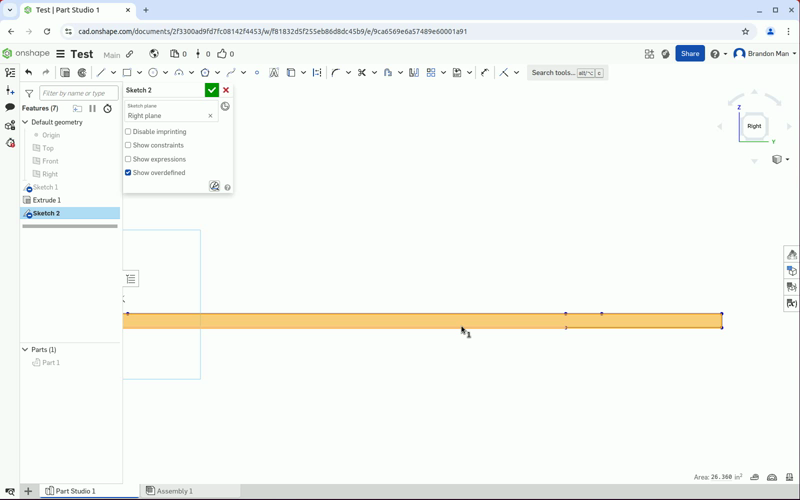
scroll(-6)
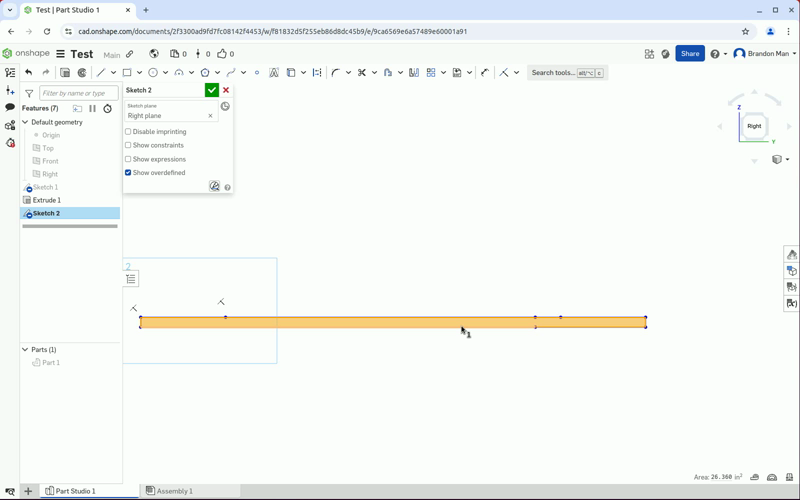
scroll(-6)
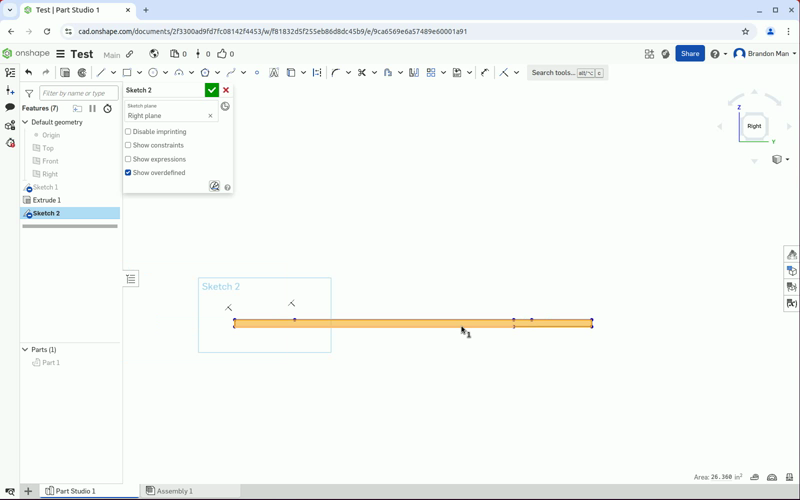
scroll(-6)
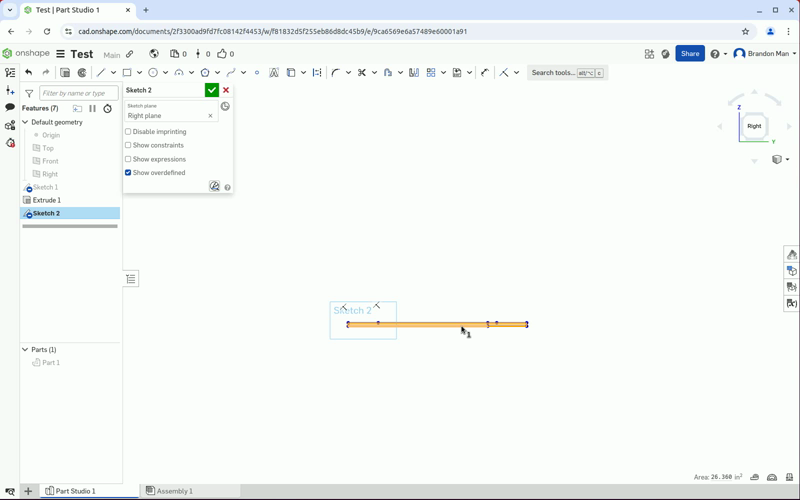
mouse_move(73, 352)
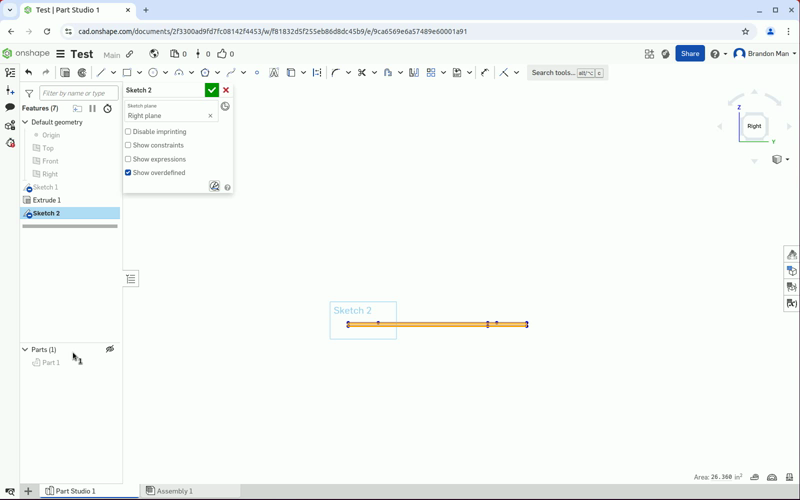
key(shift+y)
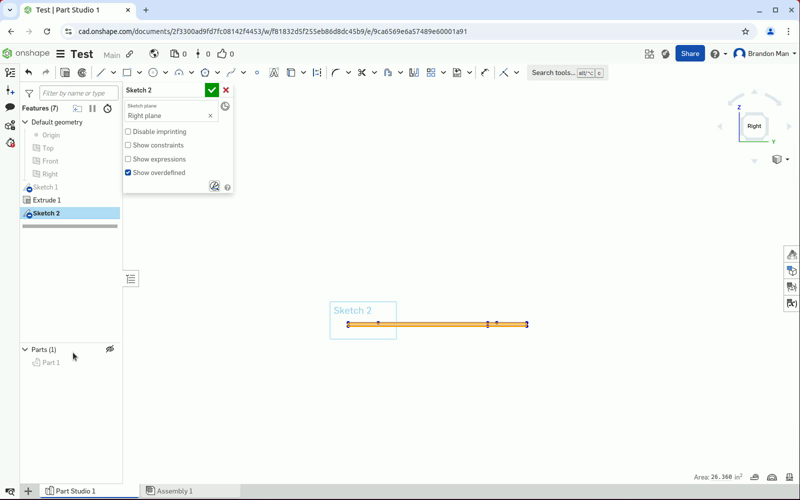
key(shift+e)
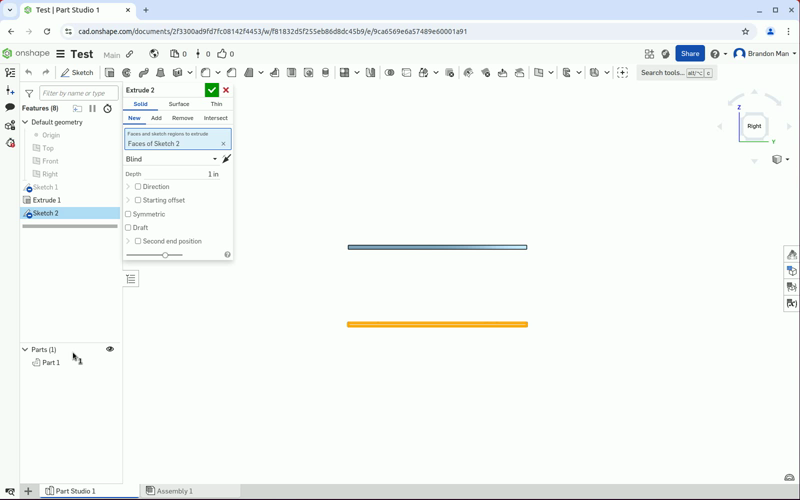
mouse_move(143, 106)
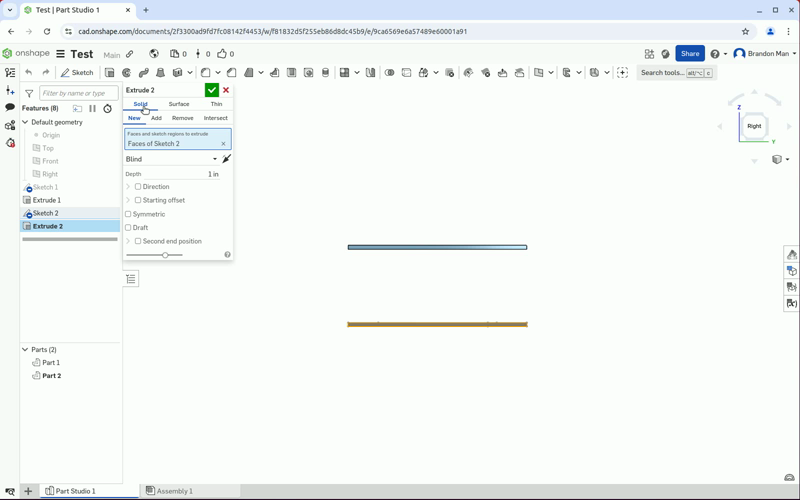
click(143, 106)
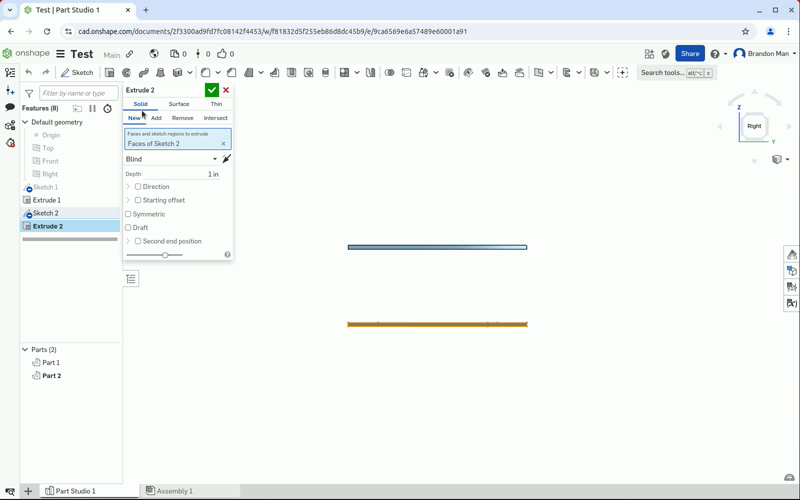
mouse_move(137, 120)
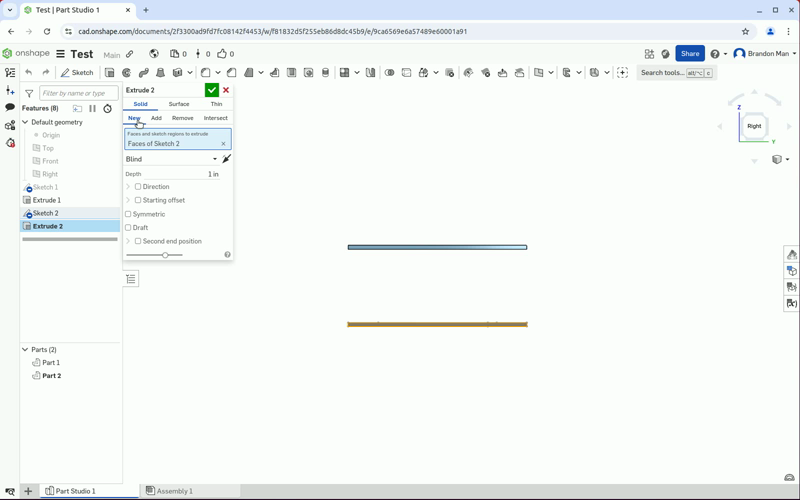
click(137, 120)
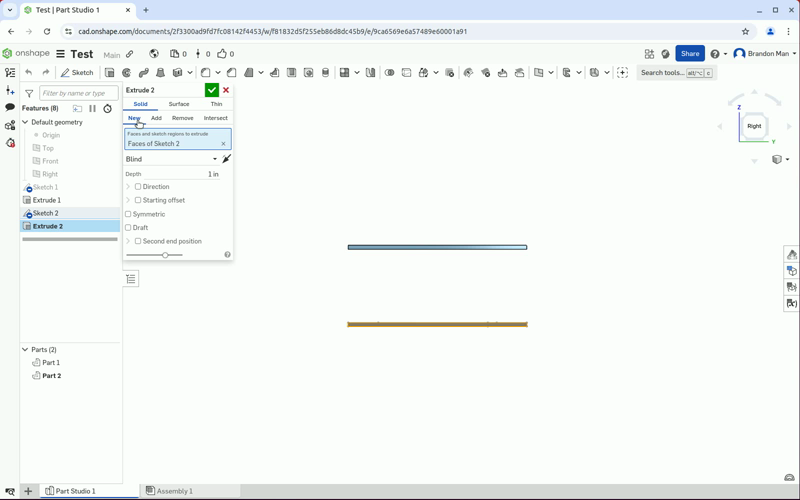
key(tab, 4)
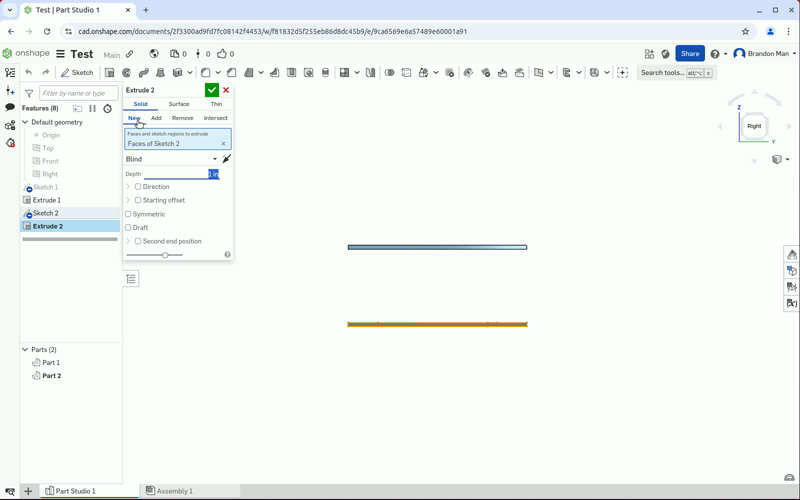
text(3.852)
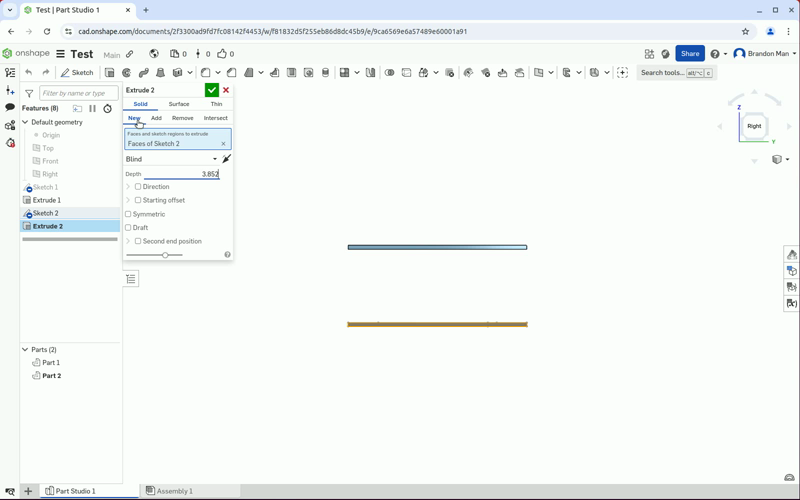
key(tab, 3)
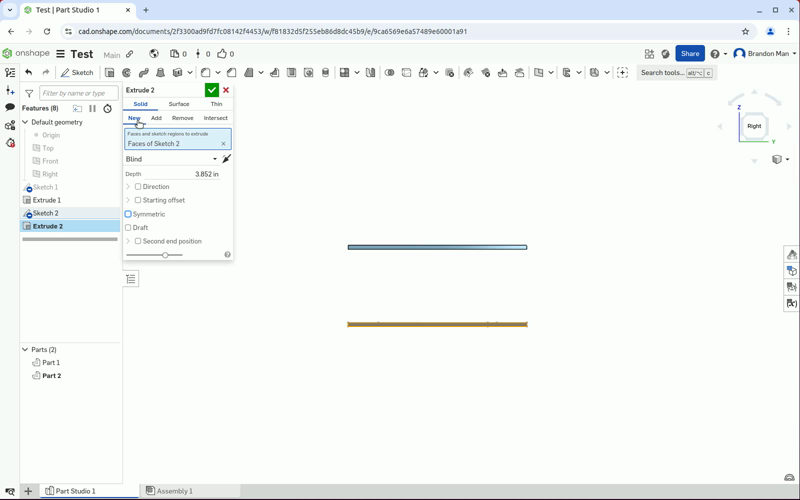
key(space)
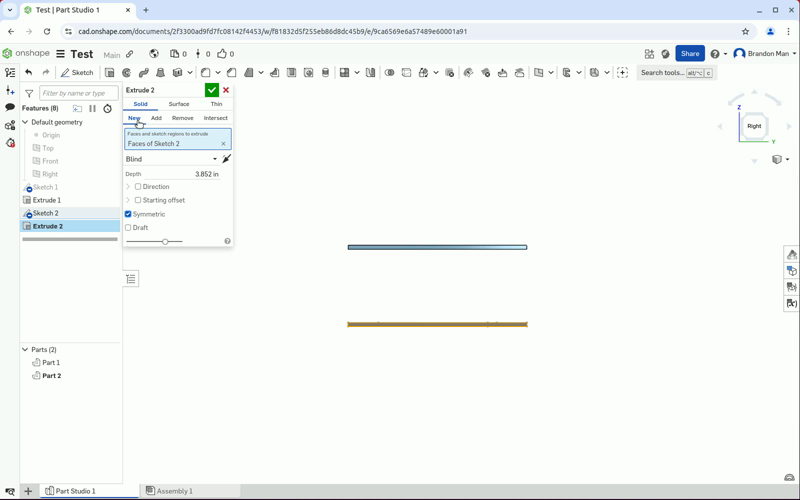
key(enter)
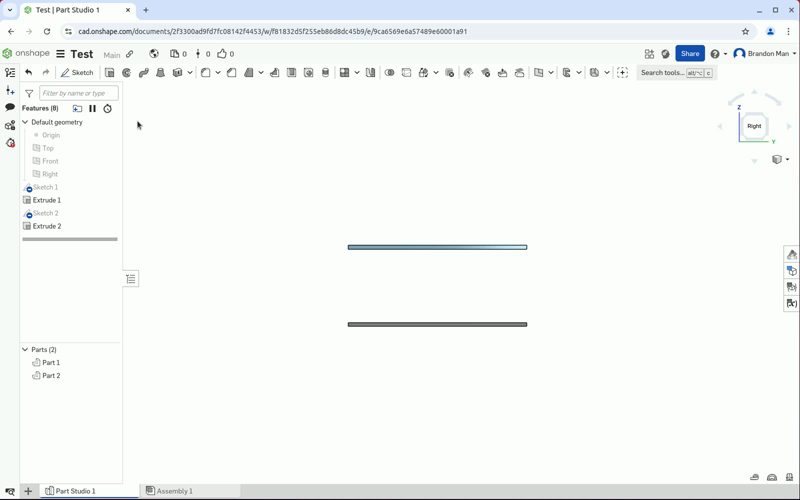
key(shift+h)
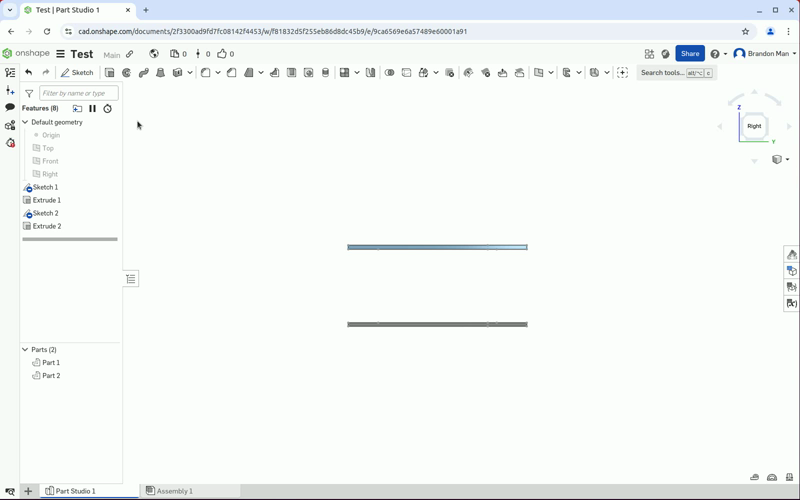
key(shift+h)
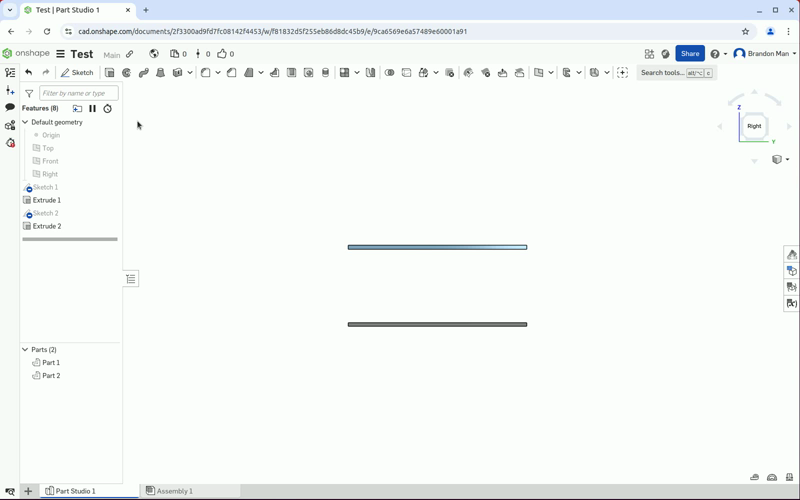
mouse_move(73, 189)
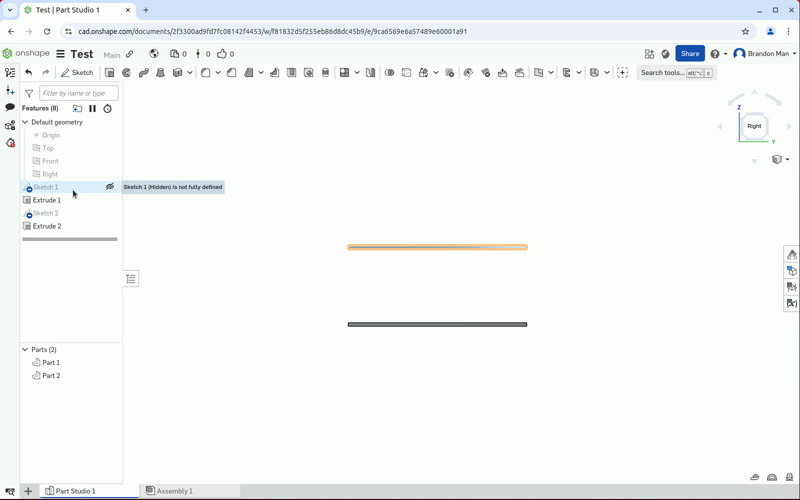
click(73, 189)
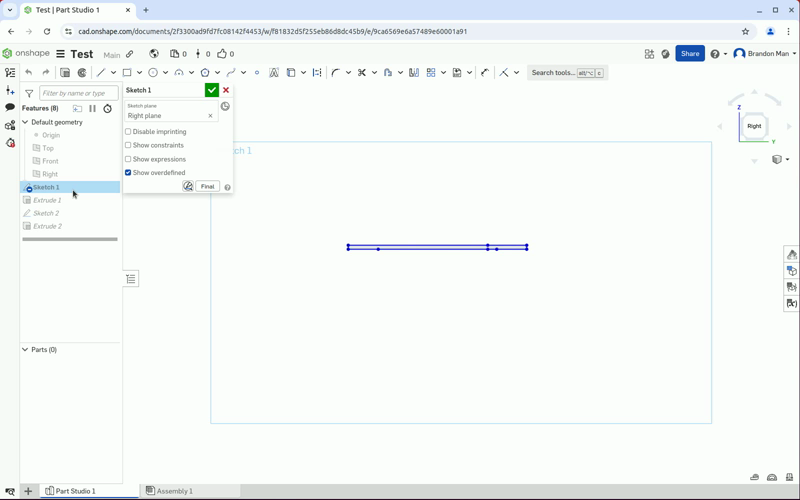
mouse_move(229, 92)
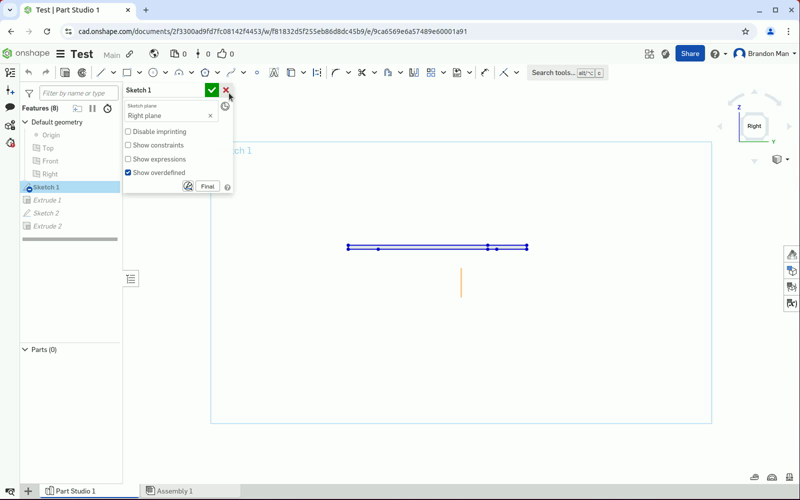
click(229, 92)
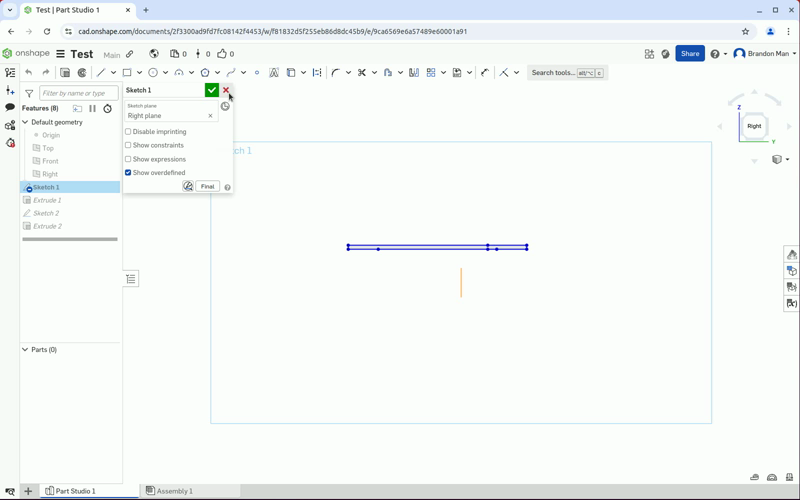
key(shift+s)
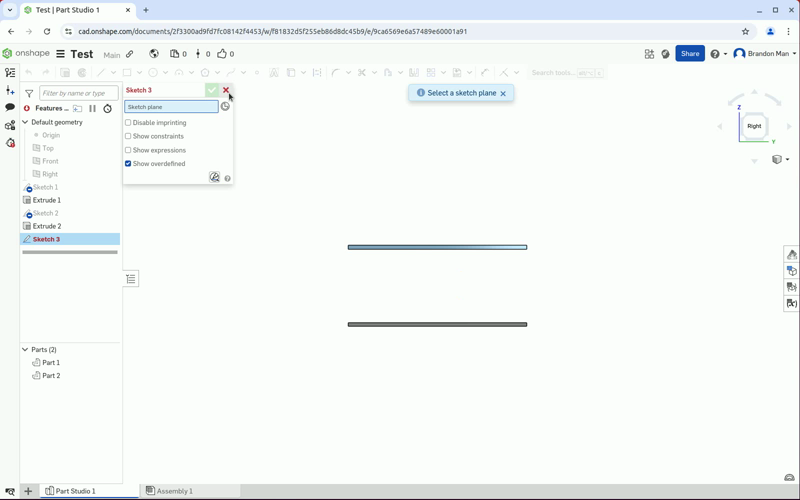
mouse_move(73, 176)
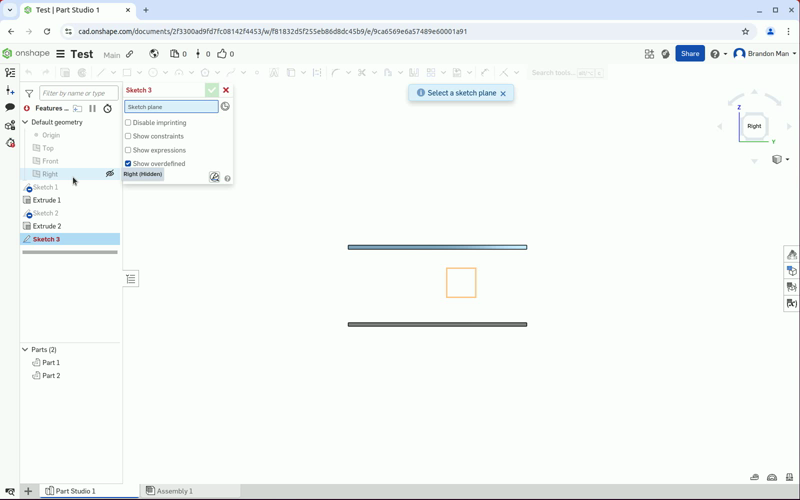
click(73, 176)
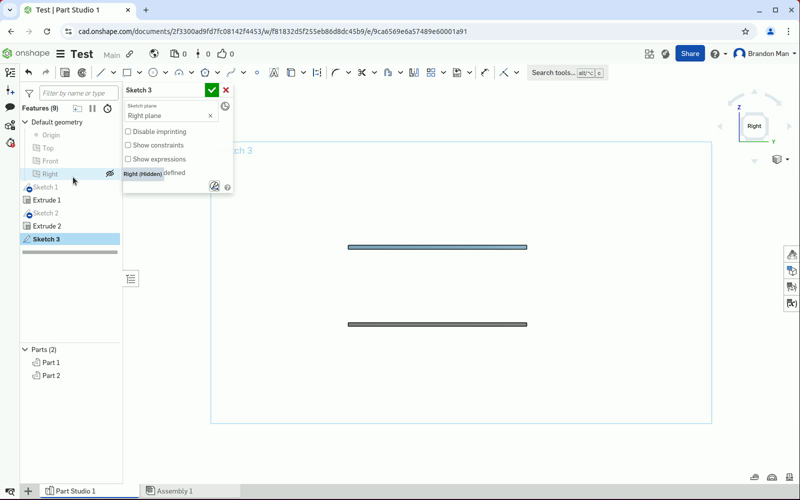
mouse_move(73, 352)
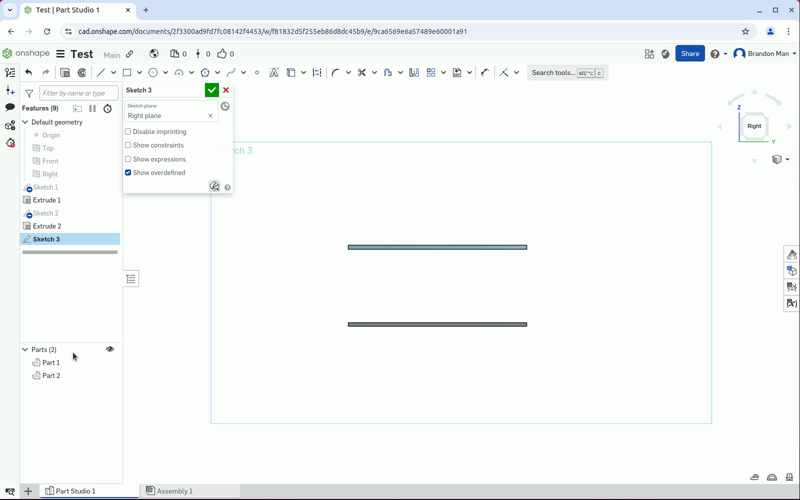
key(y)
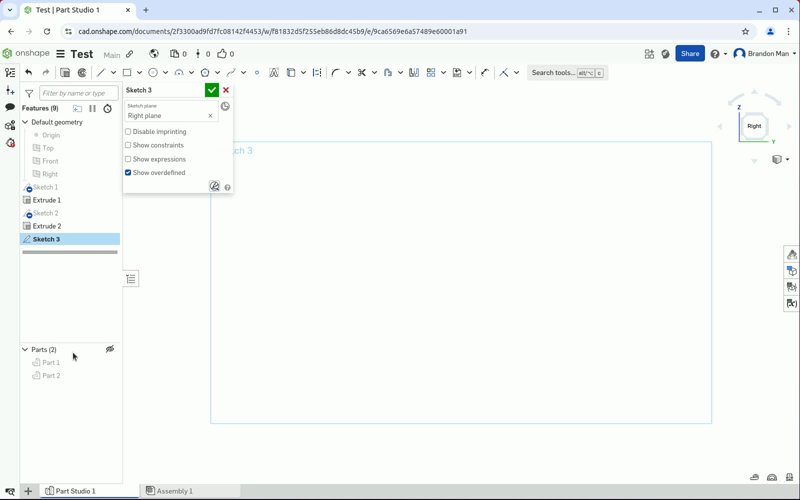
key(l)
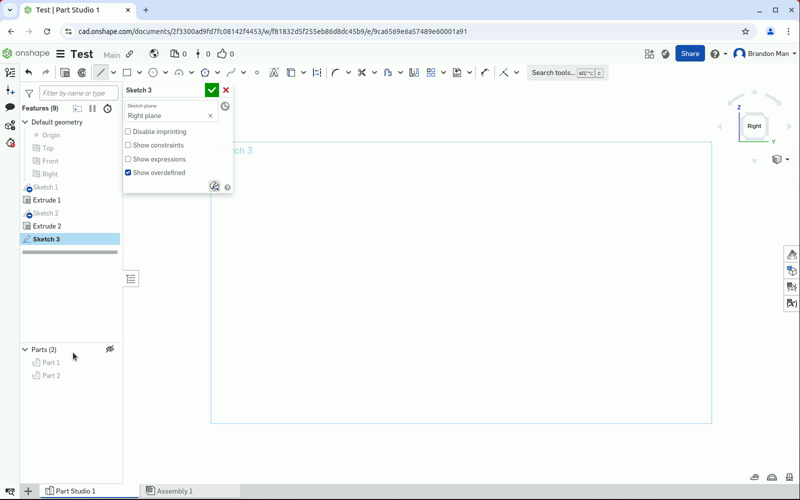
key_down(shift)
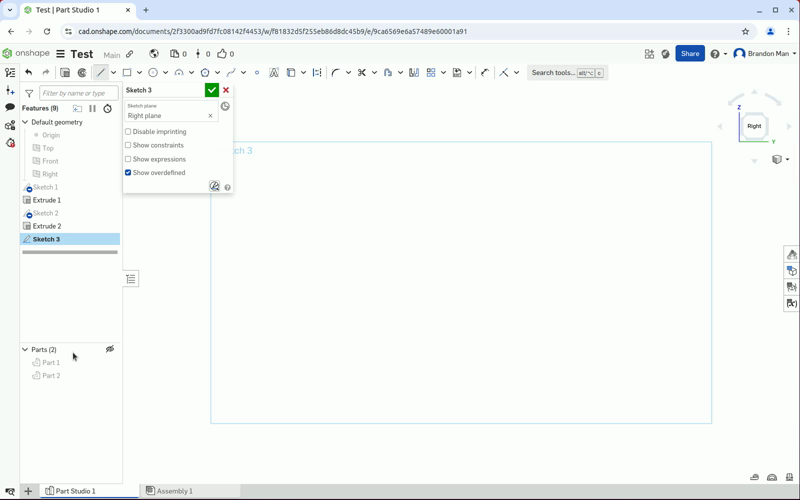
mouse_move(348, 322)
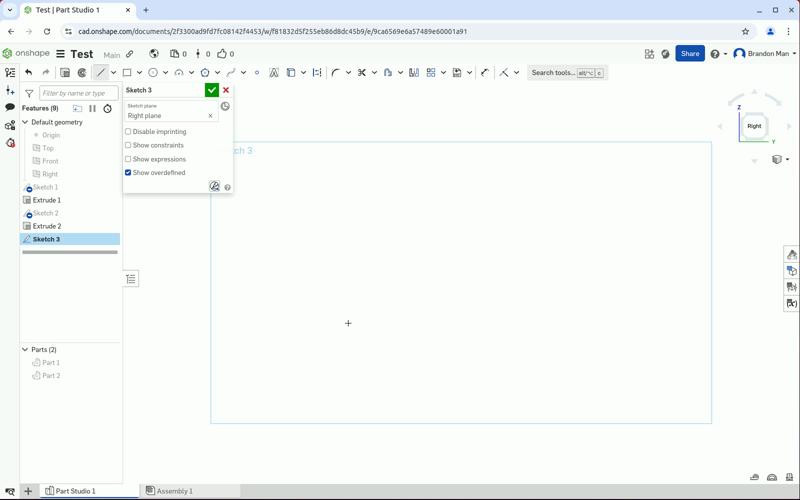
click(348, 322)
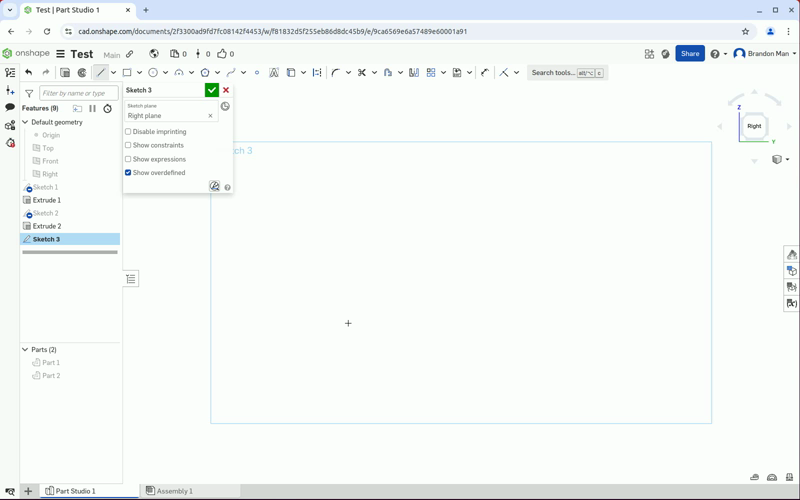
key_up(shift)
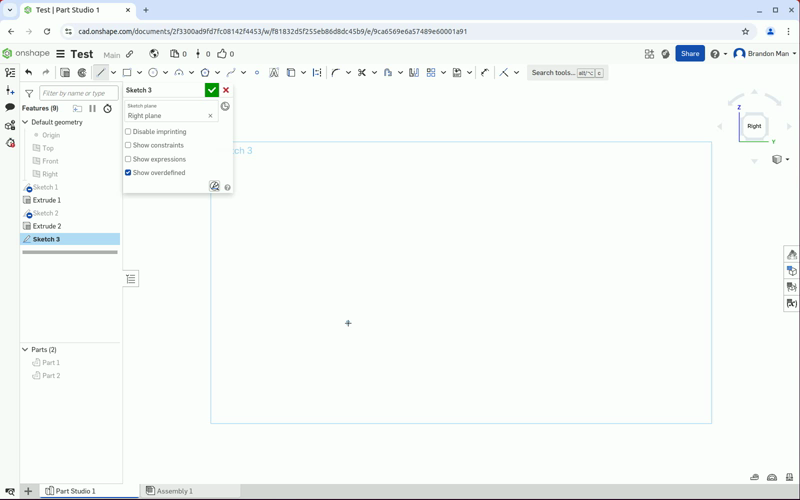
key_down(shift)
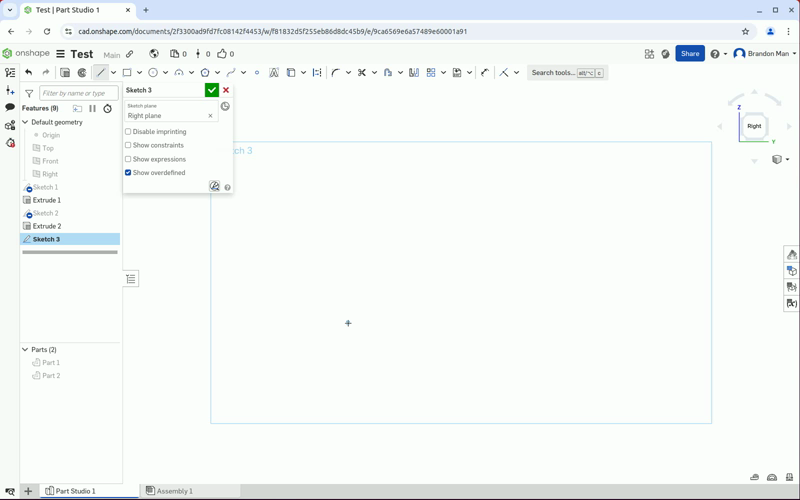
mouse_move(378, 322)
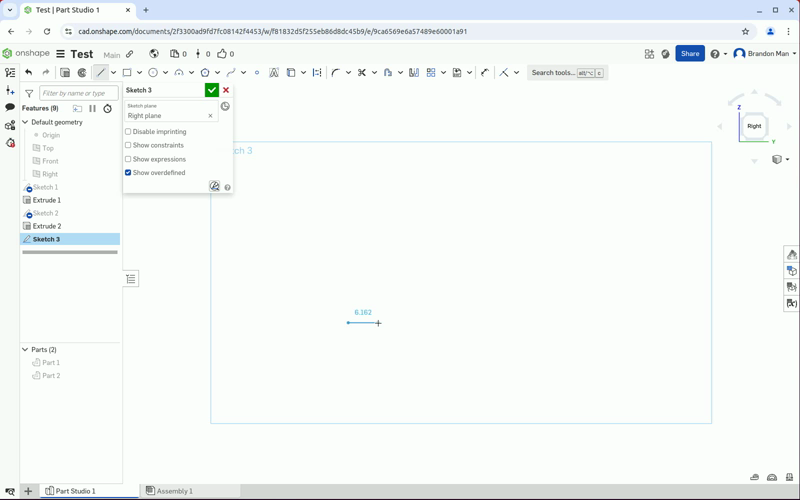
mouse_move(378, 322)
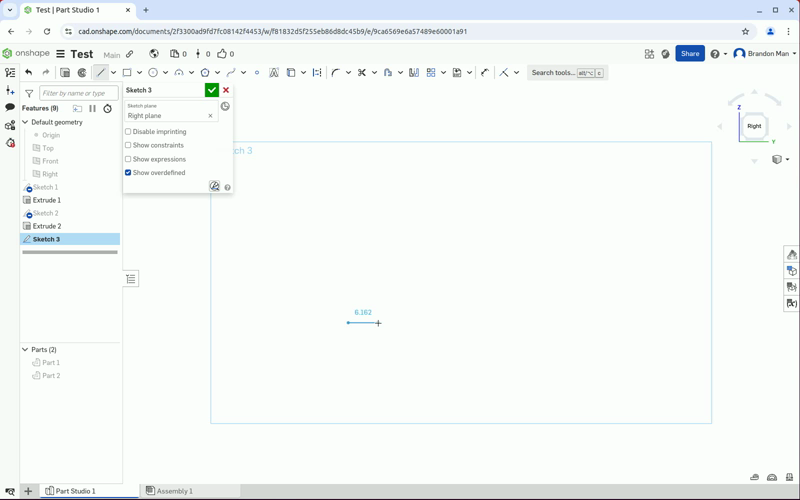
click(378, 322)
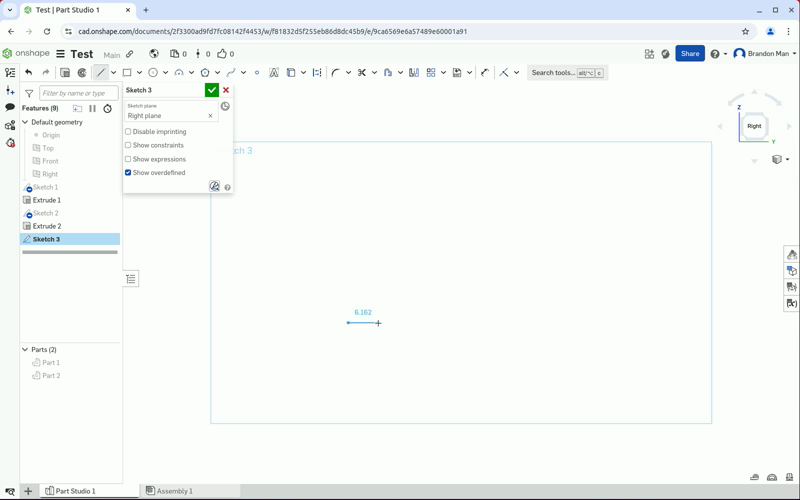
key_up(shift)
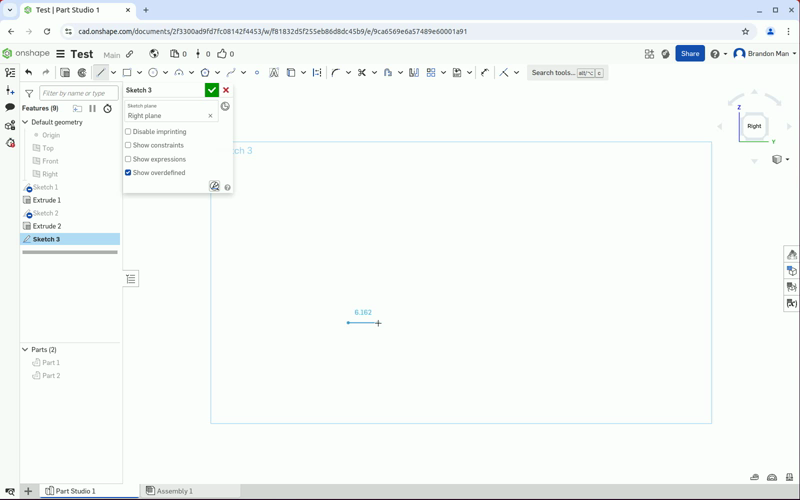
key(esc)
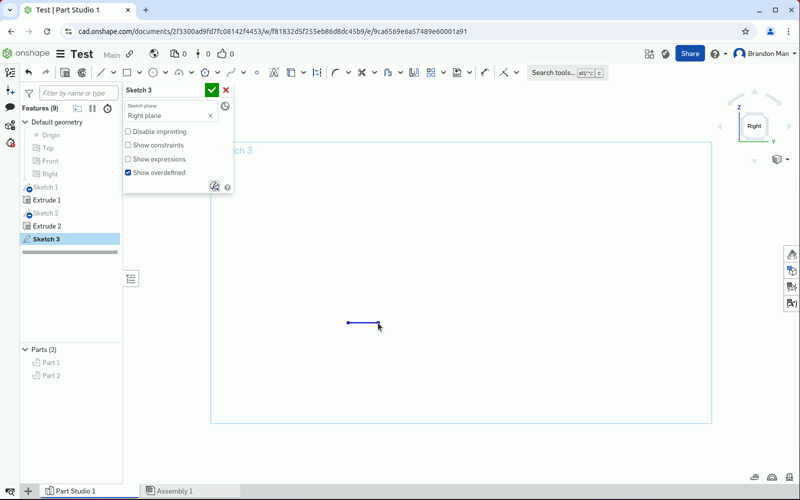
key(a)
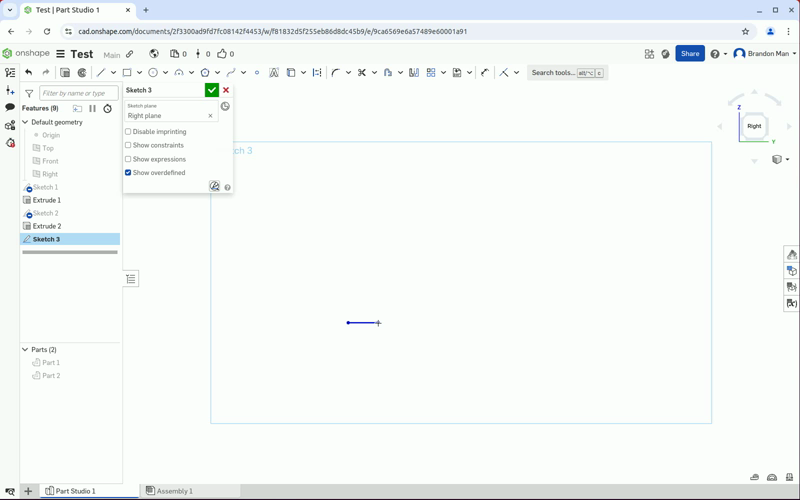
mouse_move(378, 322)
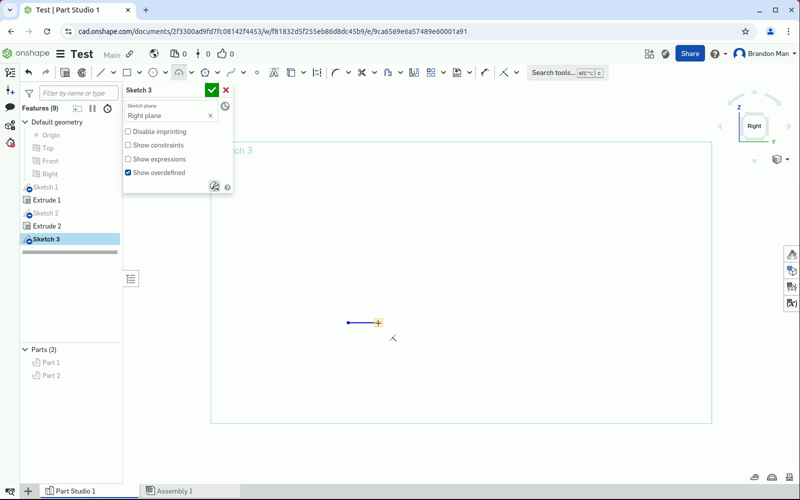
click(378, 322)
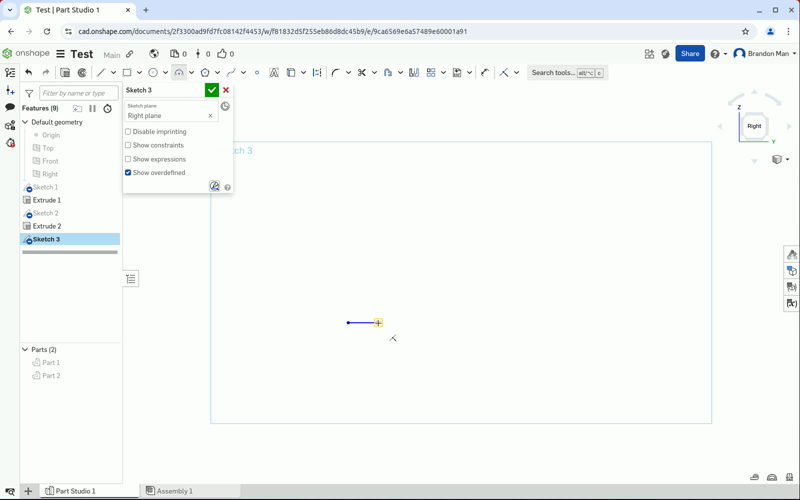
key_down(shift)
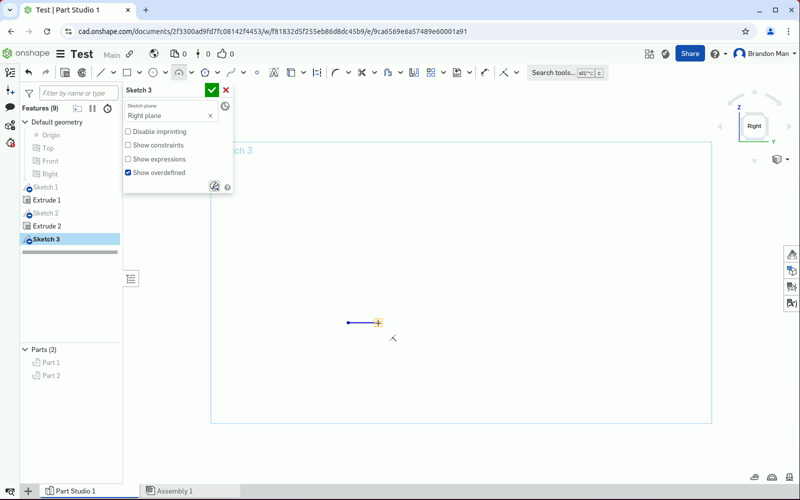
mouse_move(496, 322)
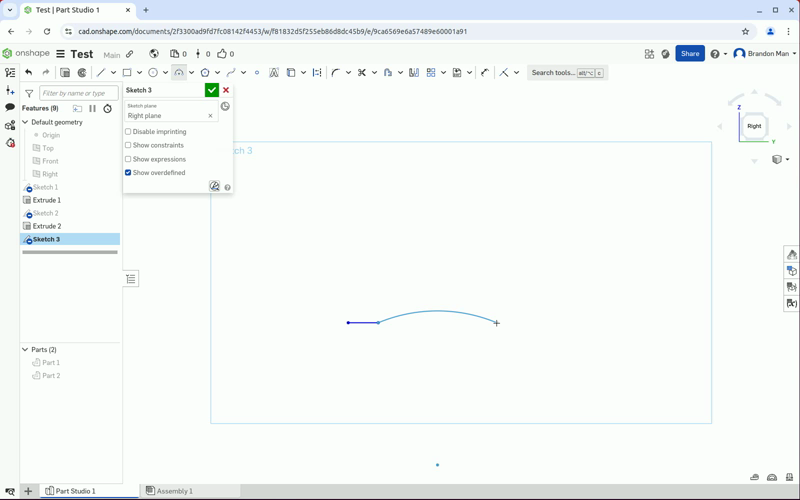
click(496, 322)
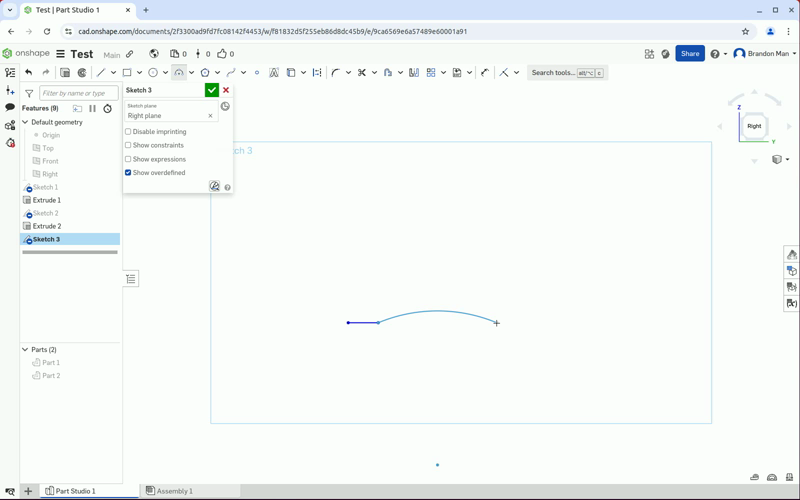
mouse_move(437, 304)
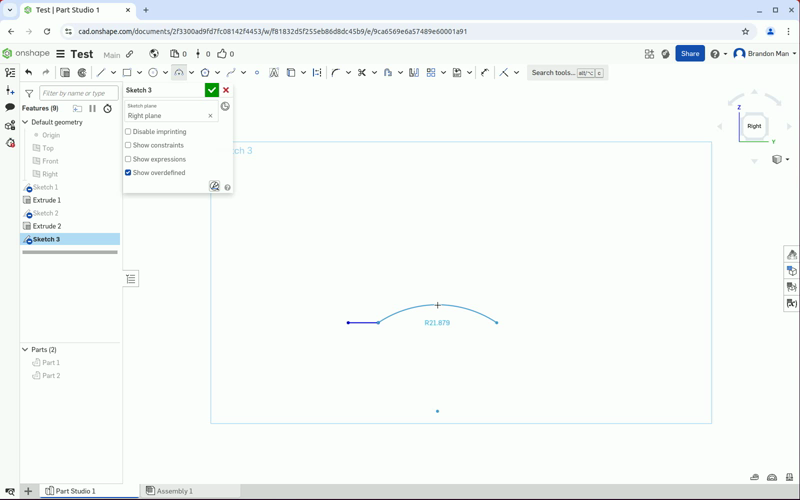
click(437, 304)
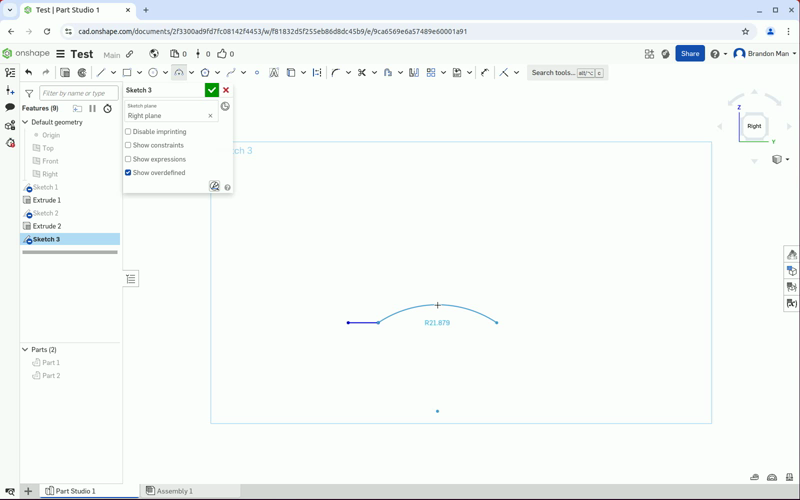
key_up(shift)
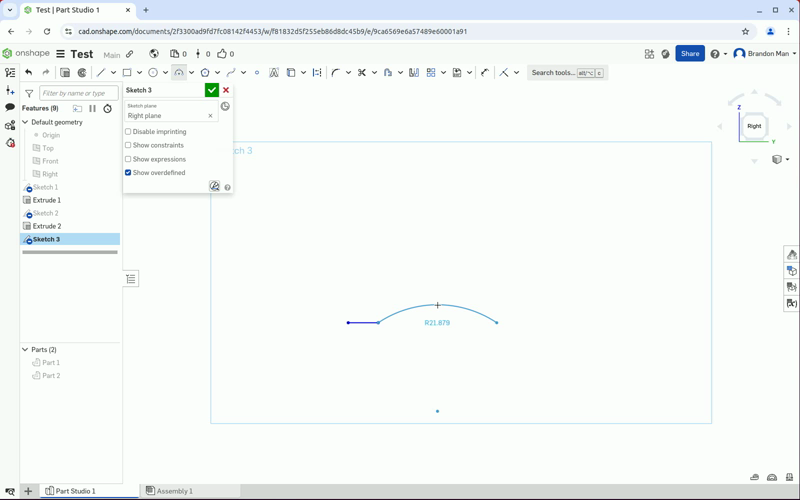
key(esc)
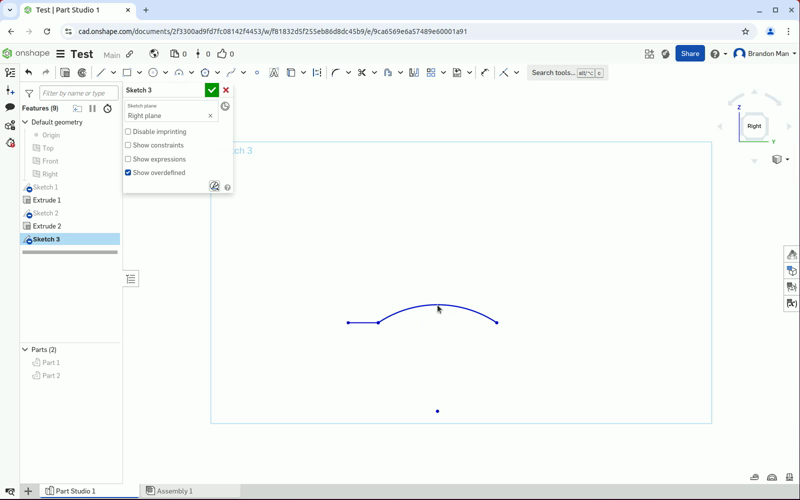
key(l)
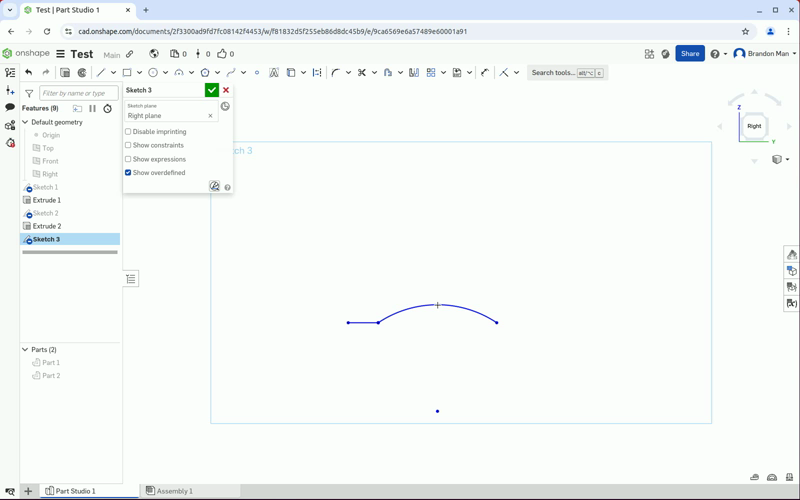
mouse_move(496, 322)
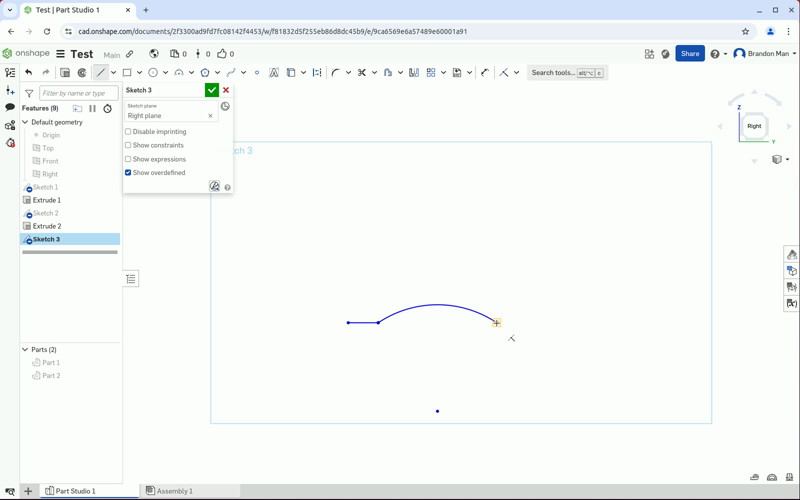
click(496, 322)
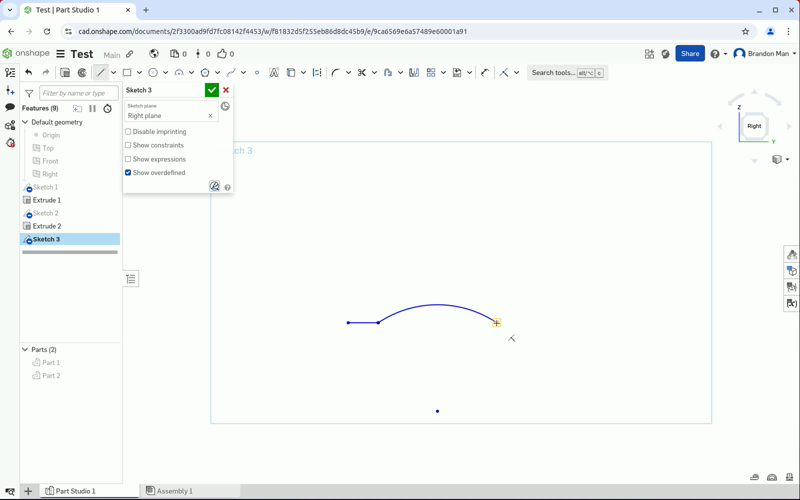
key_down(shift)
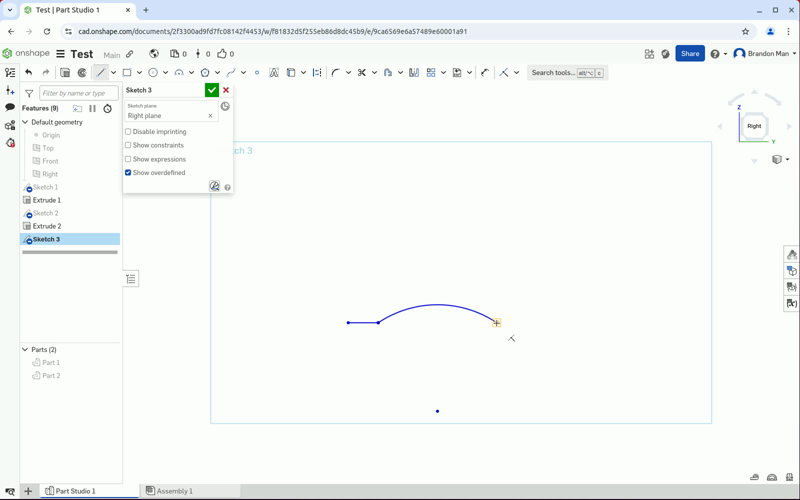
mouse_move(526, 322)
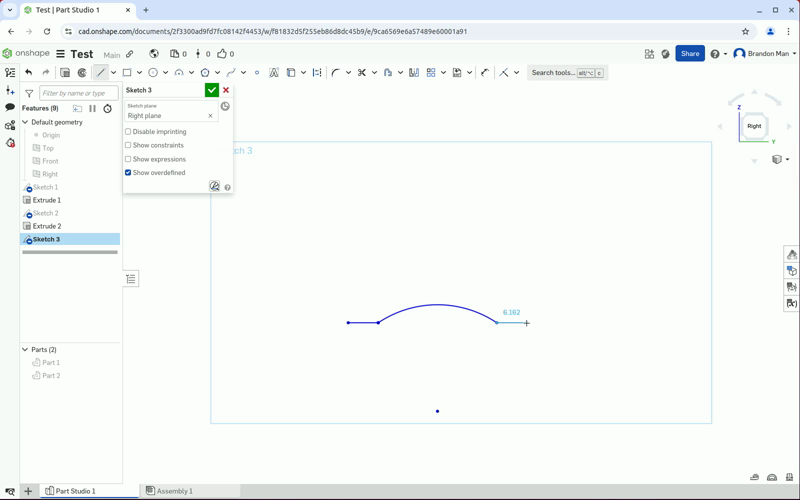
mouse_move(526, 322)
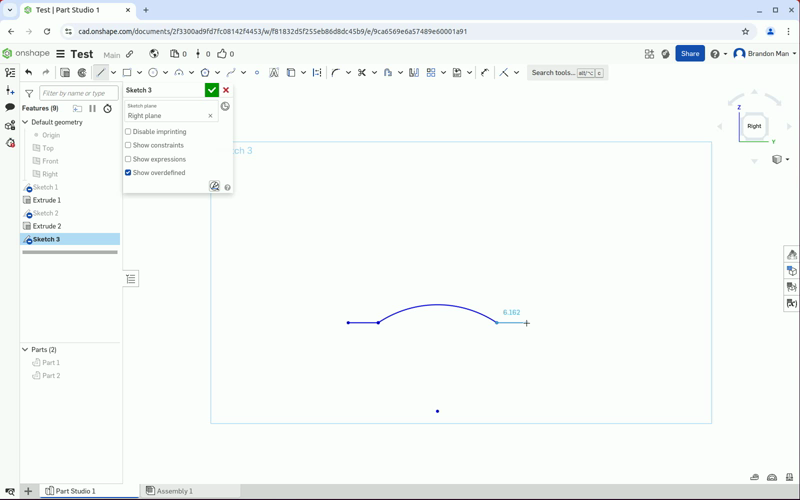
click(526, 322)
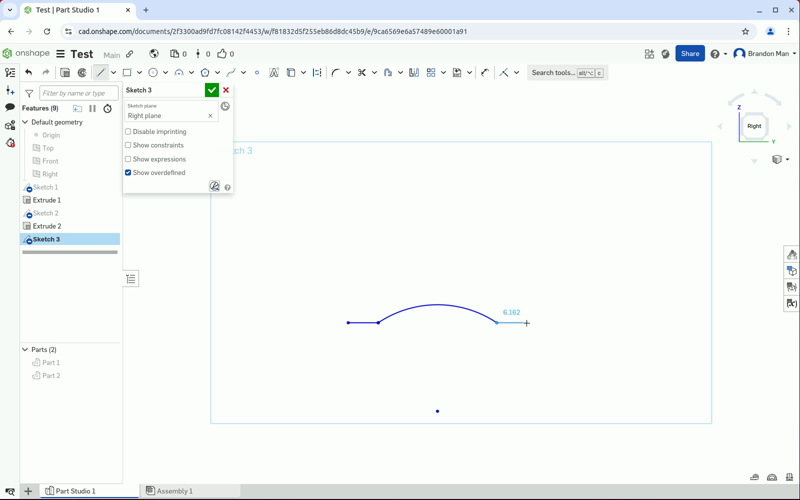
key_up(shift)
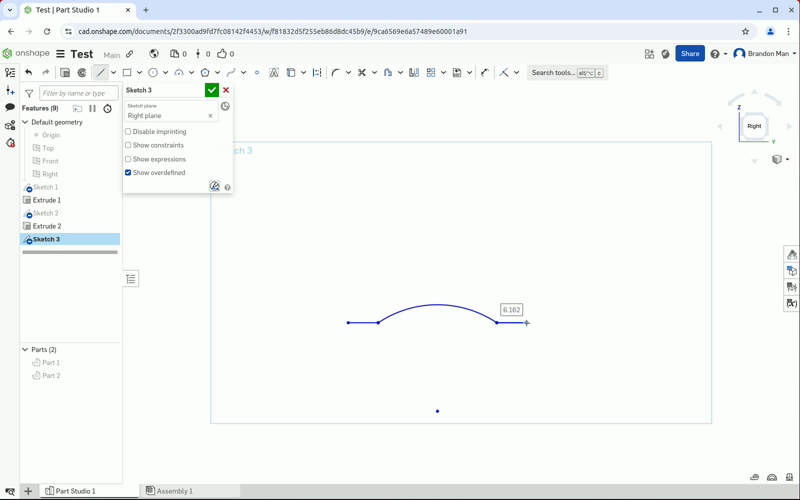
key(esc)
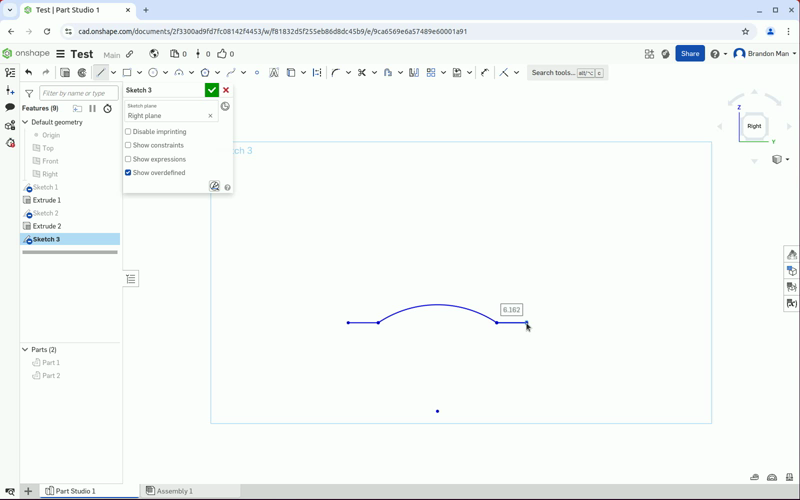
key(a)
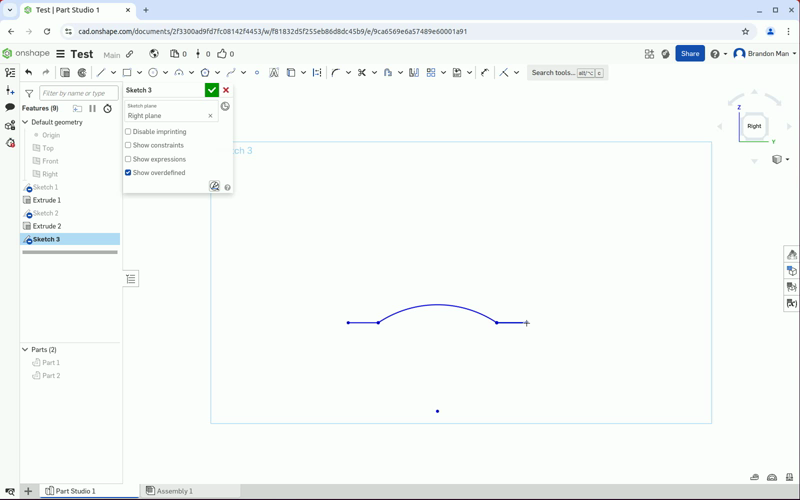
mouse_move(526, 322)
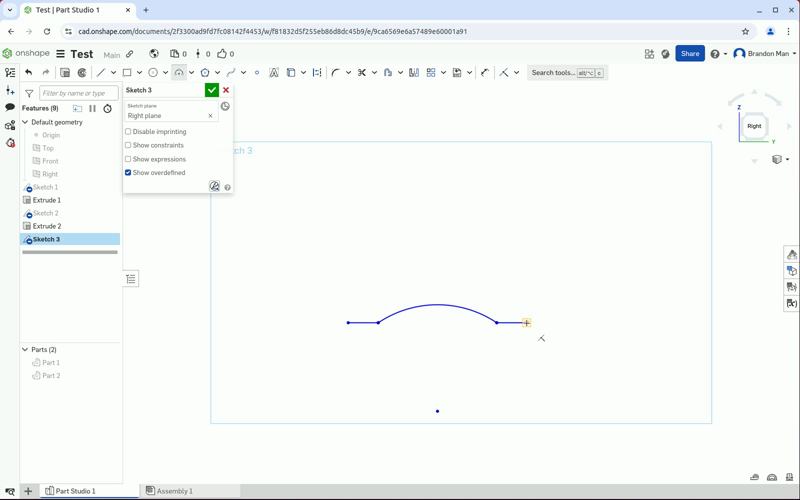
click(526, 322)
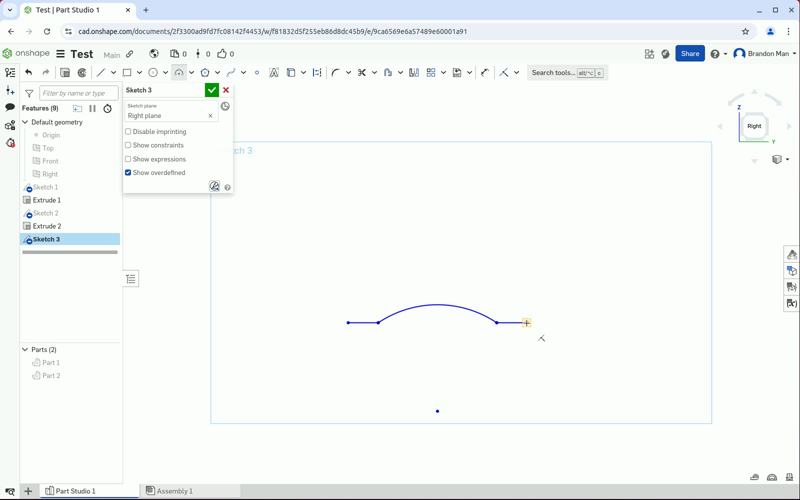
key_down(shift)
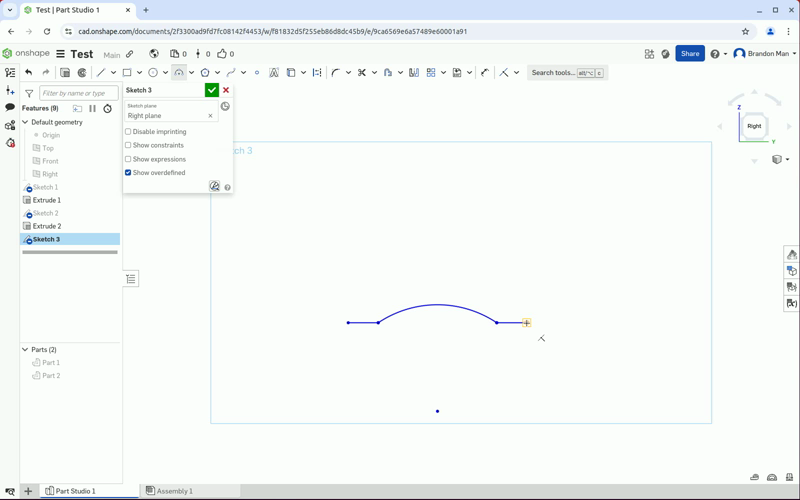
mouse_move(517, 287)
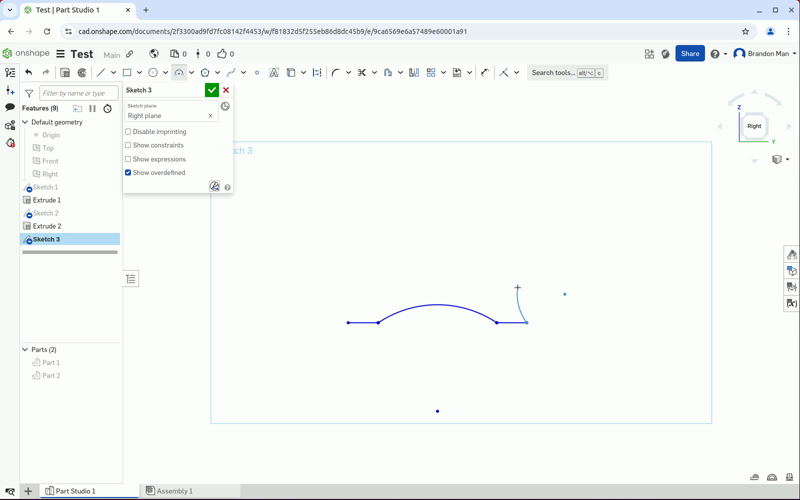
click(517, 287)
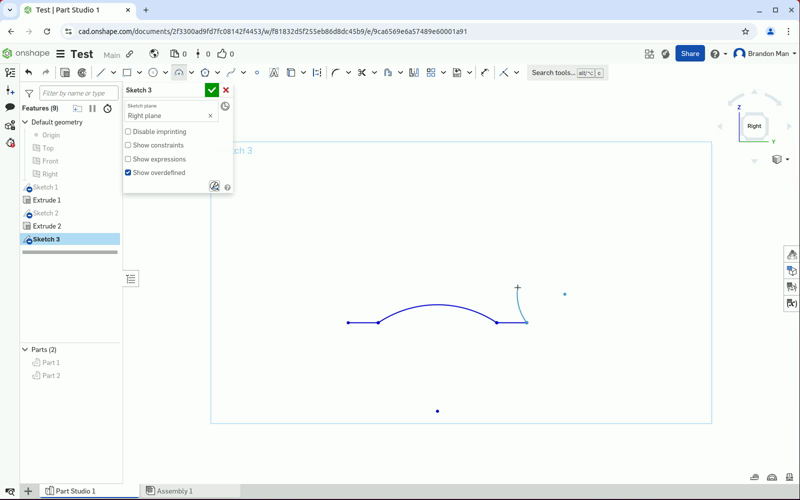
mouse_move(519, 305)
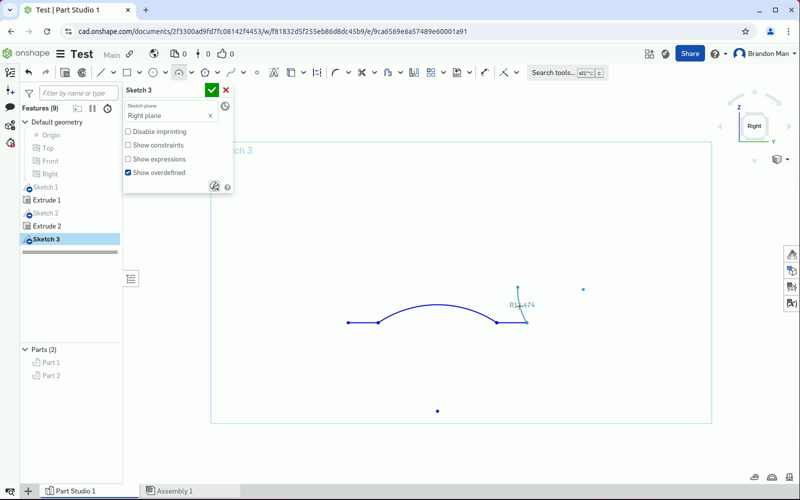
click(519, 305)
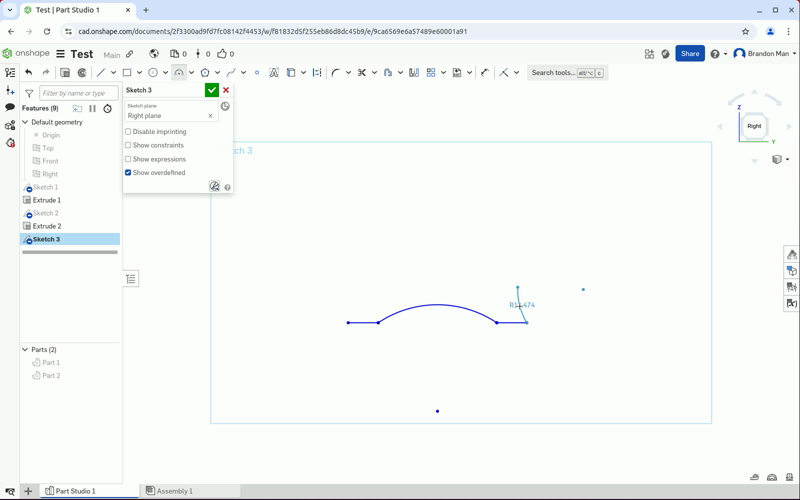
key_up(shift)
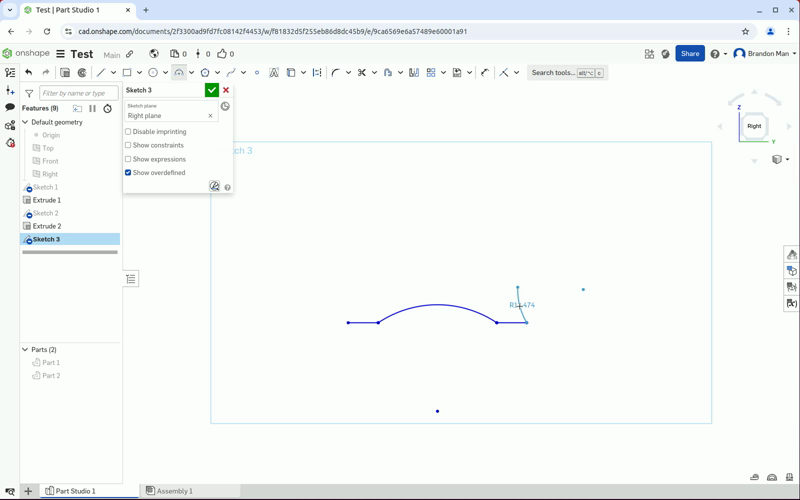
key(esc)
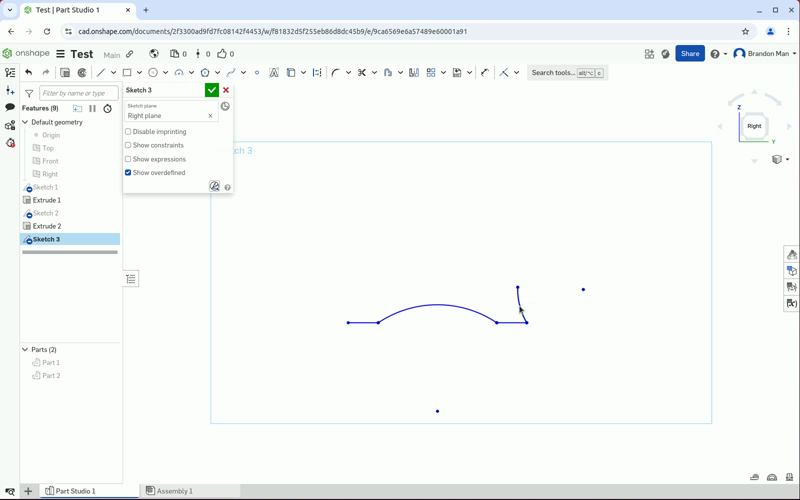
key(l)
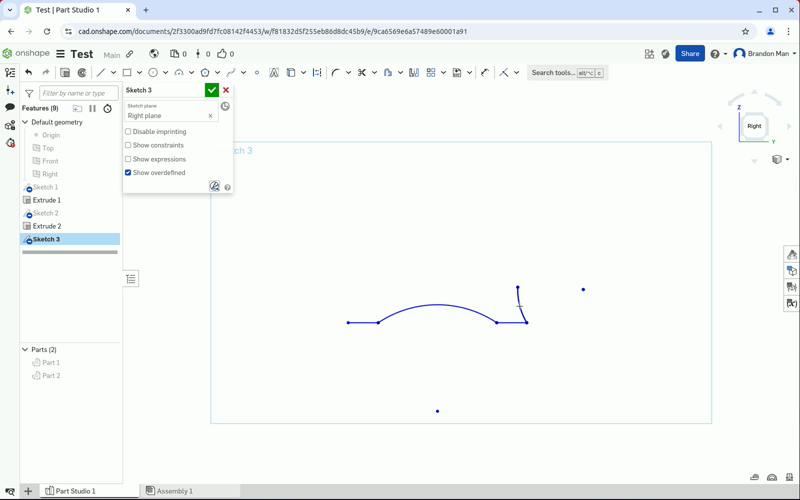
mouse_move(517, 287)
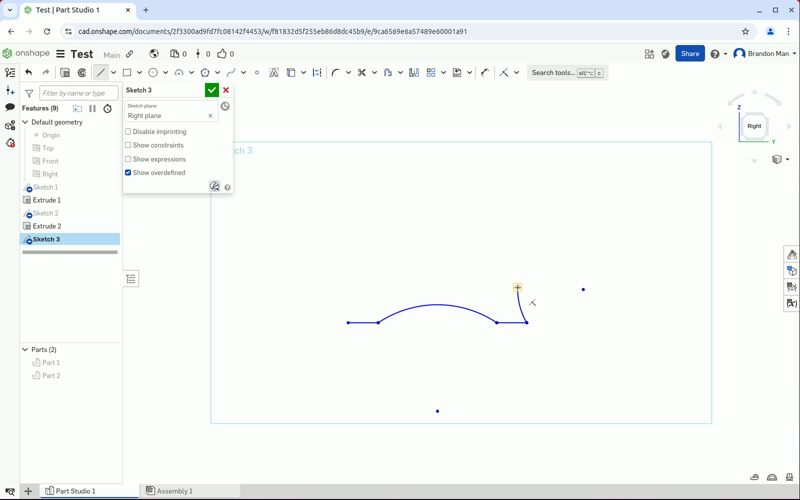
click(517, 287)
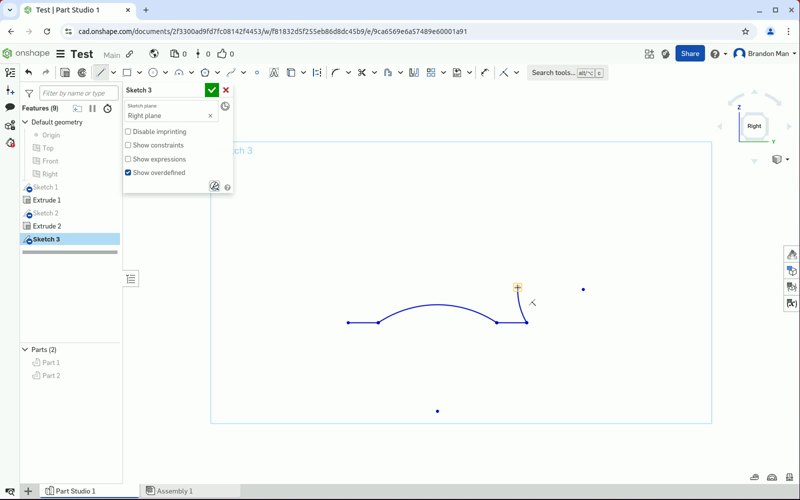
key_down(shift)
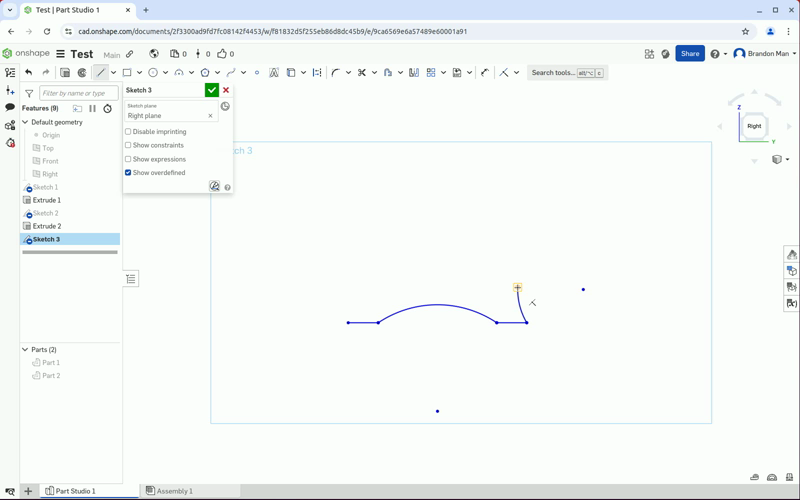
mouse_move(547, 287)
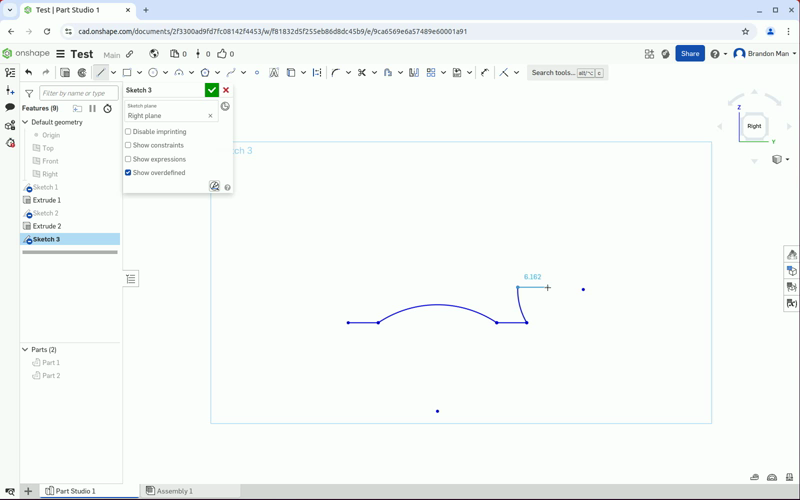
mouse_move(508, 287)
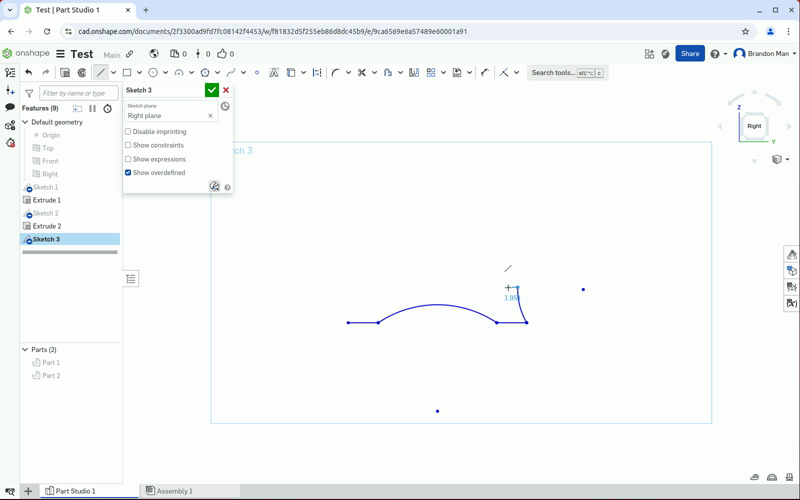
click(508, 287)
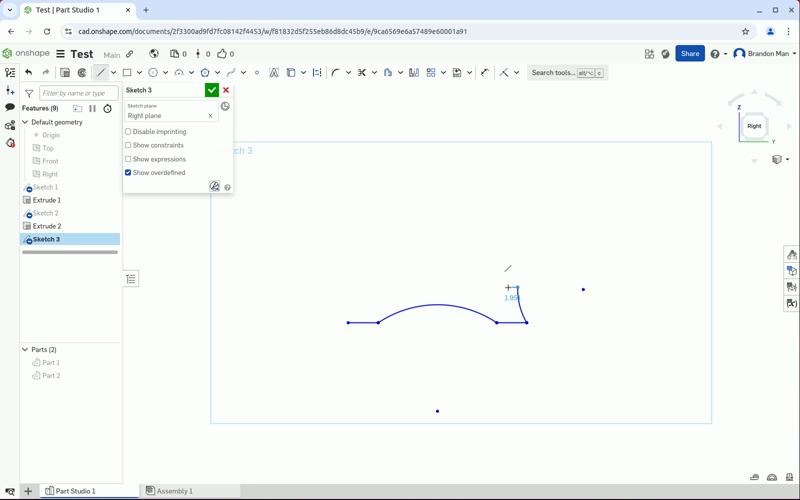
key_up(shift)
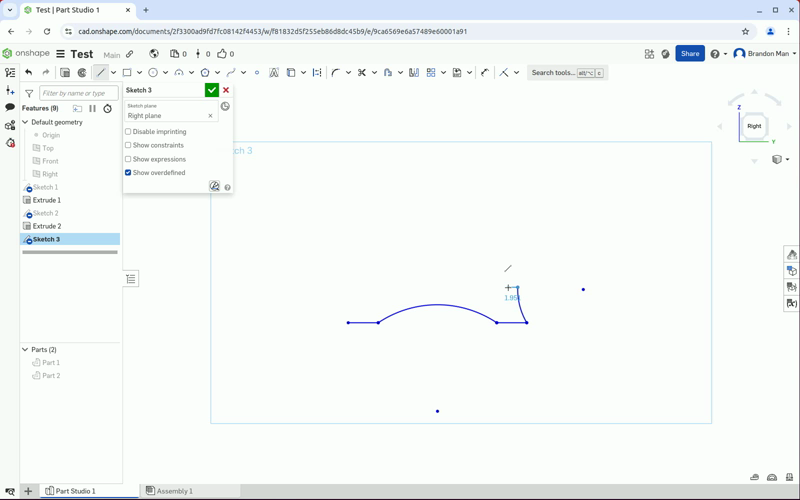
key(esc)
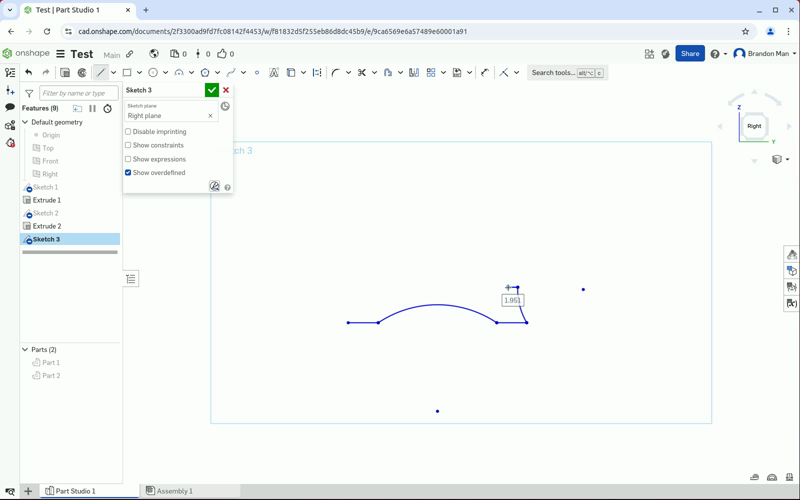
key(a)
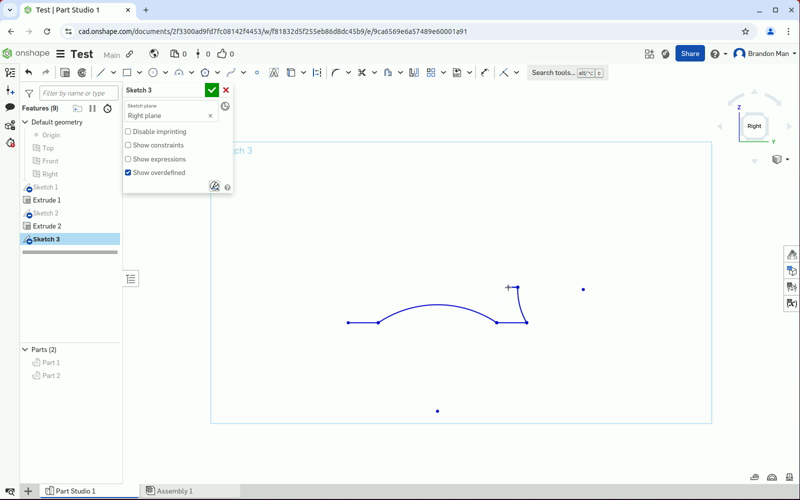
mouse_move(508, 287)
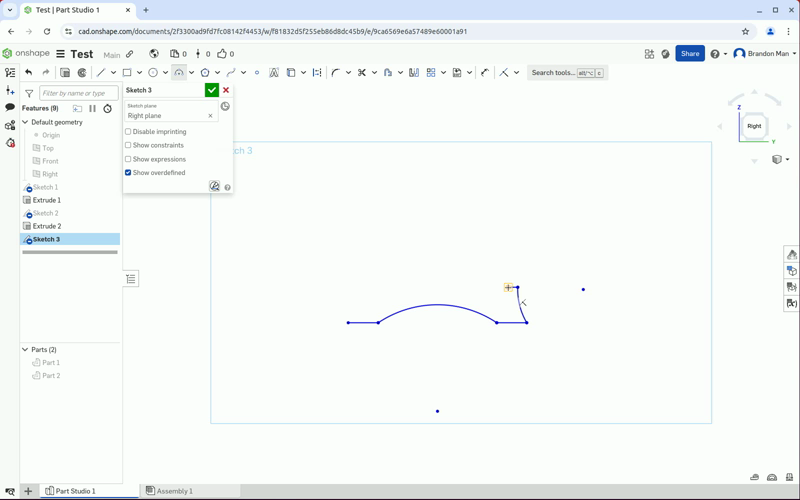
click(508, 287)
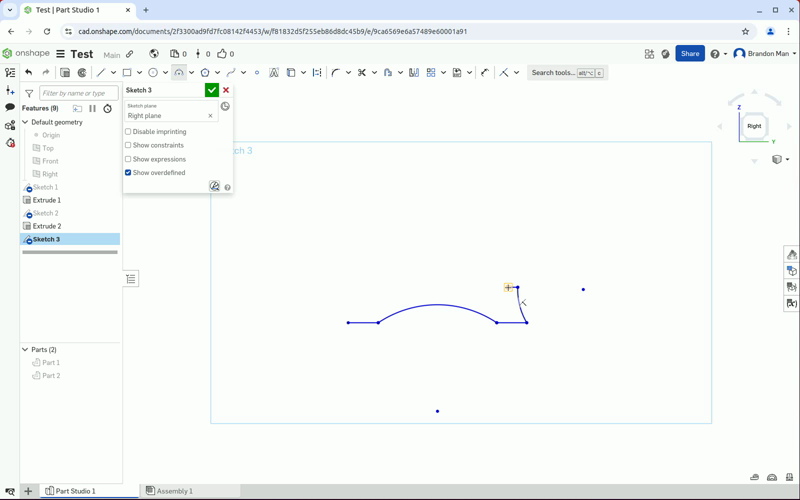
key_down(shift)
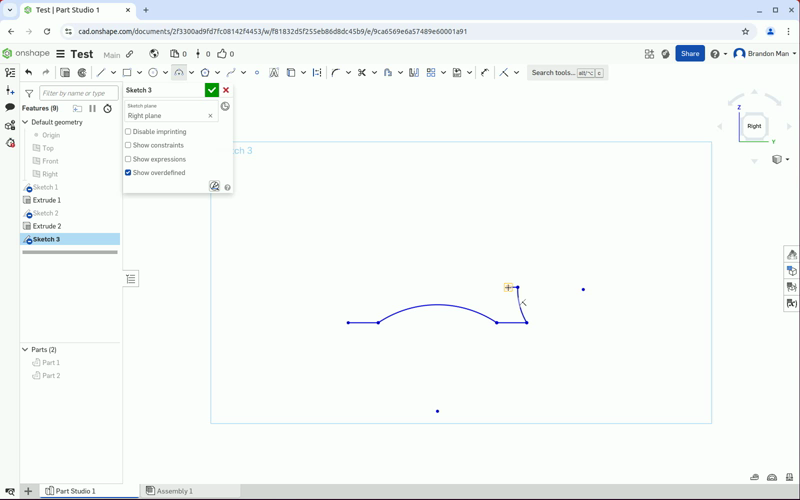
mouse_move(485, 287)
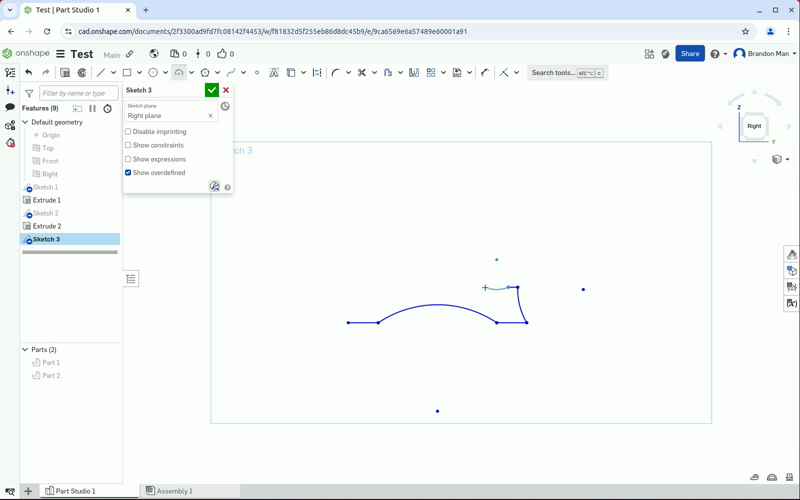
click(485, 287)
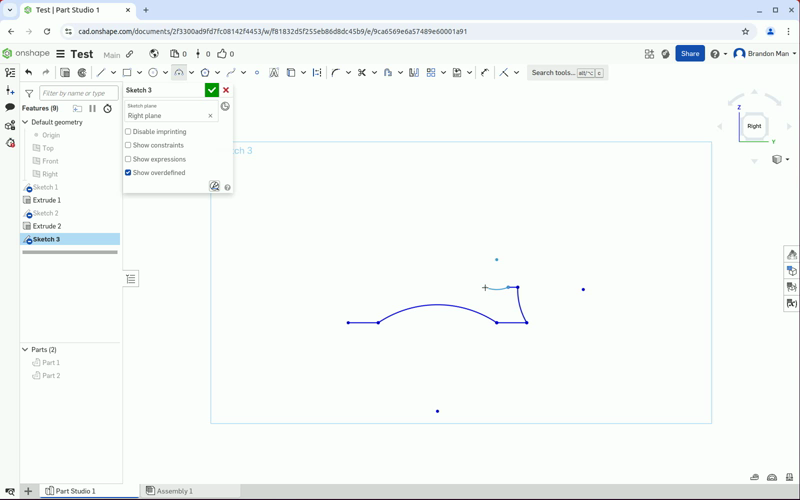
mouse_move(496, 298)
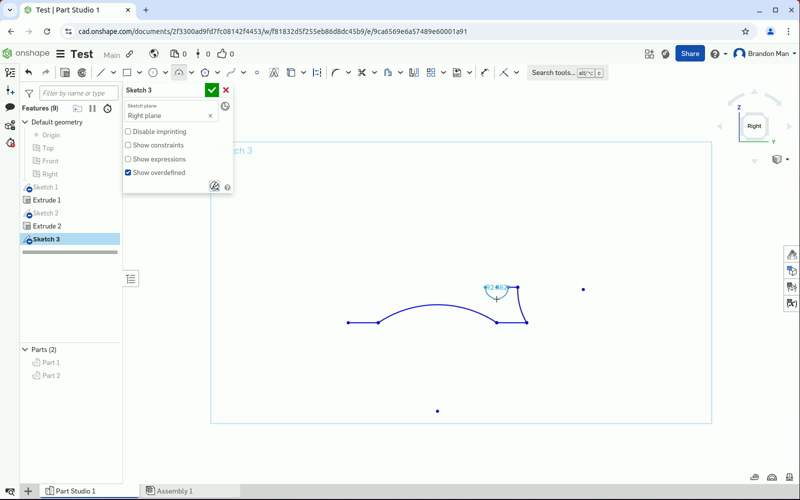
click(496, 298)
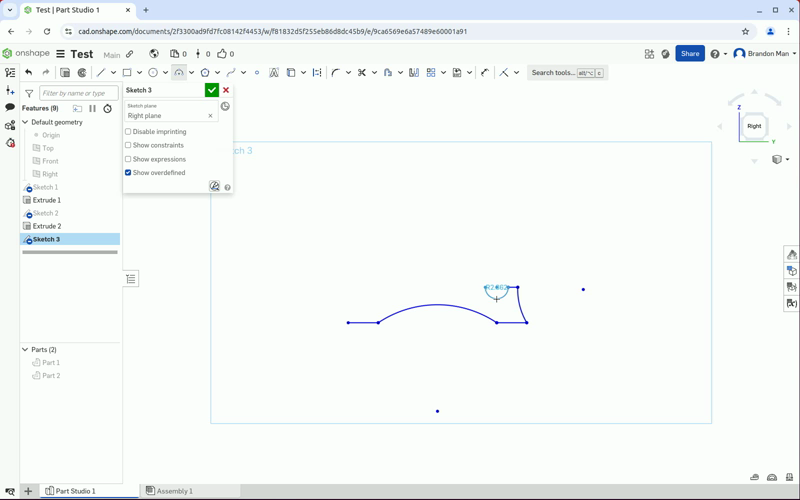
key_up(shift)
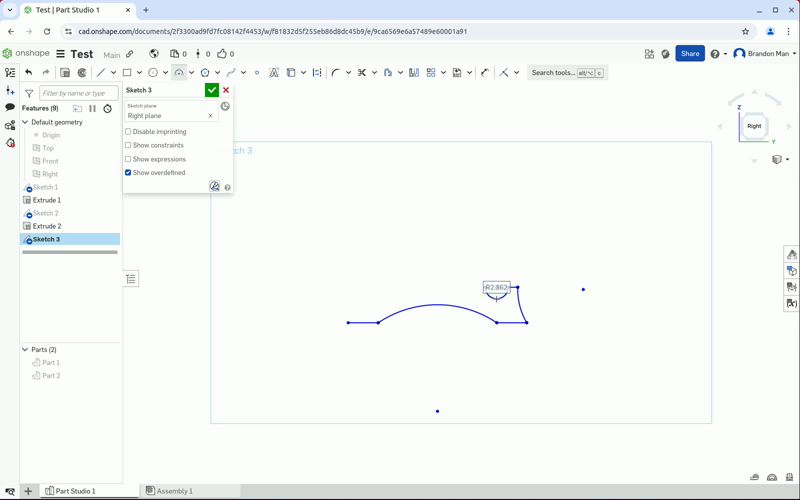
key(esc)
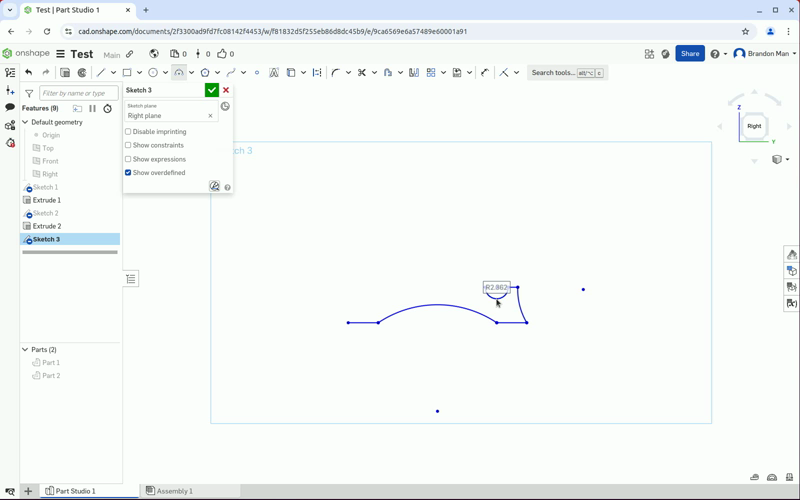
key(l)
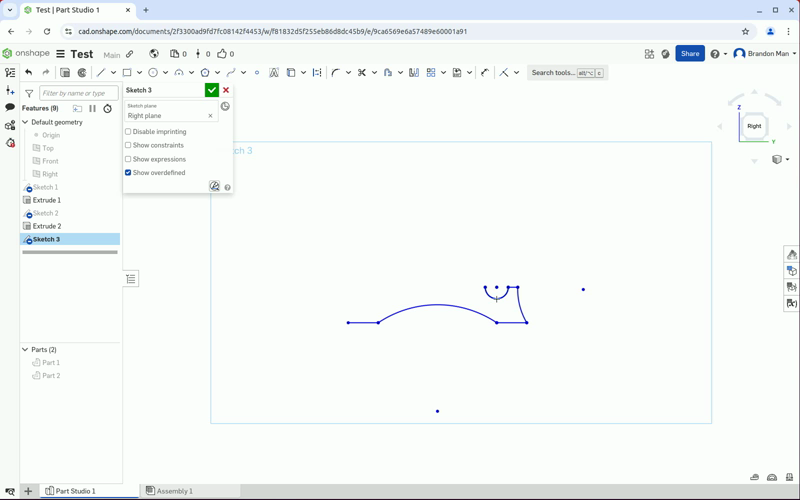
mouse_move(485, 287)
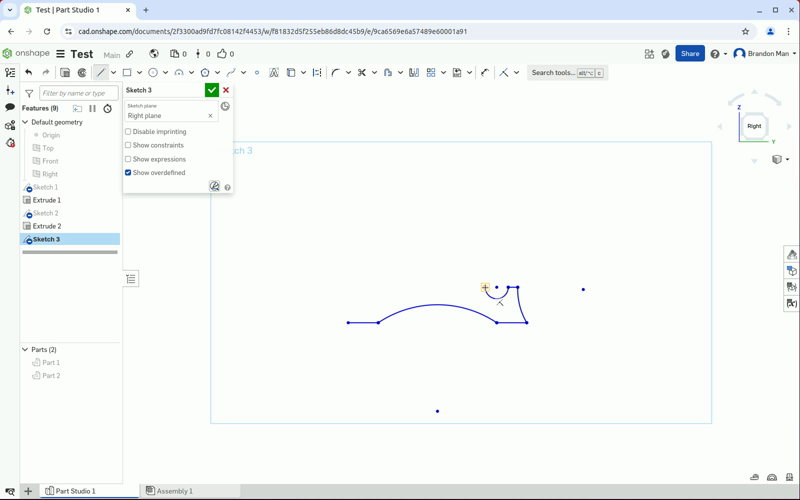
click(485, 287)
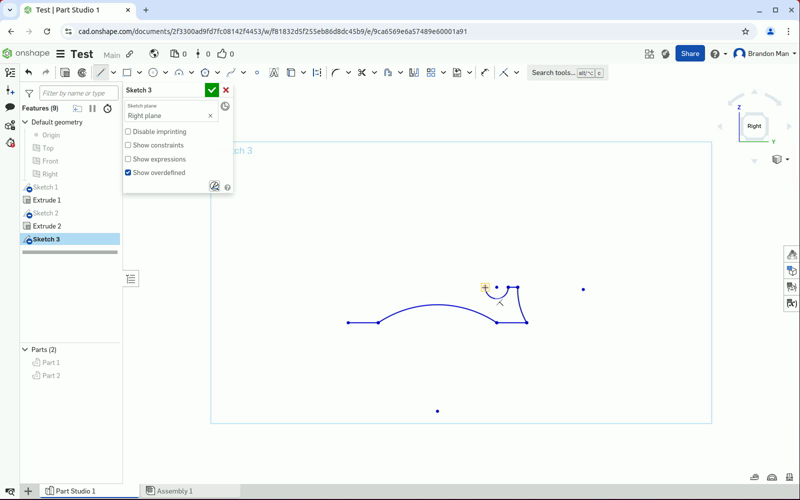
key_down(shift)
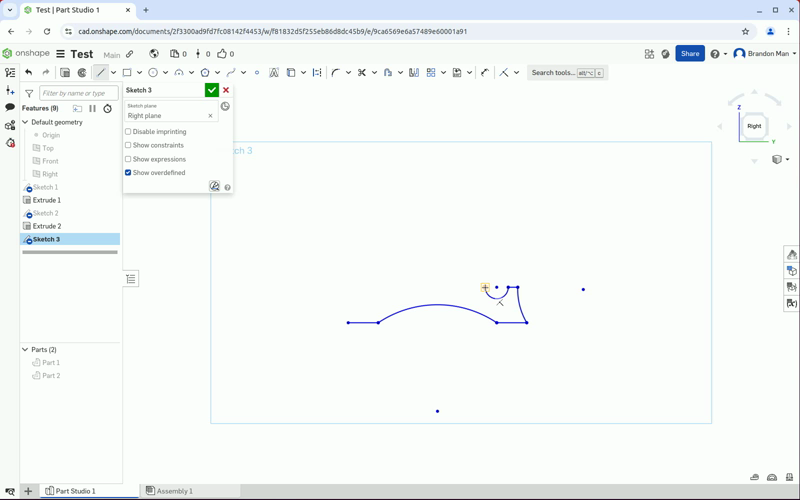
mouse_move(515, 287)
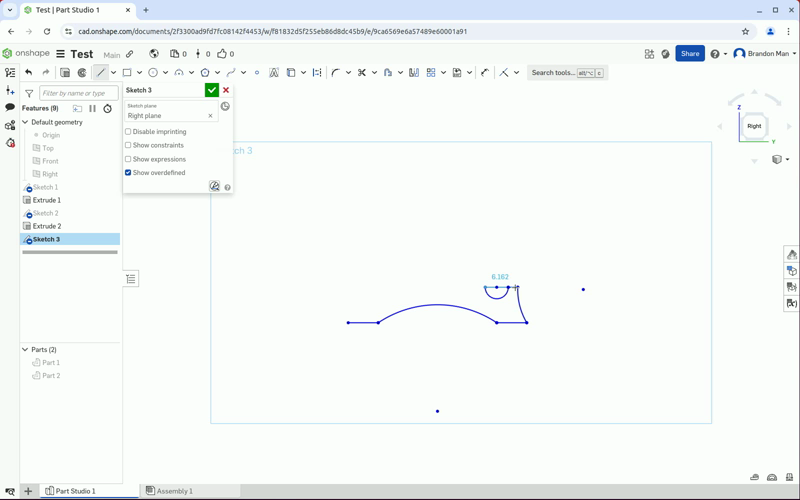
mouse_move(468, 287)
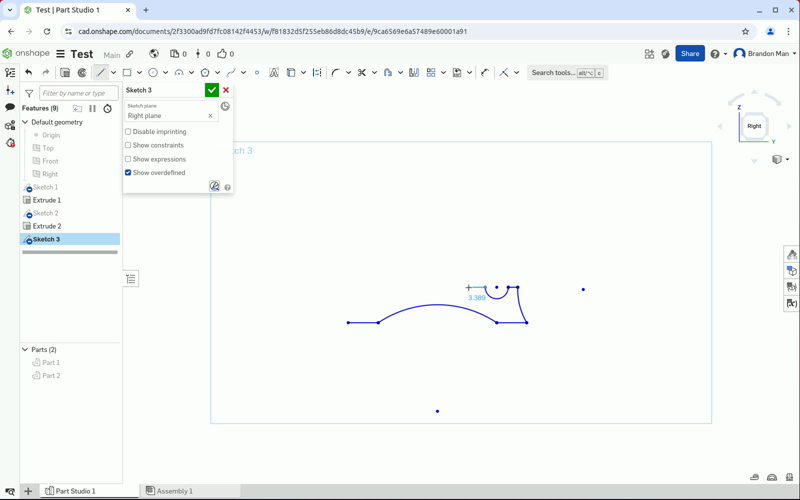
click(468, 287)
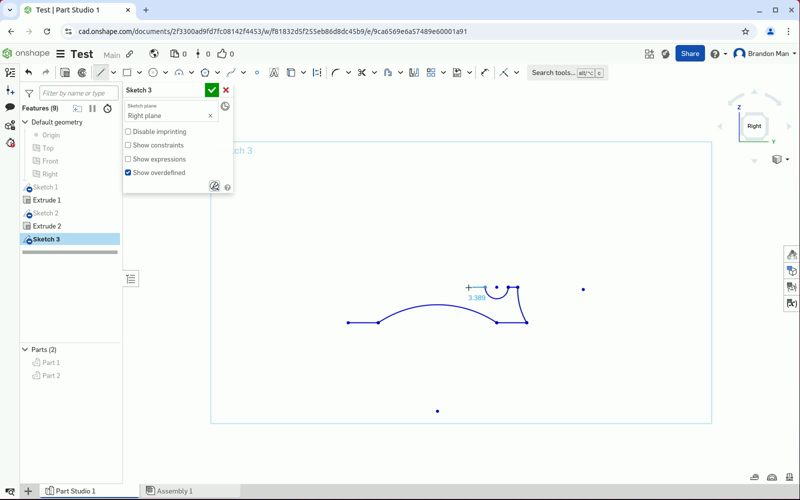
key_up(shift)
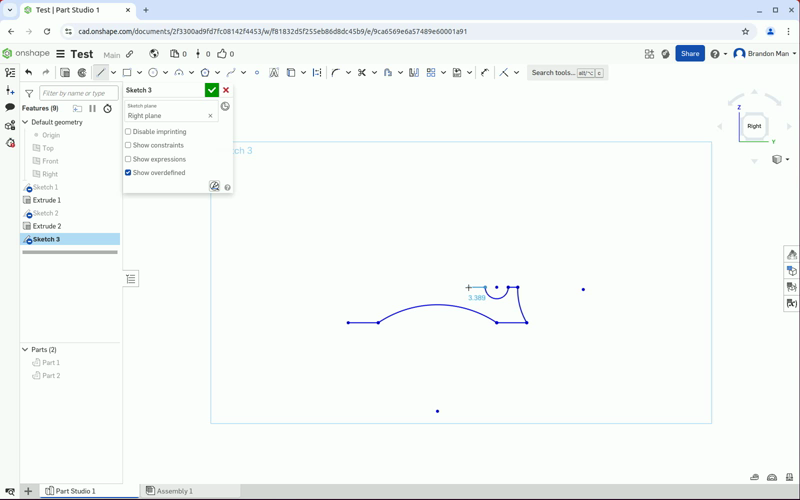
key(esc)
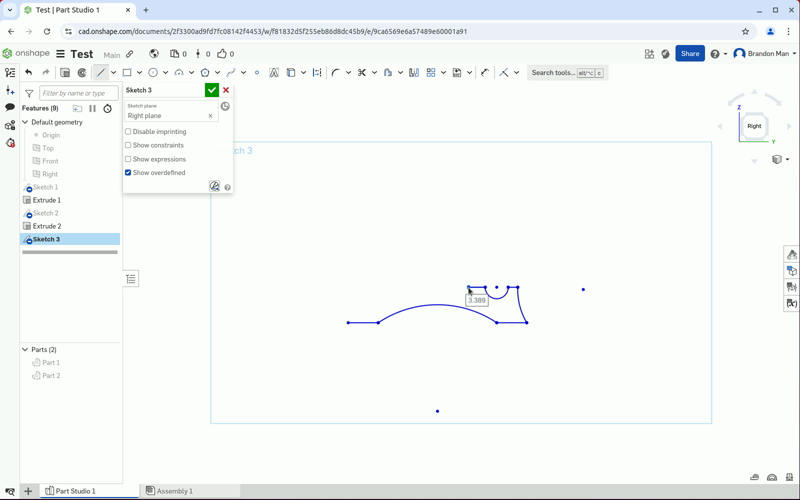
key(a)
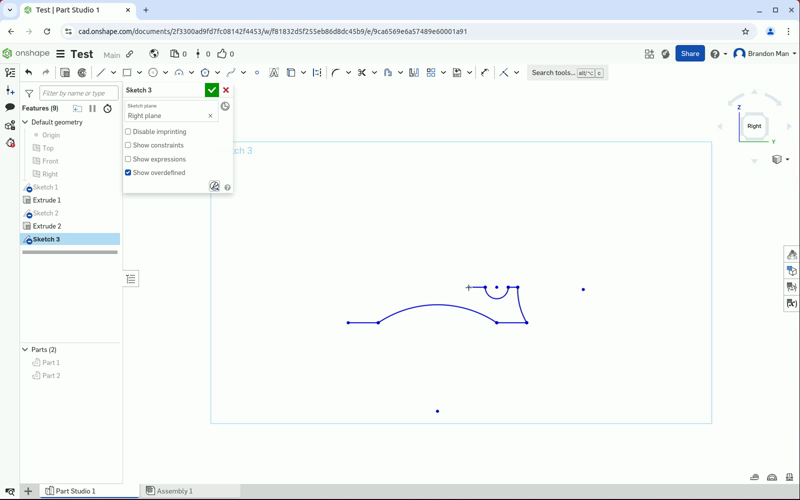
mouse_move(468, 287)
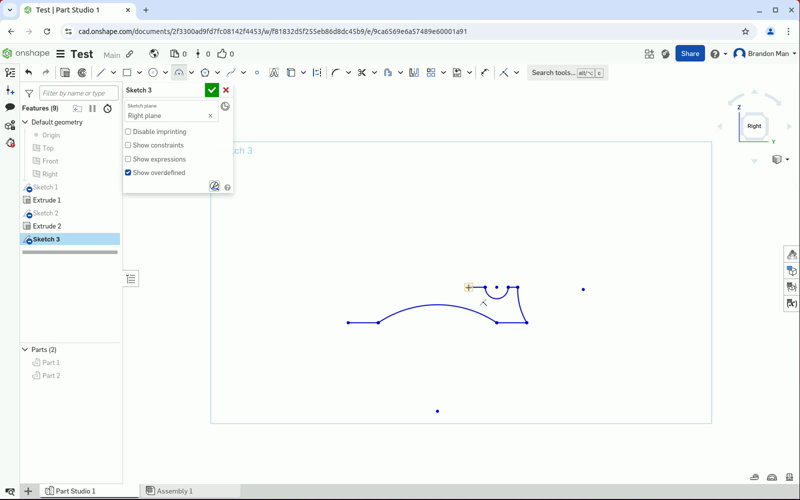
click(468, 287)
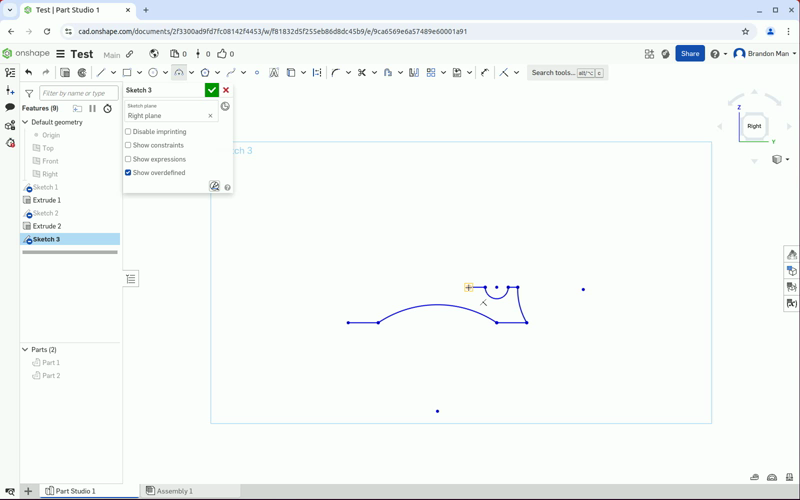
key_down(shift)
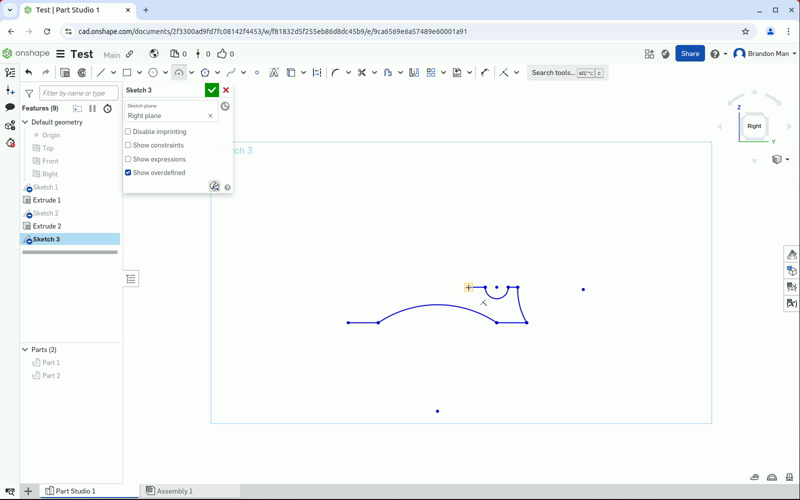
mouse_move(446, 287)
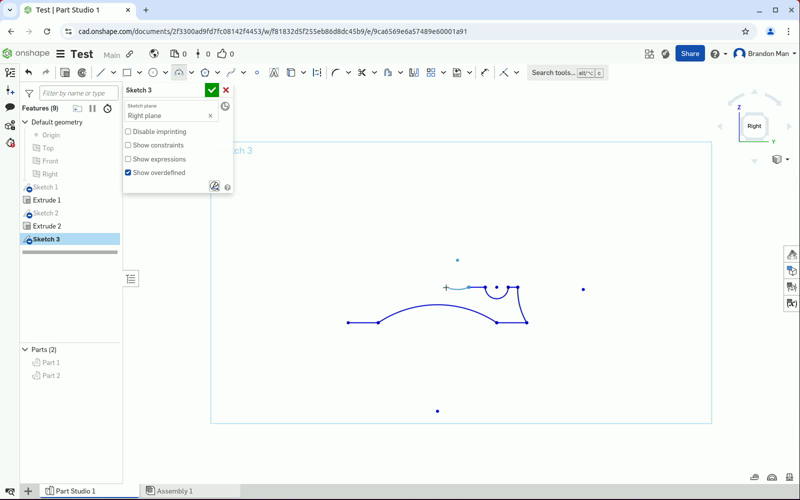
click(446, 287)
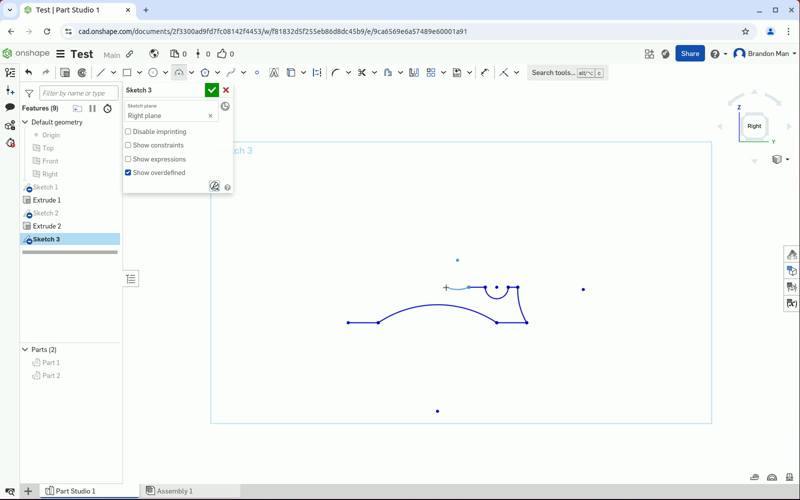
mouse_move(457, 298)
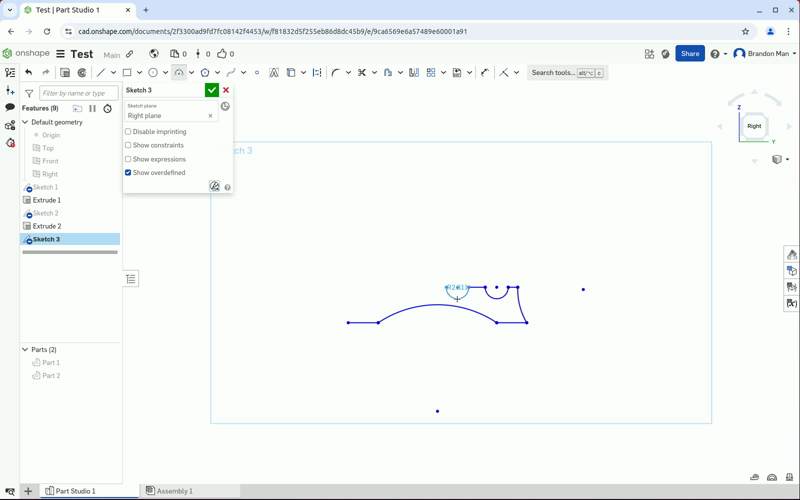
click(457, 298)
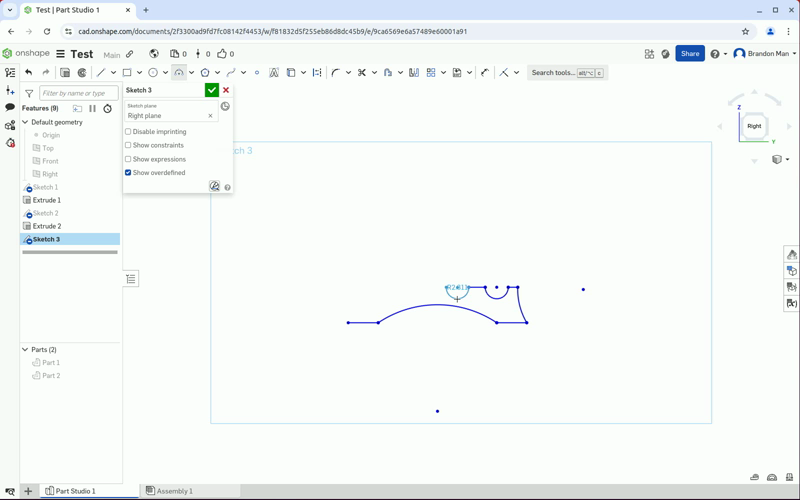
key_up(shift)
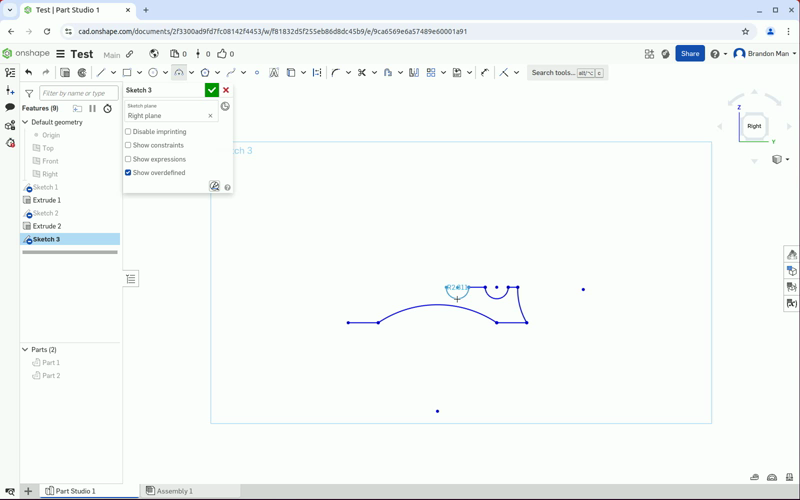
key(esc)
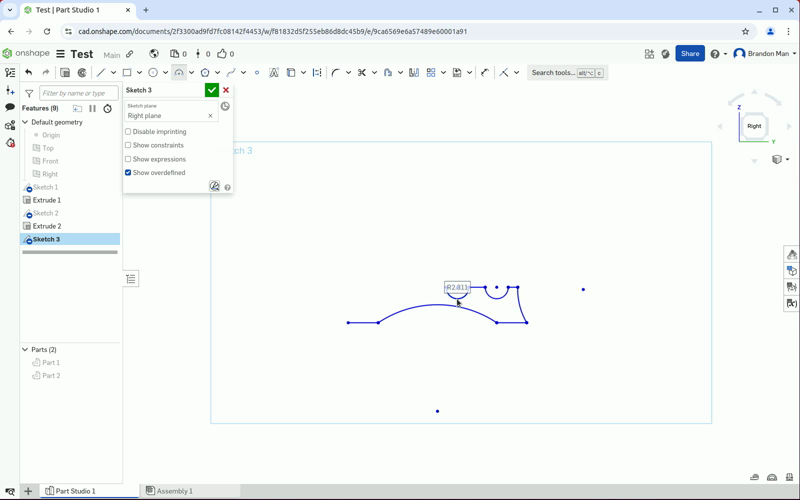
key(l)
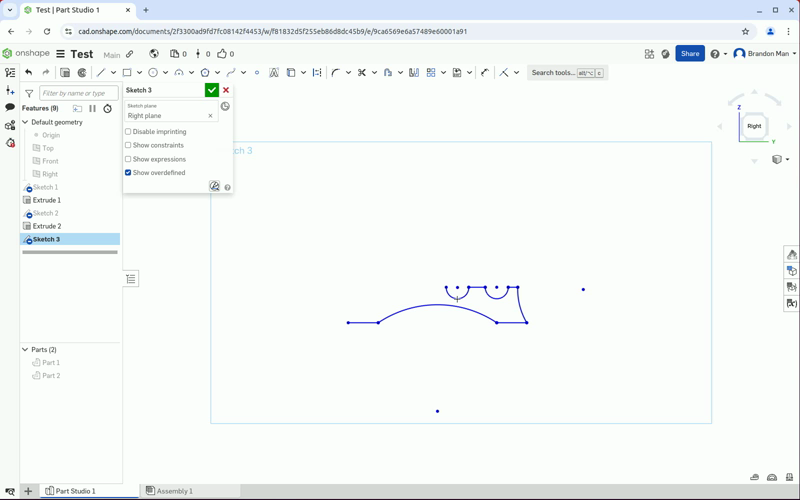
mouse_move(446, 287)
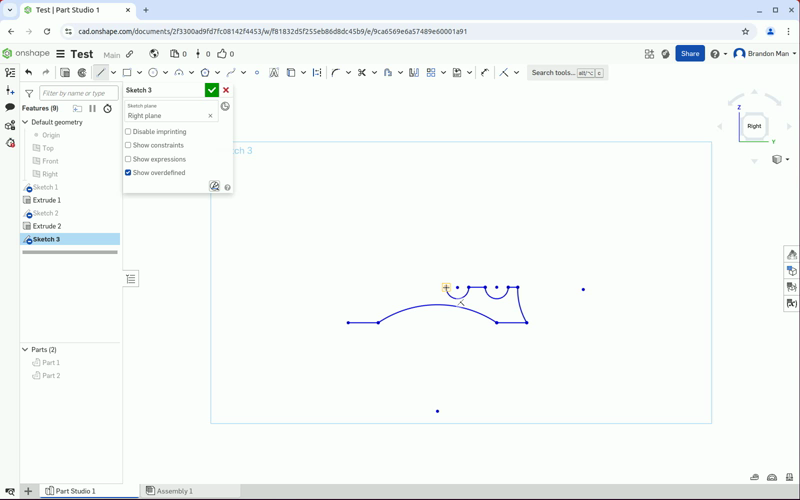
click(446, 287)
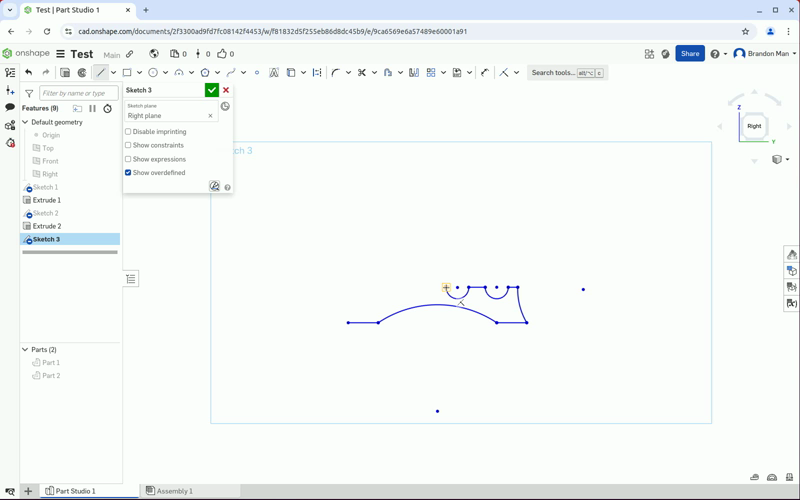
key_down(shift)
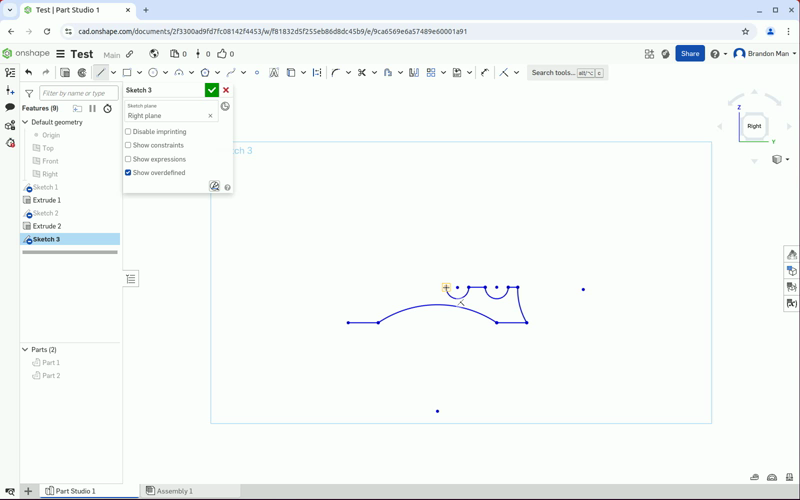
mouse_move(476, 287)
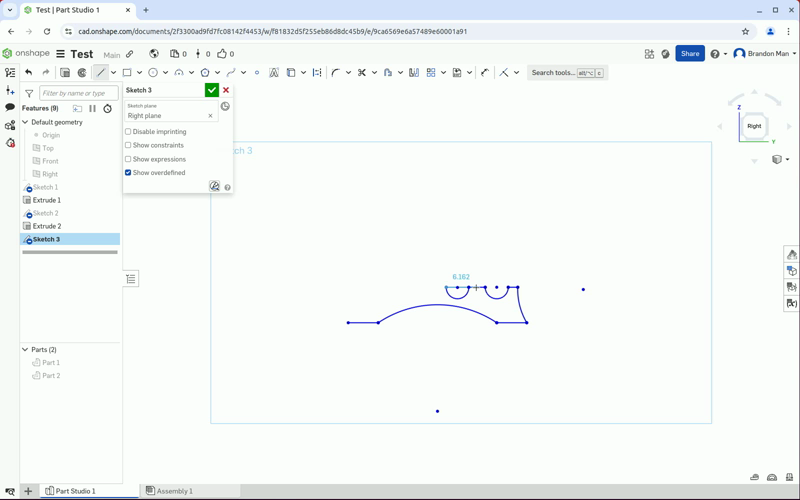
mouse_move(429, 287)
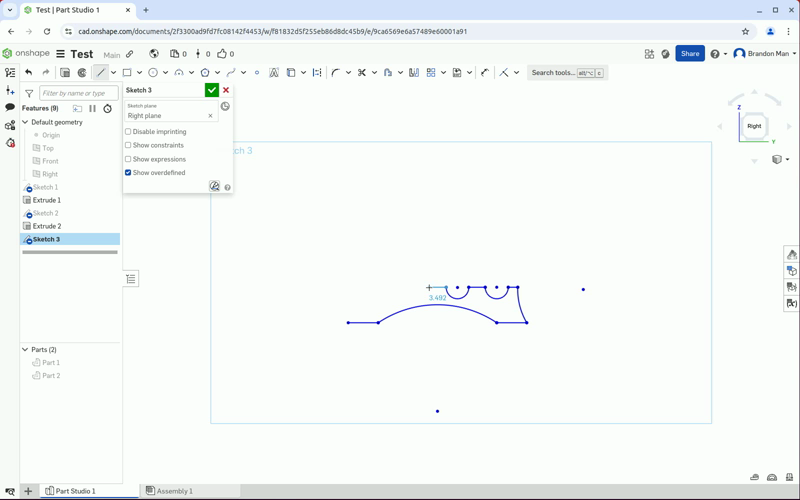
click(429, 287)
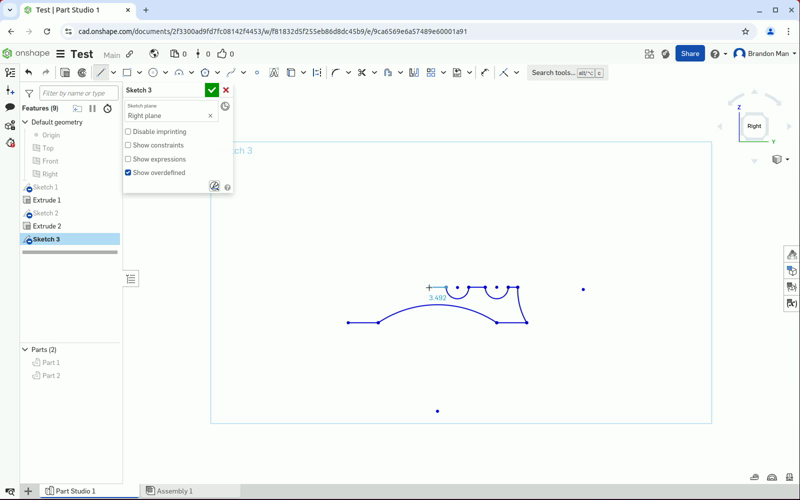
key_up(shift)
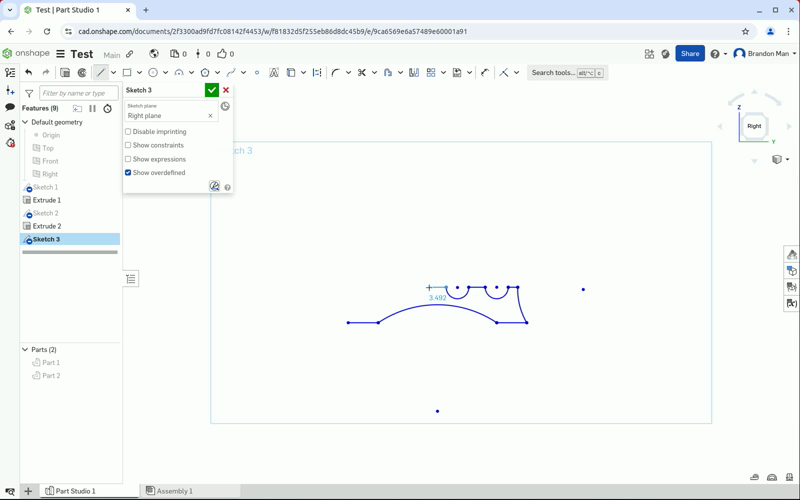
key(esc)
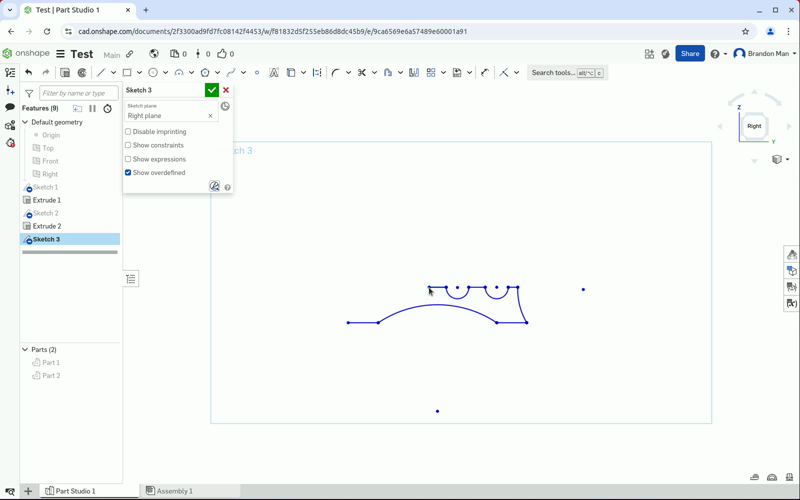
key(a)
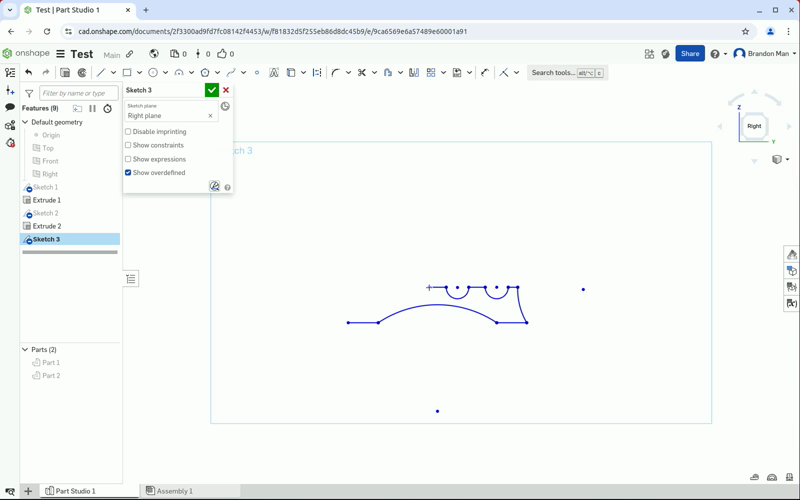
mouse_move(429, 287)
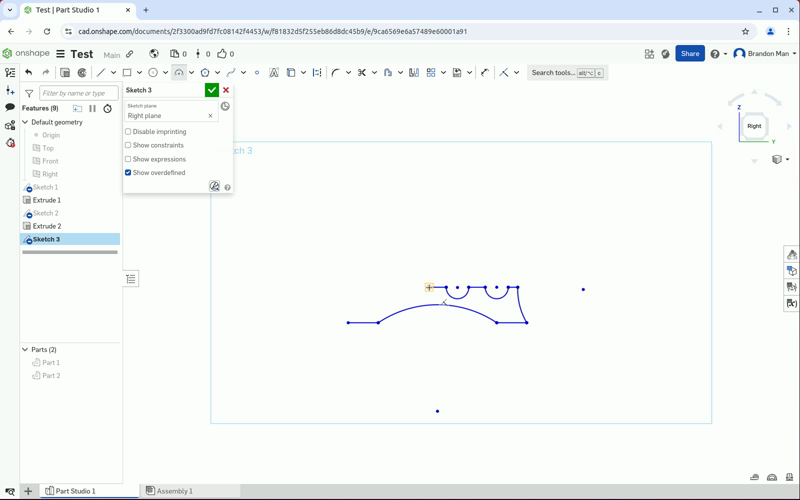
click(429, 287)
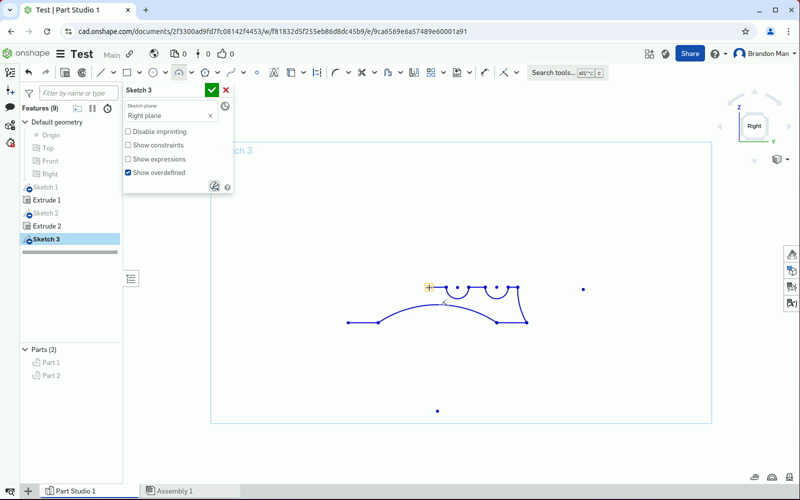
key_down(shift)
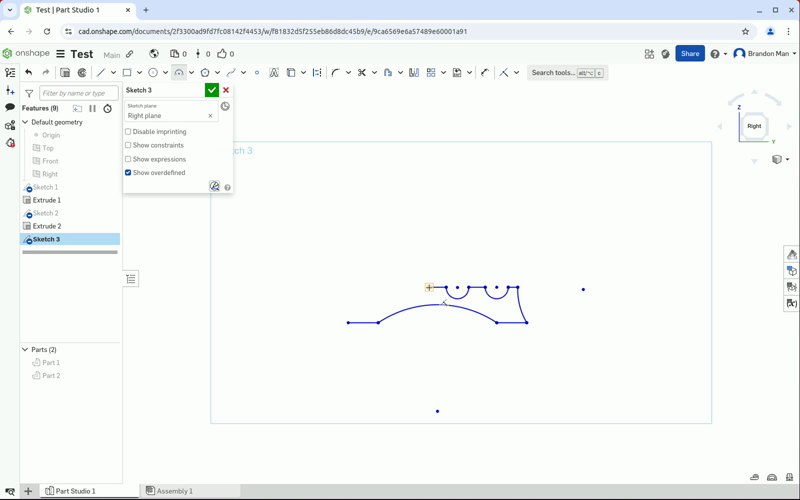
mouse_move(406, 287)
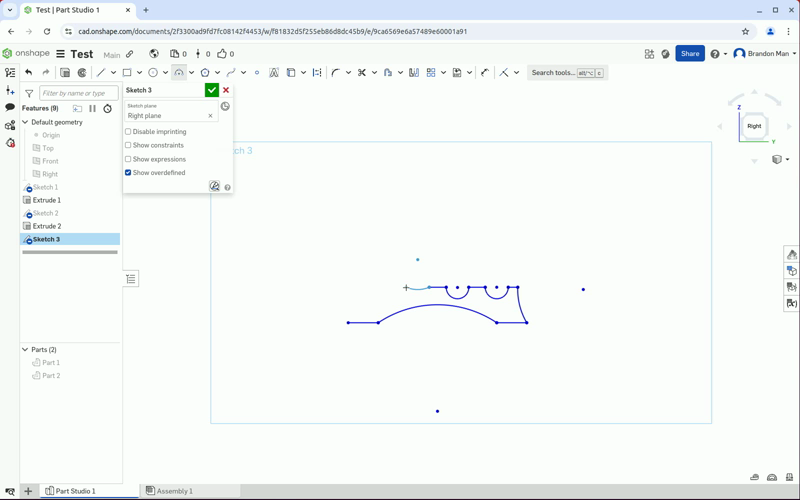
click(406, 287)
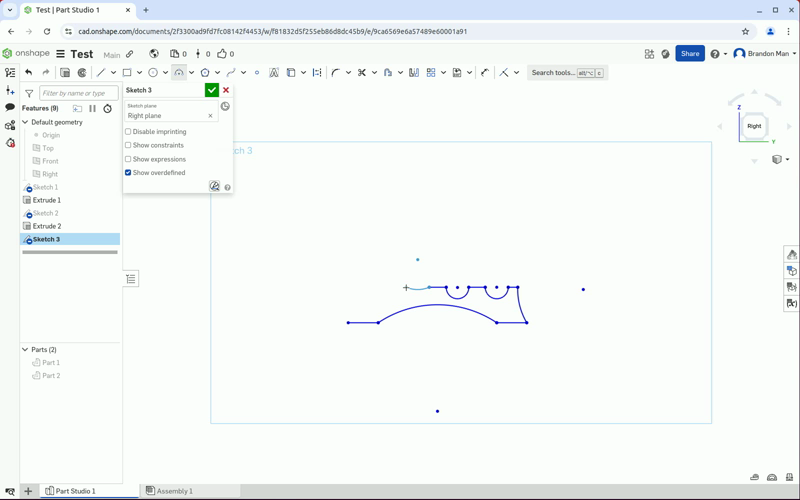
mouse_move(417, 298)
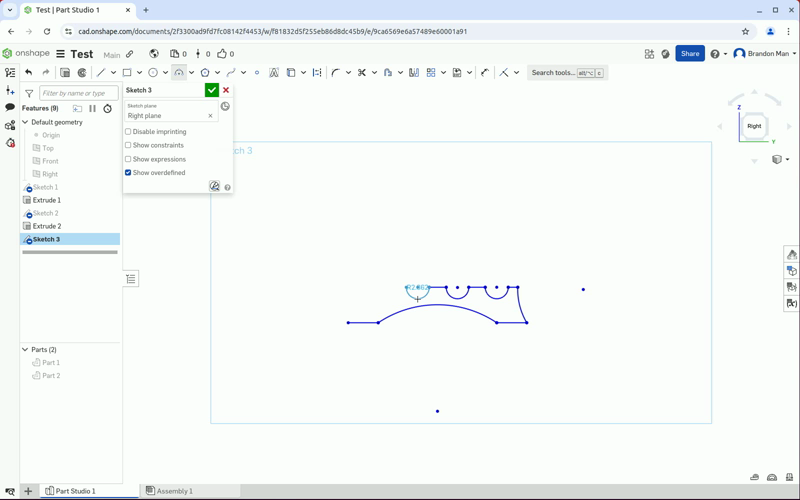
click(417, 298)
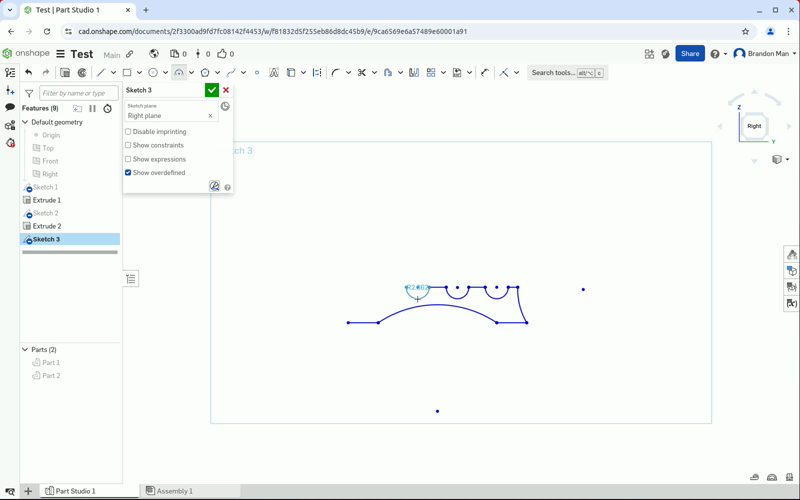
key_up(shift)
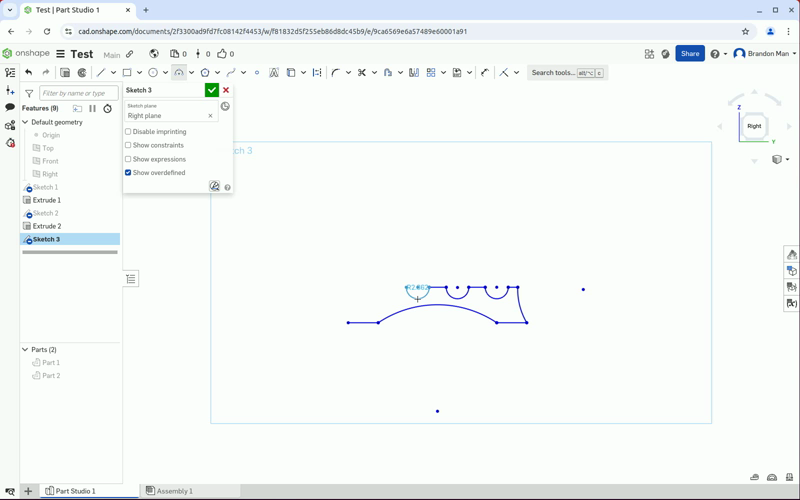
key(esc)
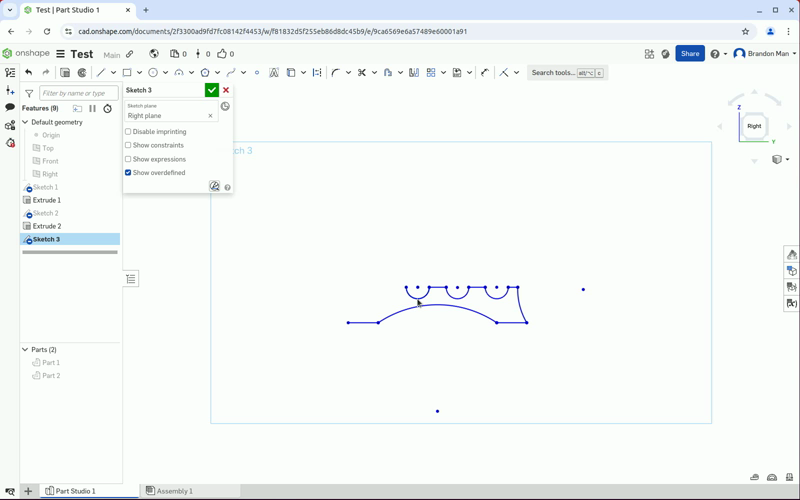
key(l)
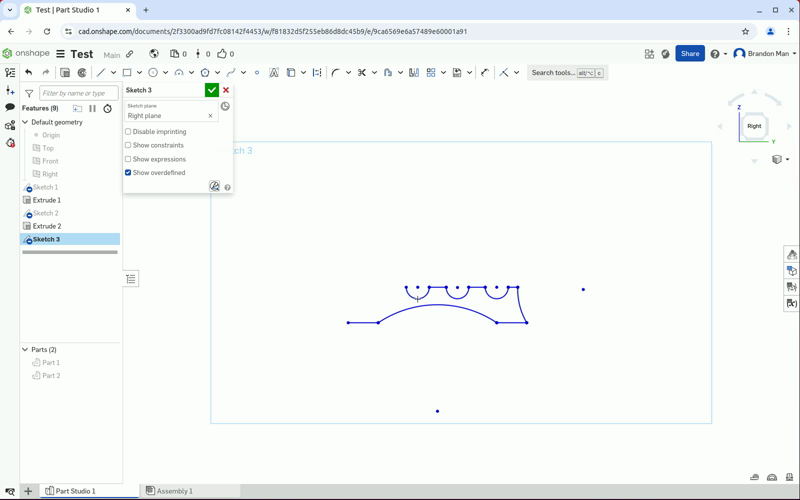
mouse_move(406, 287)
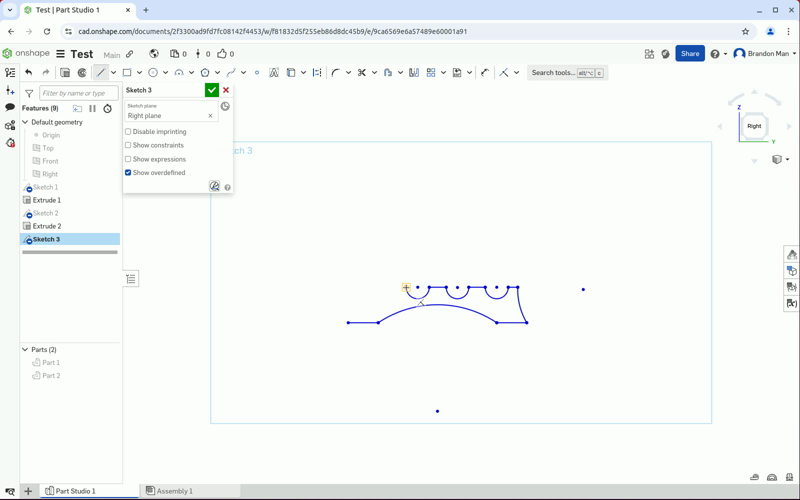
click(406, 287)
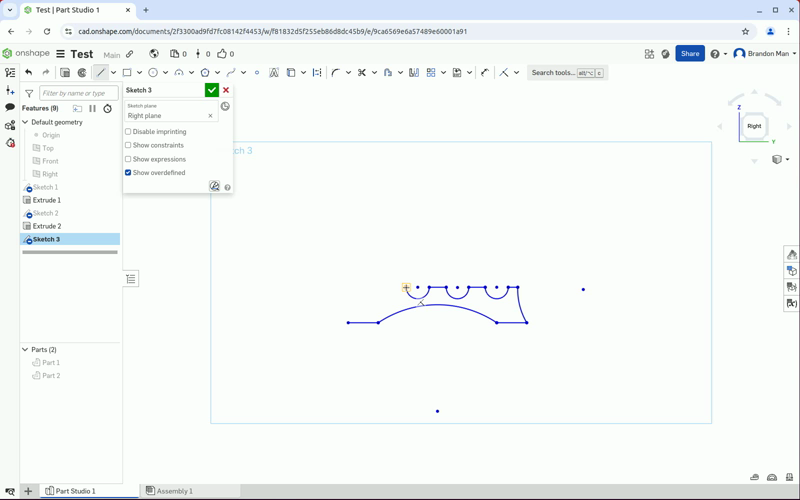
key_down(shift)
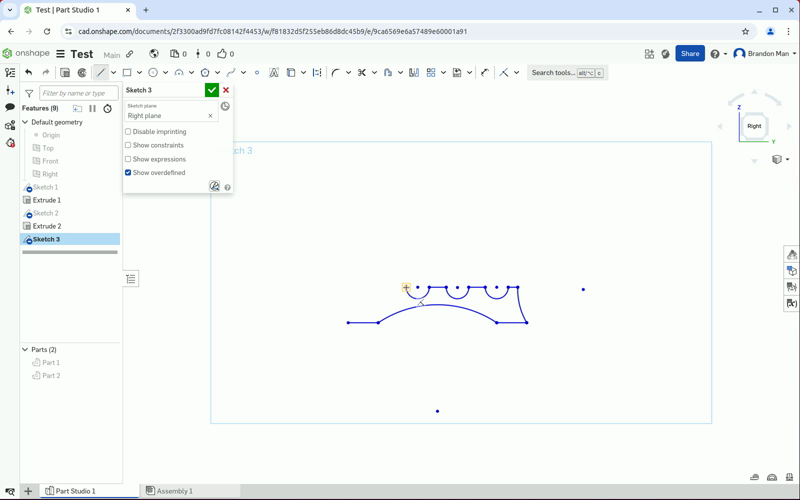
mouse_move(436, 287)
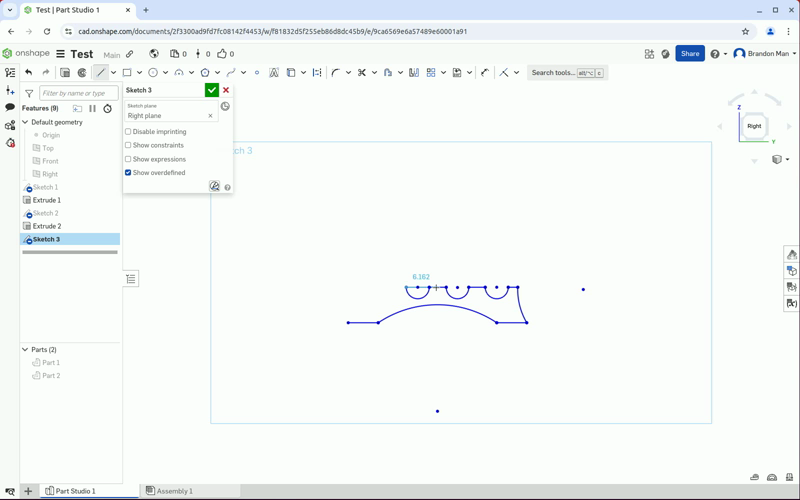
mouse_move(389, 287)
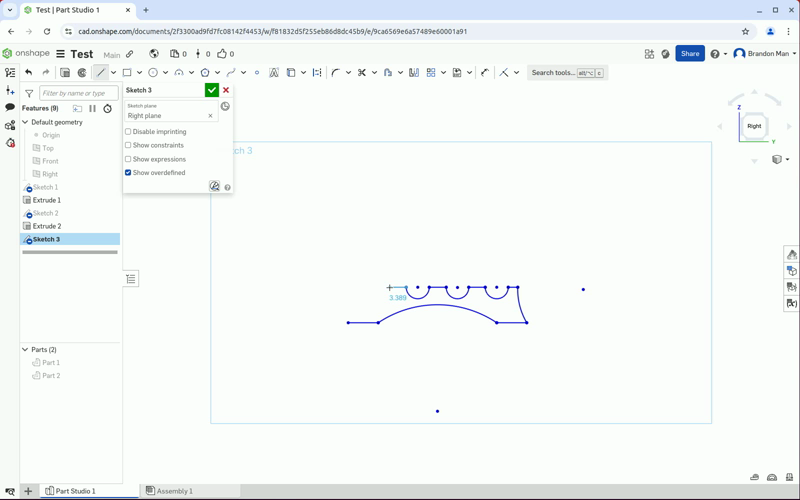
click(389, 287)
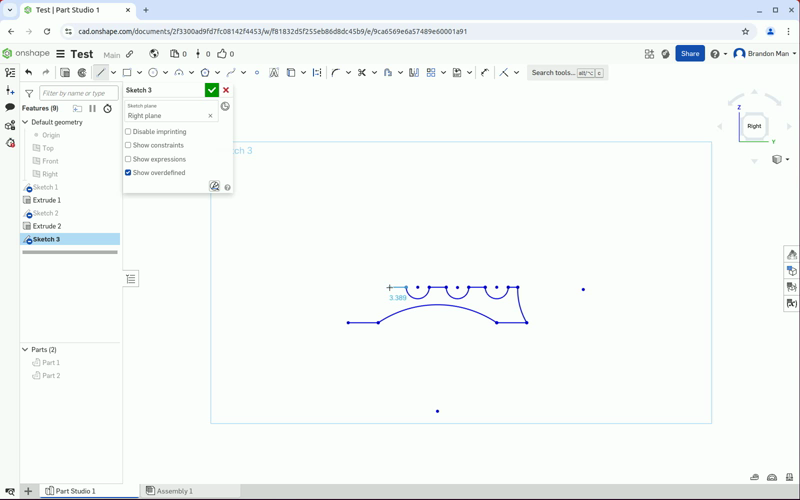
key_up(shift)
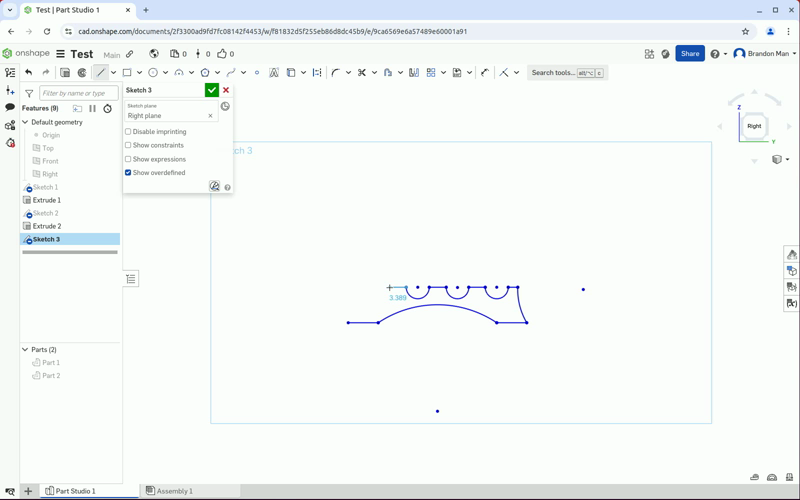
key(esc)
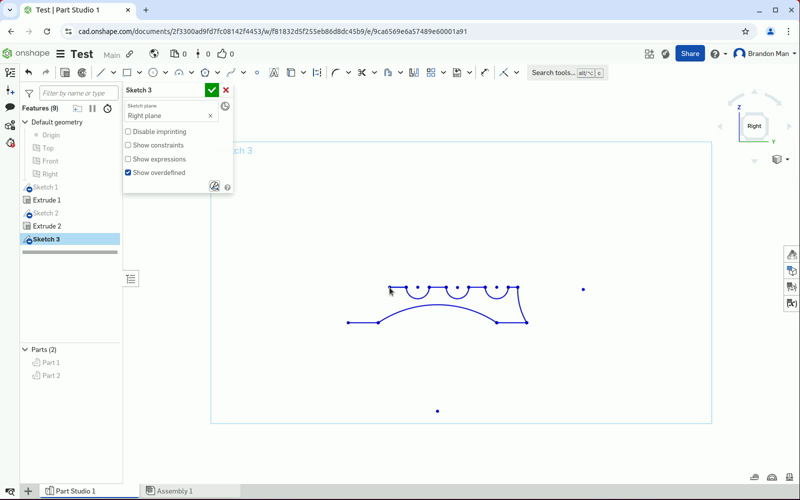
key(a)
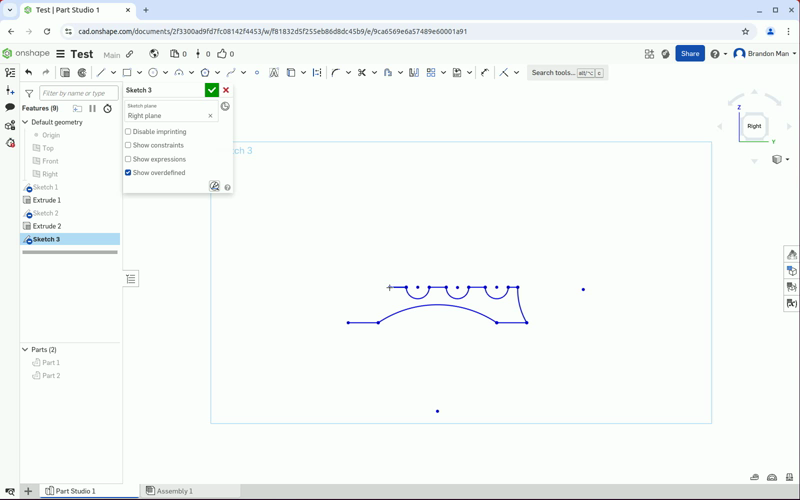
mouse_move(389, 287)
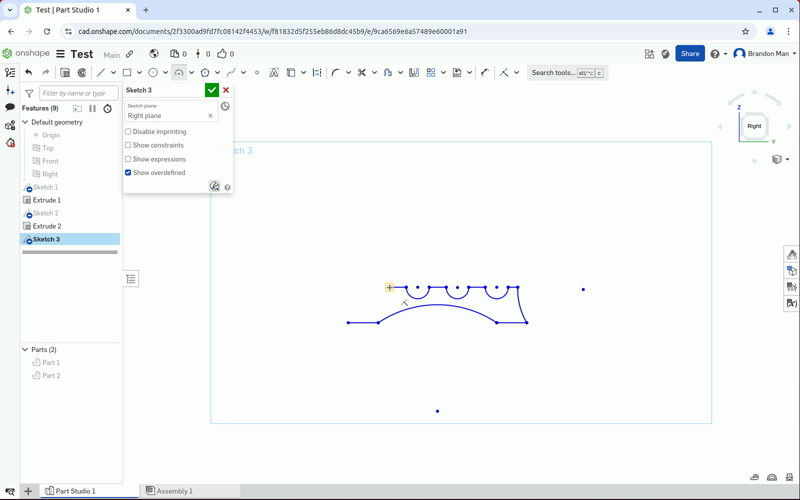
click(389, 287)
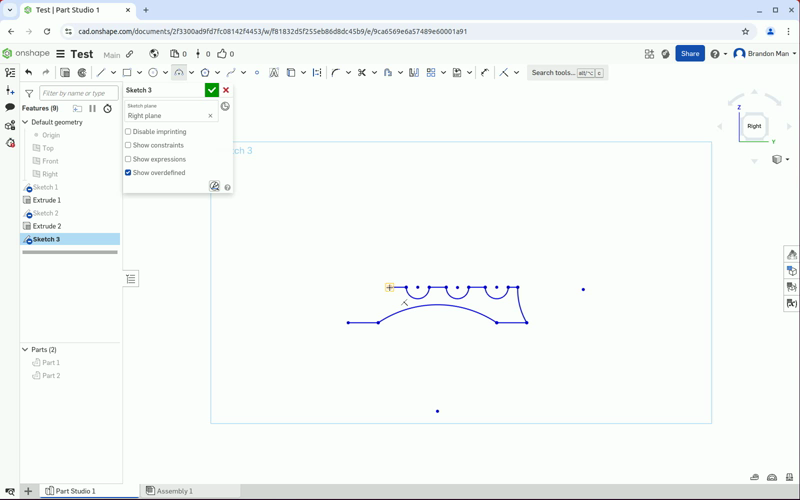
key_down(shift)
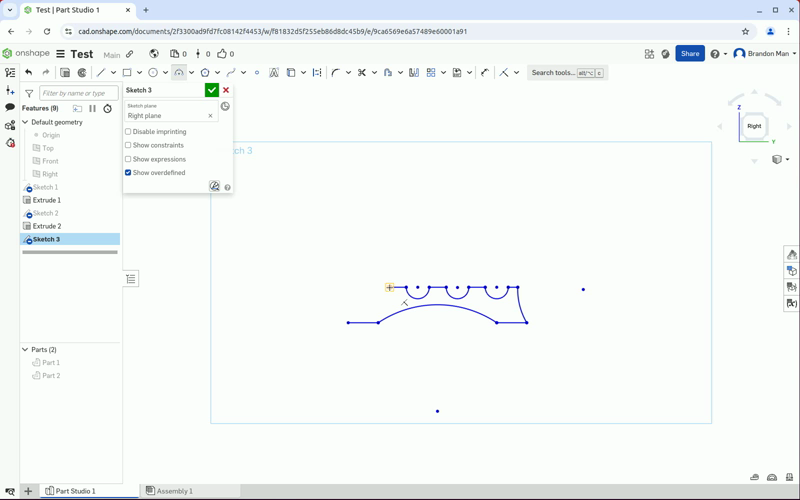
mouse_move(367, 287)
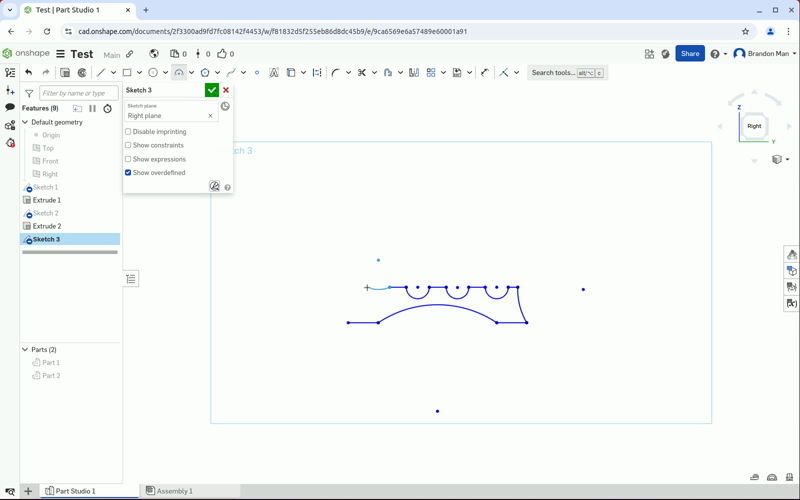
click(367, 287)
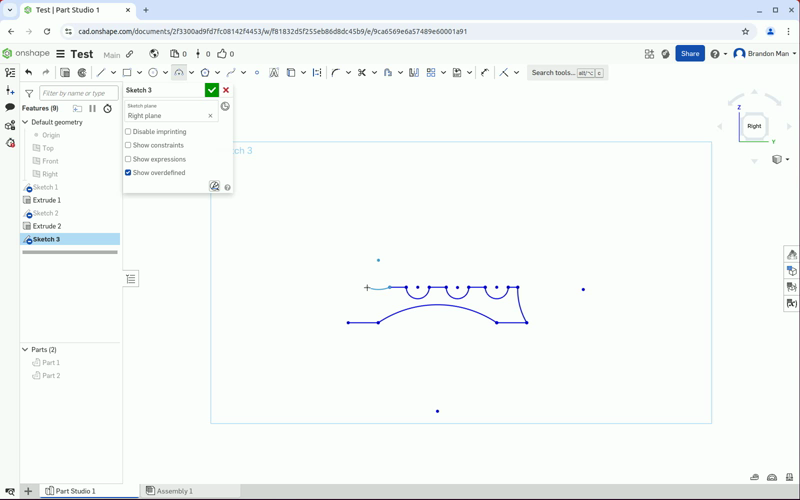
mouse_move(378, 298)
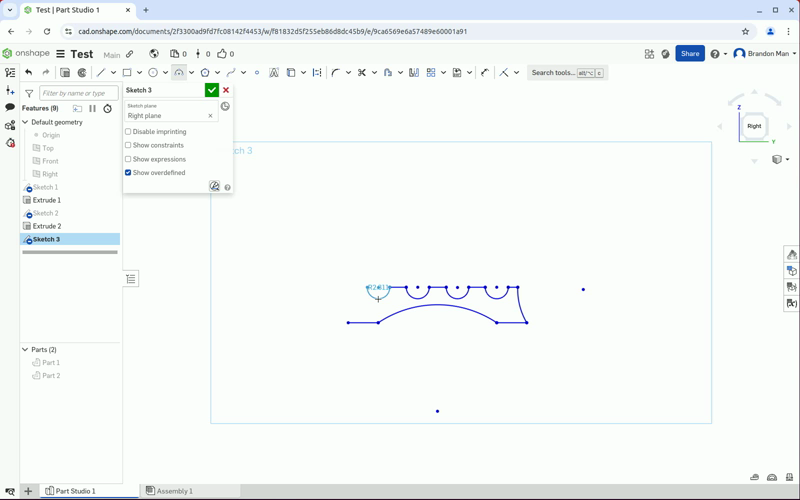
click(378, 298)
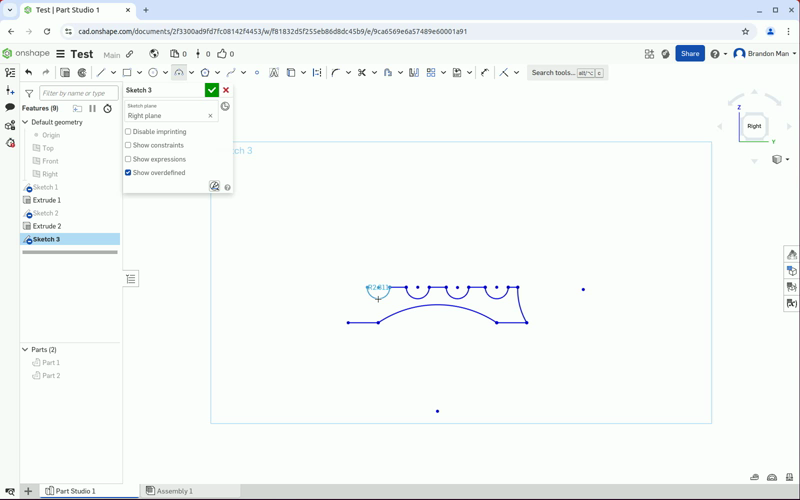
key_up(shift)
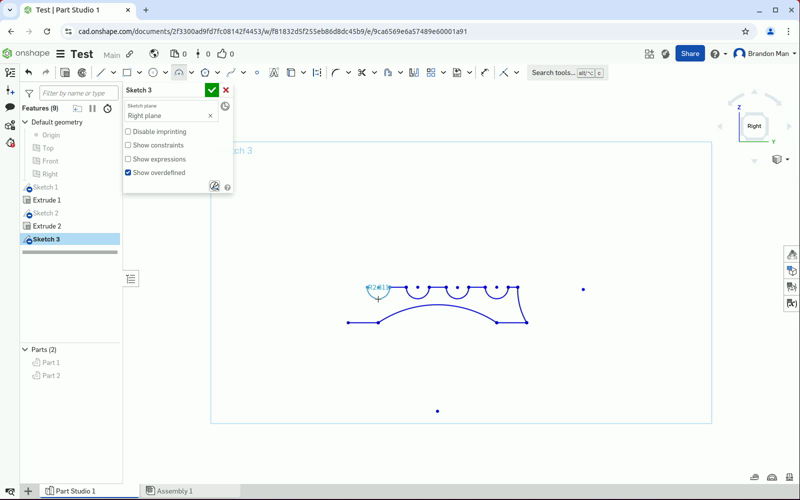
key(esc)
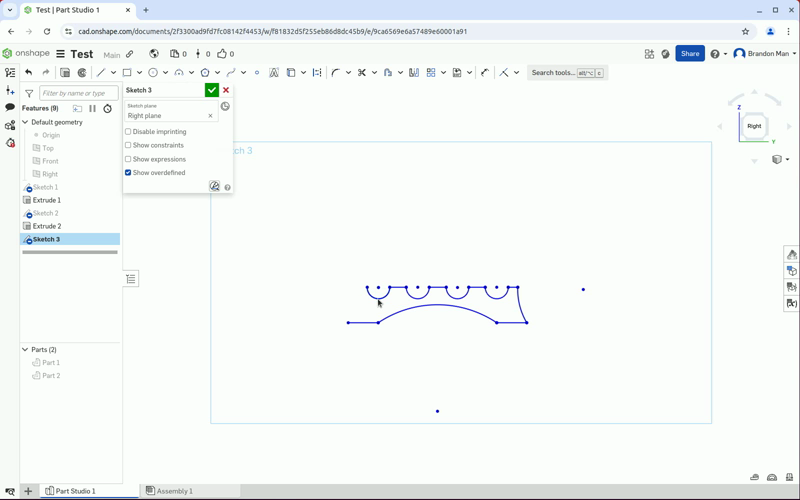
key(l)
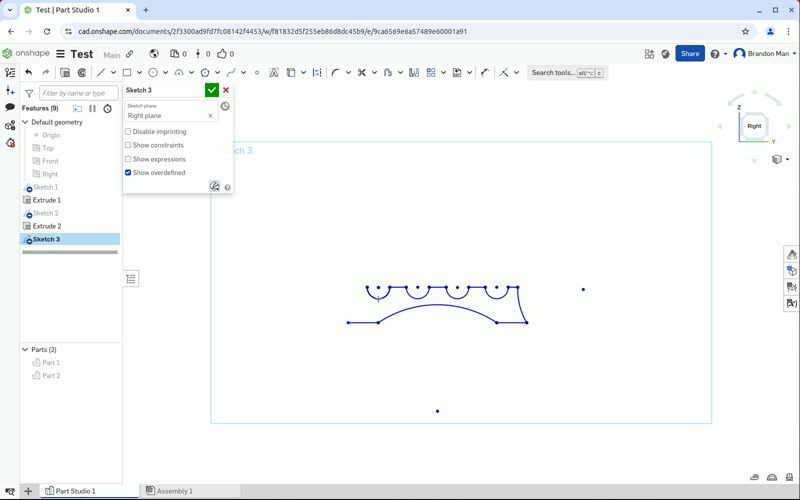
mouse_move(367, 287)
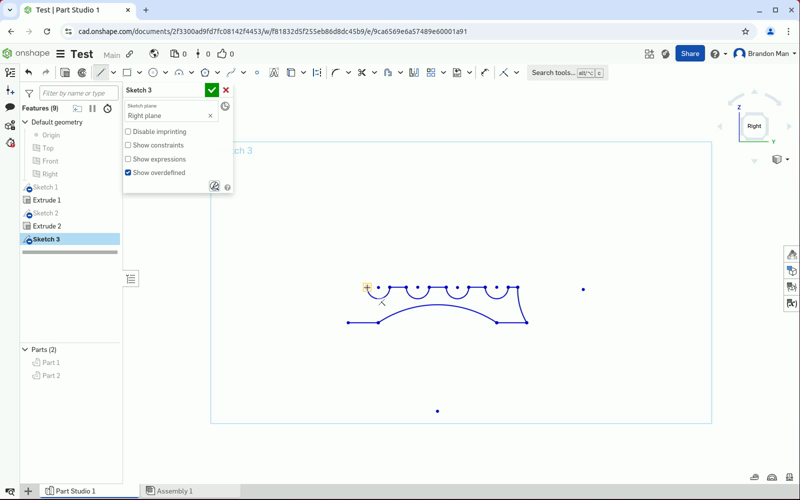
click(367, 287)
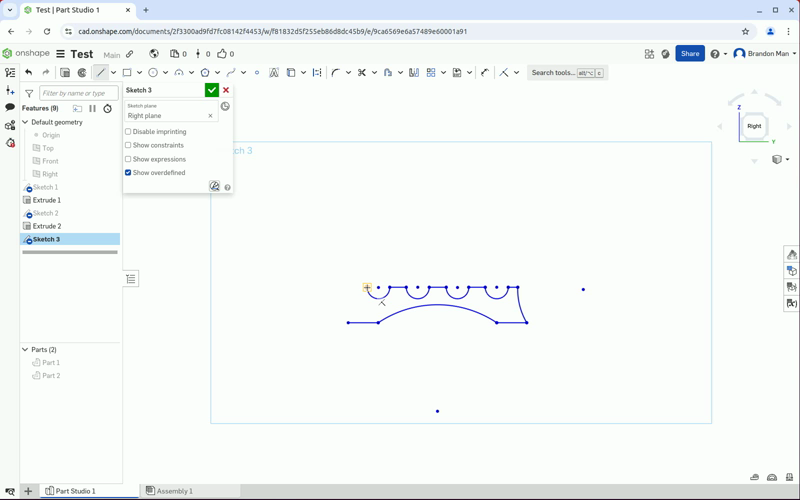
key_down(shift)
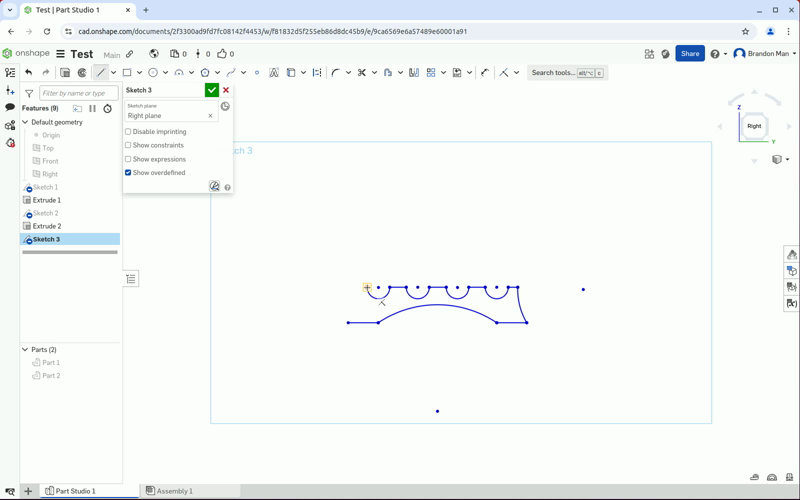
mouse_move(397, 287)
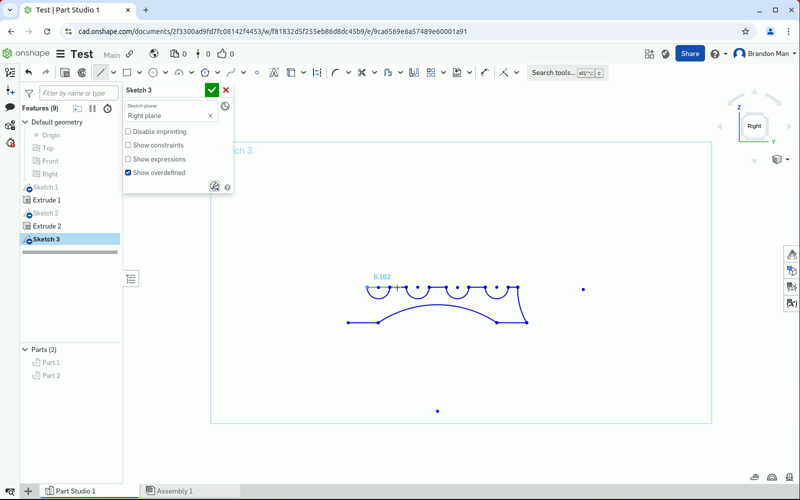
mouse_move(357, 287)
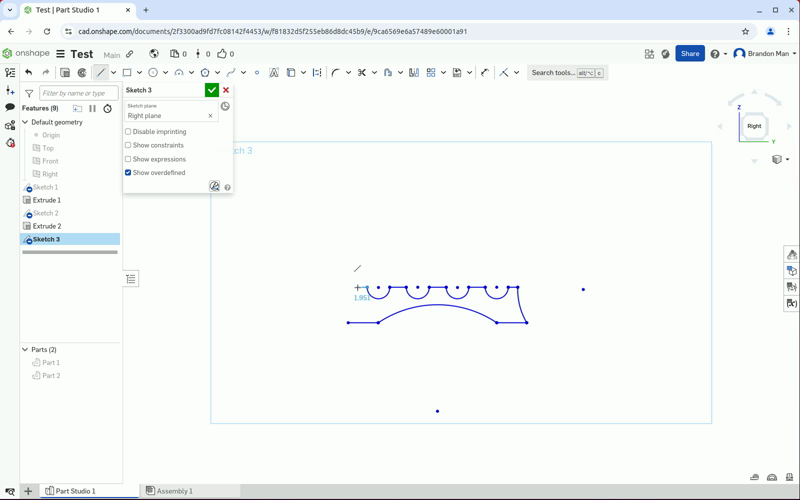
click(357, 287)
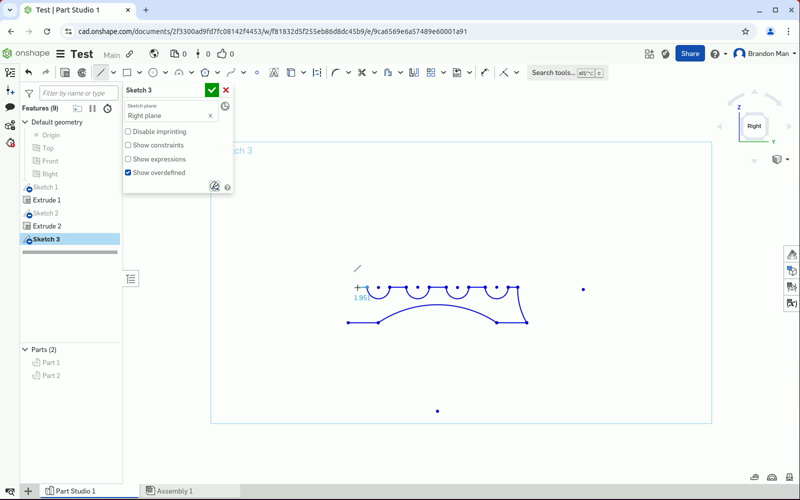
key_up(shift)
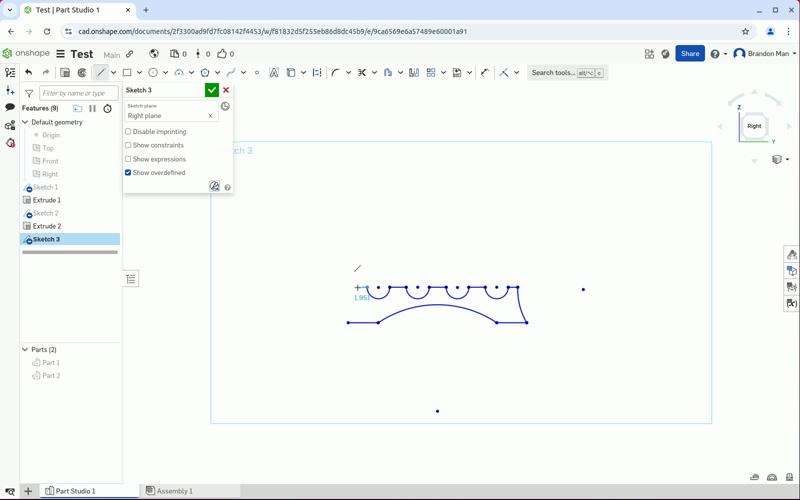
key(esc)
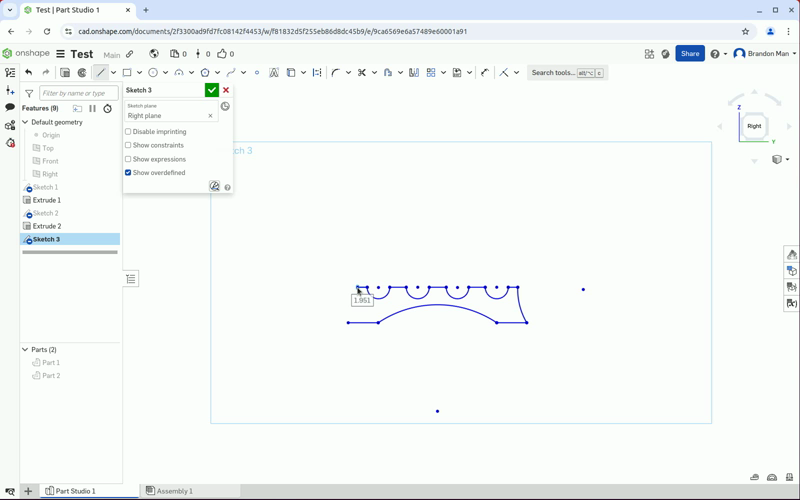
key(a)
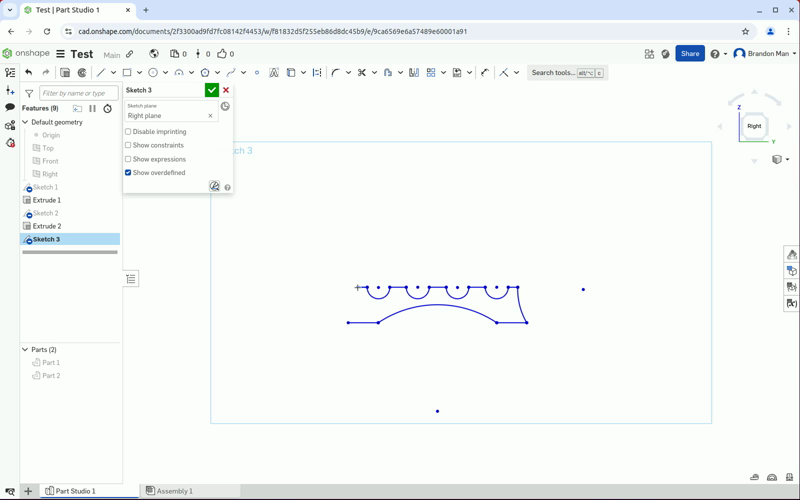
mouse_move(357, 287)
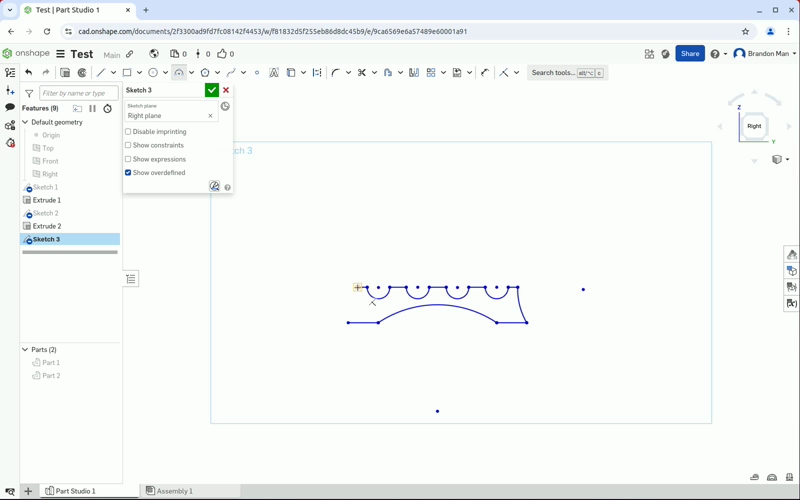
click(357, 287)
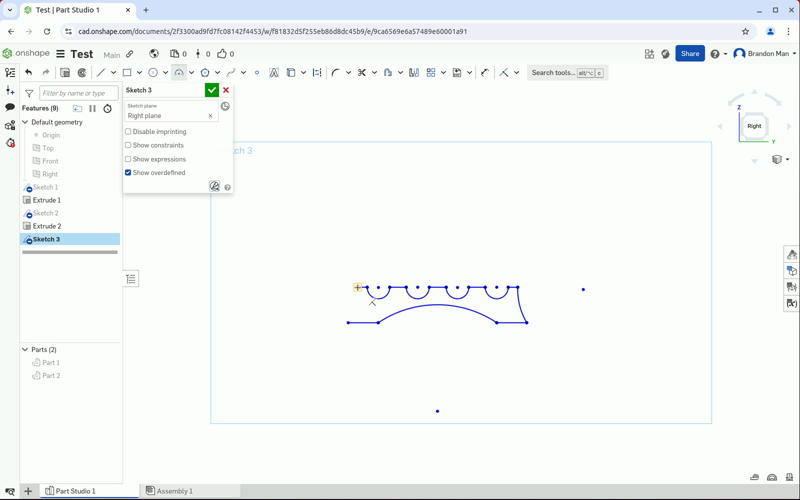
mouse_move(348, 322)
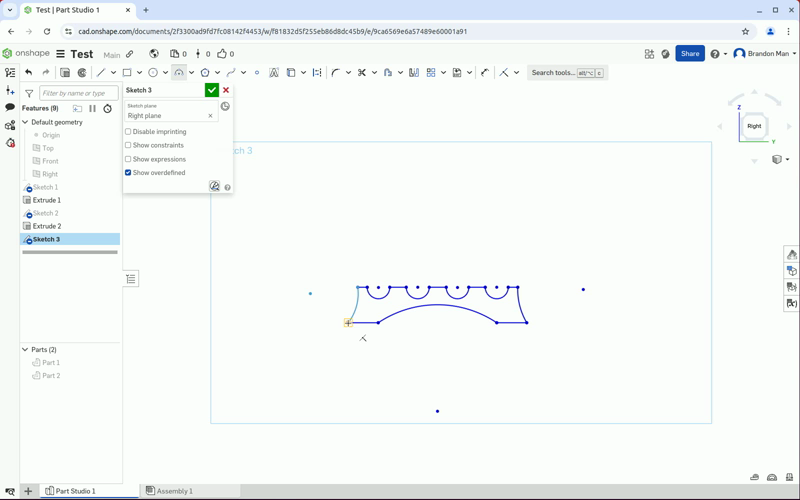
click(348, 322)
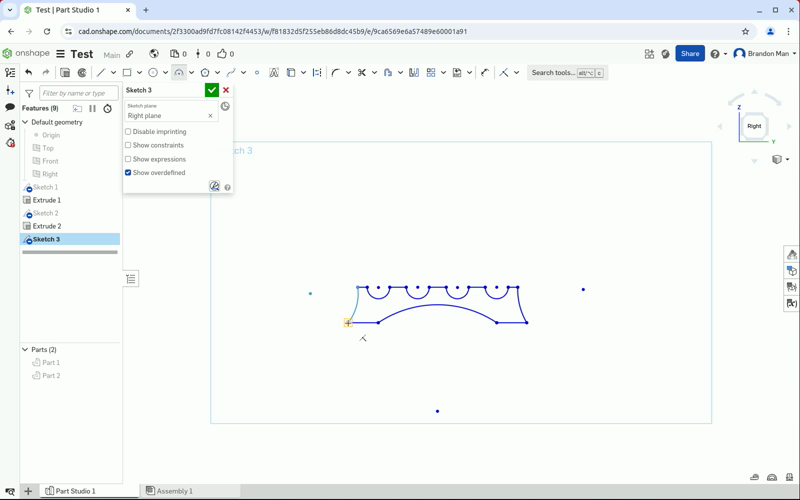
key_down(shift)
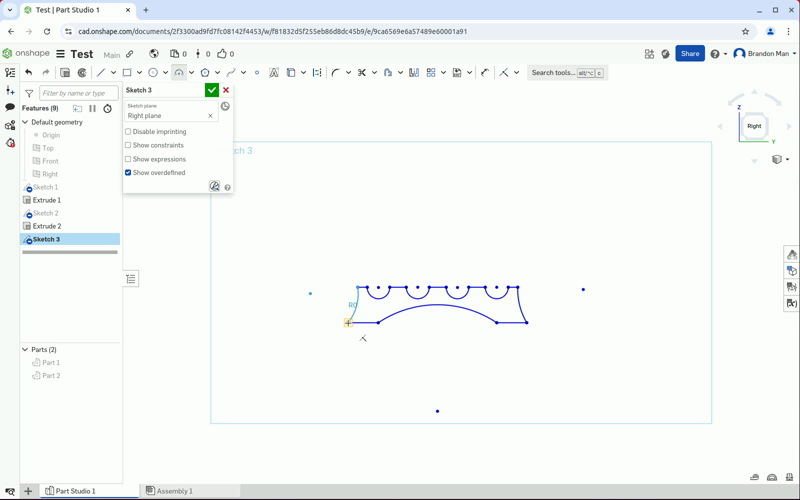
mouse_move(355, 305)
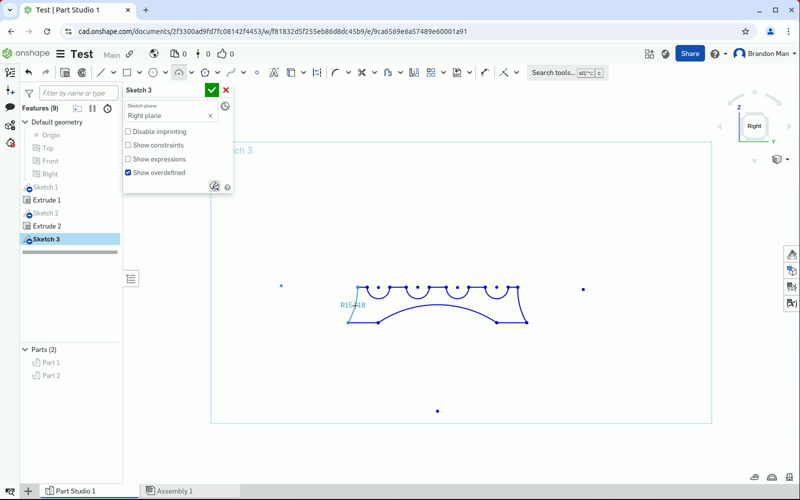
click(355, 305)
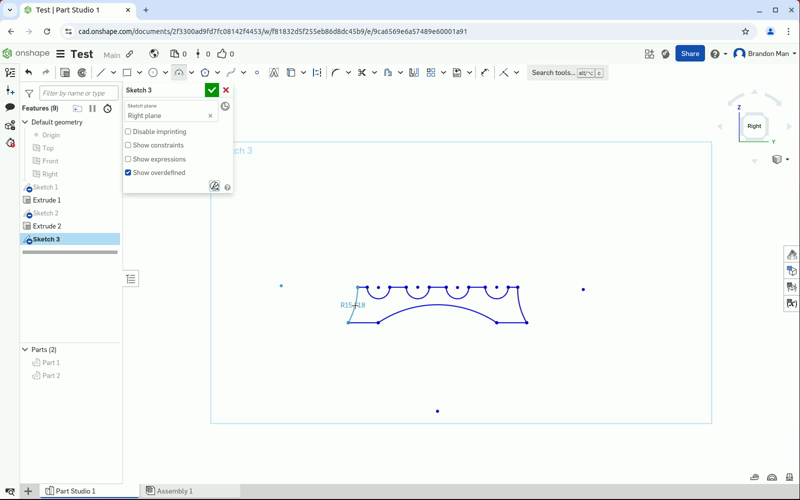
key_up(shift)
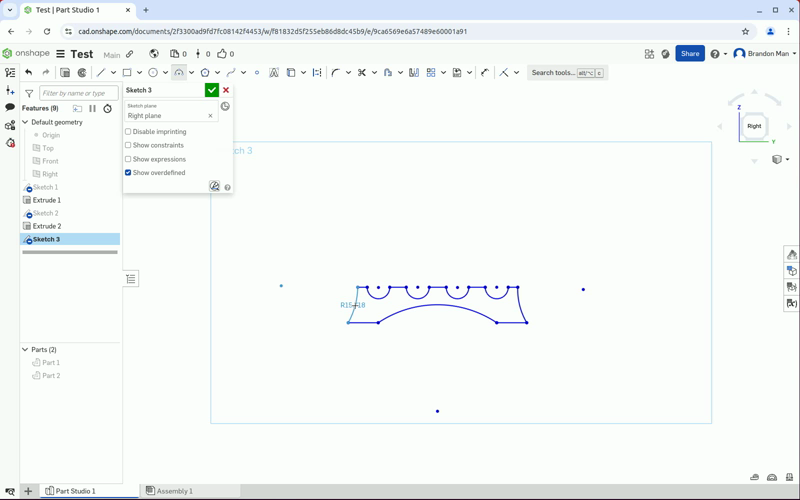
key(esc)
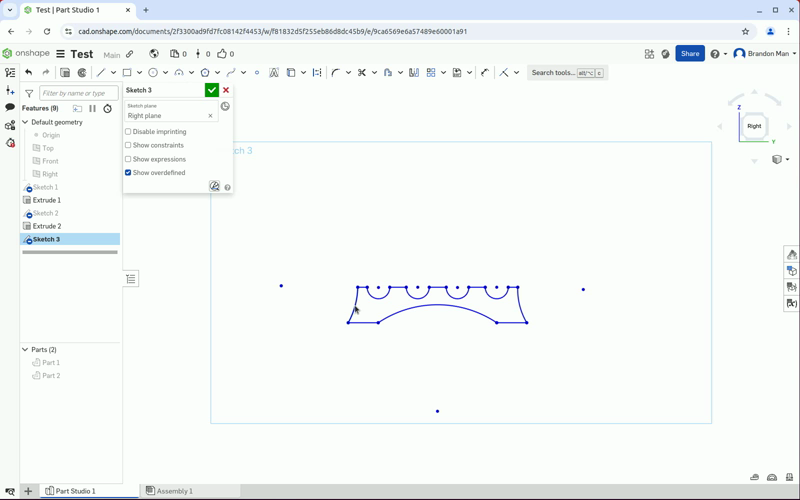
mouse_move(426, 301)
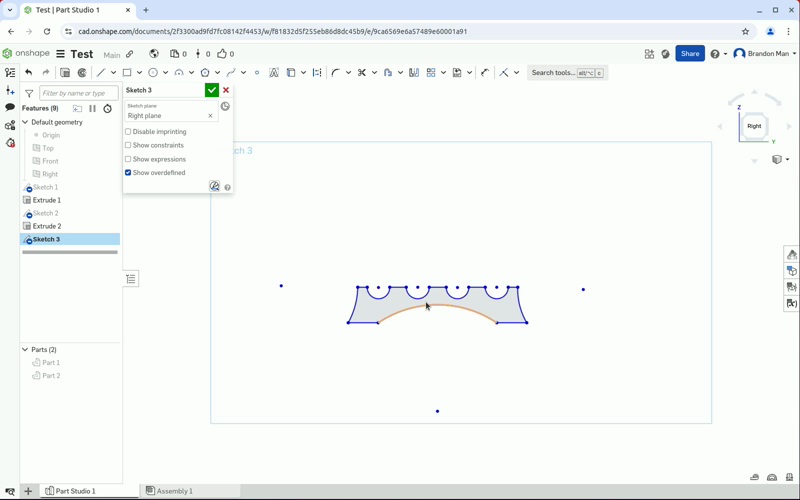
scroll(6)
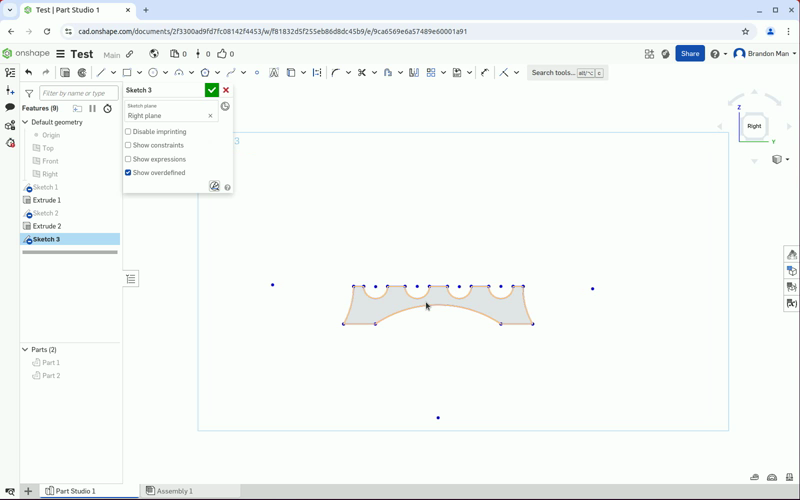
scroll(6)
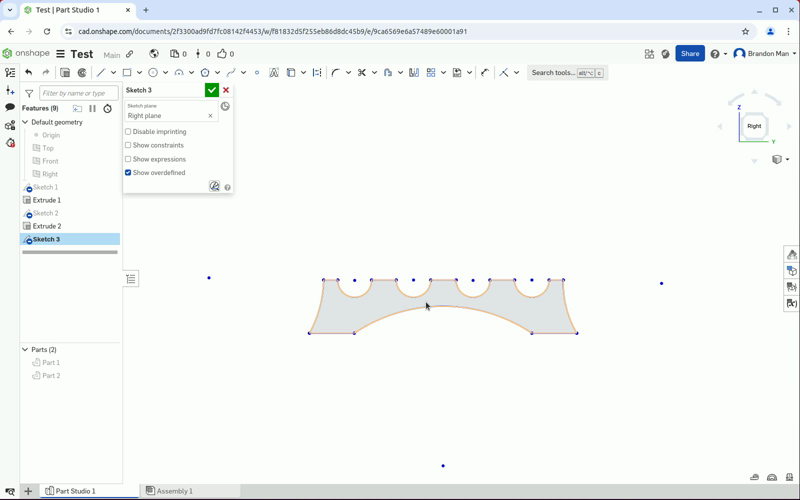
scroll(6)
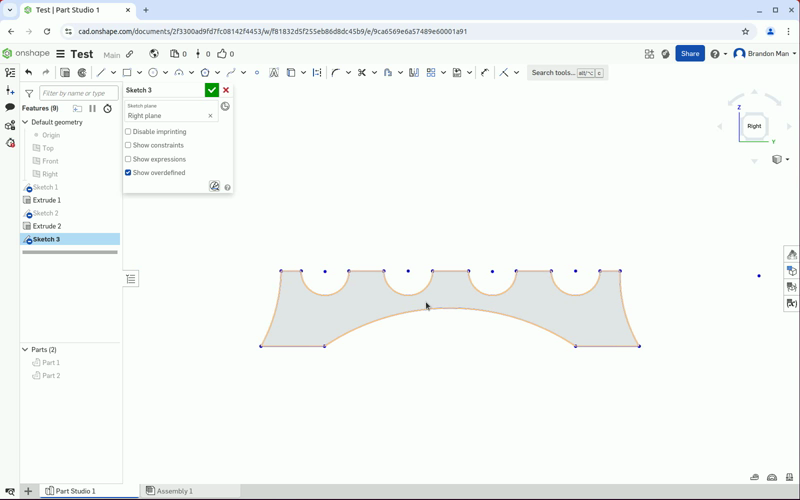
scroll(6)
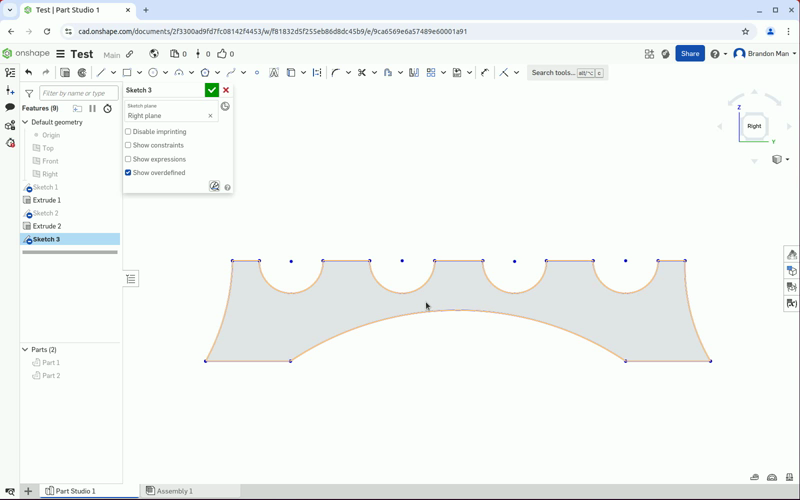
scroll(6)
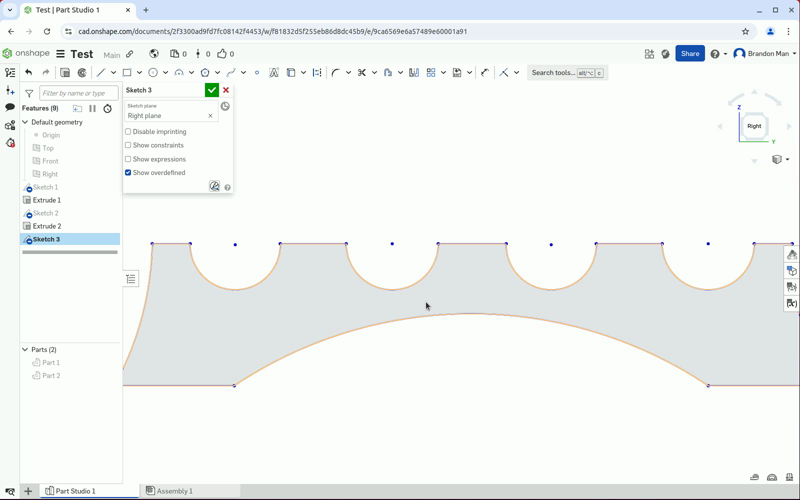
scroll(6)
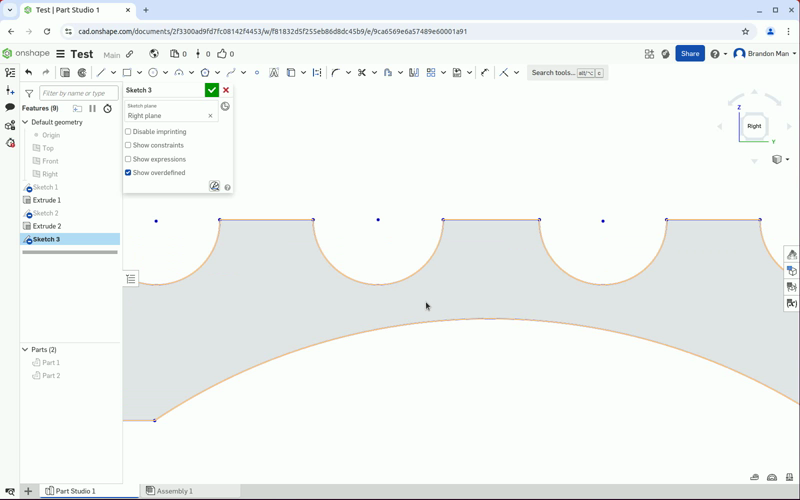
scroll(6)
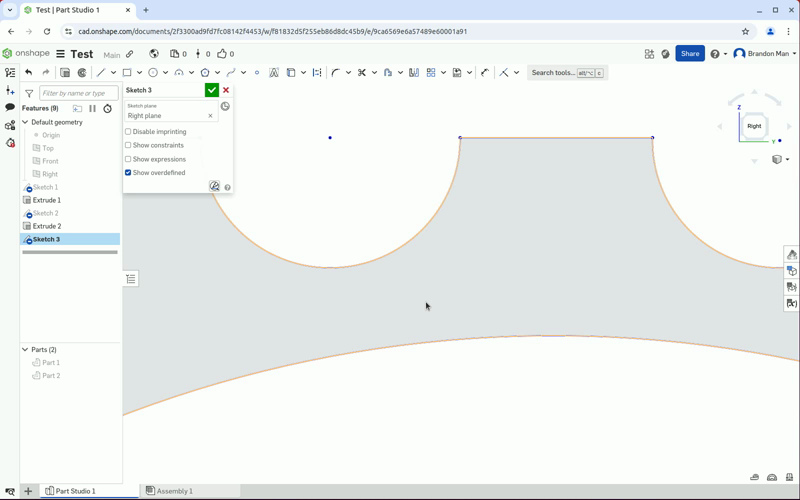
click(426, 301)
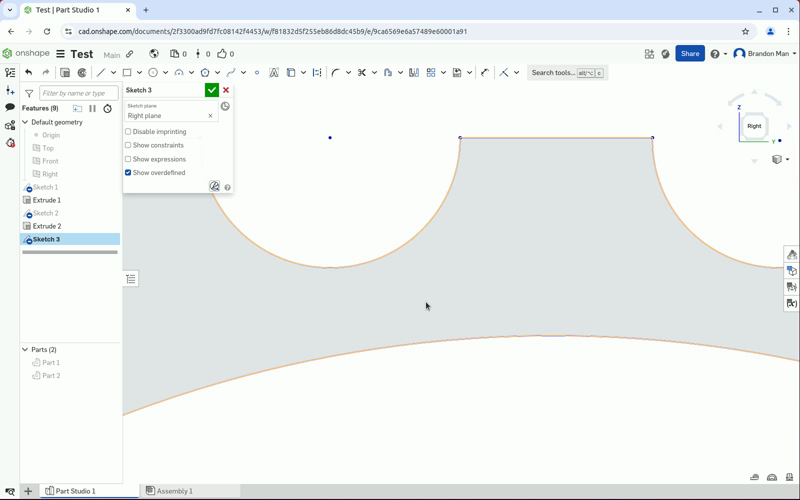
scroll(-6)
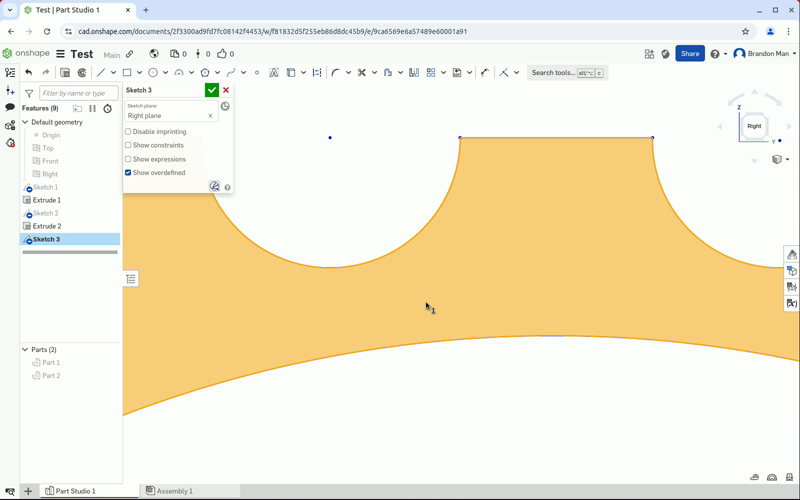
scroll(-6)
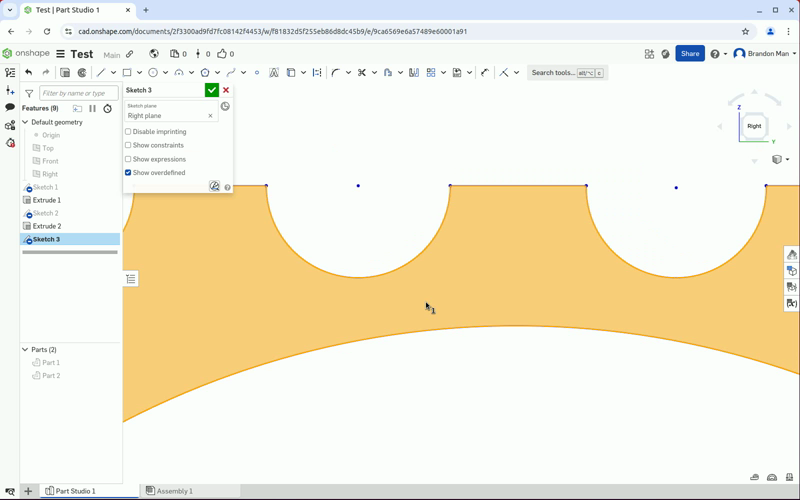
scroll(-6)
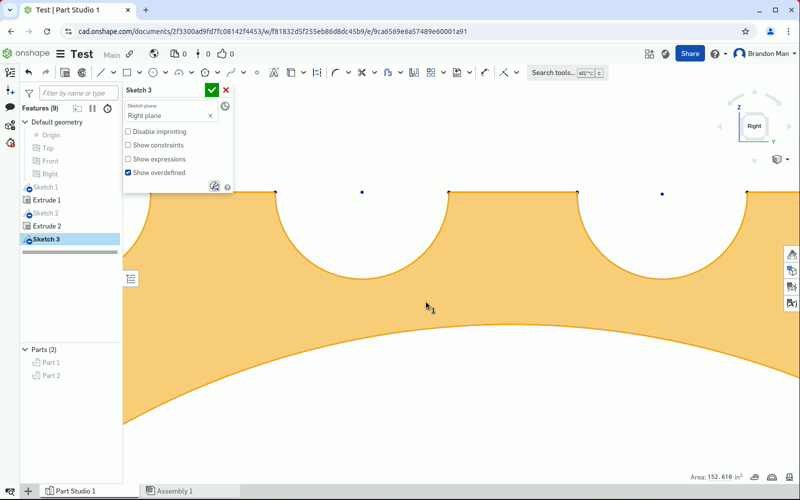
scroll(-6)
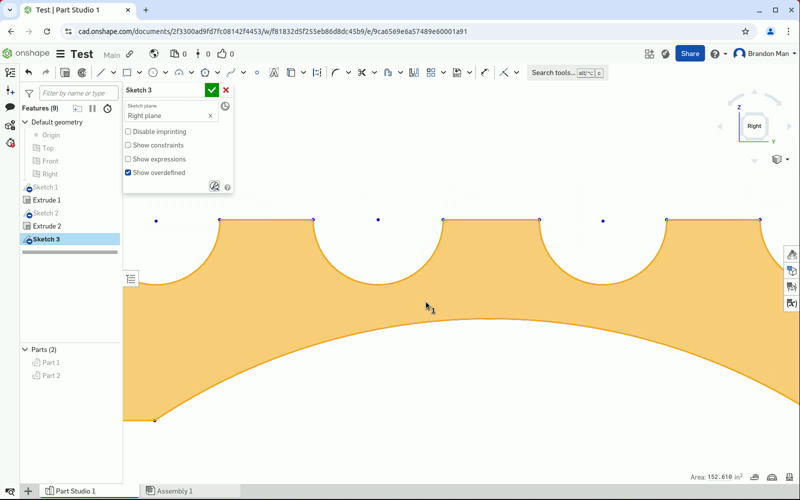
scroll(-6)
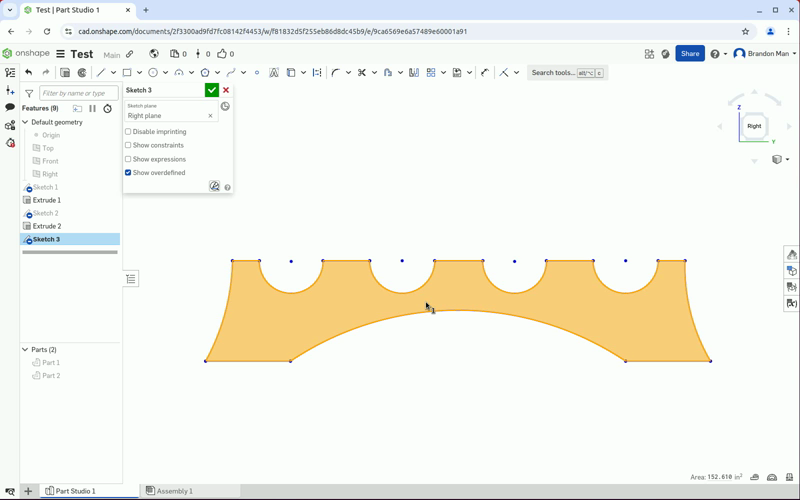
scroll(-6)
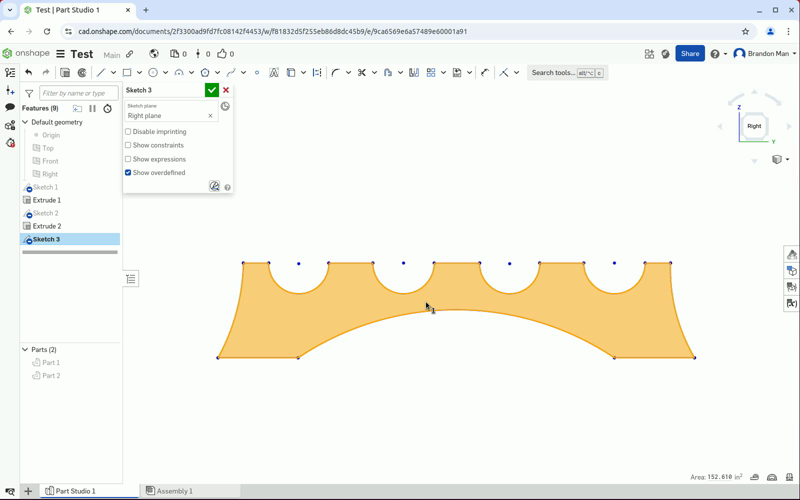
scroll(-6)
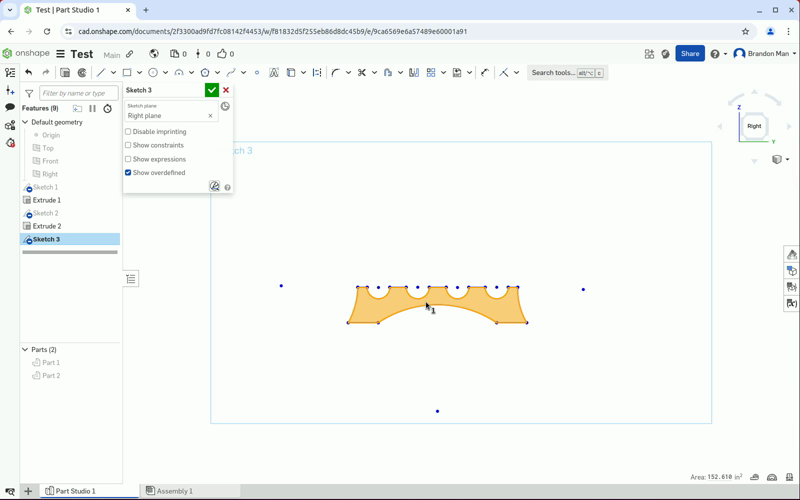
mouse_move(73, 352)
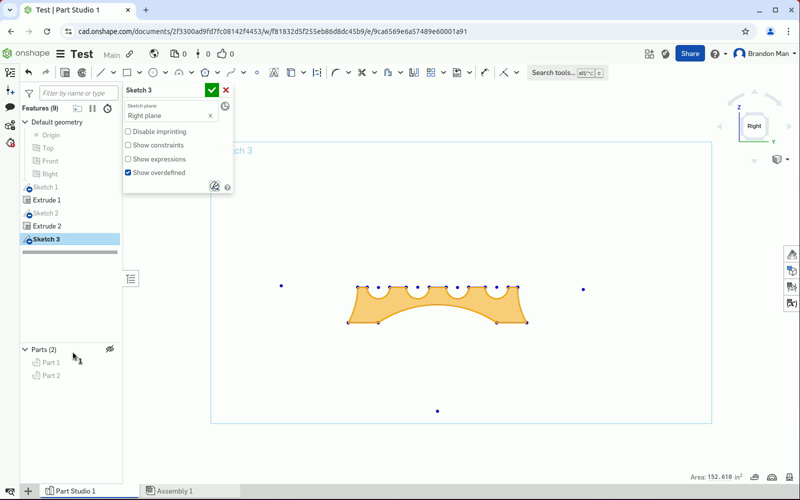
key(shift+y)
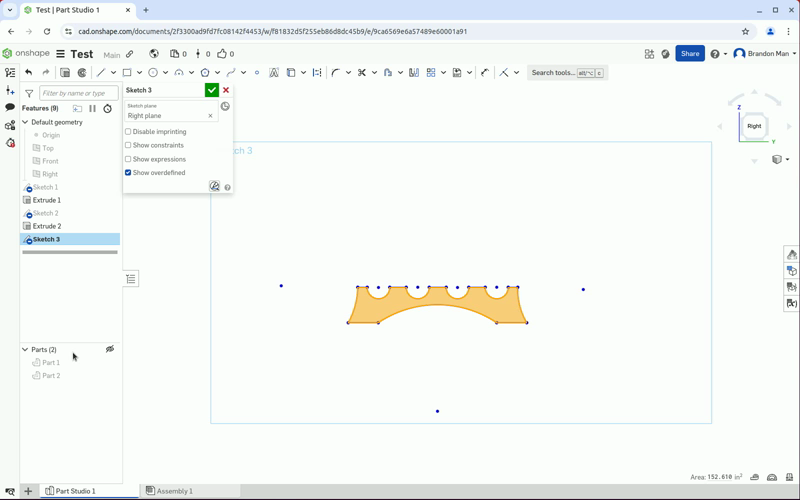
key(shift+e)
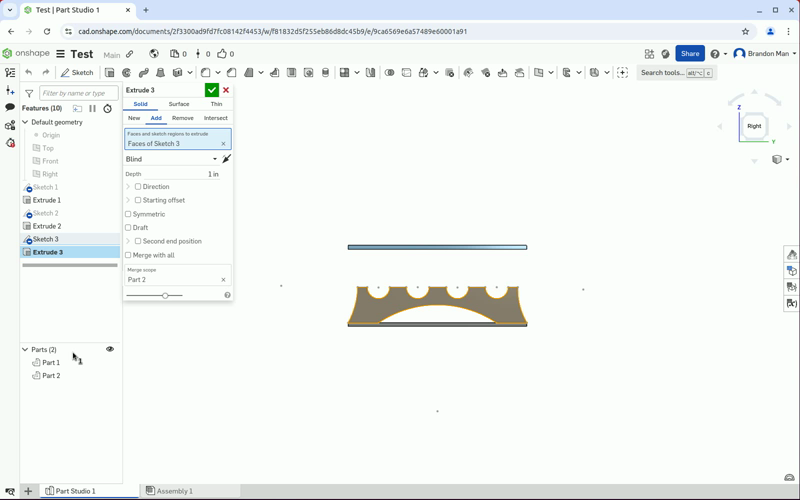
mouse_move(143, 106)
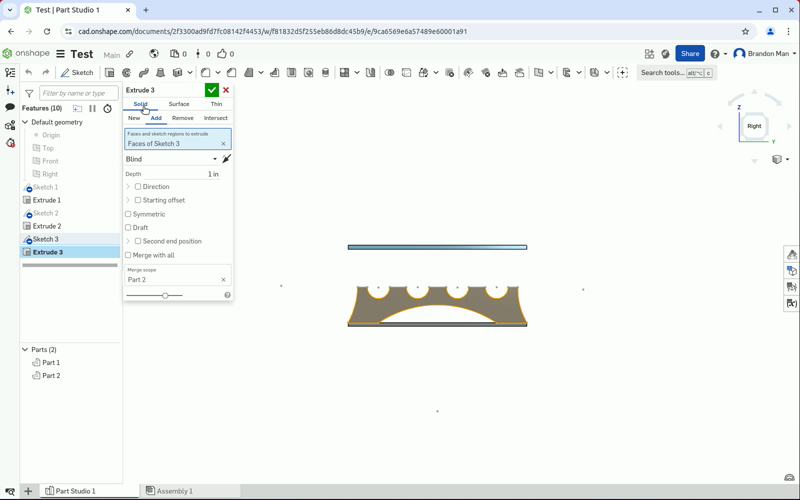
click(143, 106)
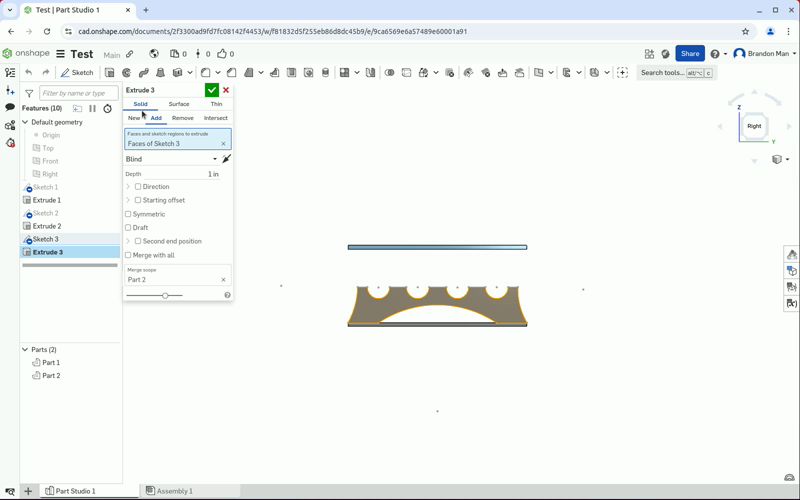
mouse_move(137, 120)
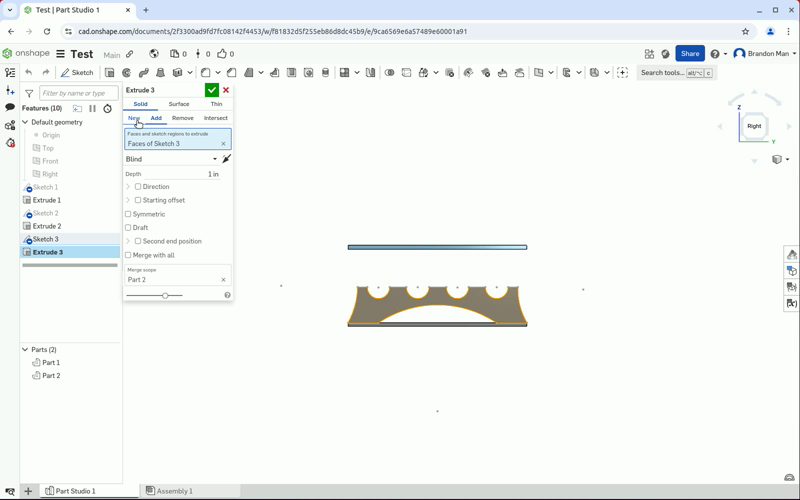
click(137, 120)
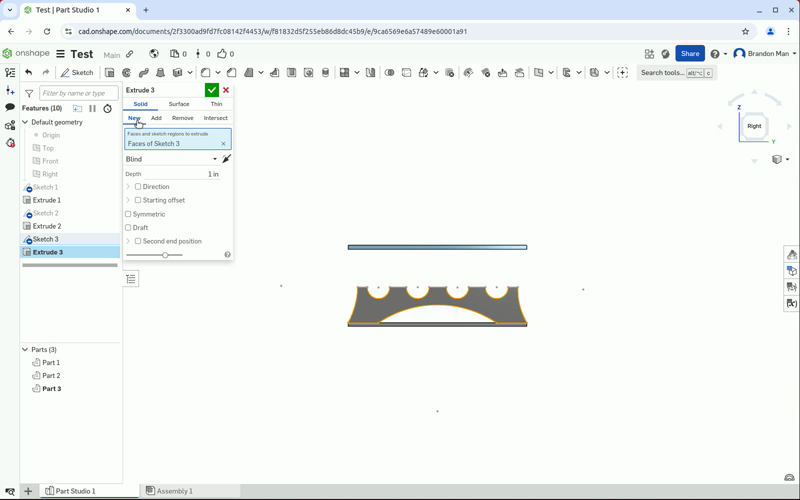
key(tab, 4)
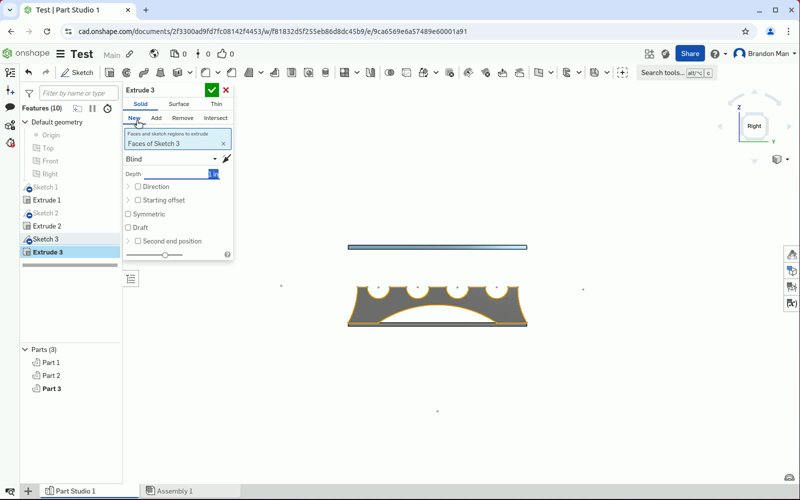
text(3.852)
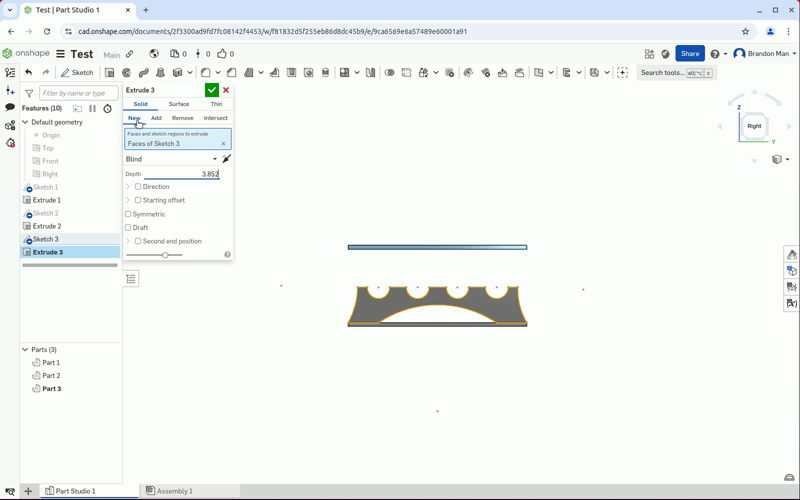
key(tab, 3)
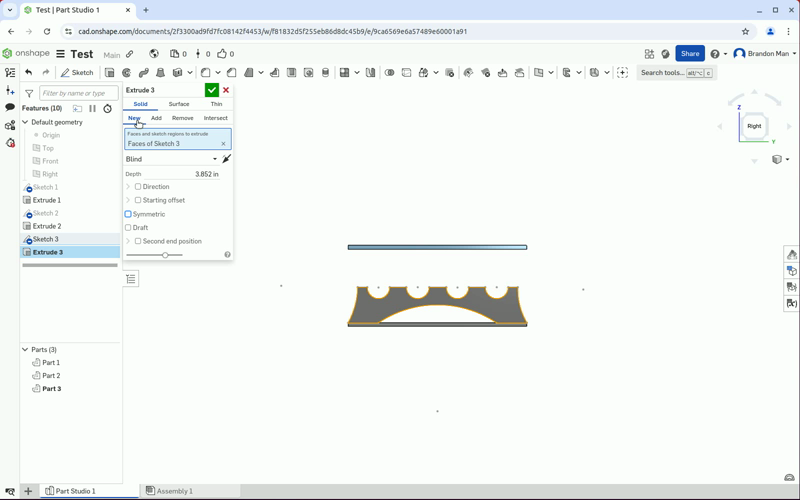
key(space)
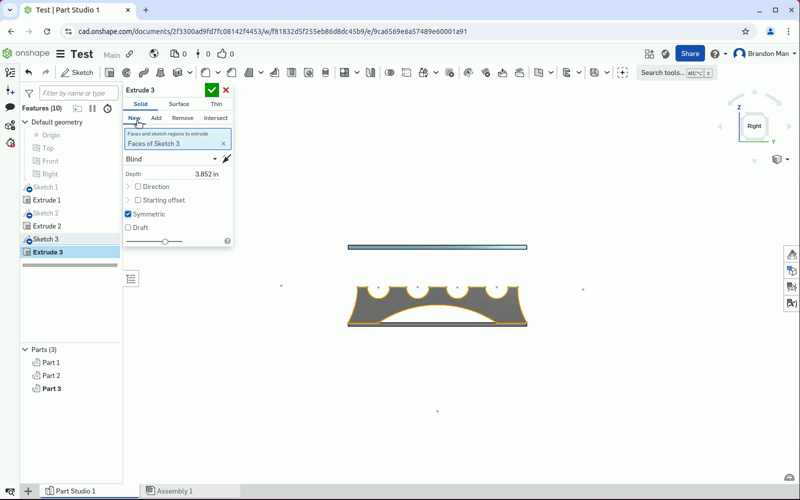
key(enter)
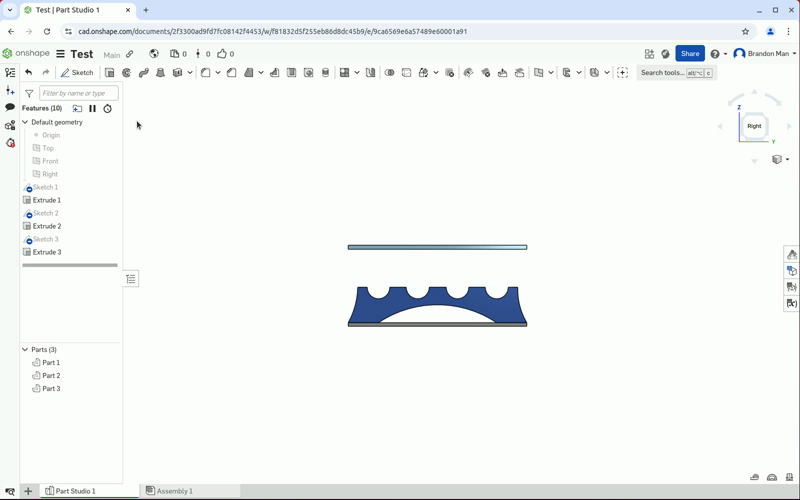
key(shift+h)
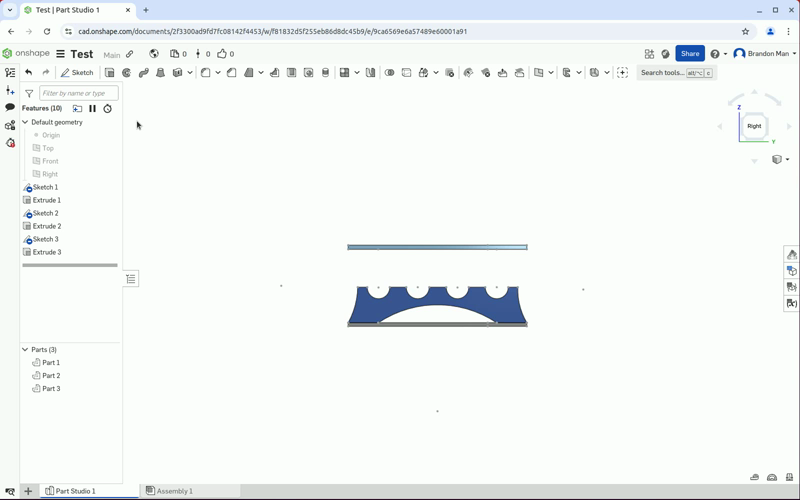
key(shift+h)
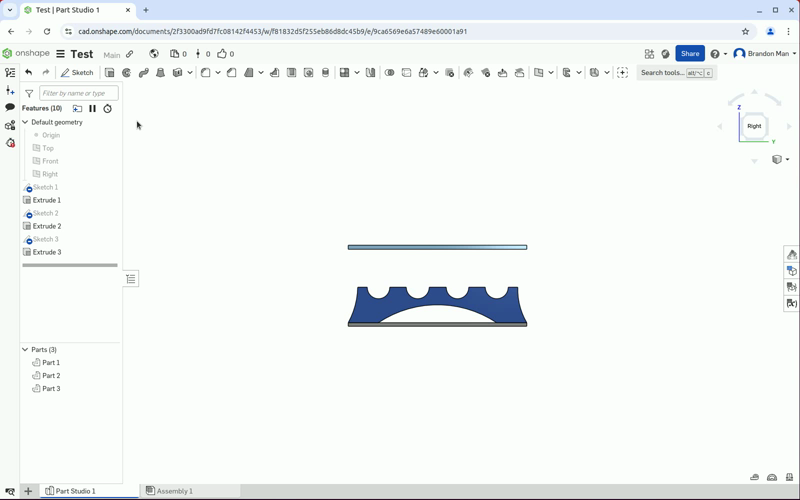
mouse_move(73, 189)
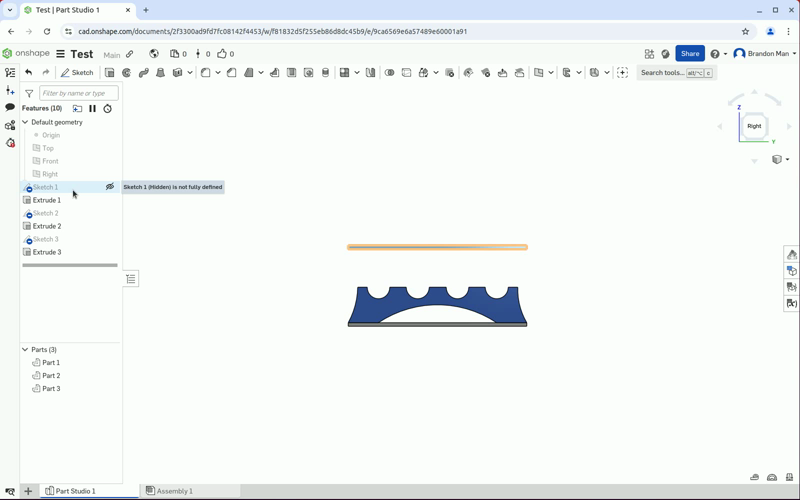
click(73, 189)
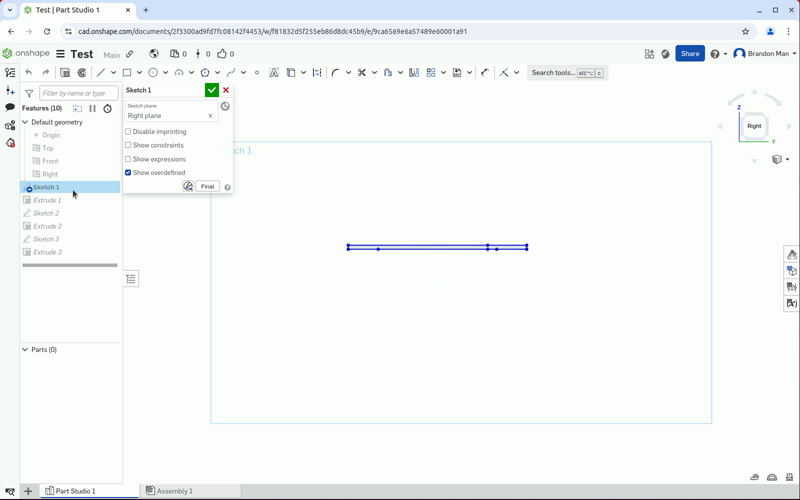
mouse_move(229, 92)
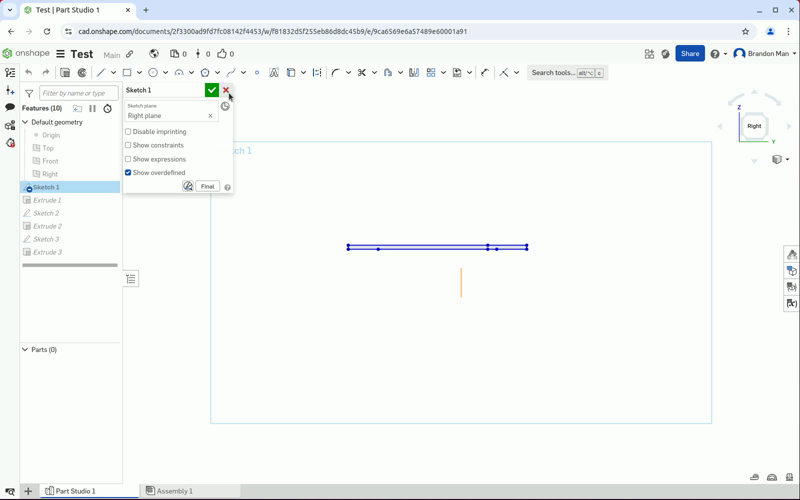
click(229, 92)
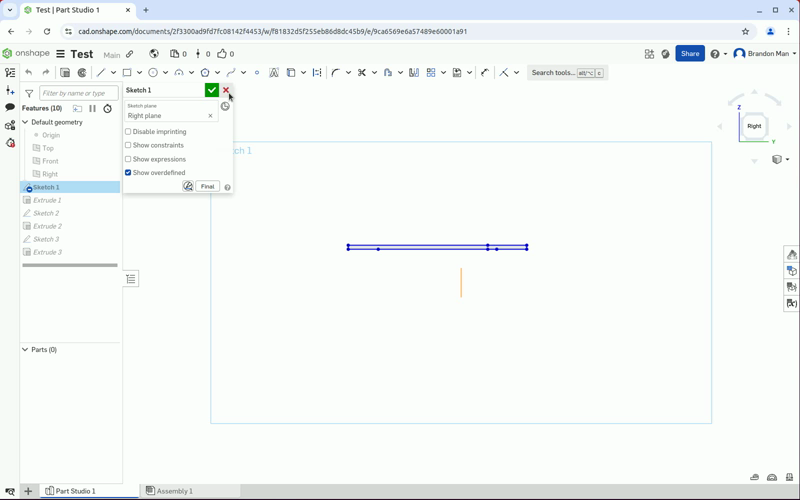
key(shift+s)
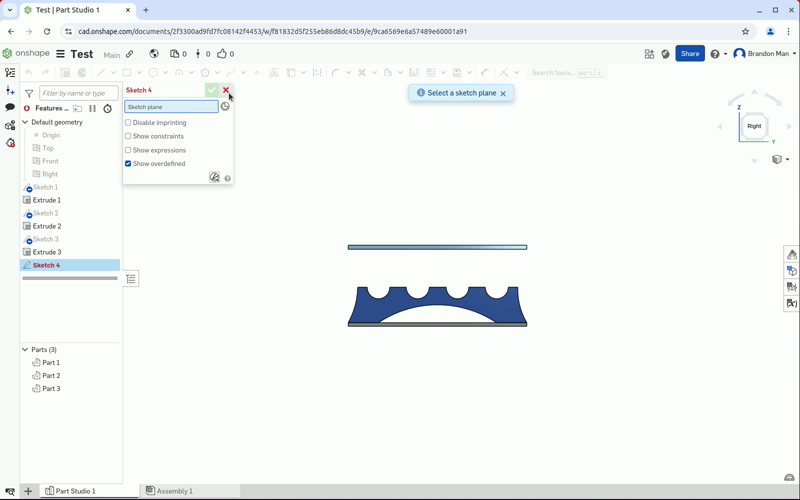
mouse_move(73, 176)
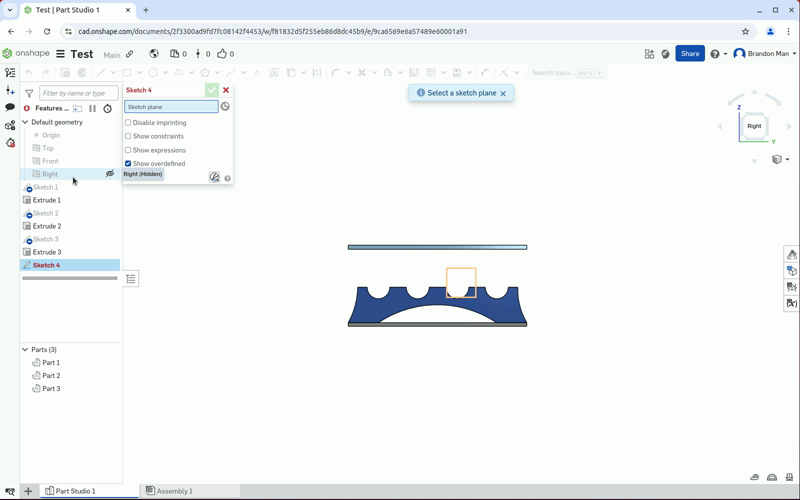
click(73, 176)
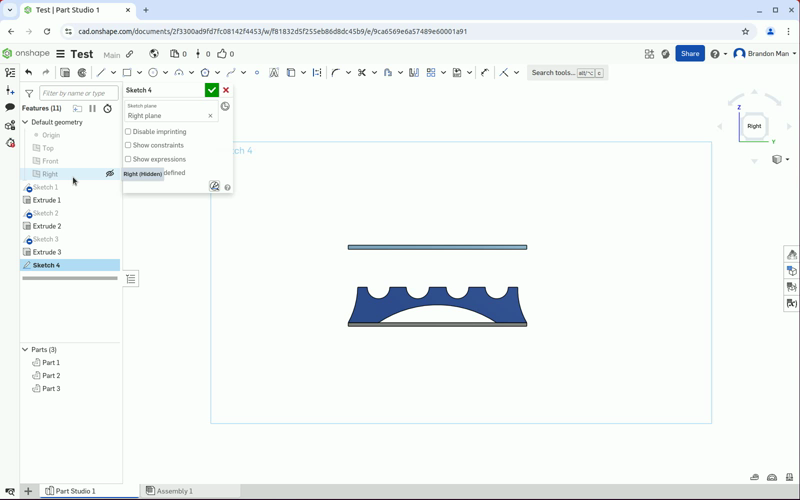
mouse_move(73, 352)
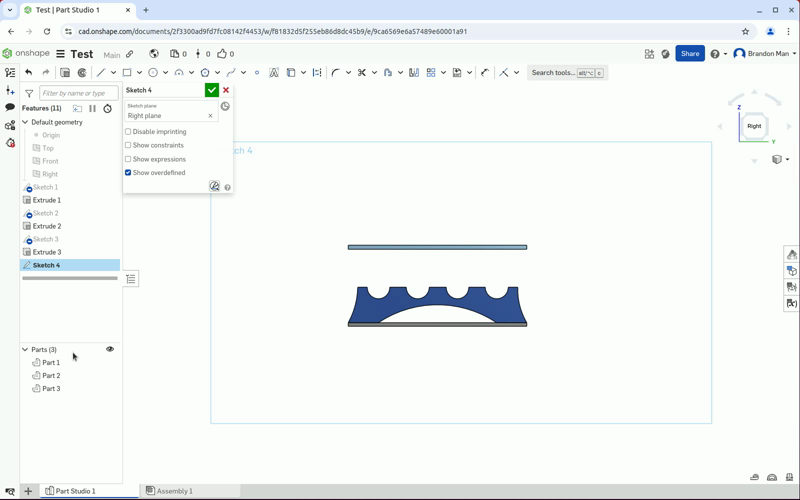
key(y)
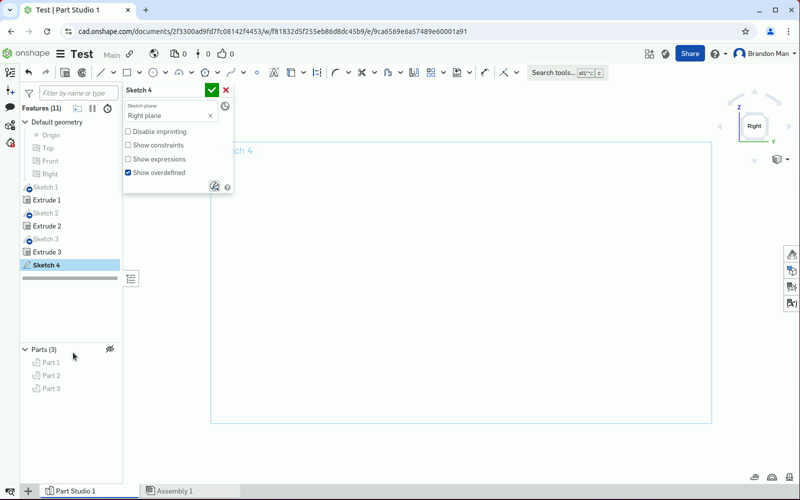
key(a)
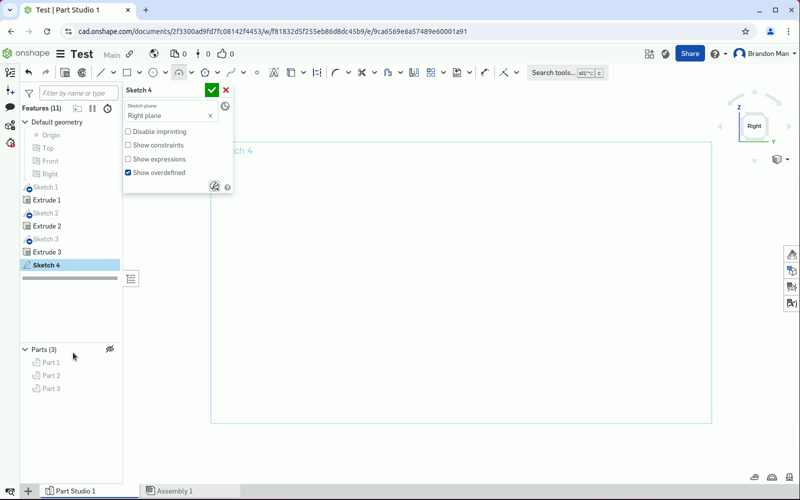
key_down(shift)
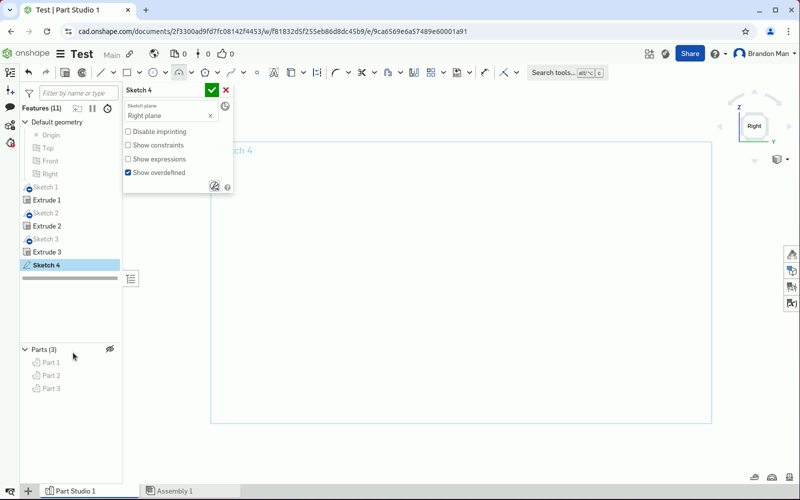
mouse_move(348, 249)
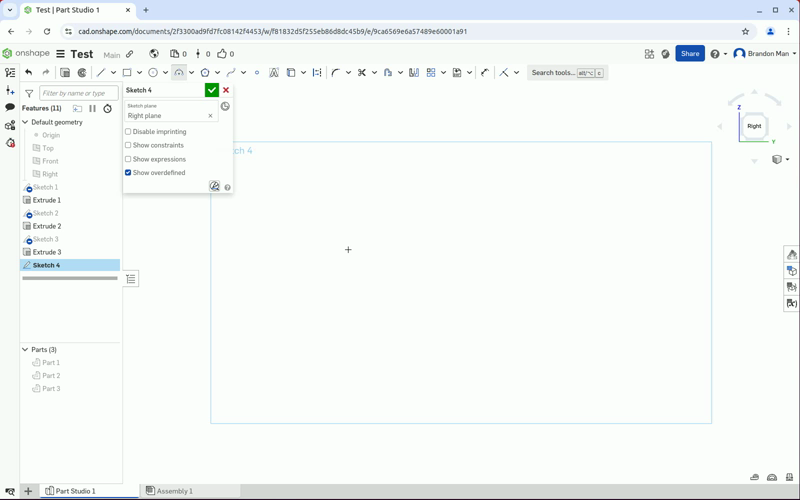
click(348, 249)
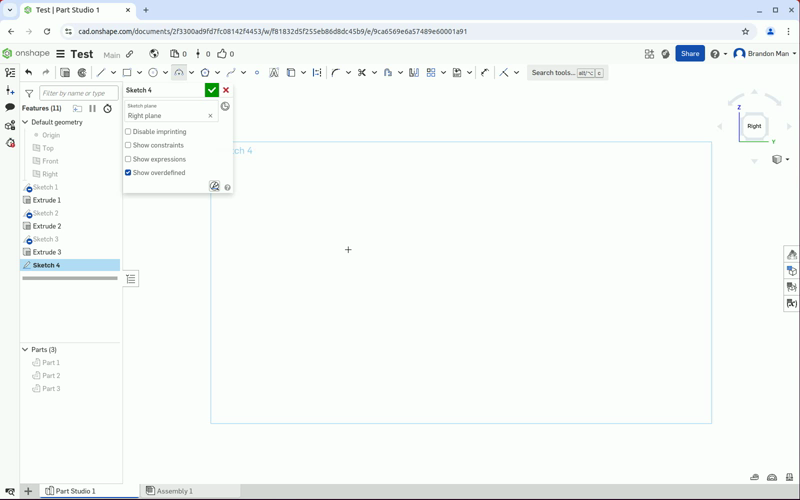
key_up(shift)
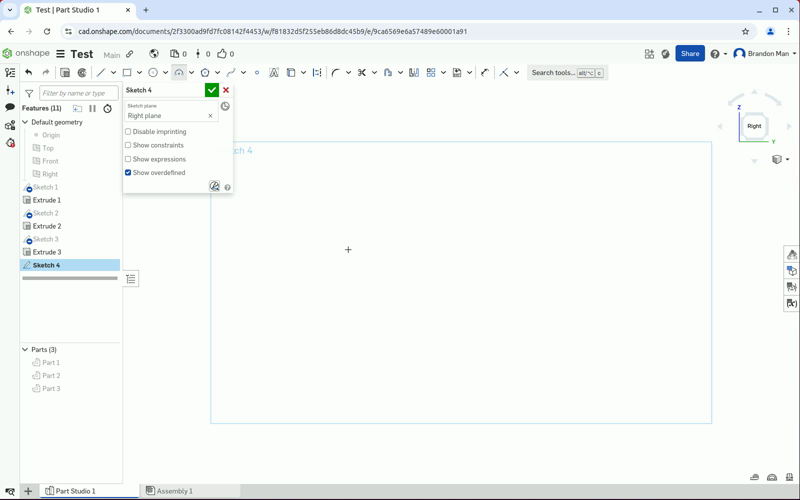
key_down(shift)
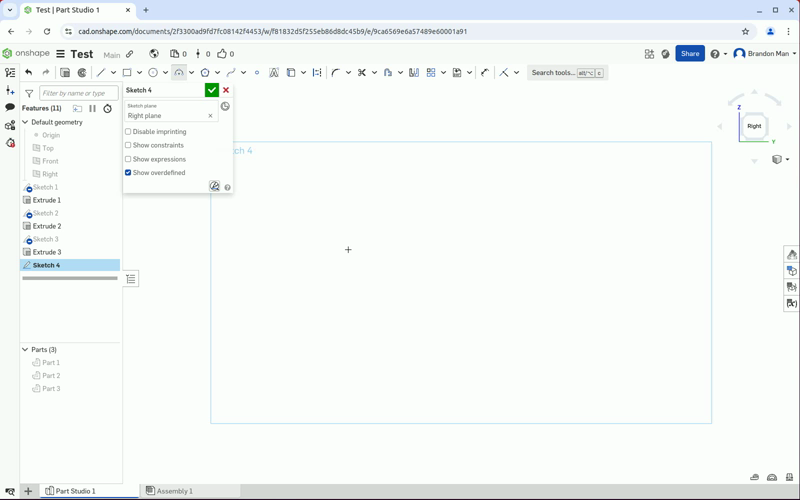
mouse_move(357, 286)
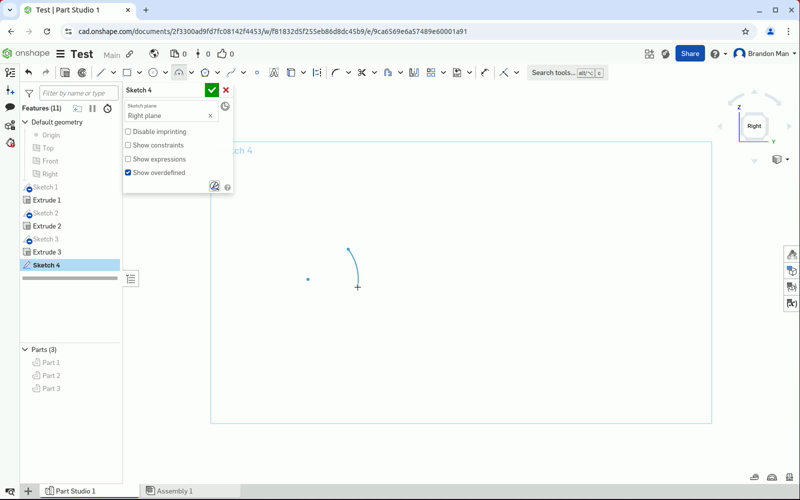
click(357, 286)
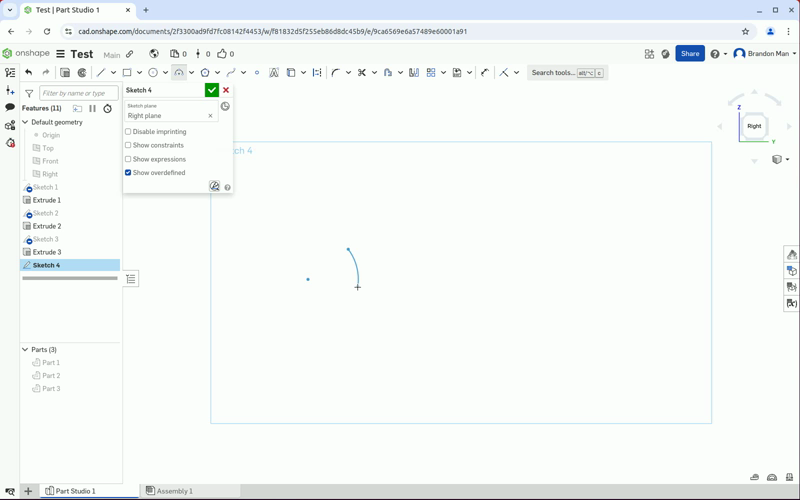
mouse_move(355, 267)
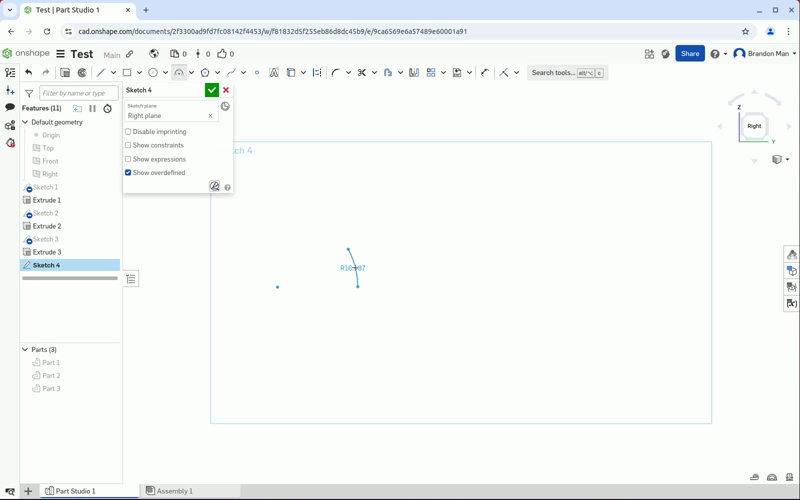
click(355, 267)
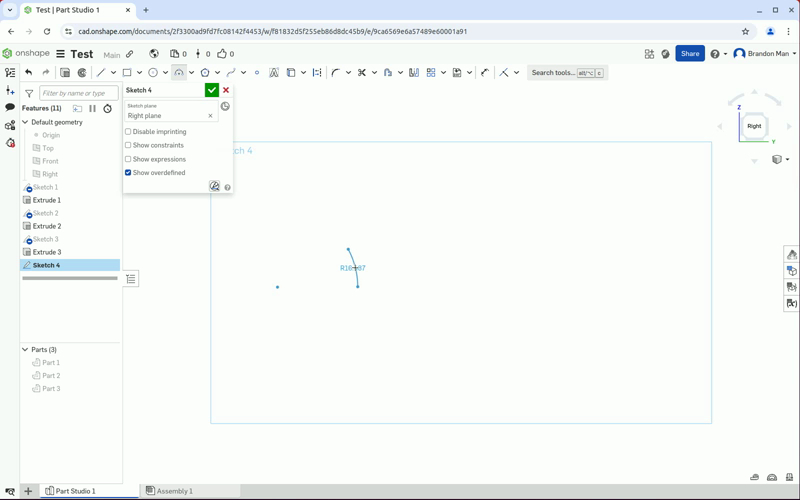
key_up(shift)
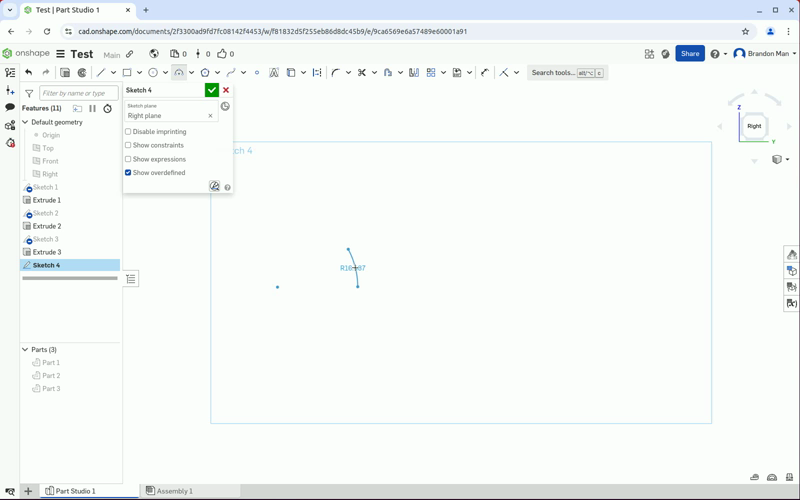
key(esc)
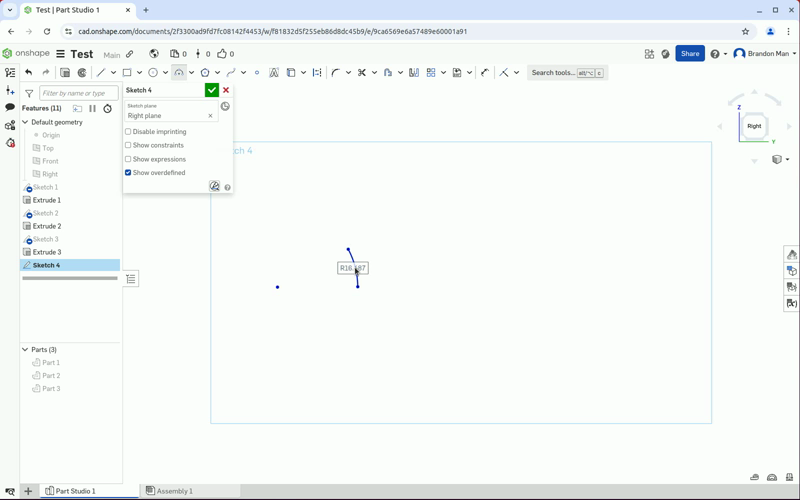
key(l)
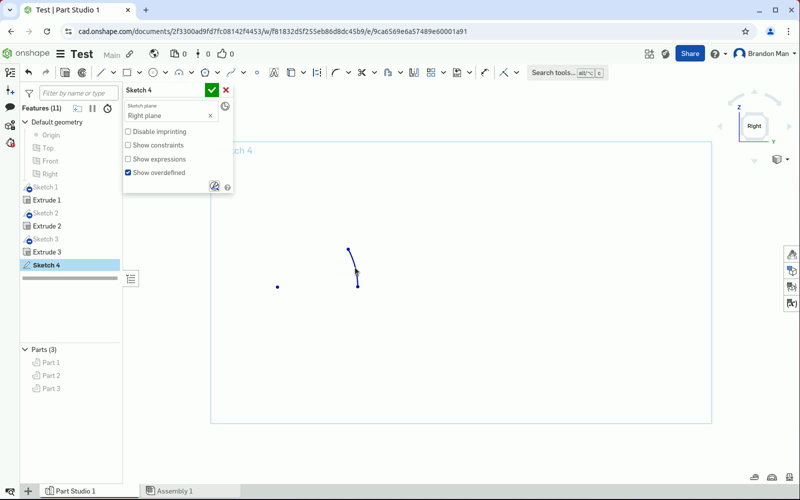
mouse_move(357, 286)
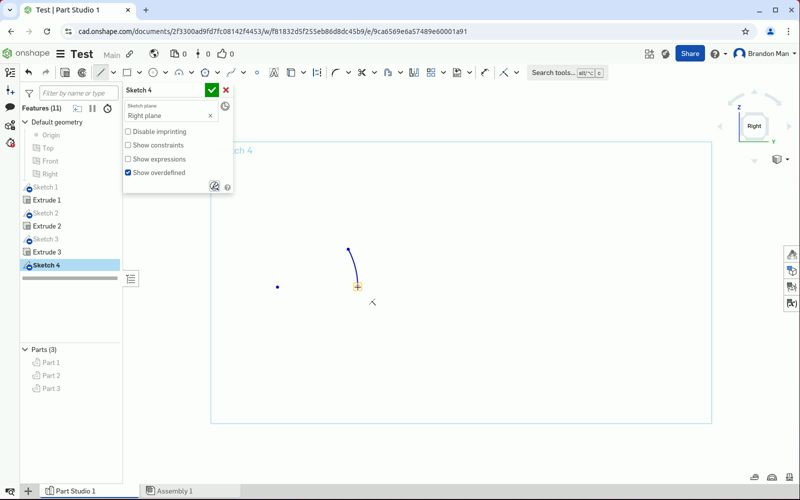
click(357, 286)
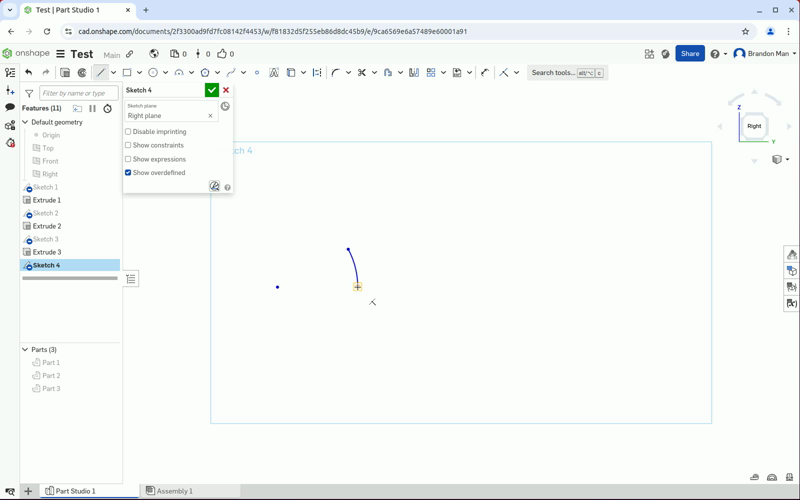
key_down(shift)
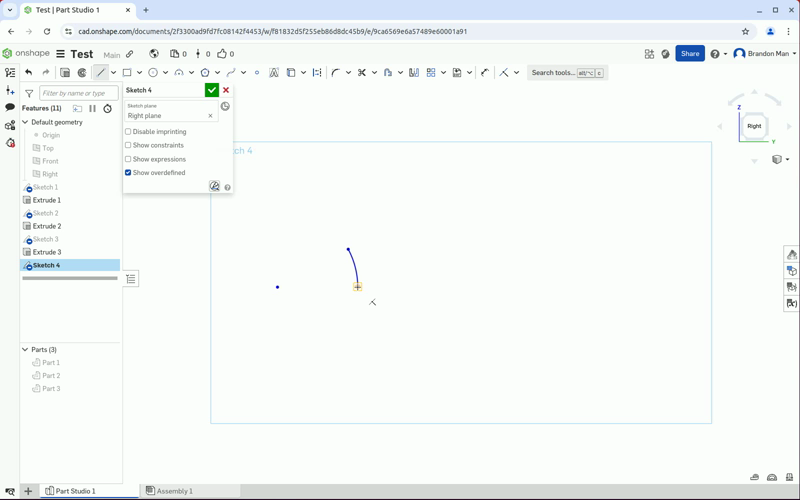
mouse_move(387, 286)
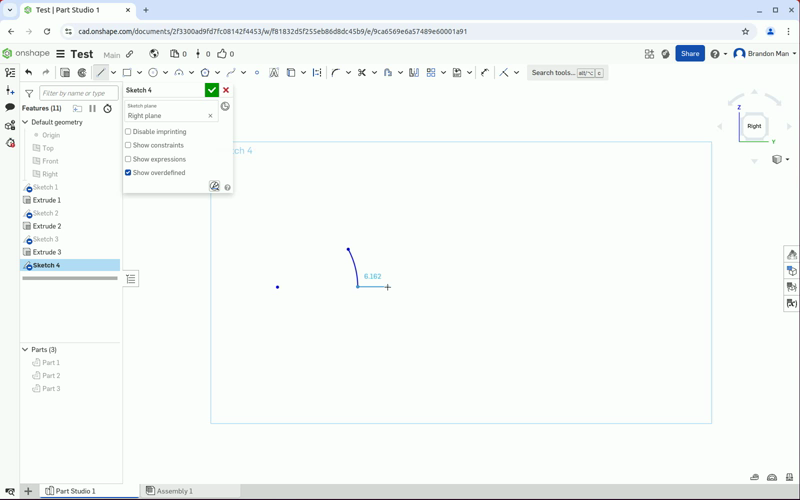
mouse_move(367, 286)
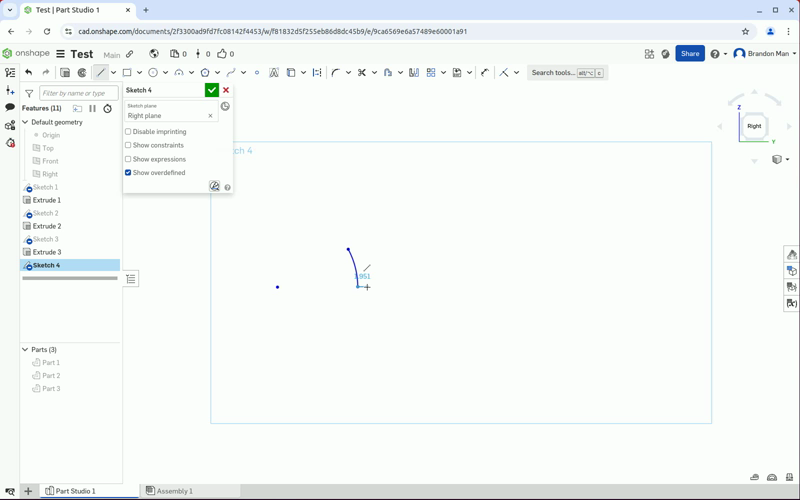
click(367, 286)
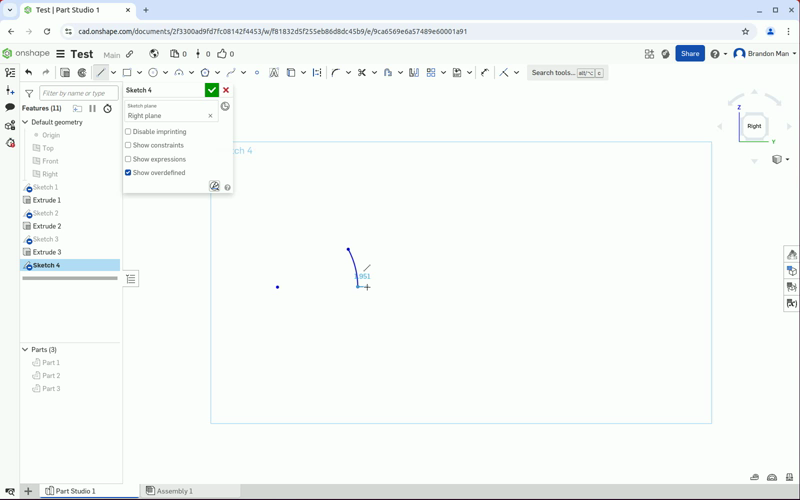
key_up(shift)
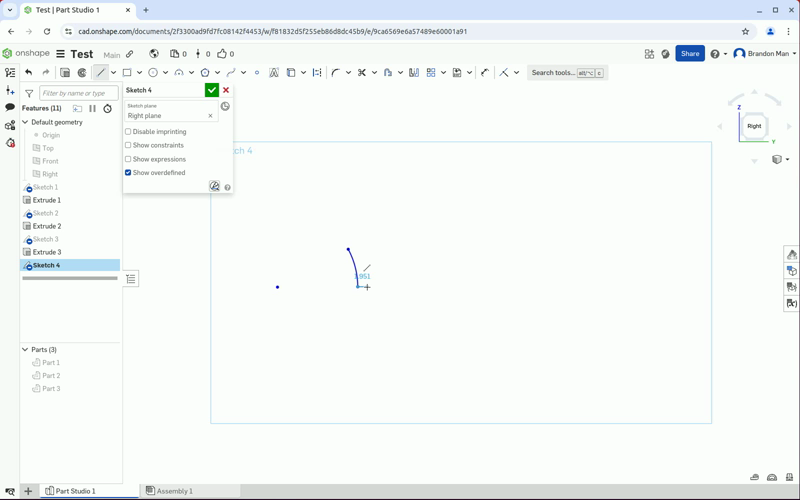
key(esc)
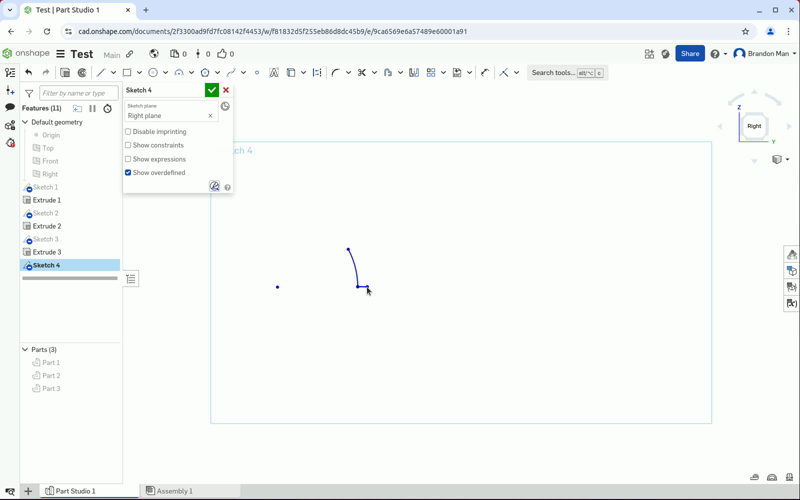
key(a)
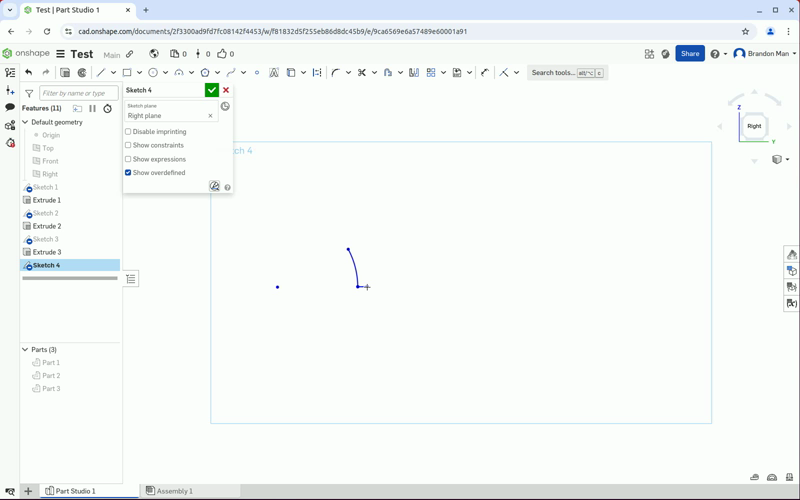
mouse_move(367, 286)
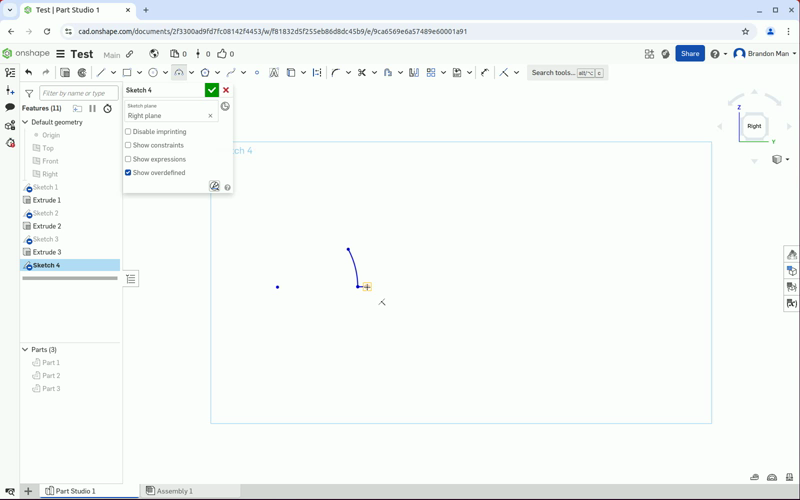
click(367, 286)
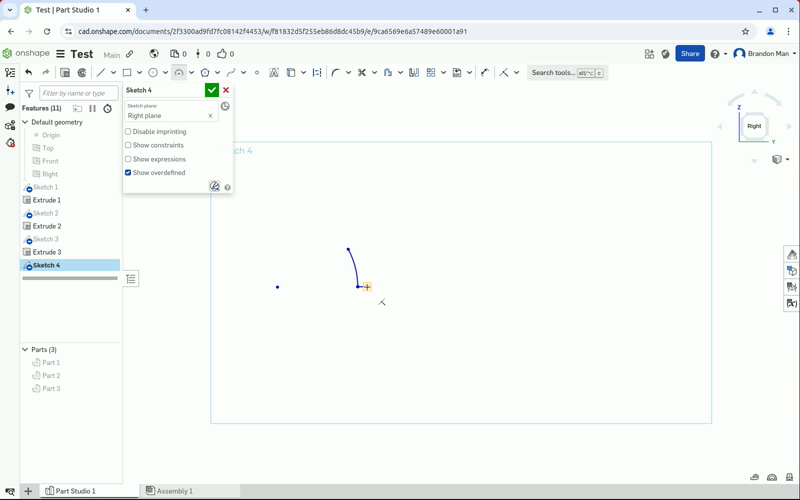
key_down(shift)
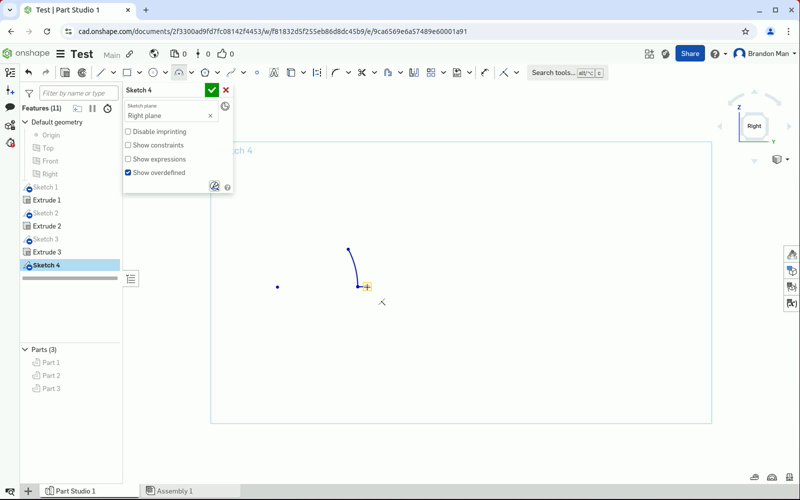
mouse_move(389, 286)
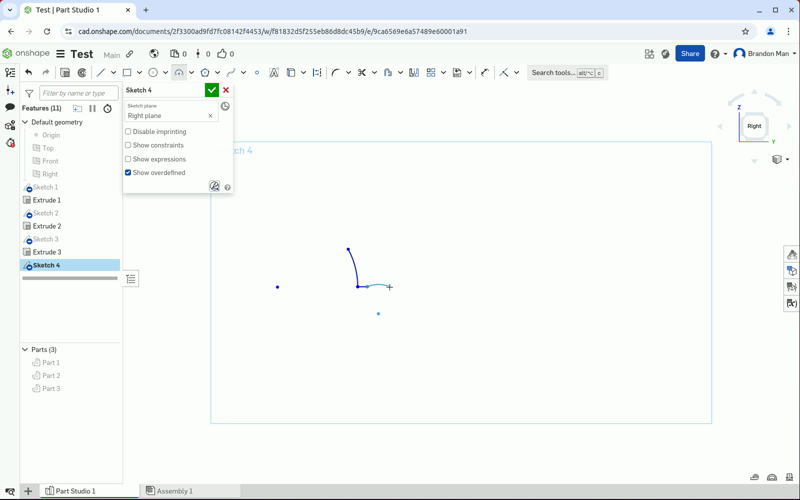
click(389, 286)
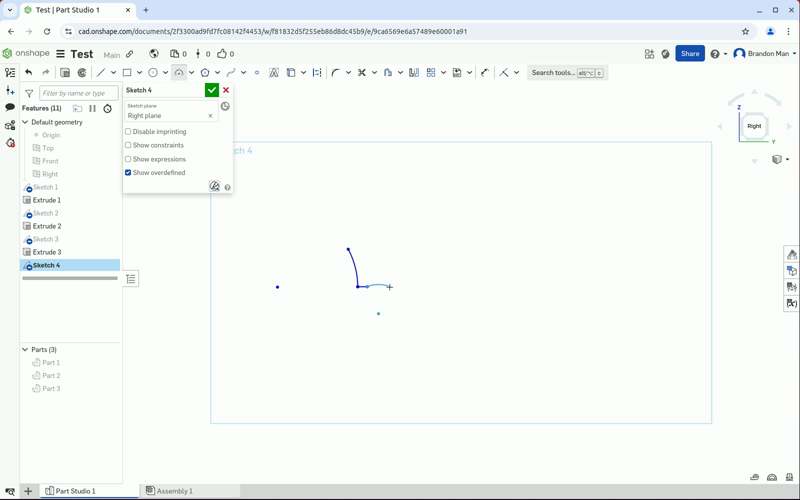
mouse_move(378, 297)
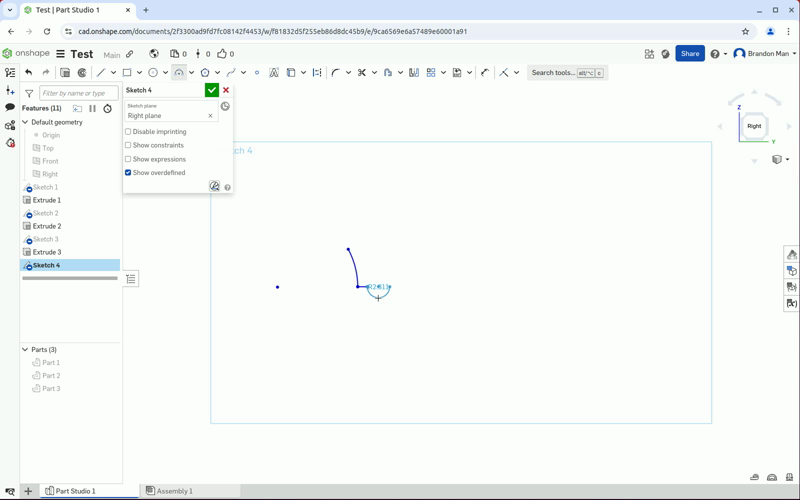
click(378, 297)
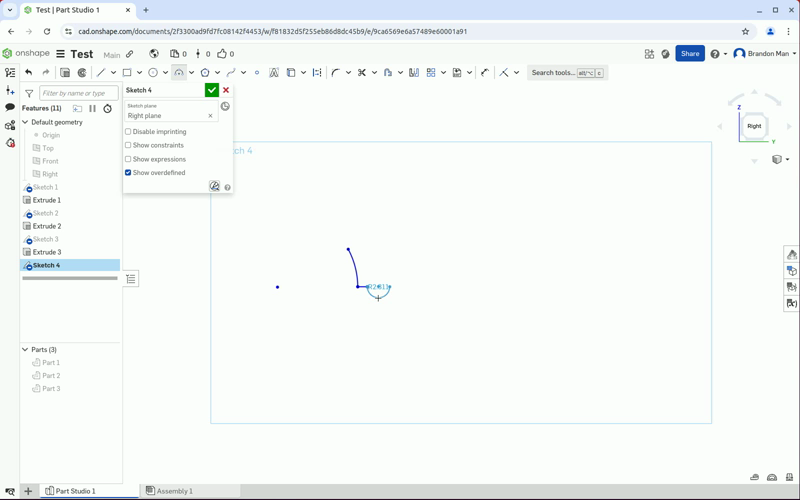
key_up(shift)
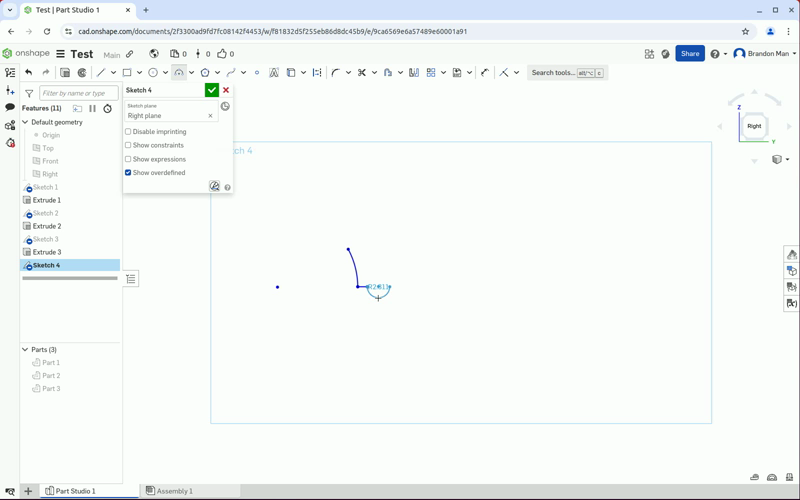
key(esc)
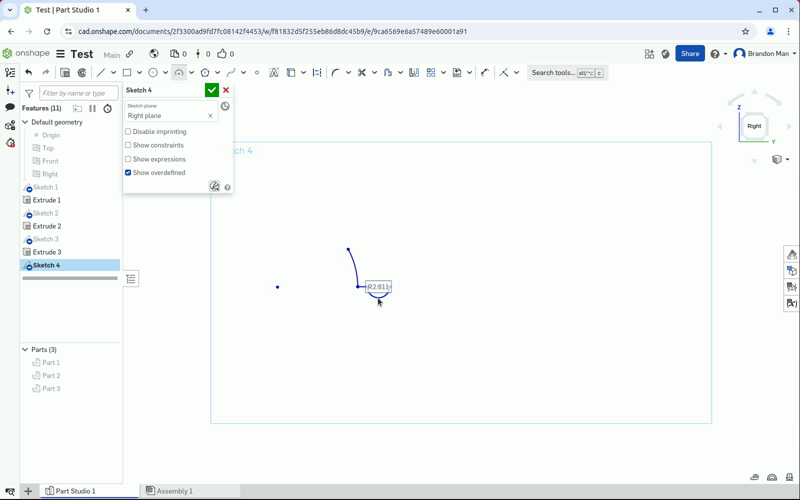
key(l)
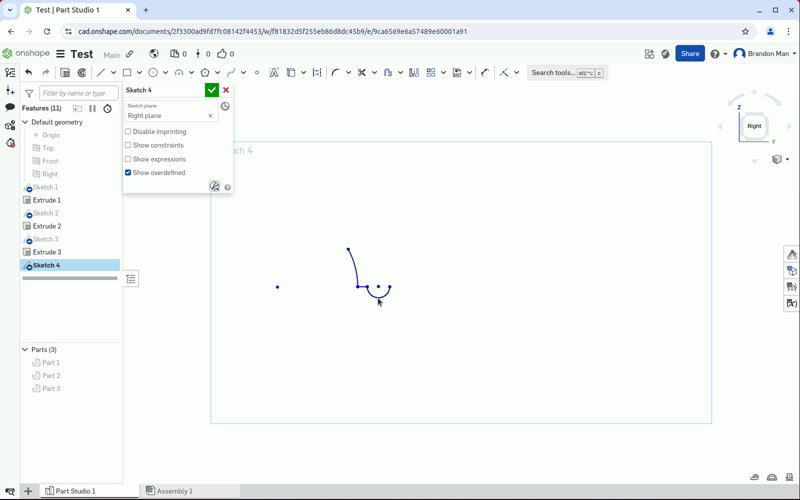
mouse_move(389, 286)
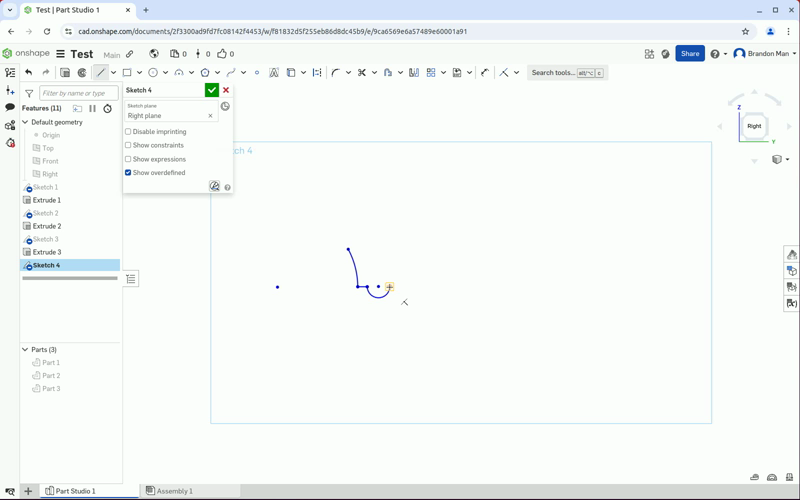
click(389, 286)
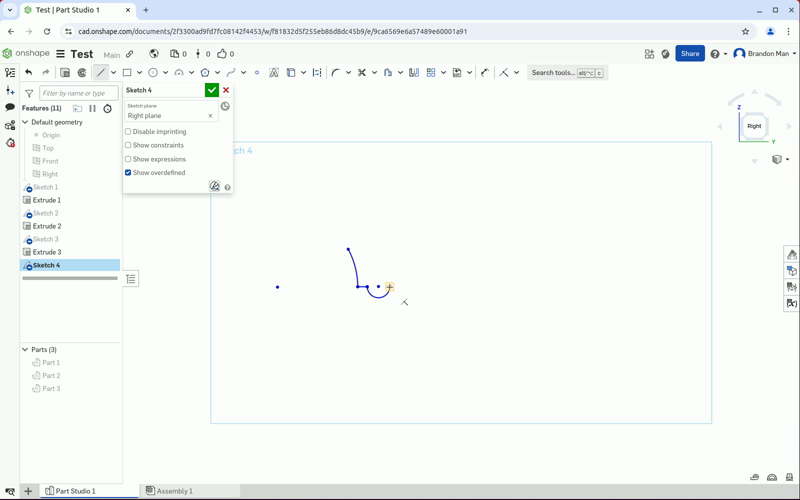
key_down(shift)
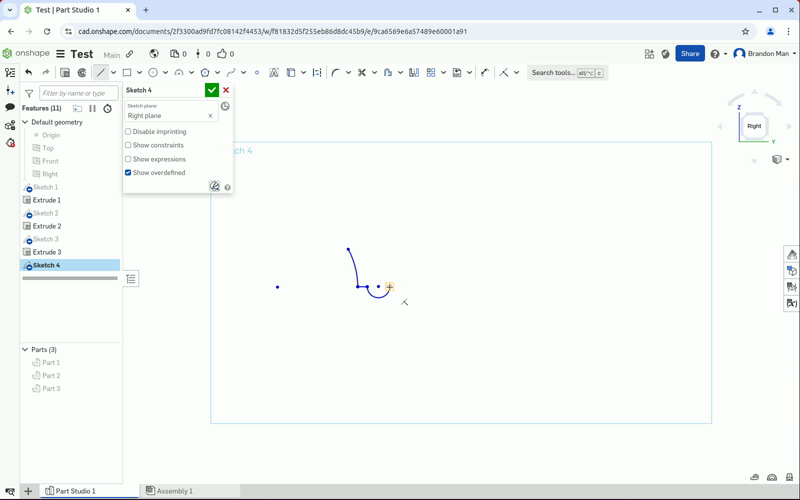
mouse_move(419, 286)
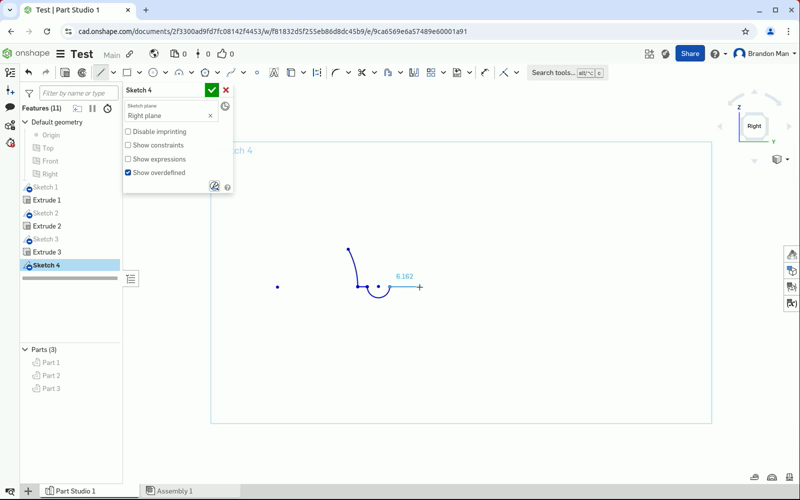
mouse_move(406, 286)
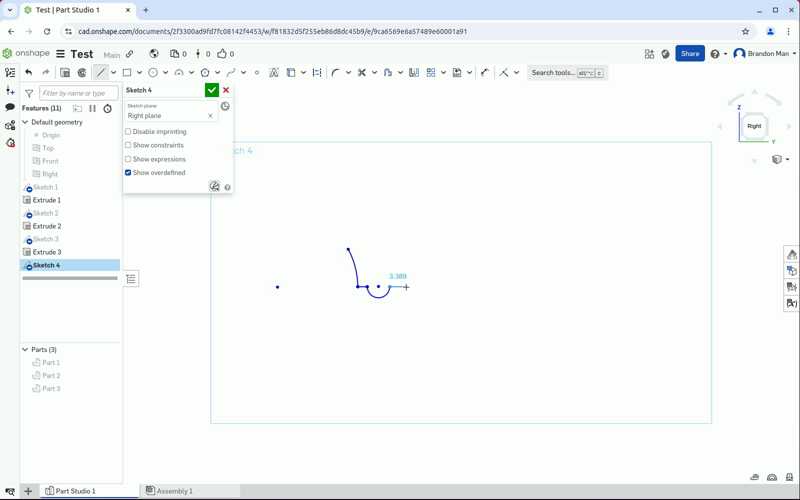
click(406, 286)
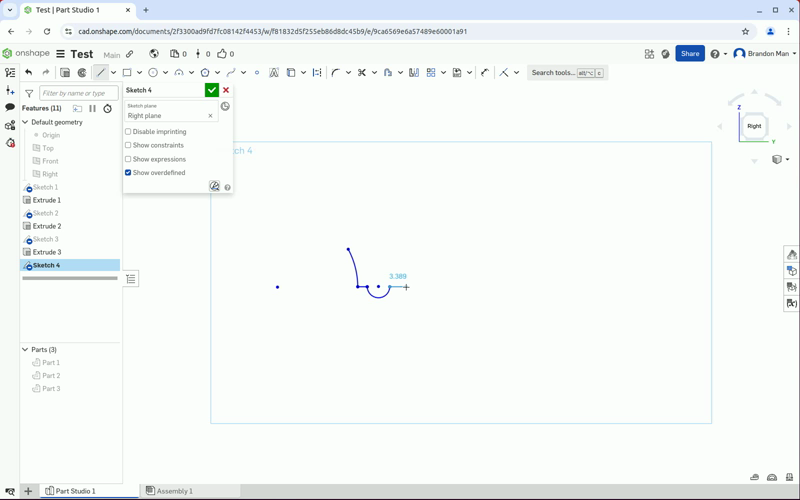
key_up(shift)
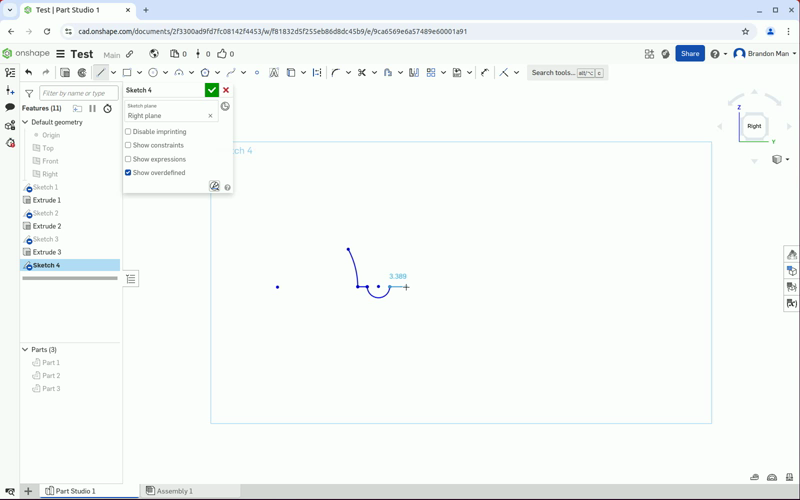
key(esc)
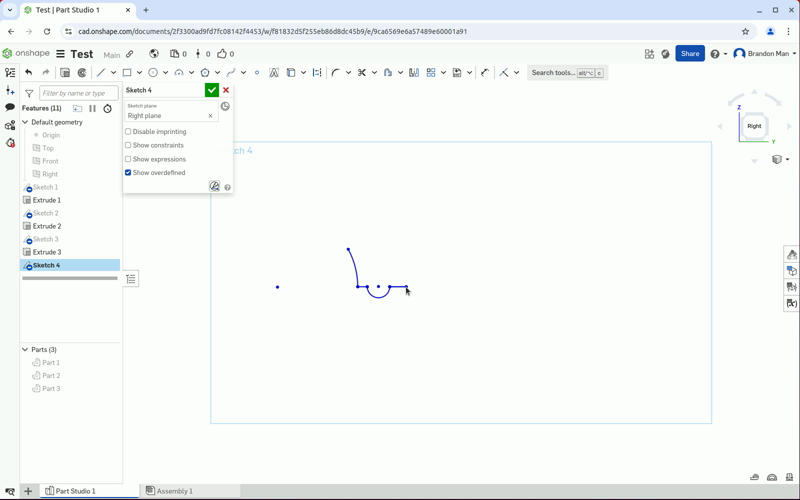
key(a)
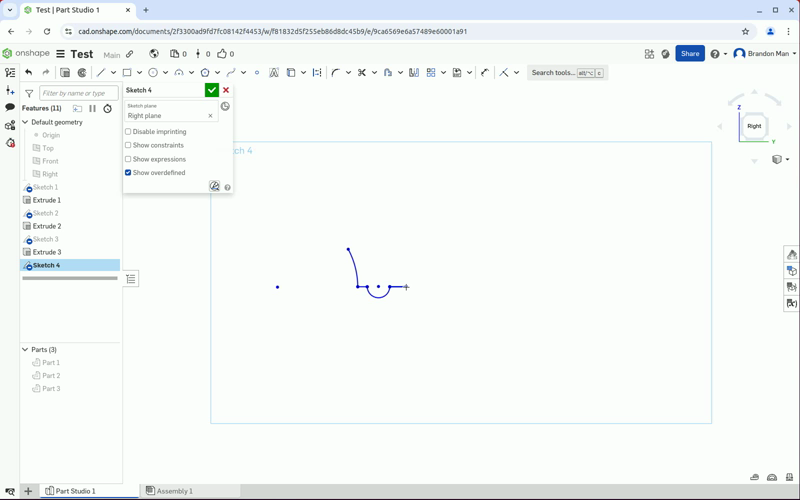
mouse_move(406, 286)
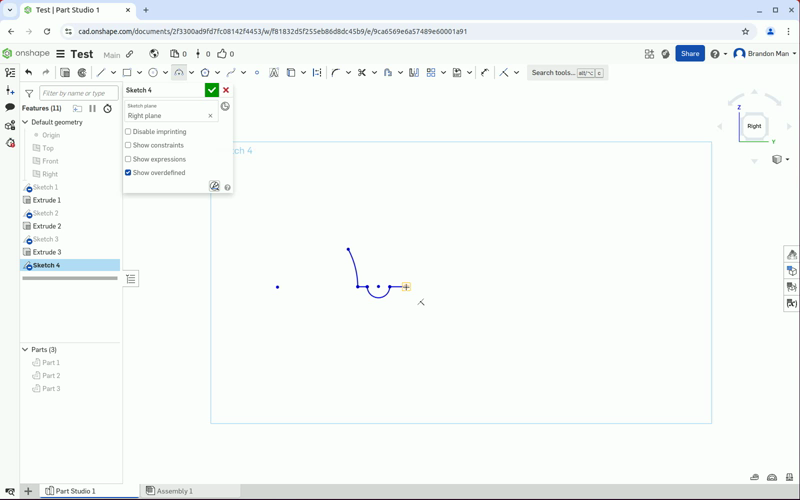
click(406, 286)
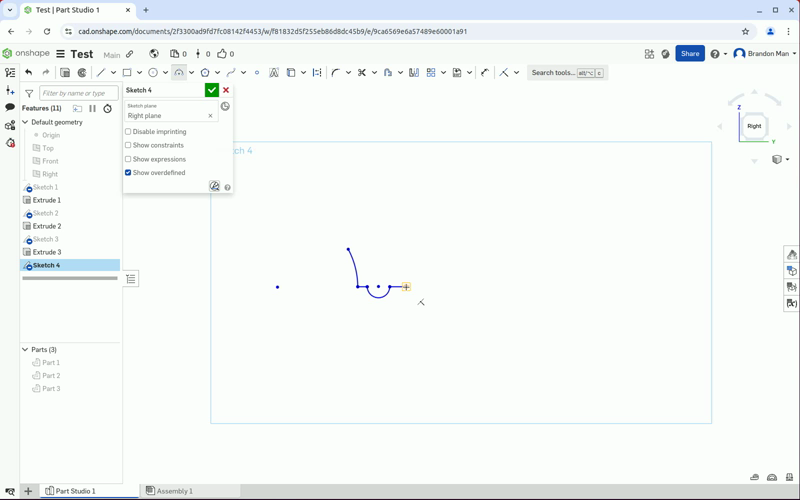
key_down(shift)
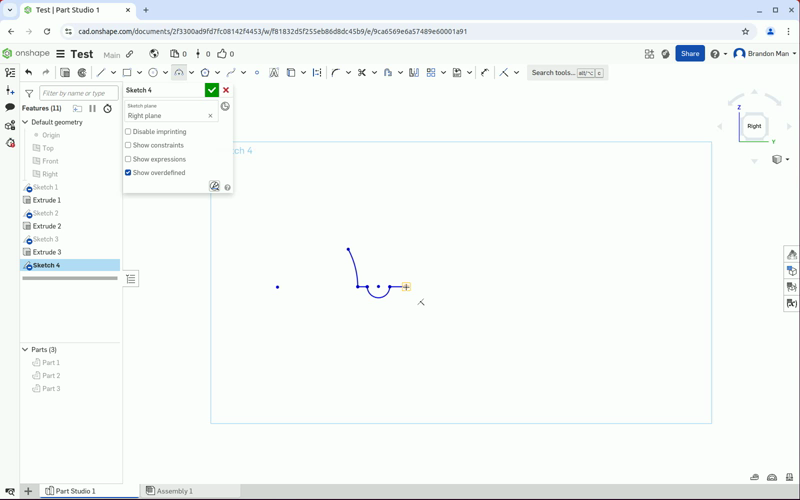
mouse_move(429, 286)
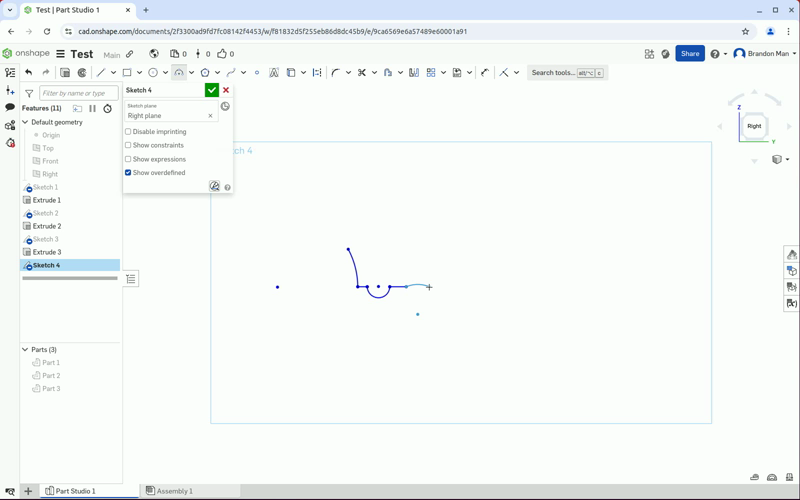
click(429, 286)
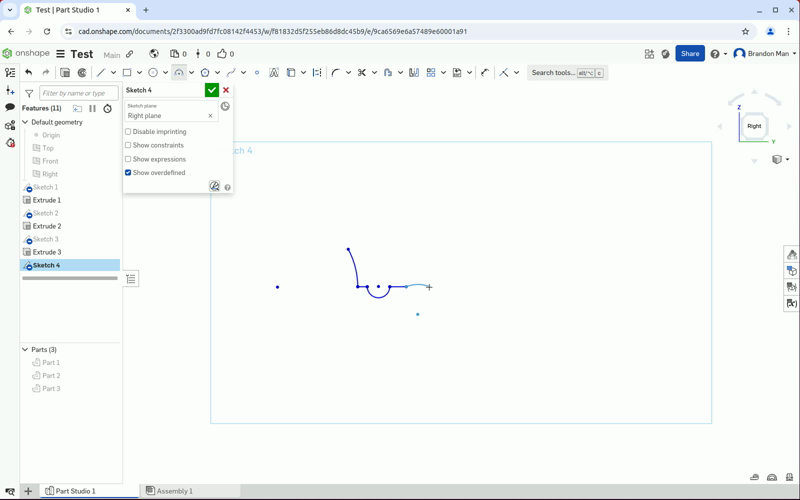
mouse_move(417, 297)
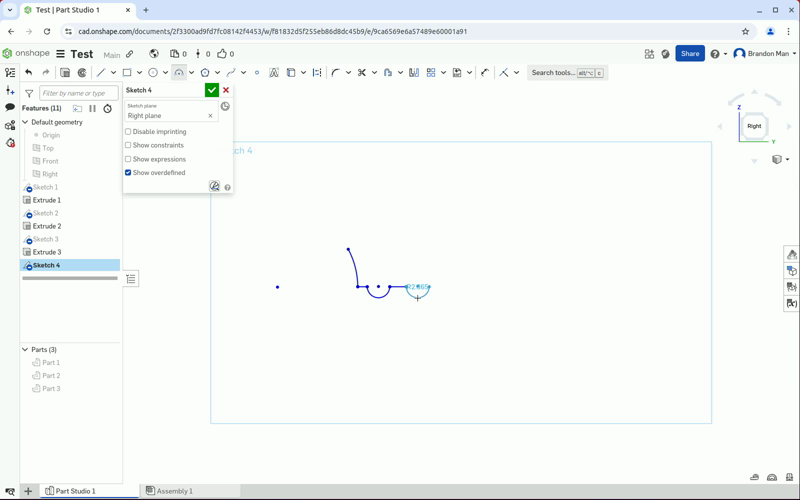
click(417, 297)
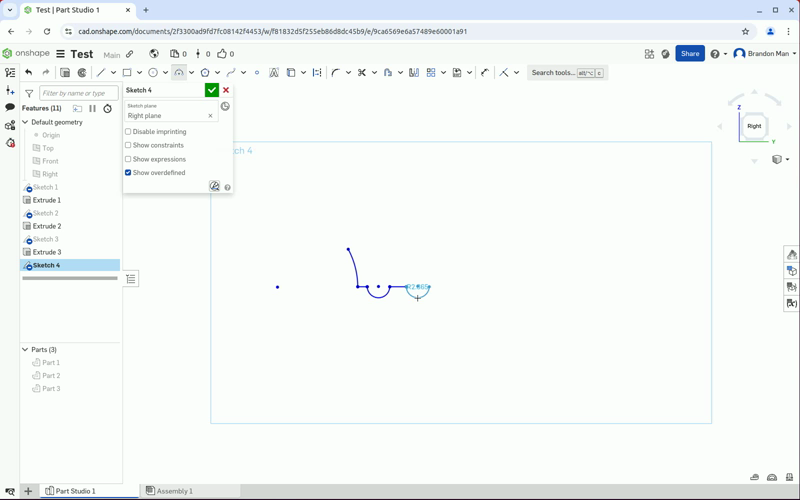
key_up(shift)
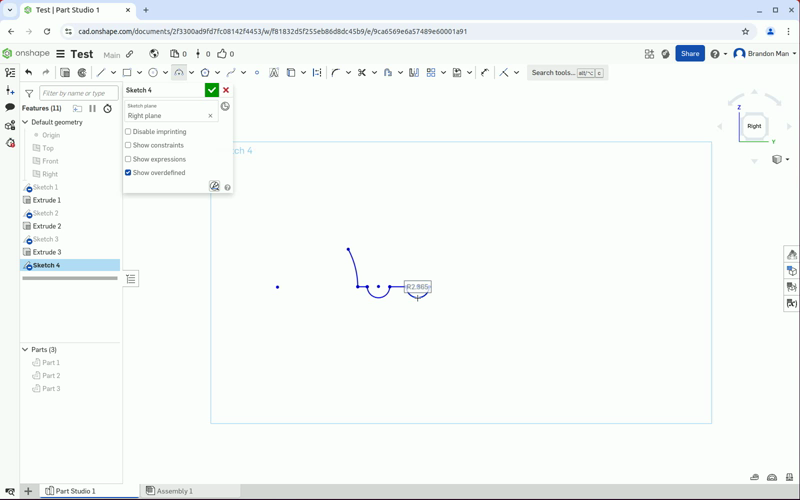
key(esc)
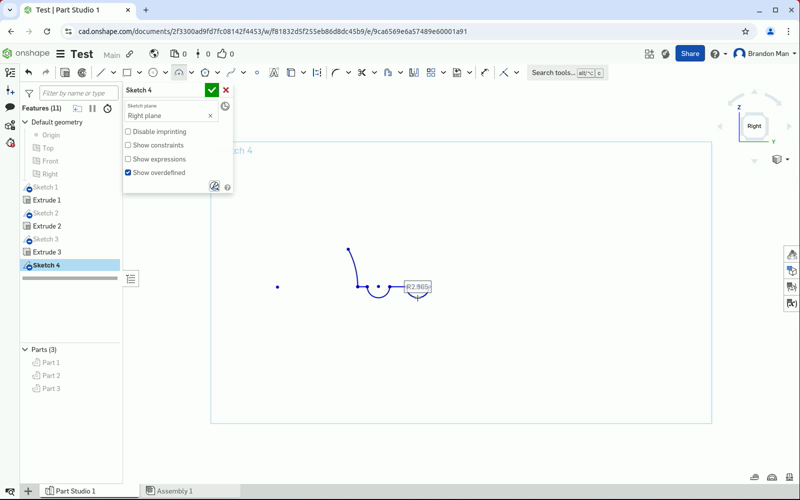
key(l)
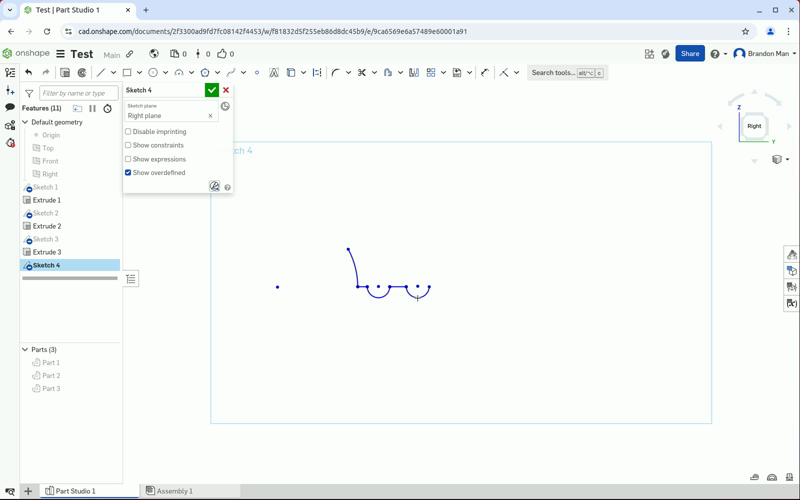
mouse_move(429, 286)
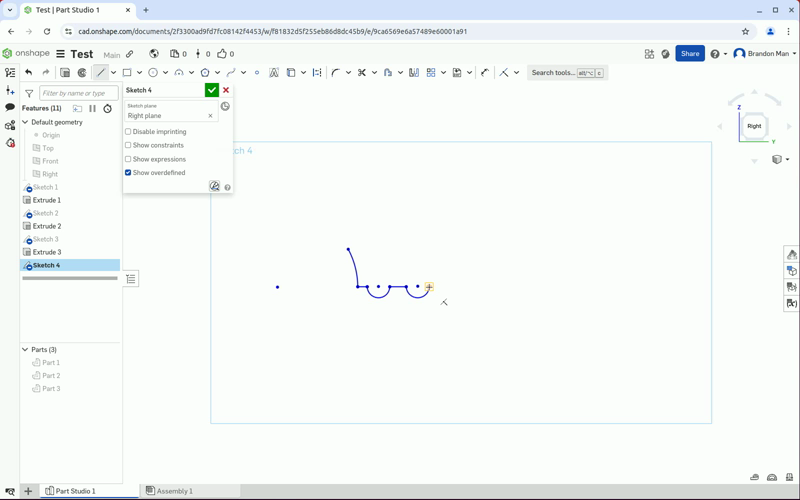
click(429, 286)
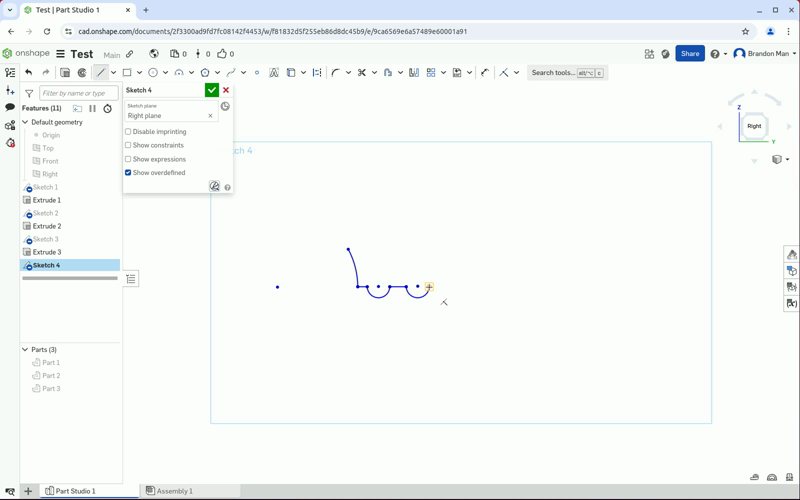
key_down(shift)
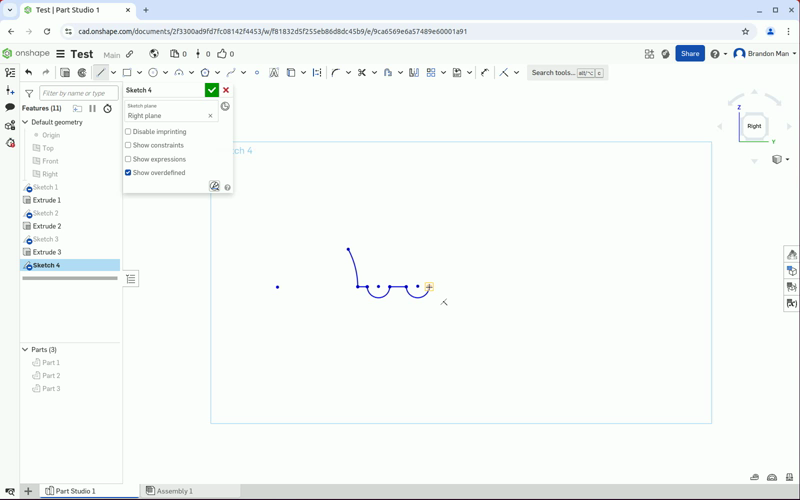
mouse_move(459, 286)
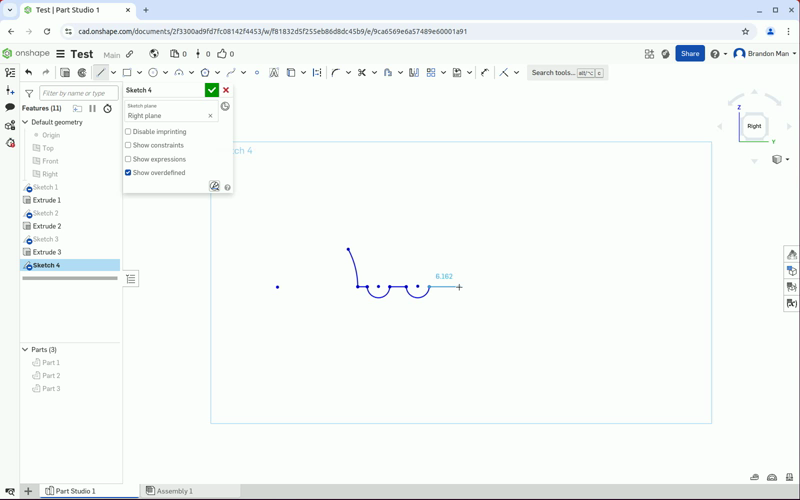
mouse_move(446, 286)
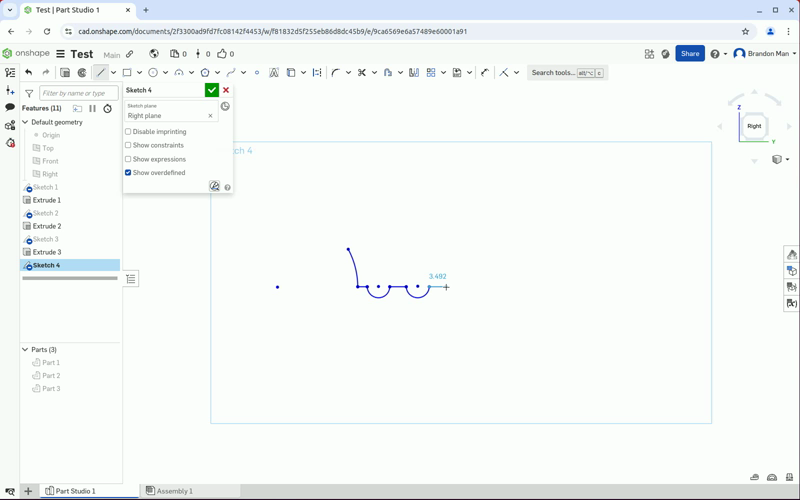
click(446, 286)
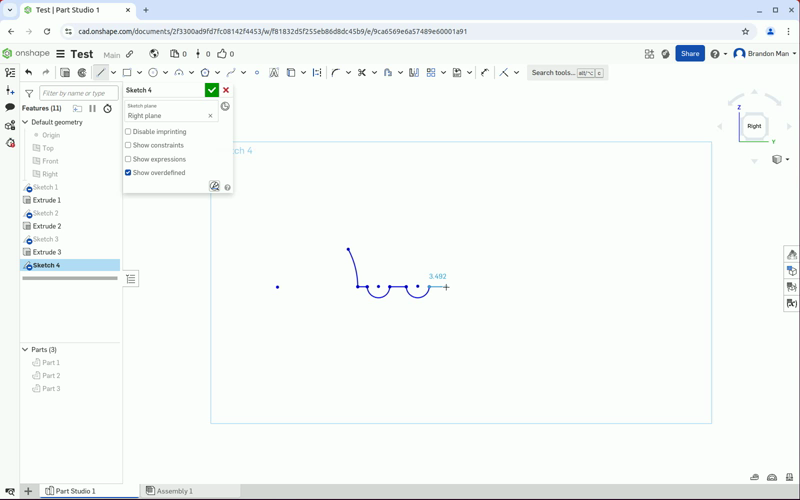
key_up(shift)
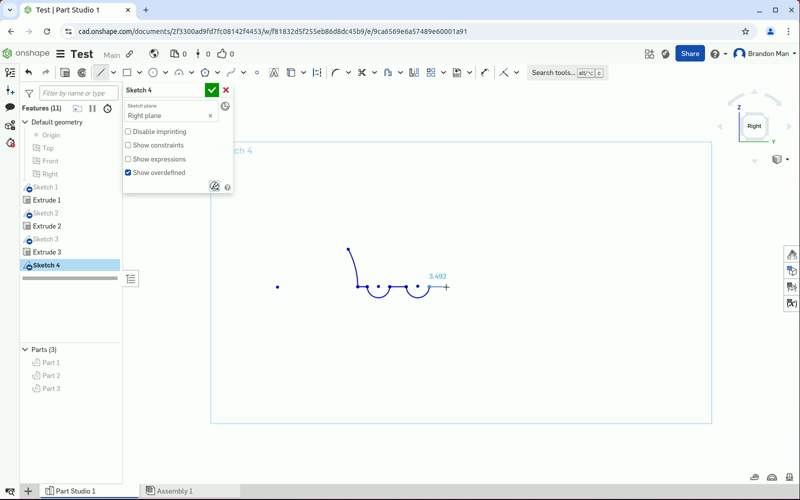
key(esc)
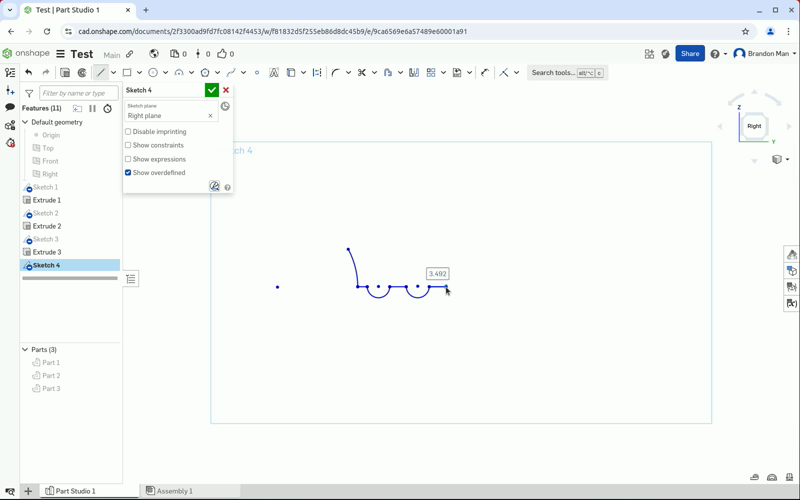
key(a)
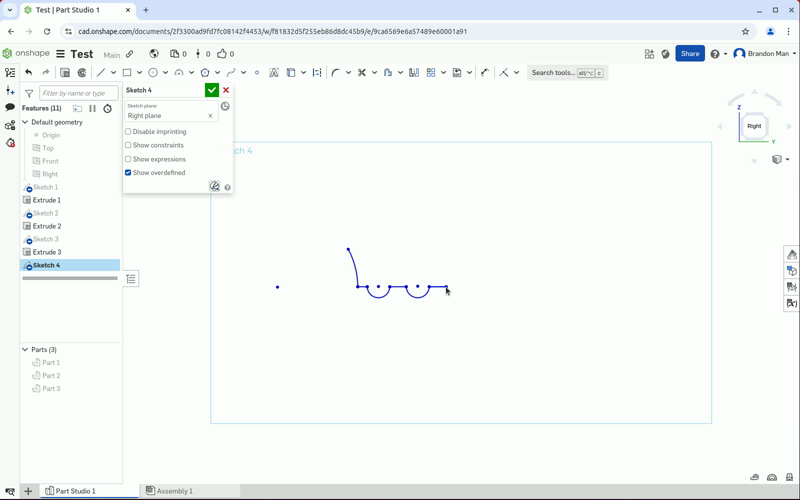
mouse_move(446, 286)
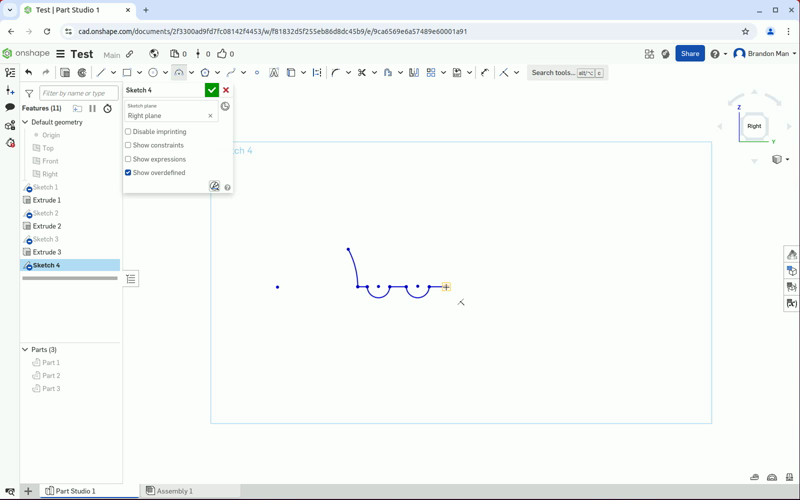
click(446, 286)
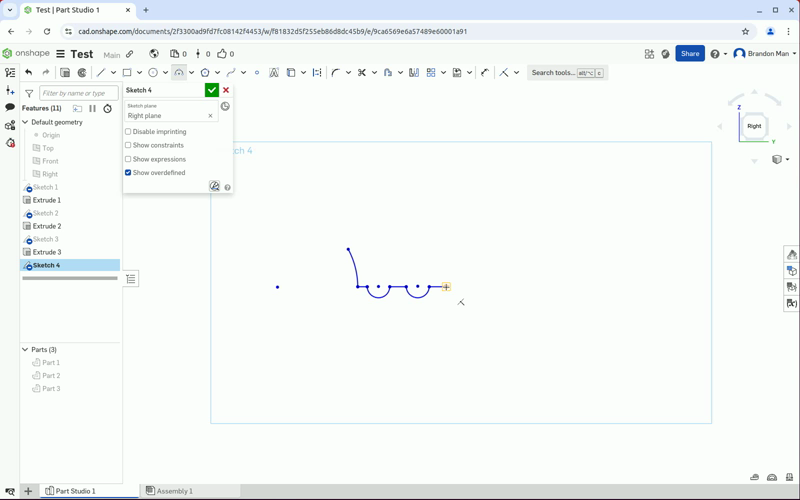
key_down(shift)
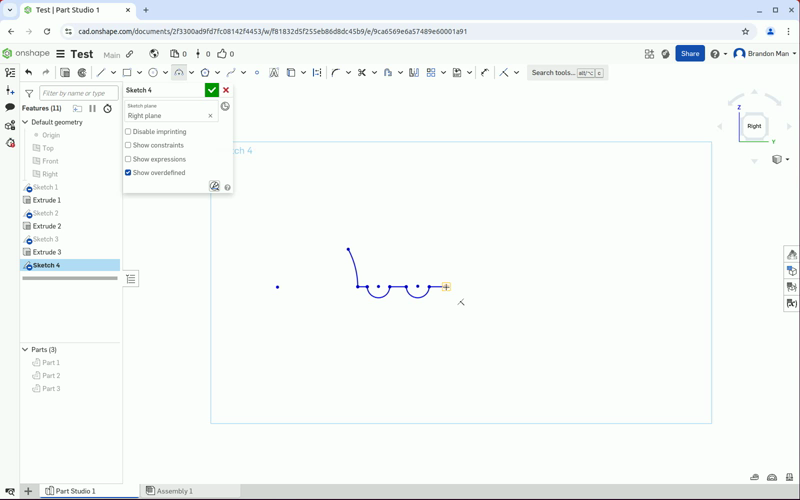
mouse_move(468, 286)
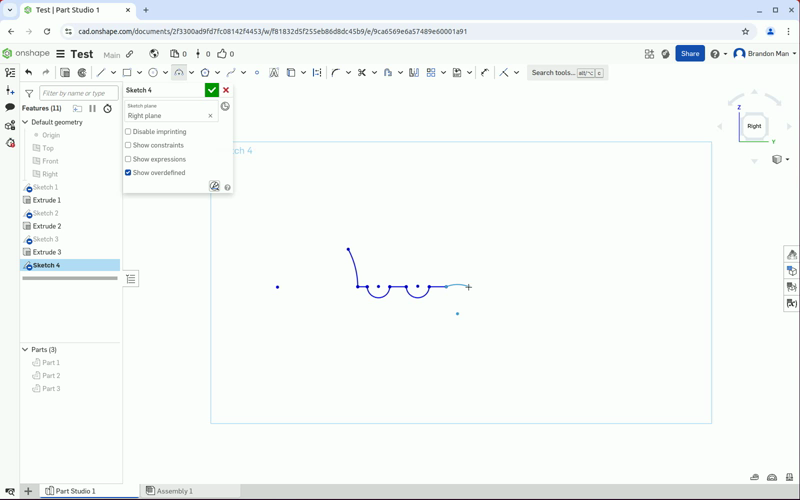
click(468, 286)
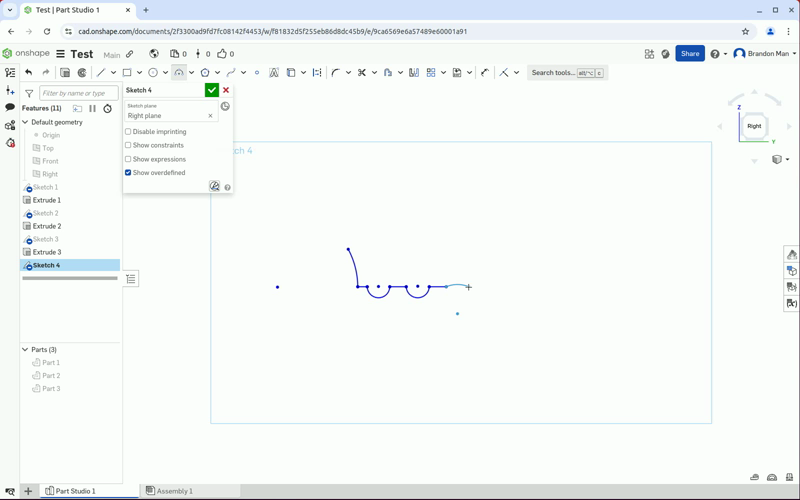
mouse_move(457, 297)
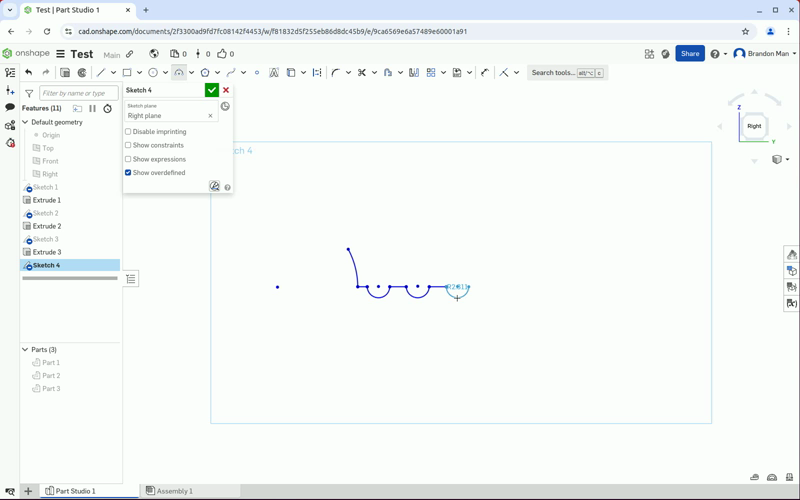
click(457, 297)
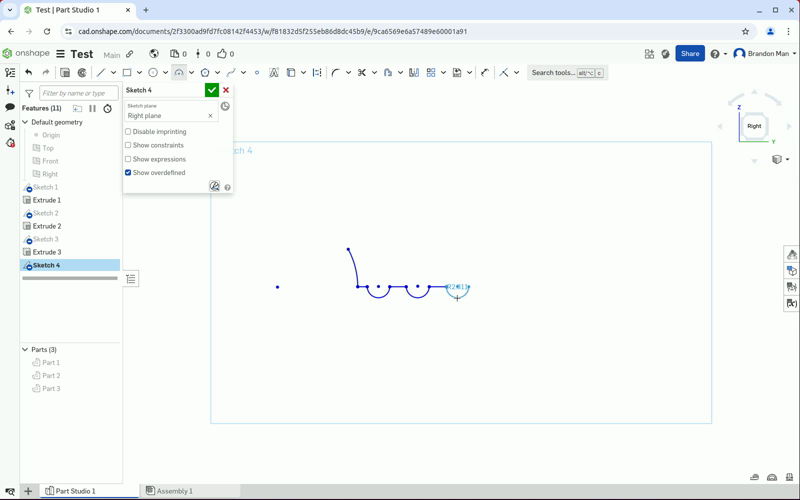
key_up(shift)
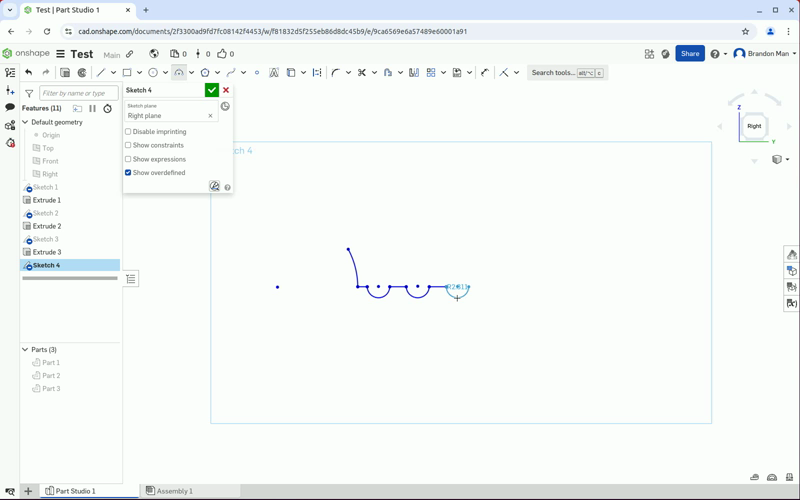
key(esc)
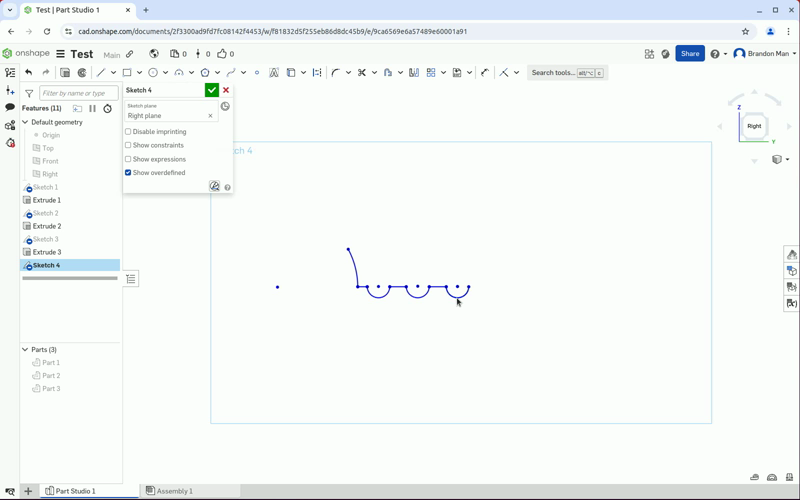
key(l)
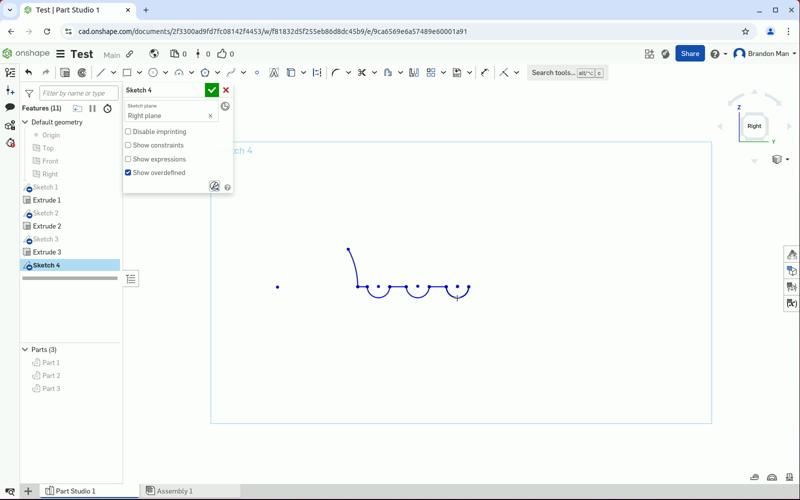
mouse_move(468, 286)
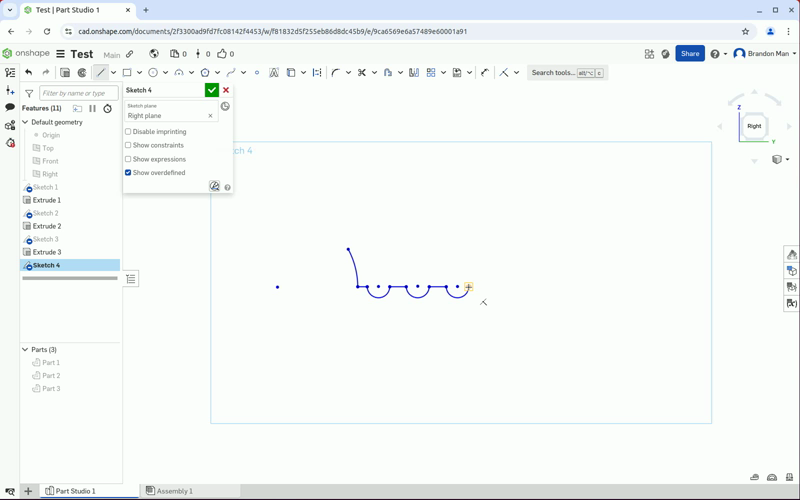
click(468, 286)
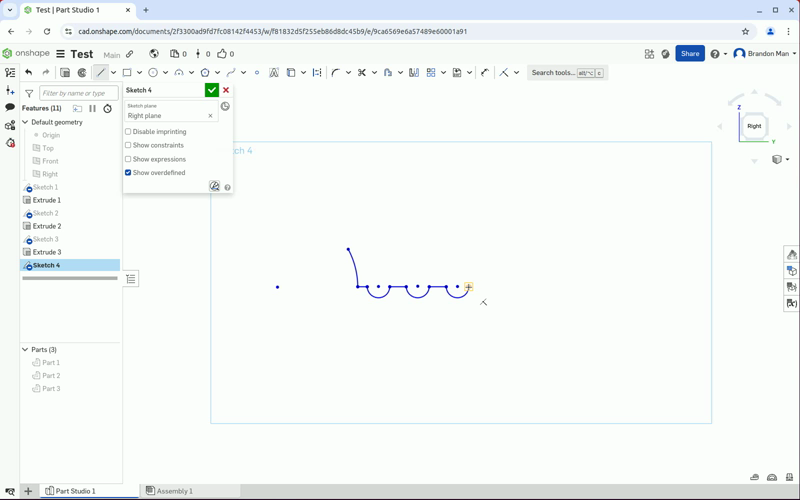
key_down(shift)
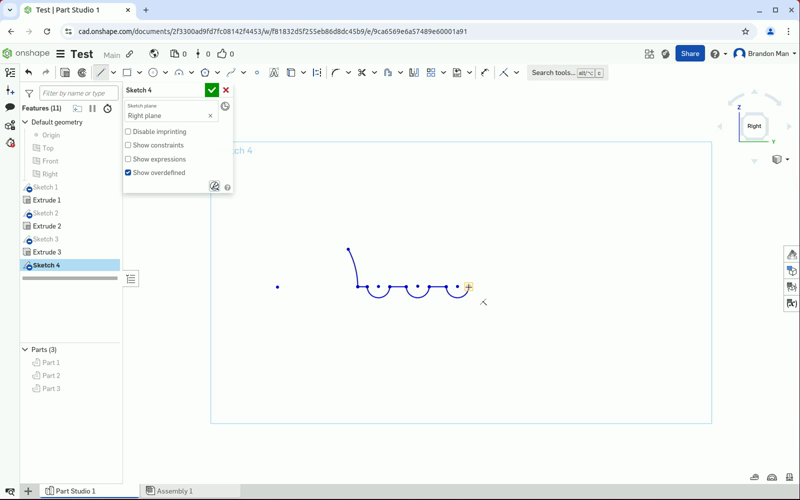
mouse_move(498, 286)
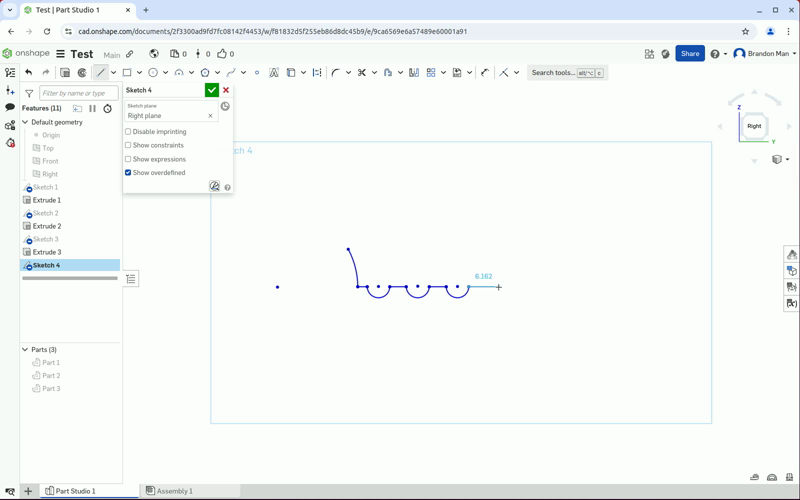
mouse_move(485, 286)
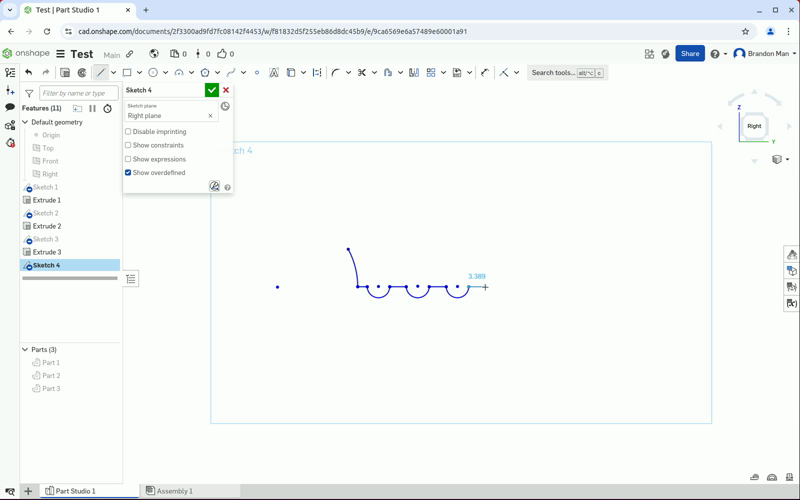
click(485, 286)
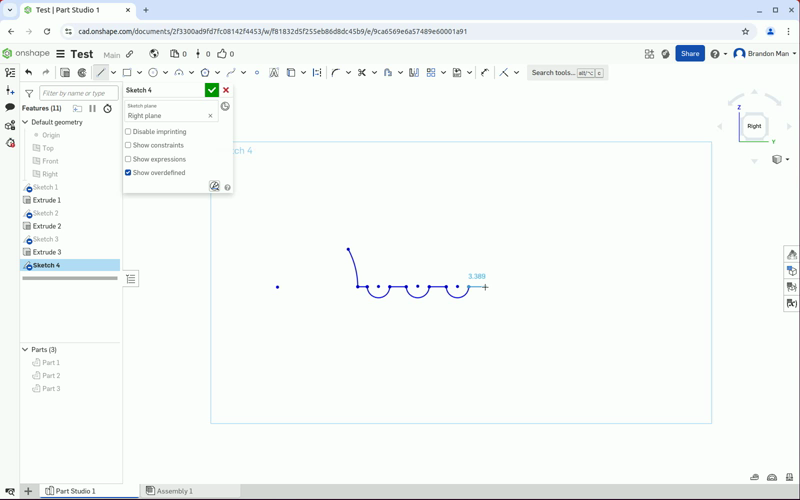
key_up(shift)
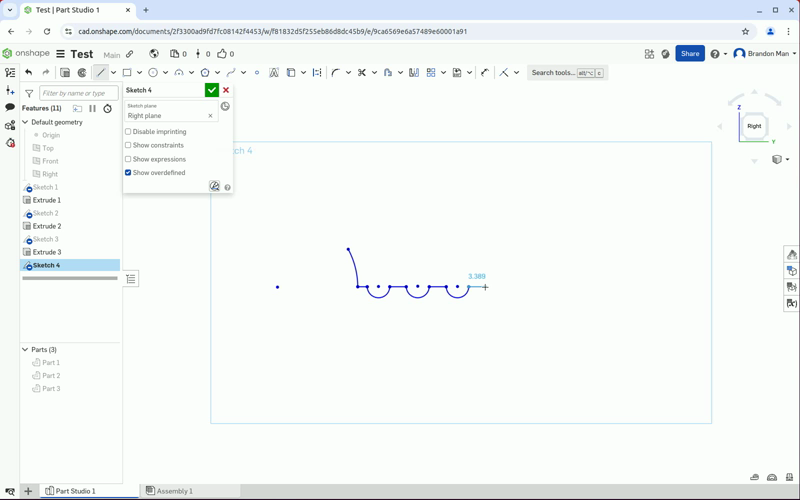
key(esc)
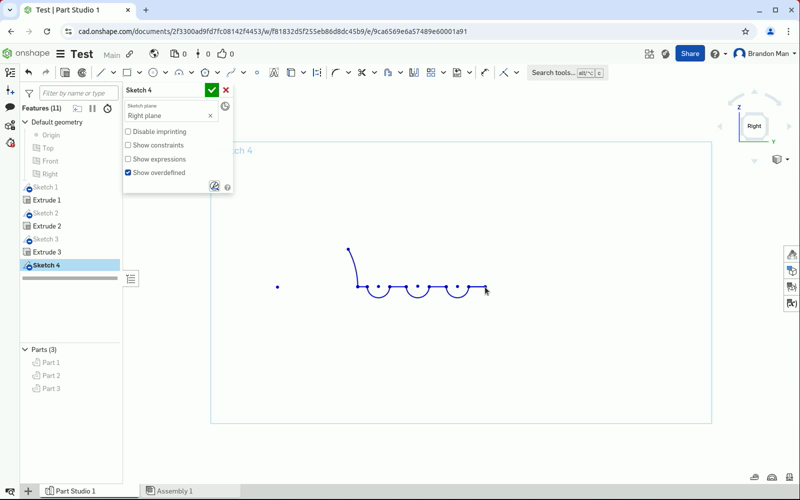
key(a)
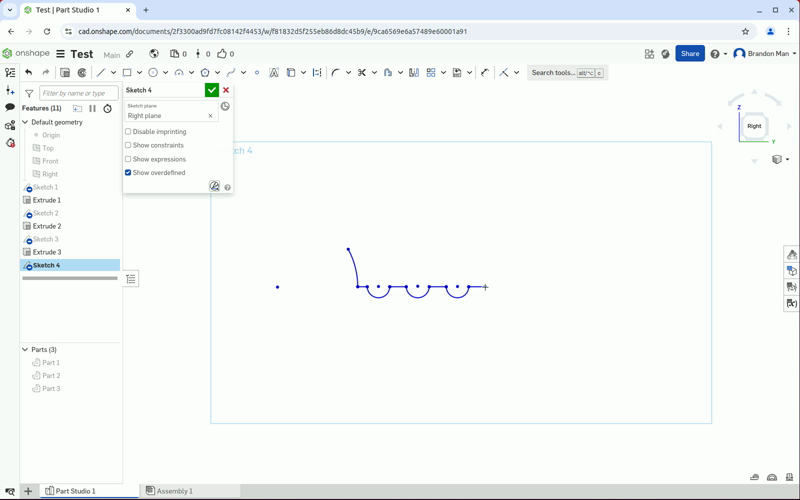
mouse_move(485, 286)
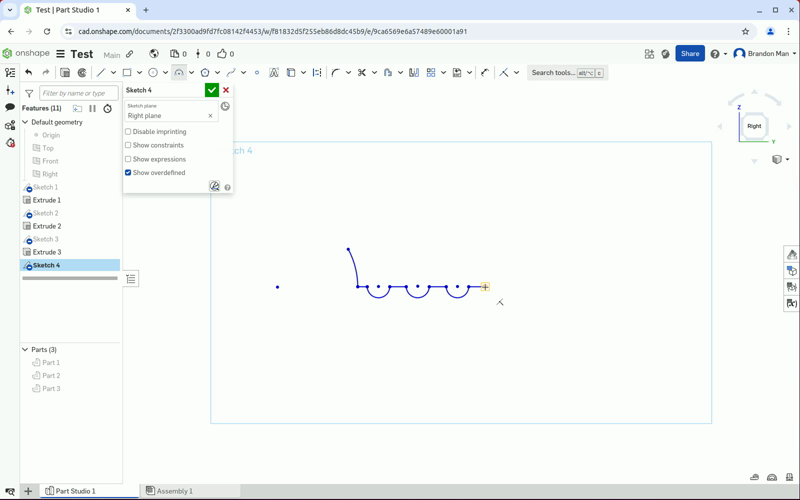
click(485, 286)
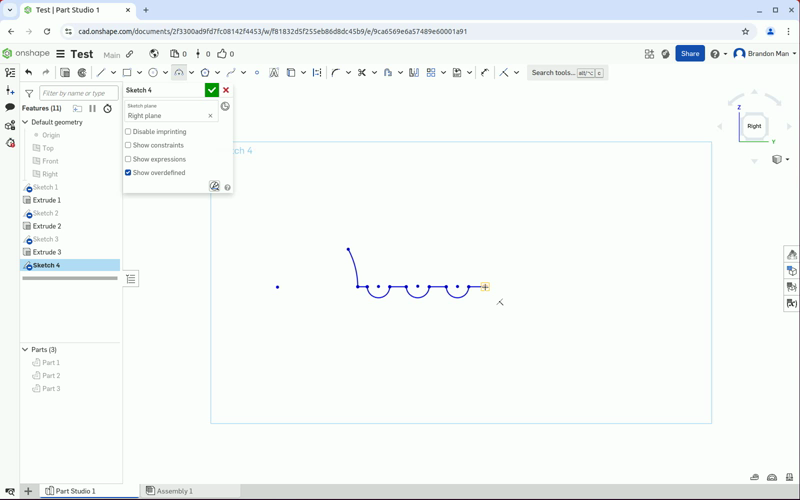
key_down(shift)
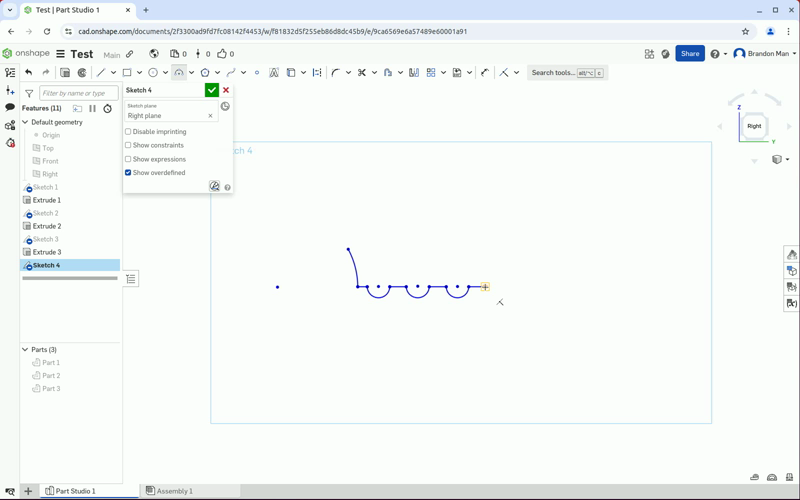
mouse_move(508, 286)
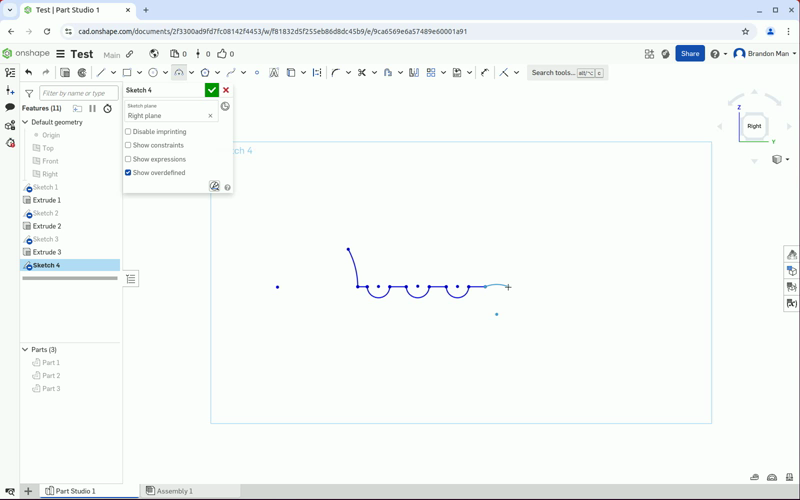
click(508, 286)
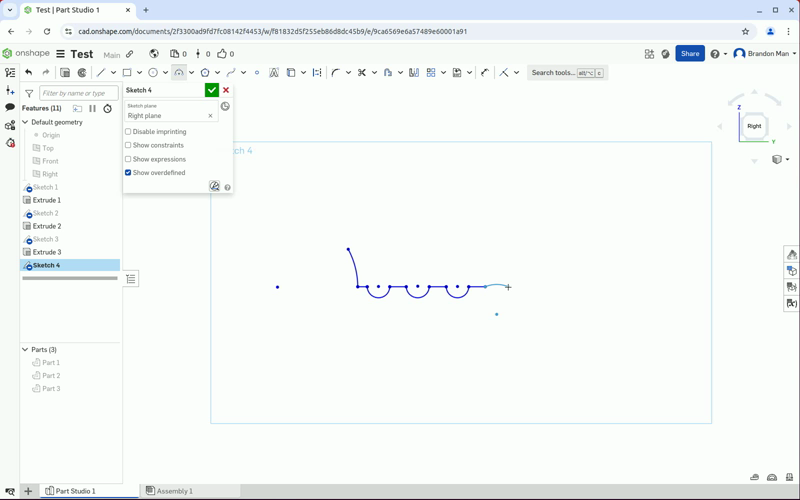
mouse_move(496, 297)
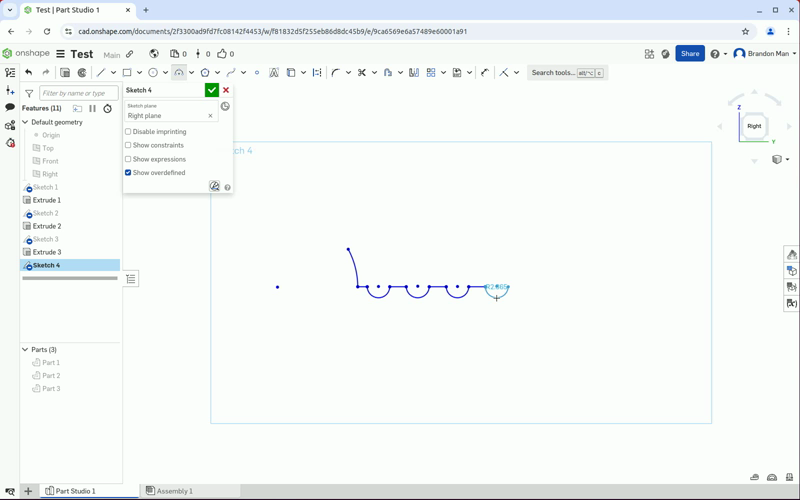
click(496, 297)
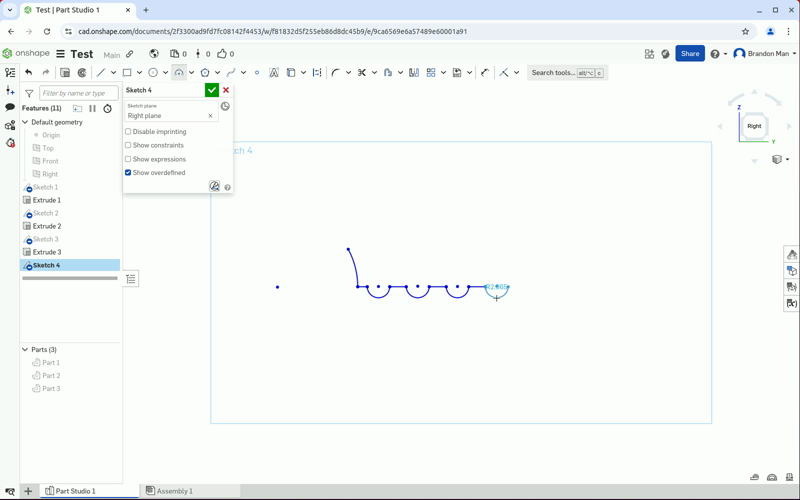
key_up(shift)
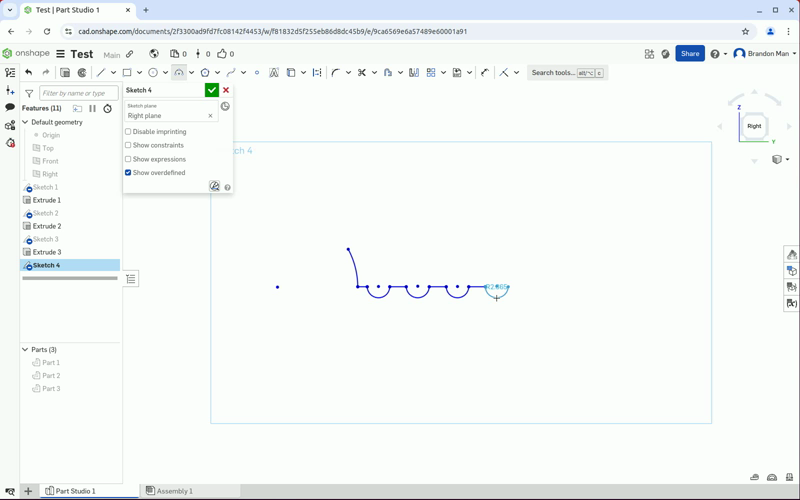
key(esc)
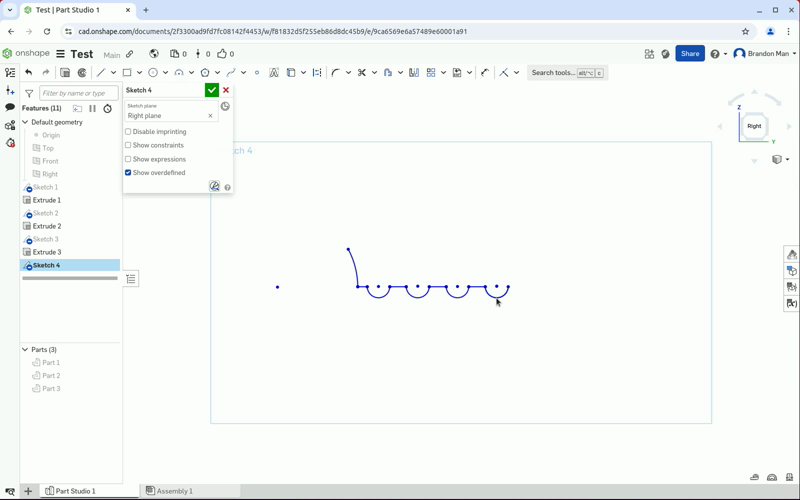
key(l)
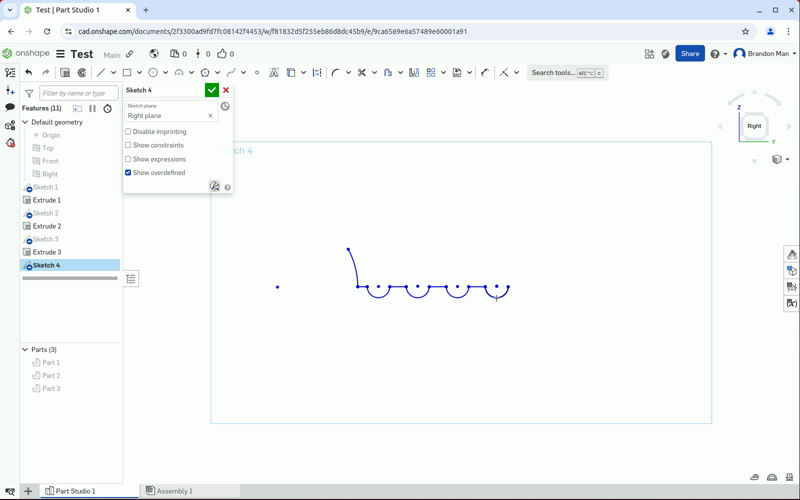
mouse_move(508, 286)
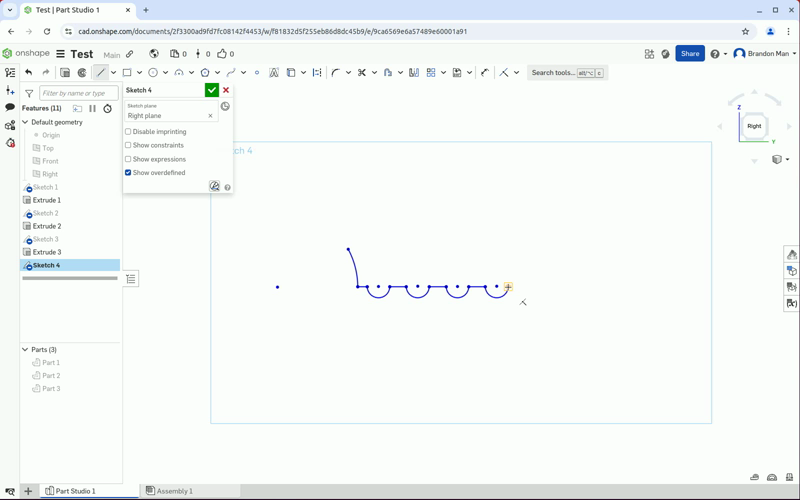
click(508, 286)
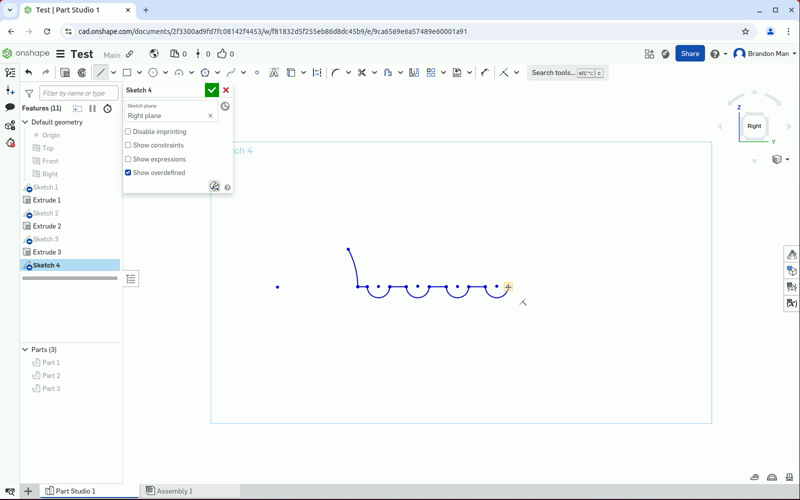
key_down(shift)
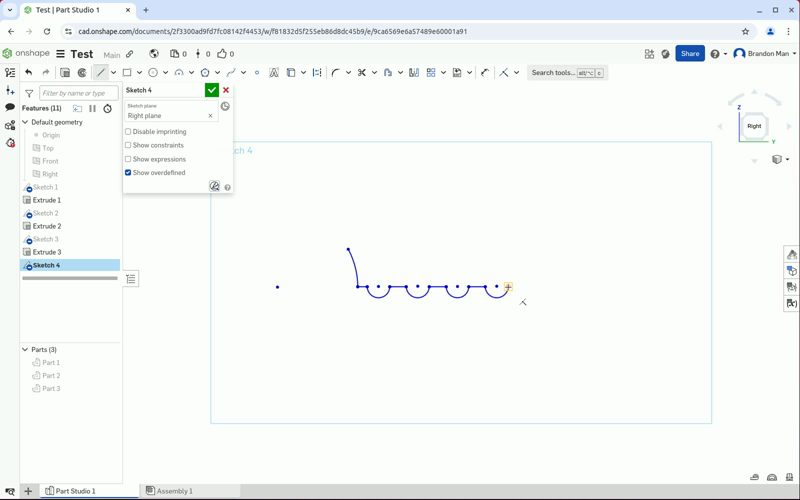
mouse_move(538, 286)
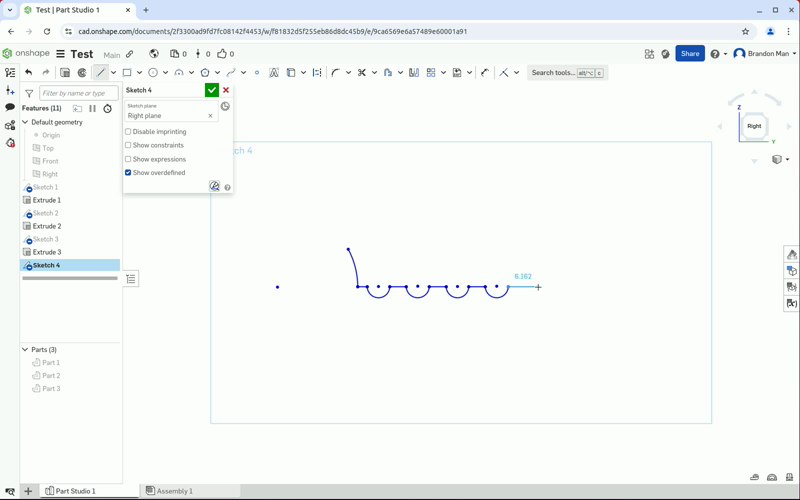
mouse_move(517, 286)
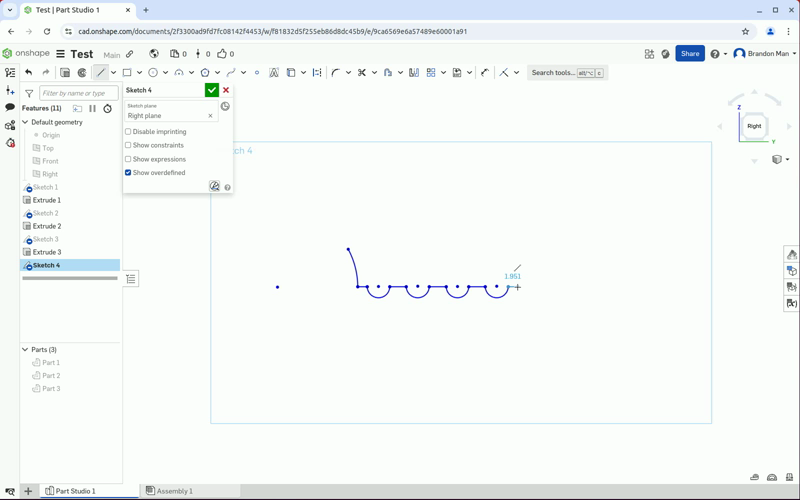
click(517, 286)
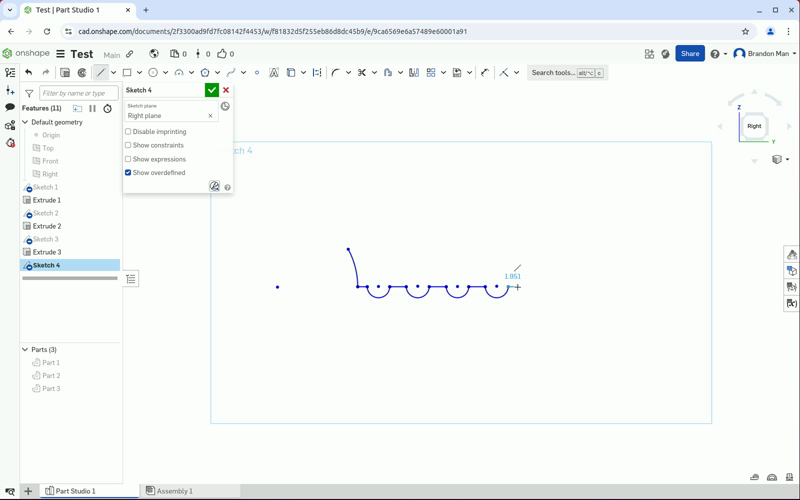
key_up(shift)
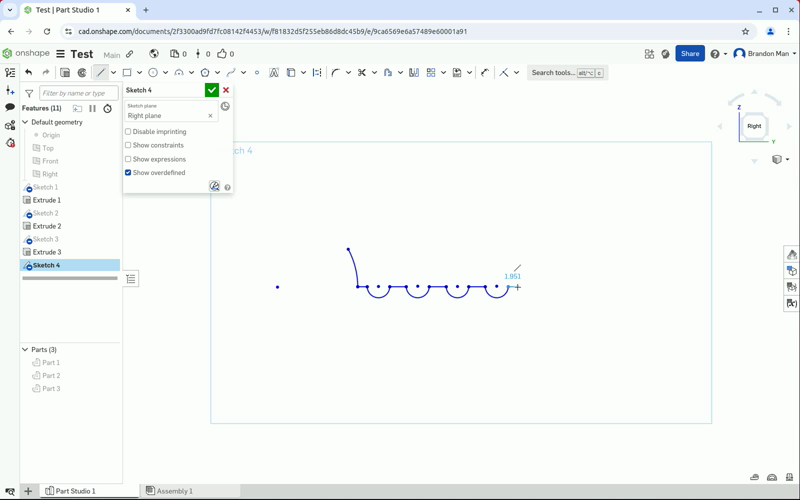
key(esc)
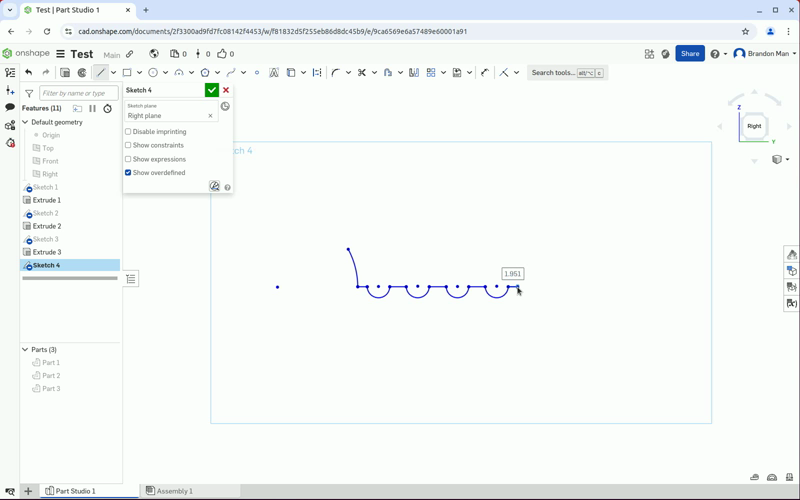
key(a)
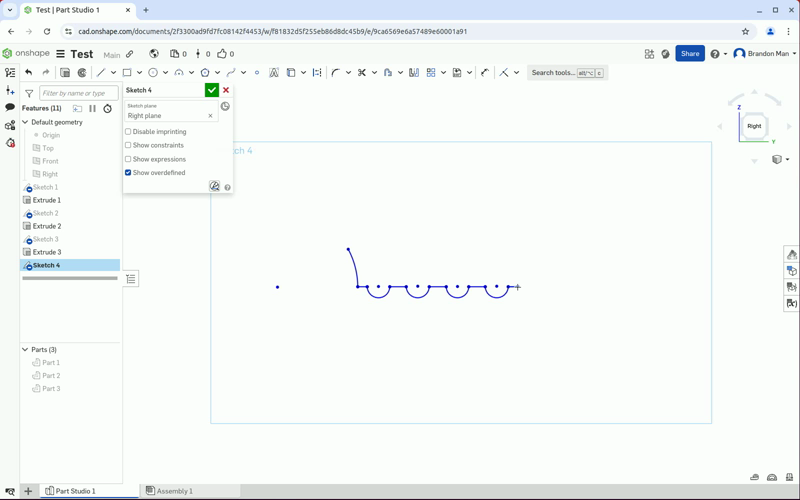
mouse_move(517, 286)
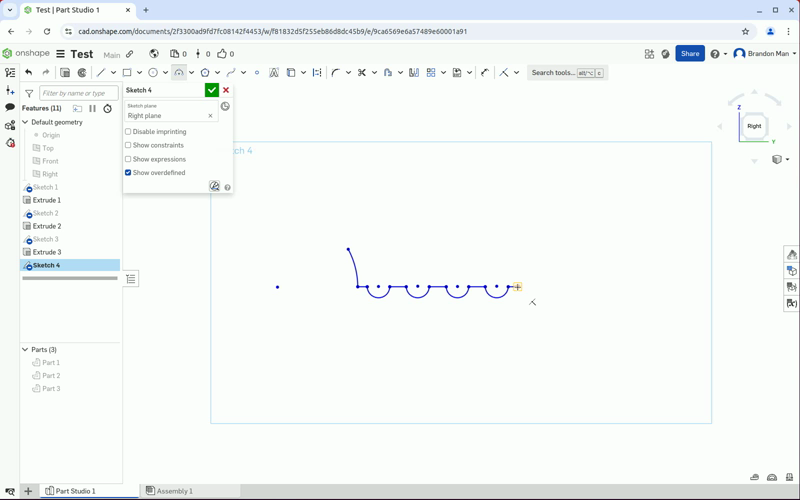
click(517, 286)
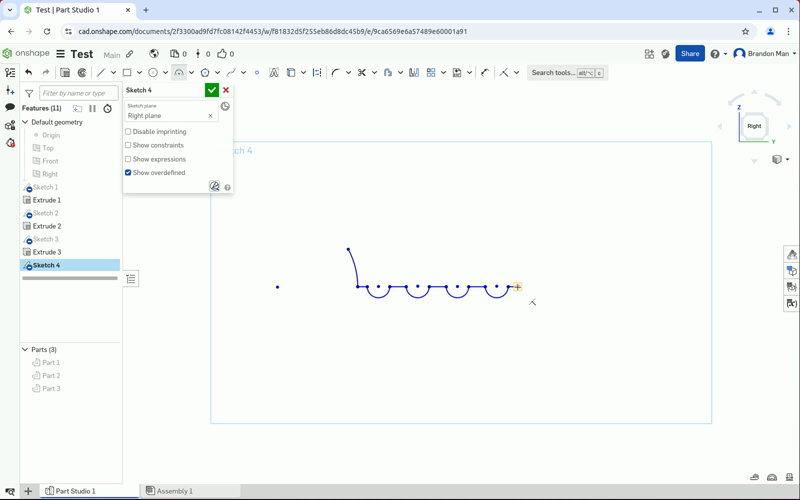
key_down(shift)
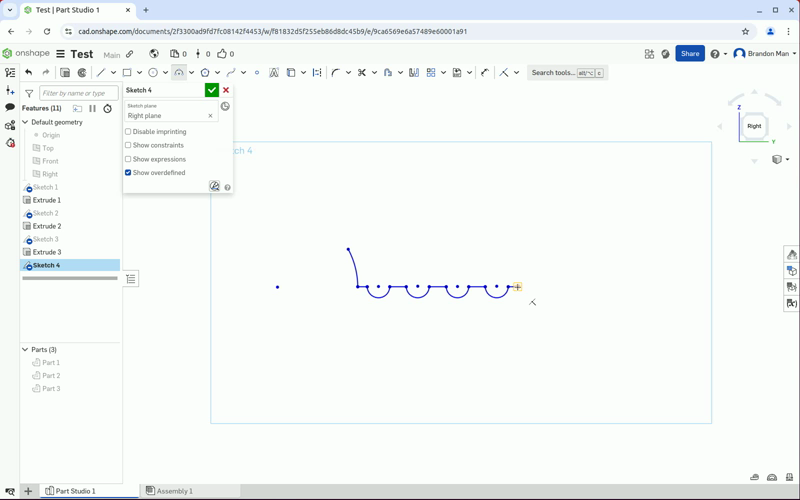
mouse_move(526, 249)
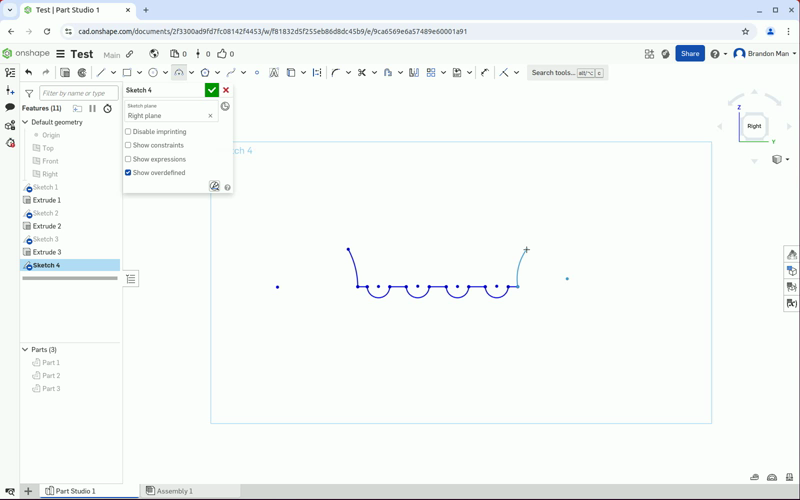
click(526, 249)
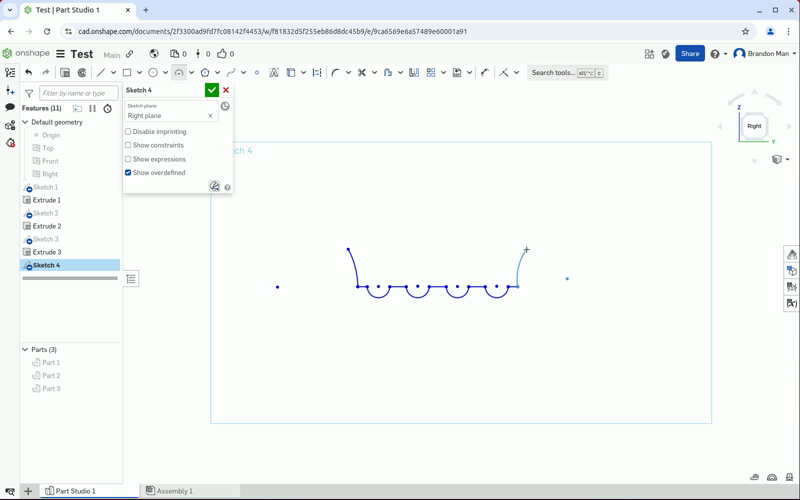
mouse_move(519, 267)
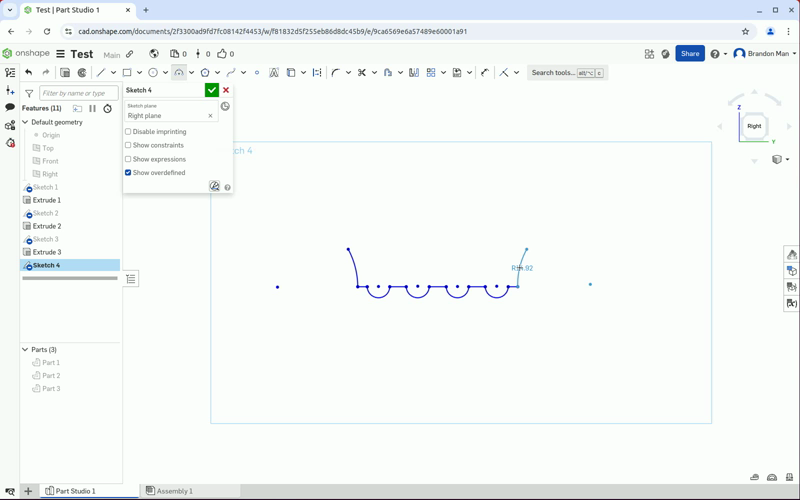
click(519, 267)
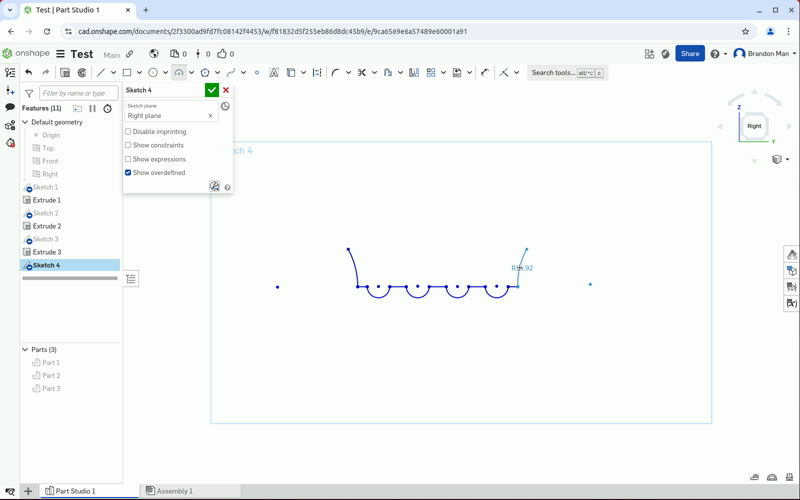
key_up(shift)
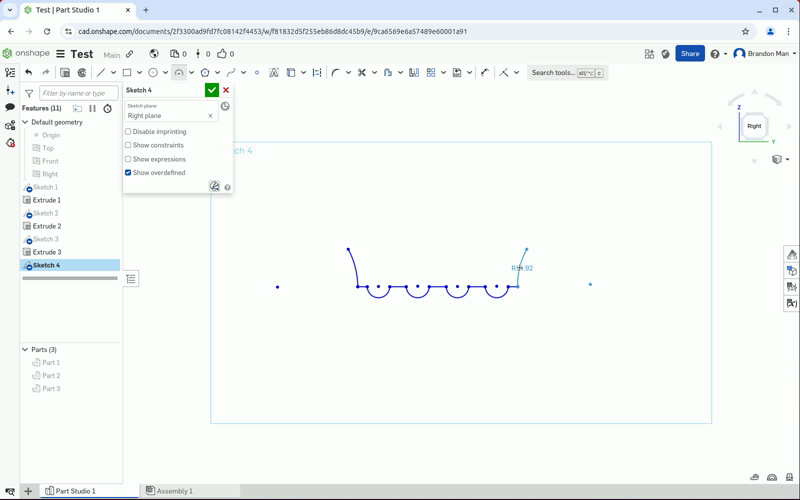
key(esc)
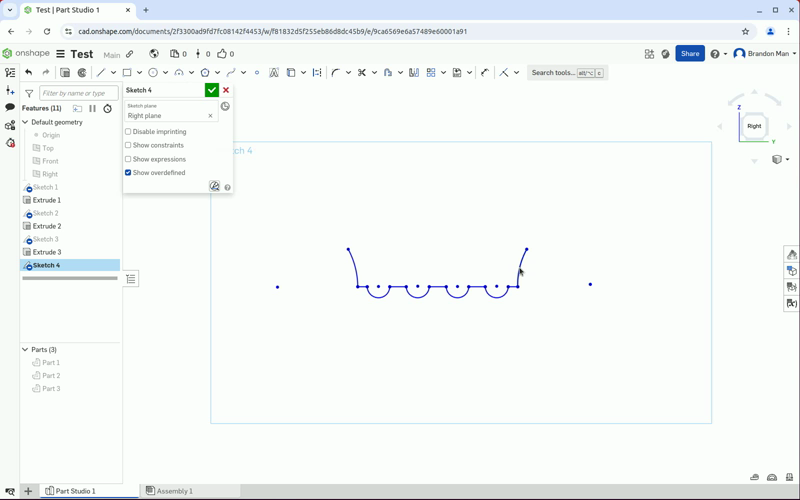
key(l)
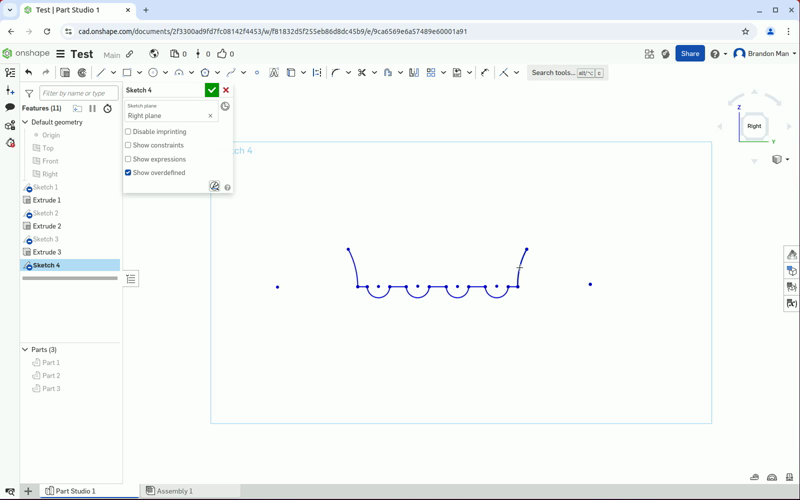
mouse_move(526, 249)
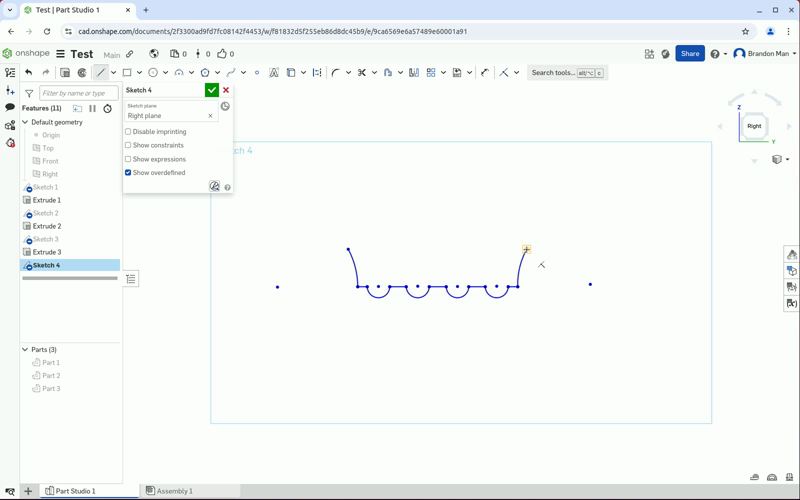
click(526, 249)
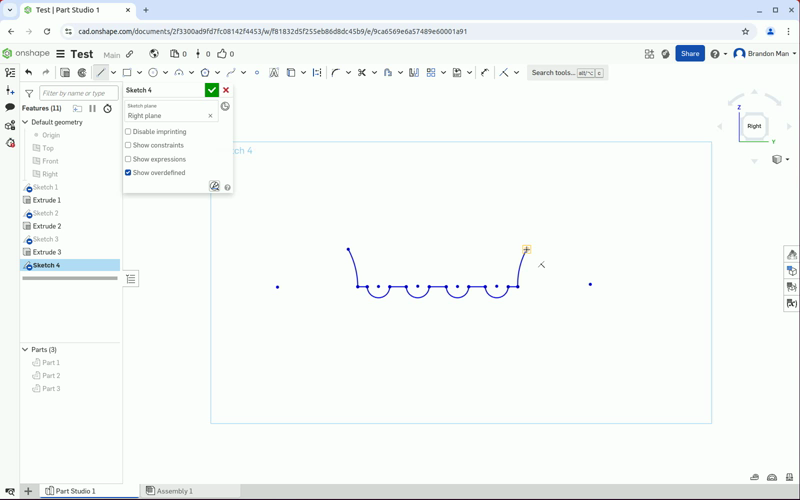
key_down(shift)
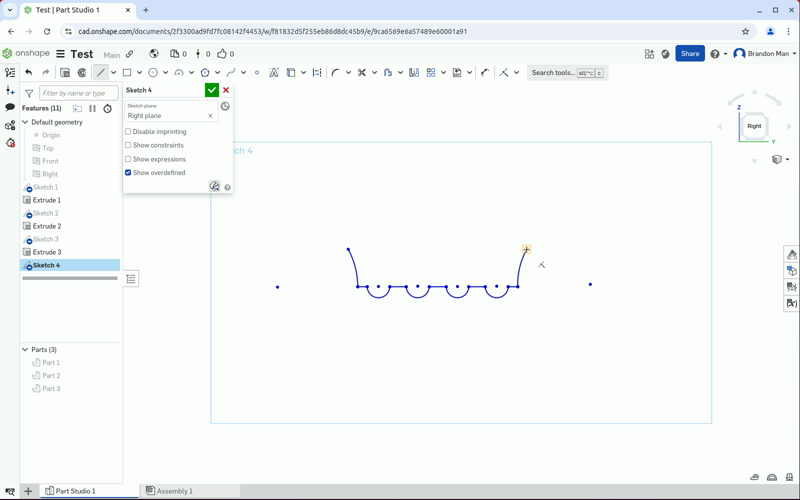
mouse_move(556, 249)
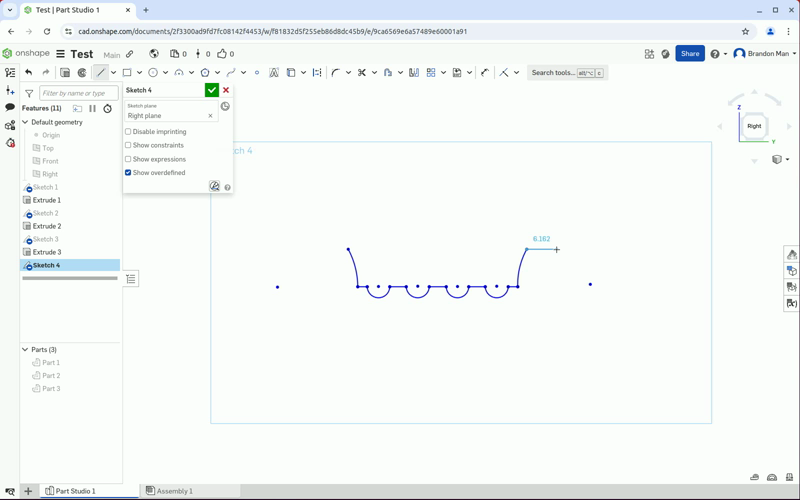
mouse_move(496, 249)
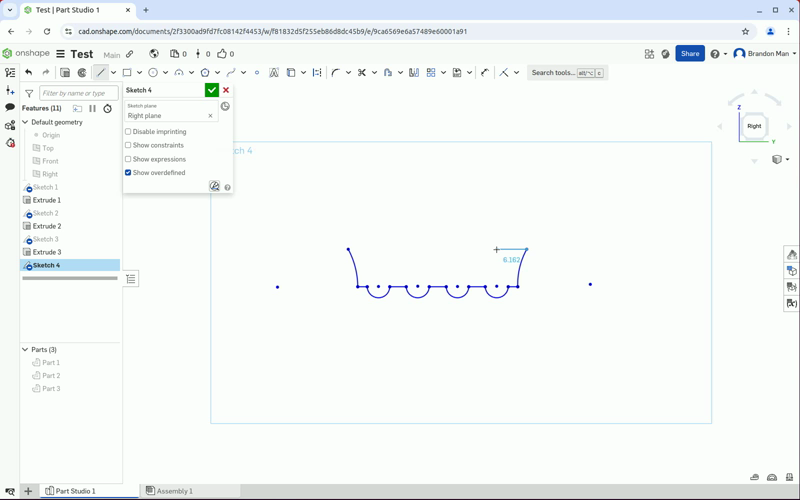
click(496, 249)
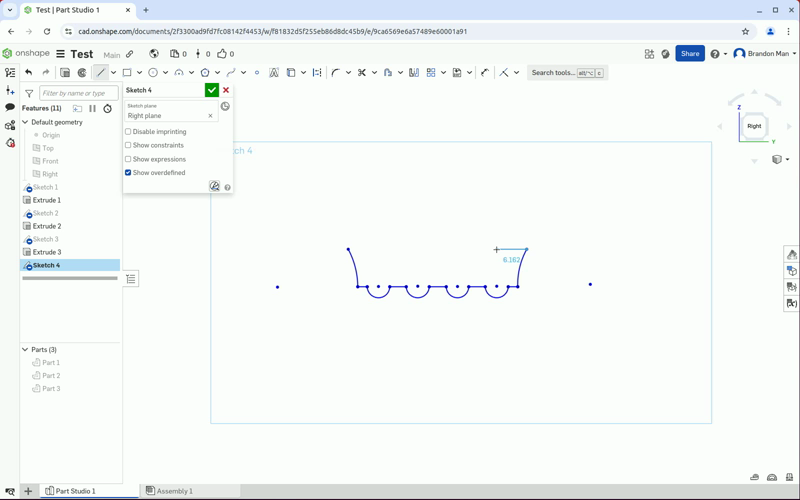
key_up(shift)
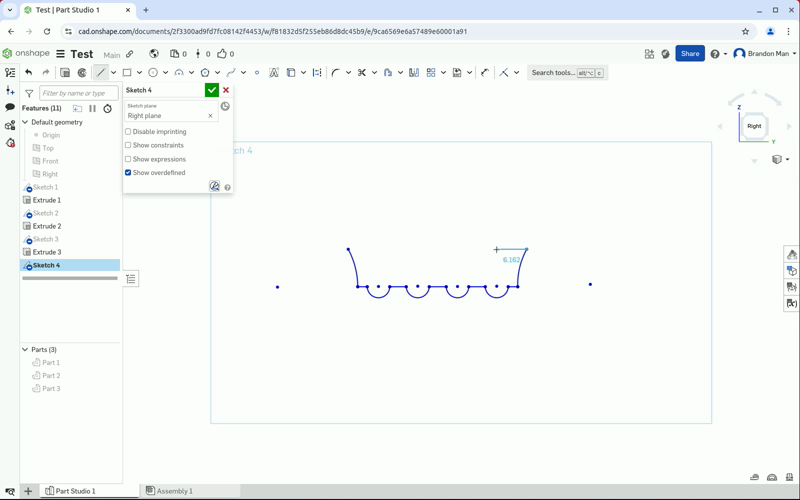
key(esc)
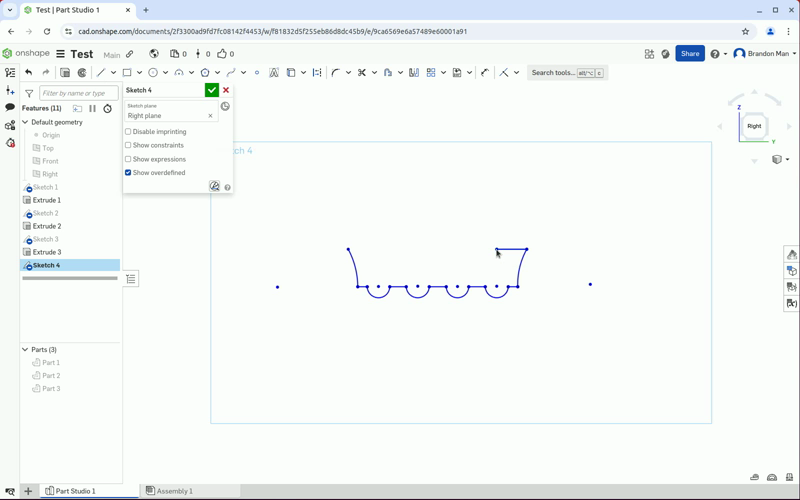
key(a)
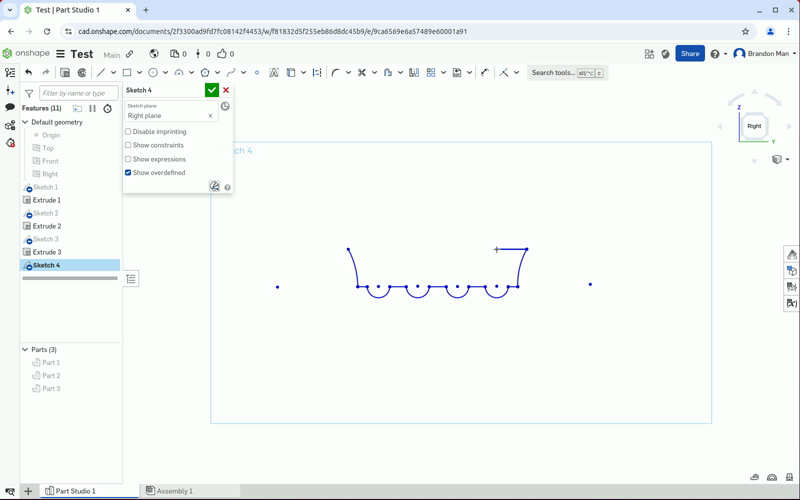
mouse_move(496, 249)
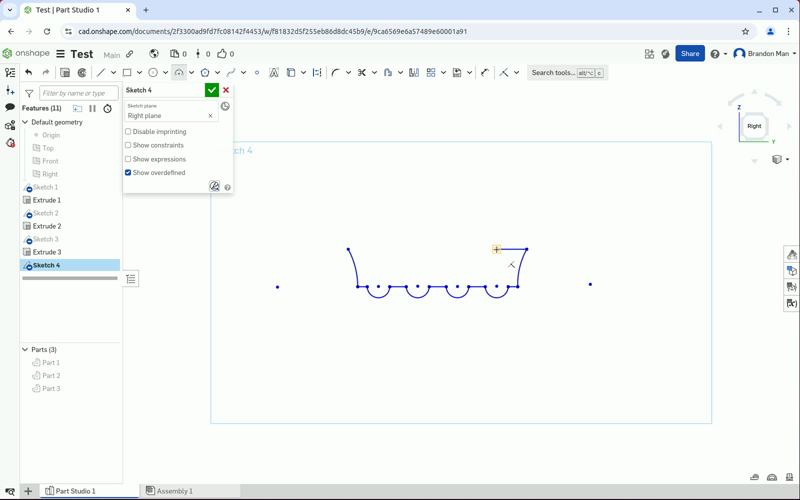
click(496, 249)
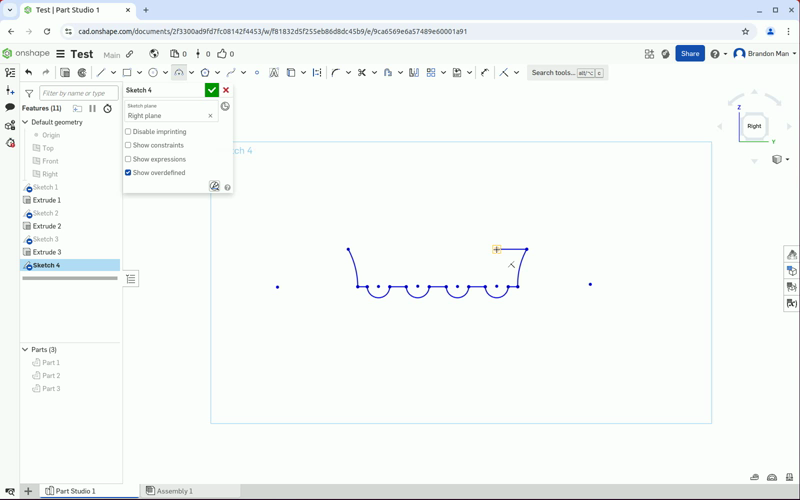
key_down(shift)
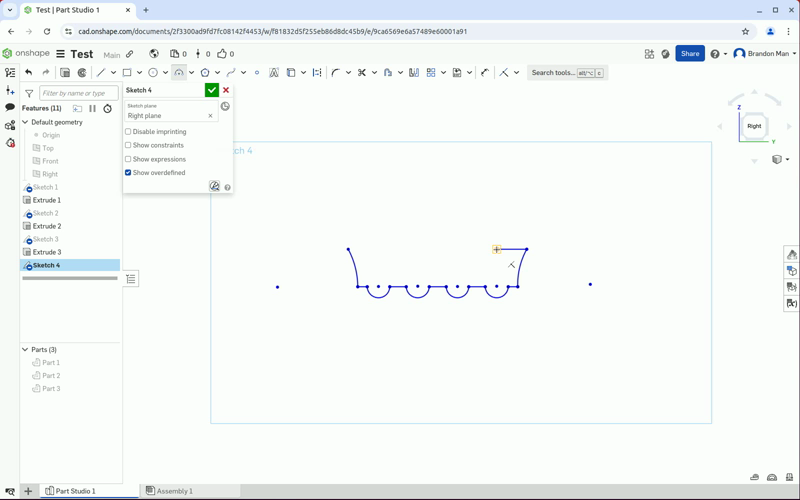
mouse_move(378, 249)
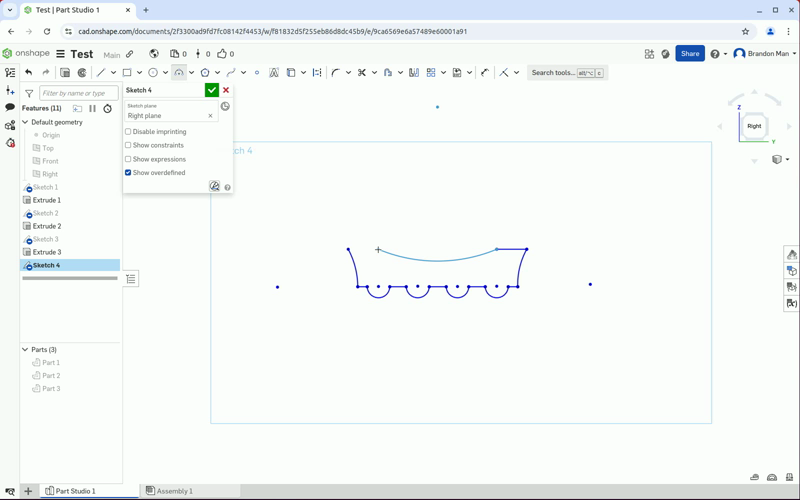
click(378, 249)
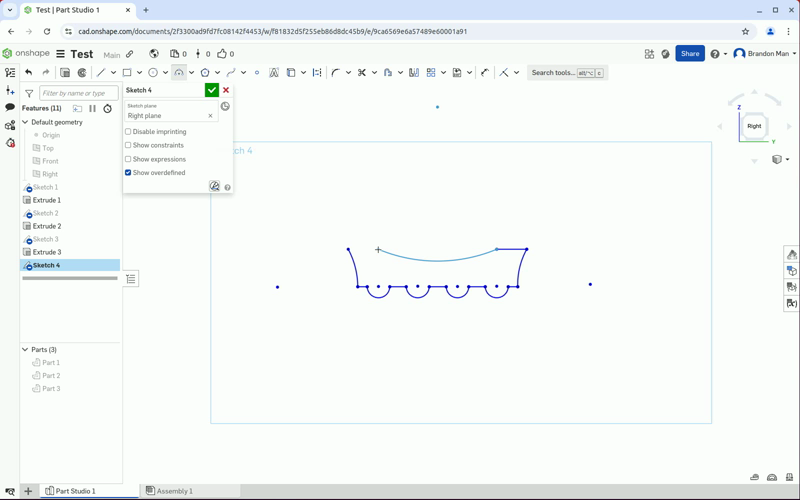
mouse_move(437, 266)
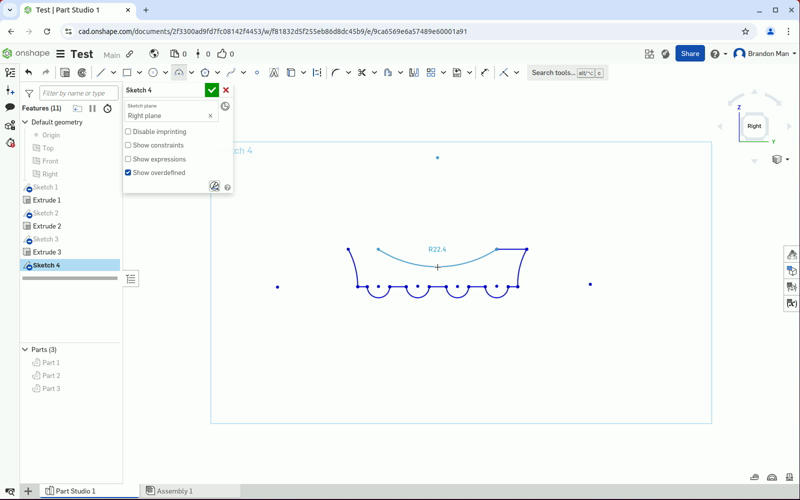
click(437, 266)
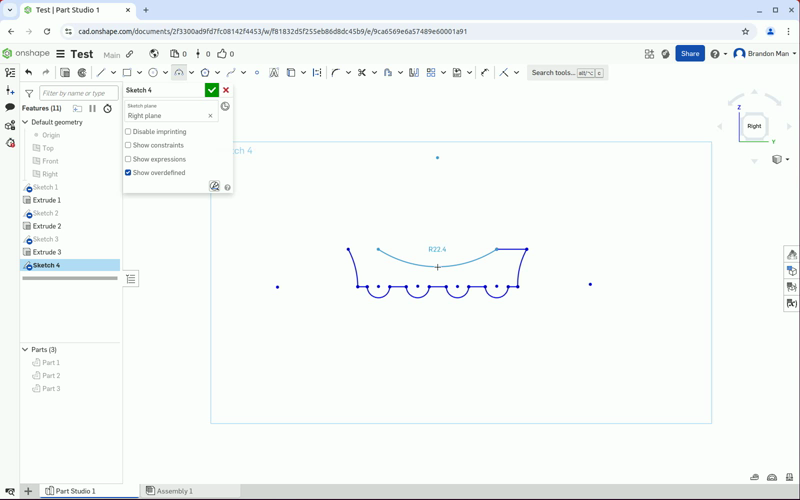
key_up(shift)
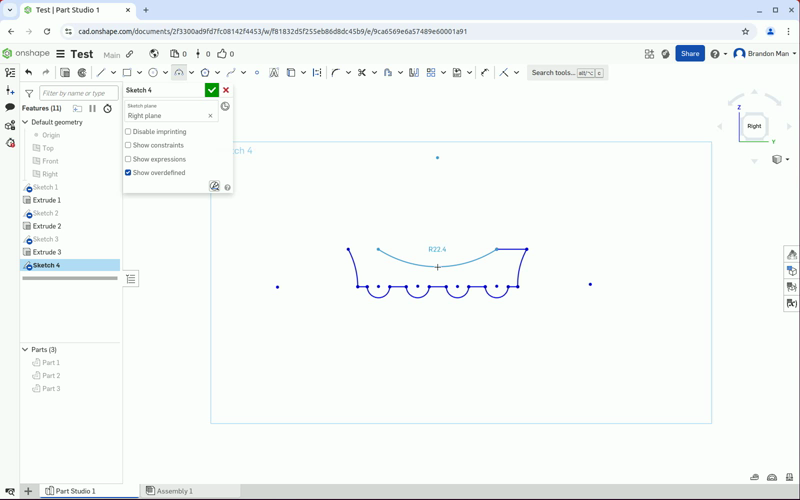
key(esc)
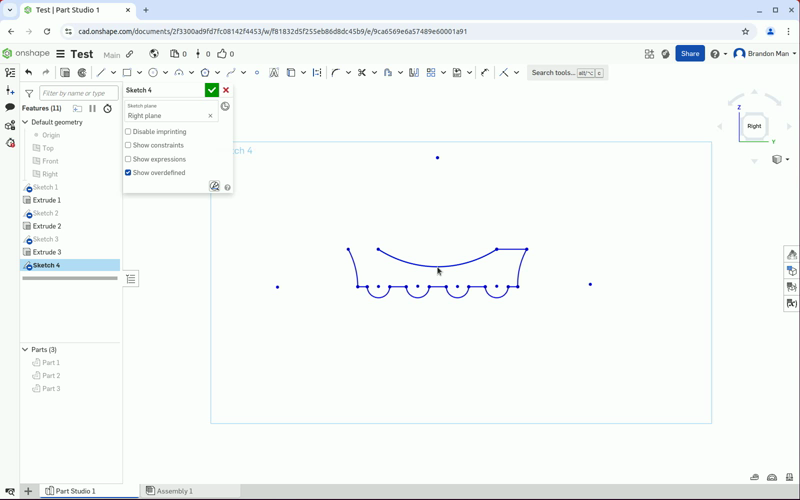
key(l)
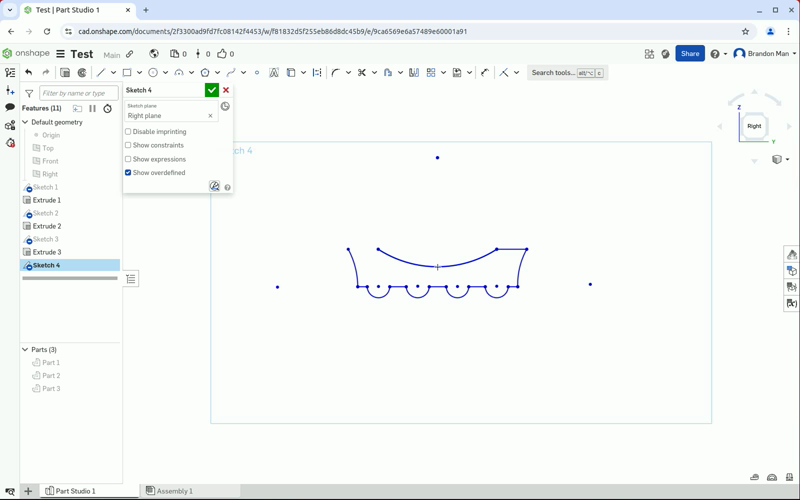
mouse_move(378, 249)
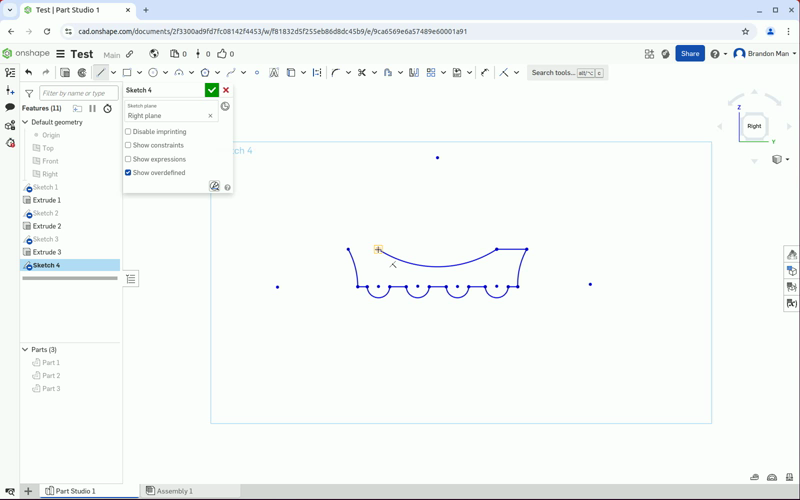
click(378, 249)
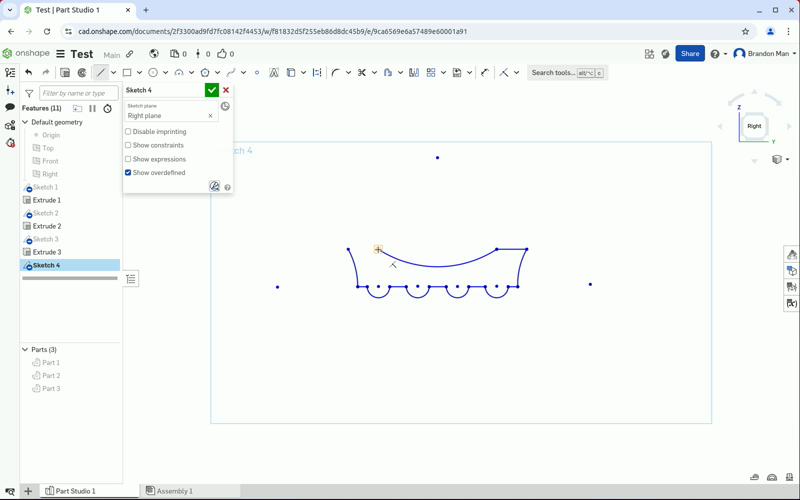
mouse_move(408, 249)
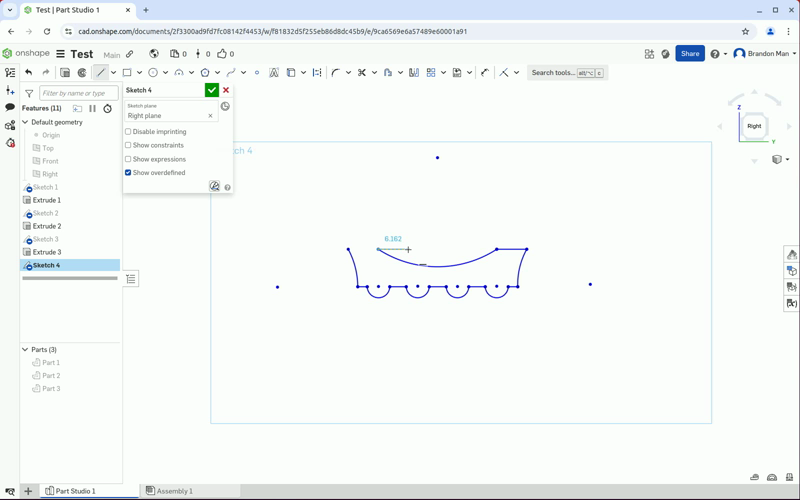
key_down(shift)
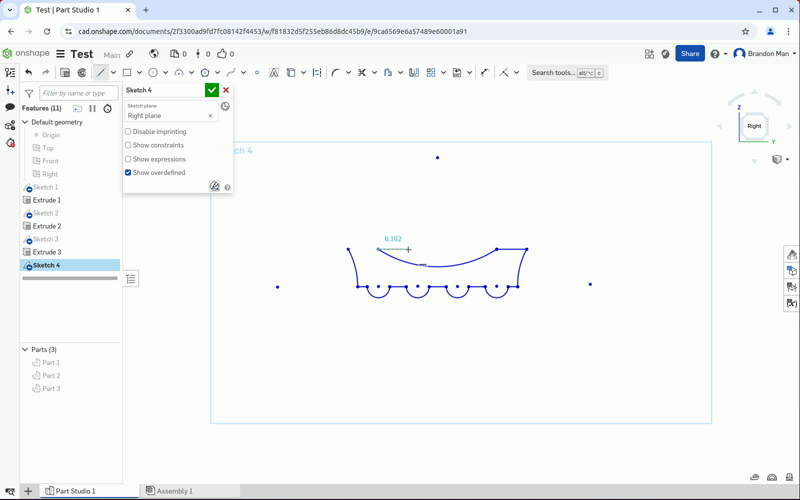
mouse_move(348, 249)
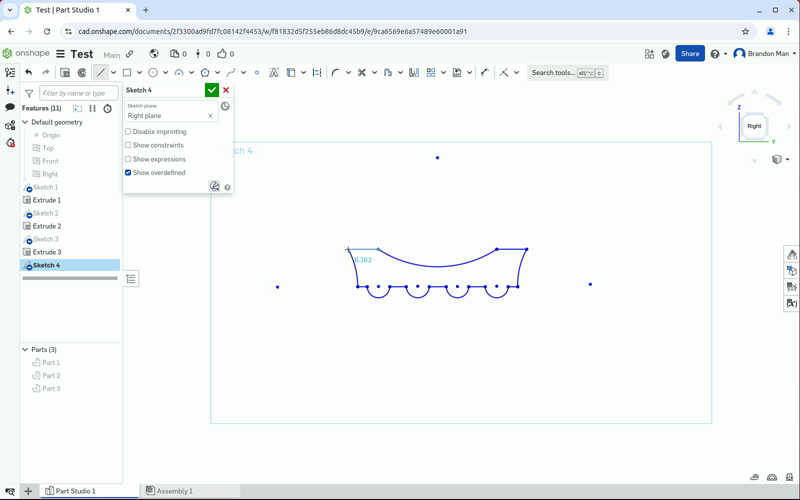
key_up(shift)
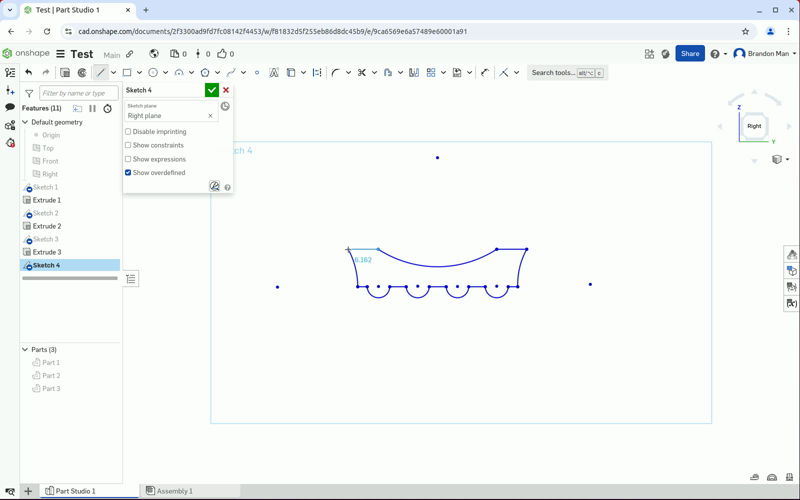
click(348, 249)
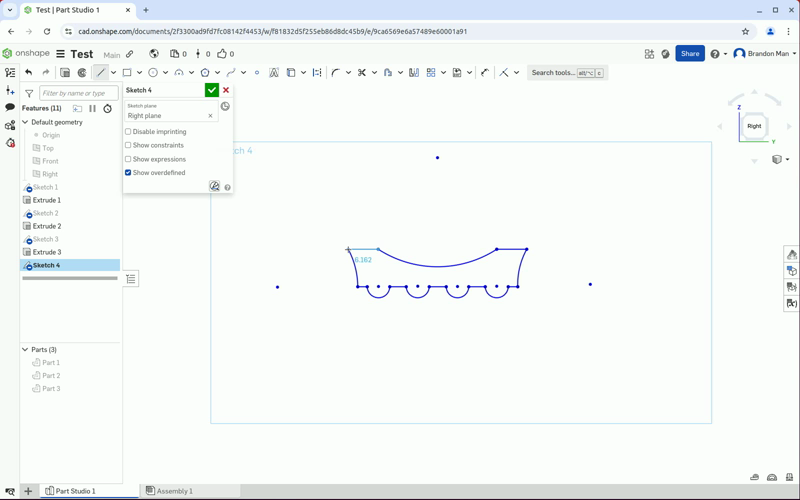
key(esc)
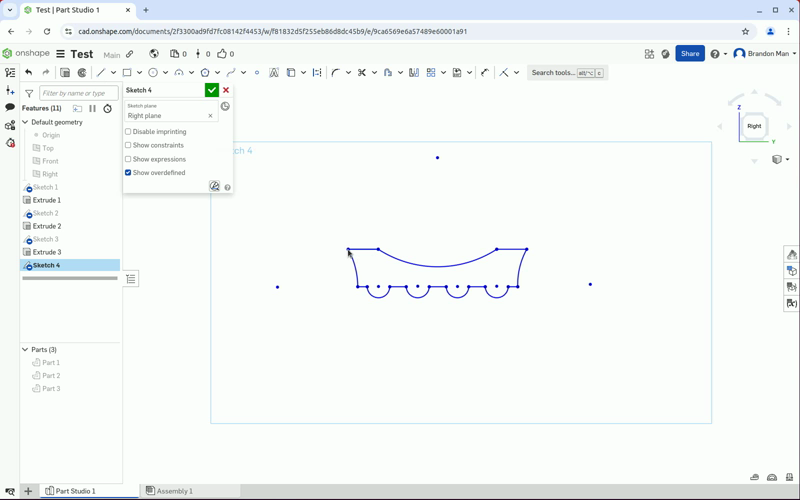
mouse_move(455, 281)
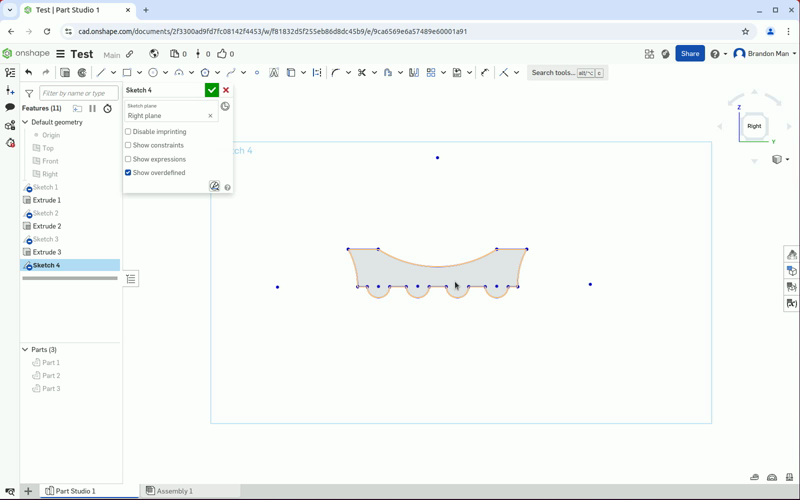
scroll(6)
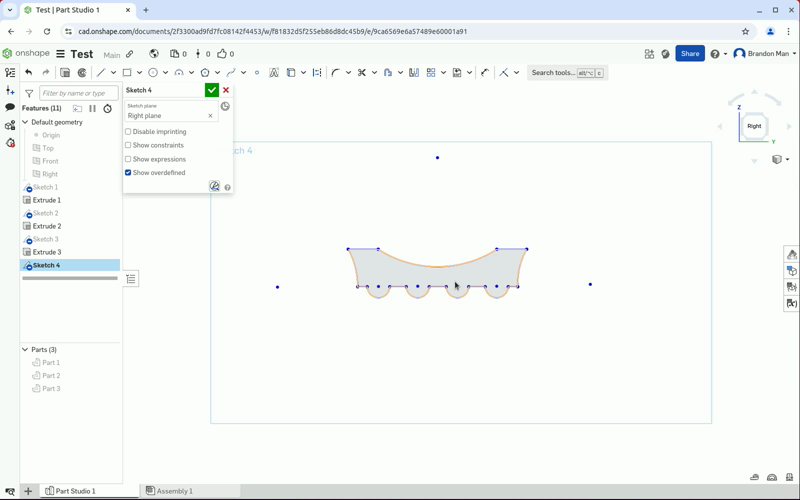
scroll(6)
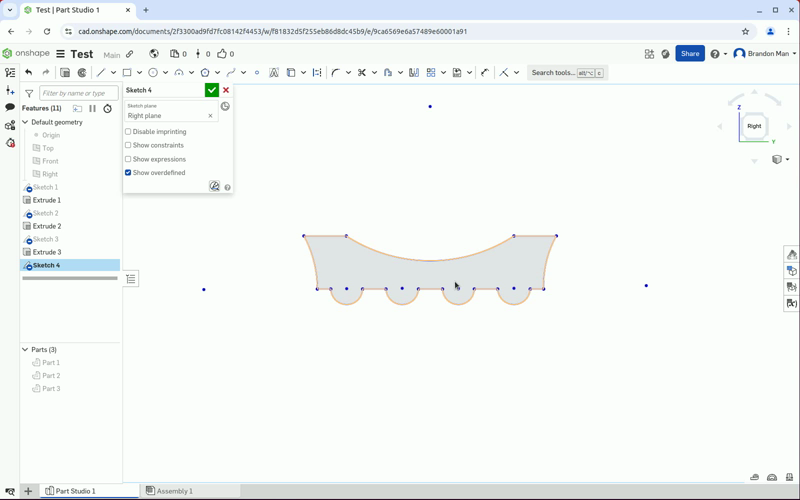
scroll(6)
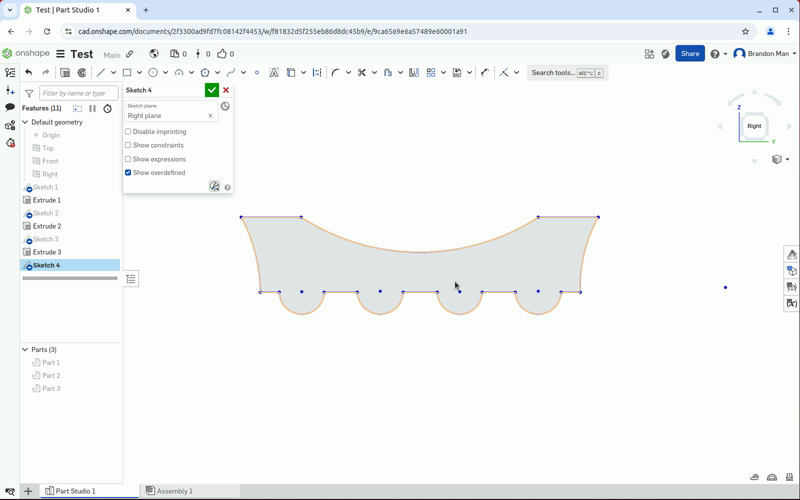
scroll(6)
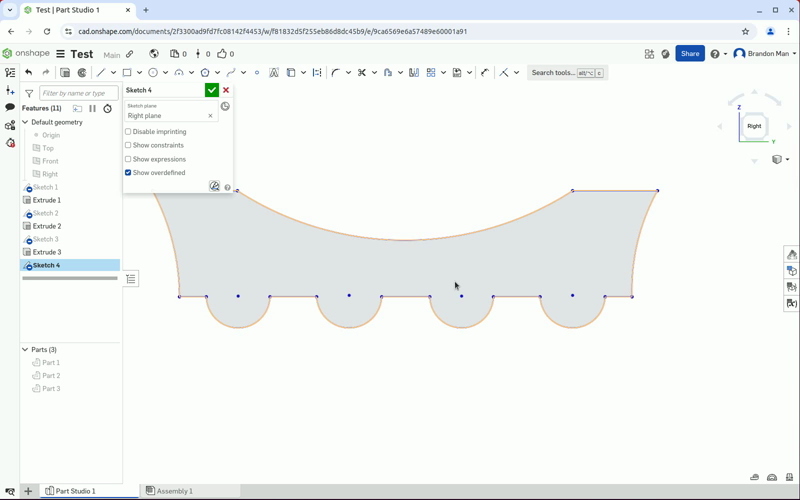
scroll(6)
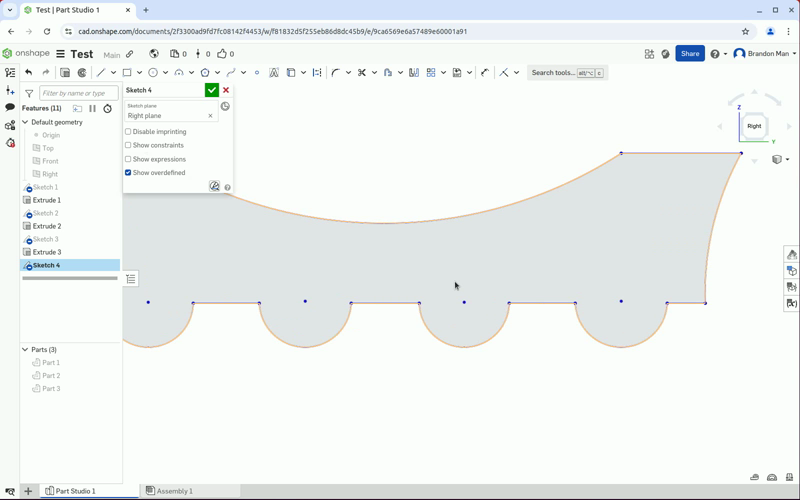
scroll(6)
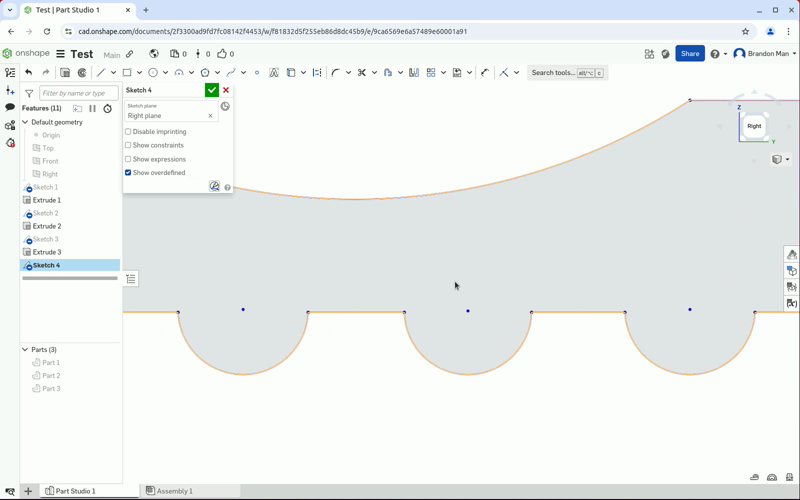
scroll(6)
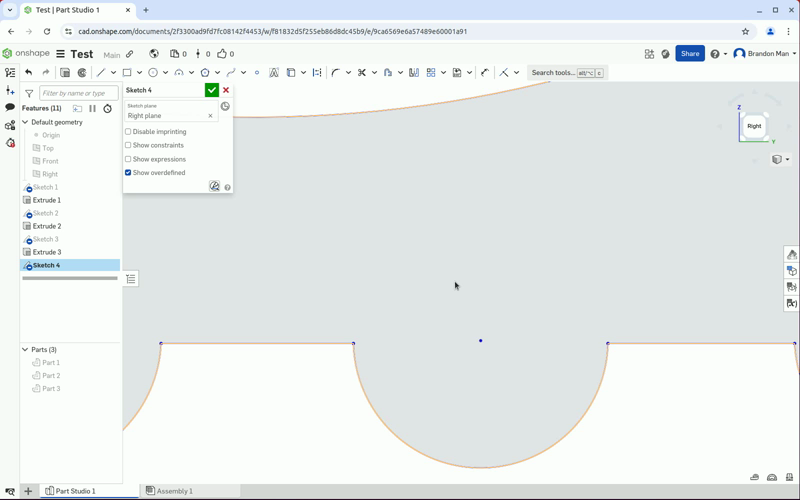
click(455, 281)
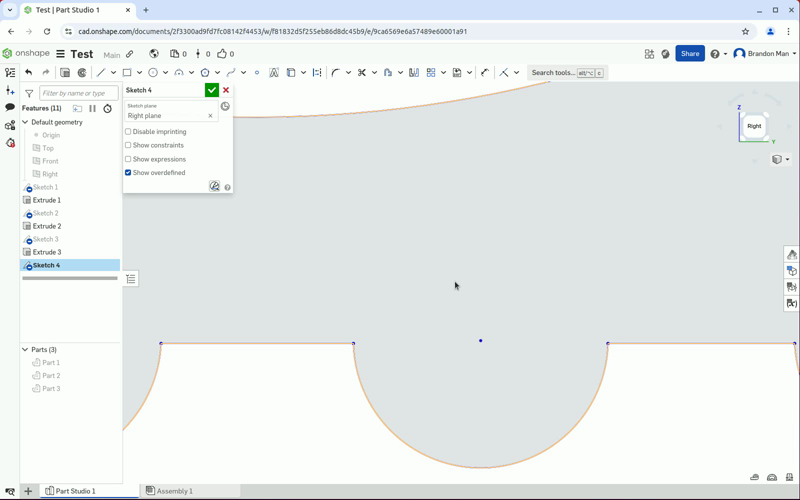
scroll(-6)
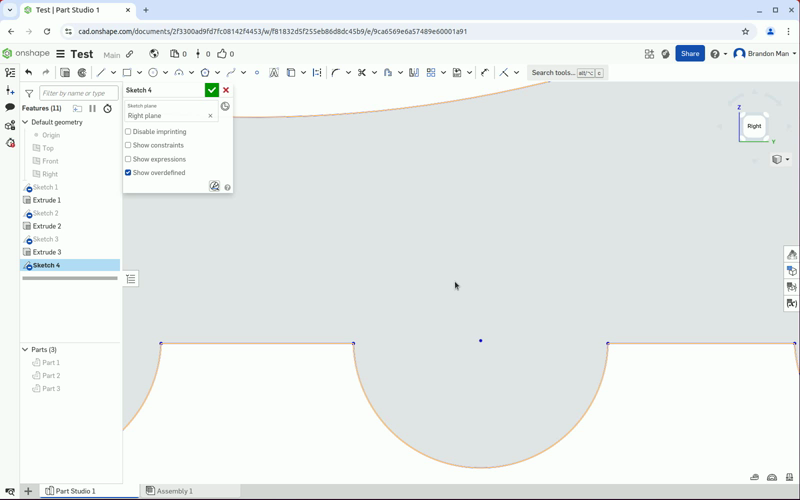
scroll(-6)
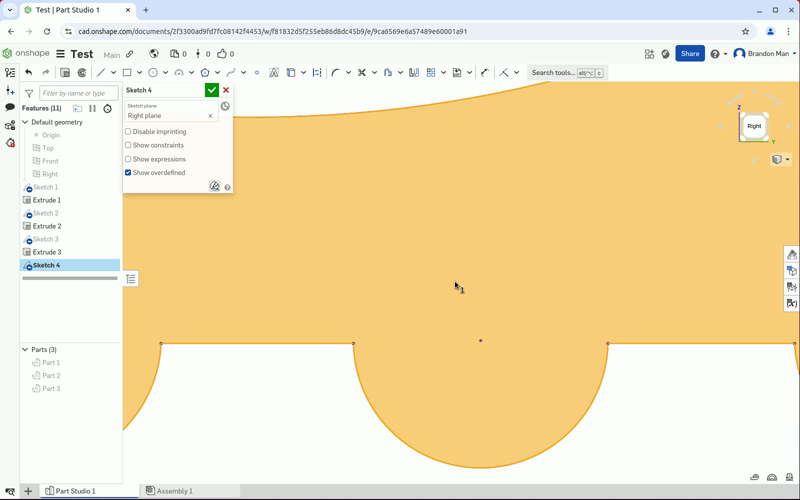
scroll(-6)
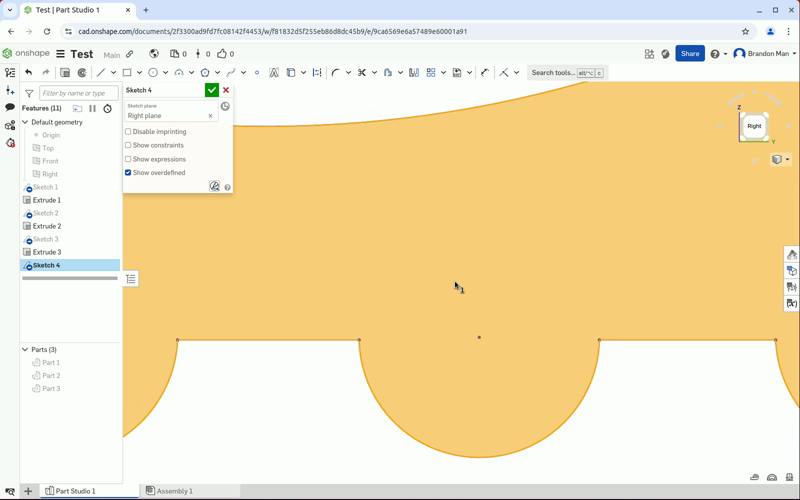
scroll(-6)
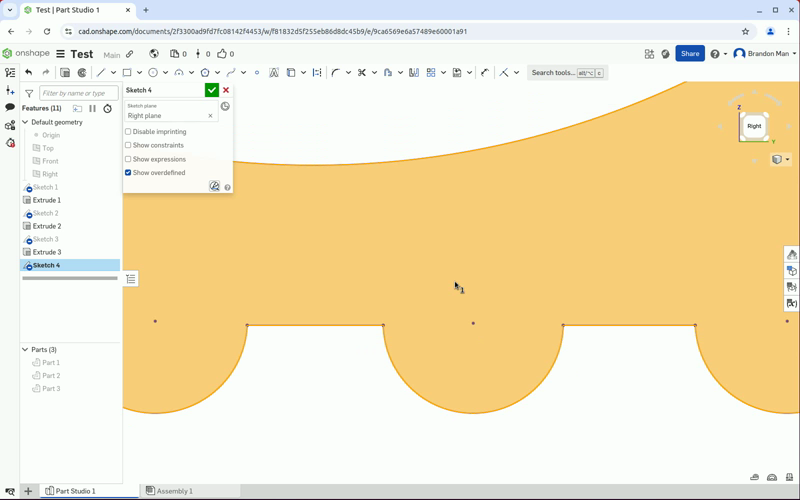
scroll(-6)
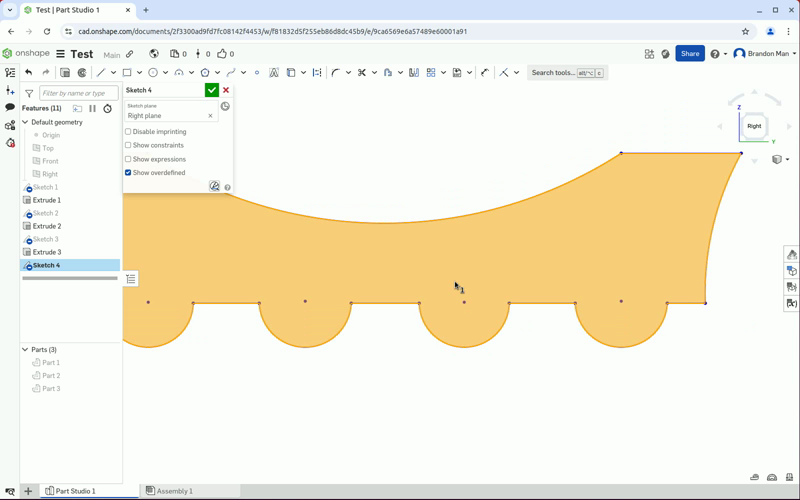
scroll(-6)
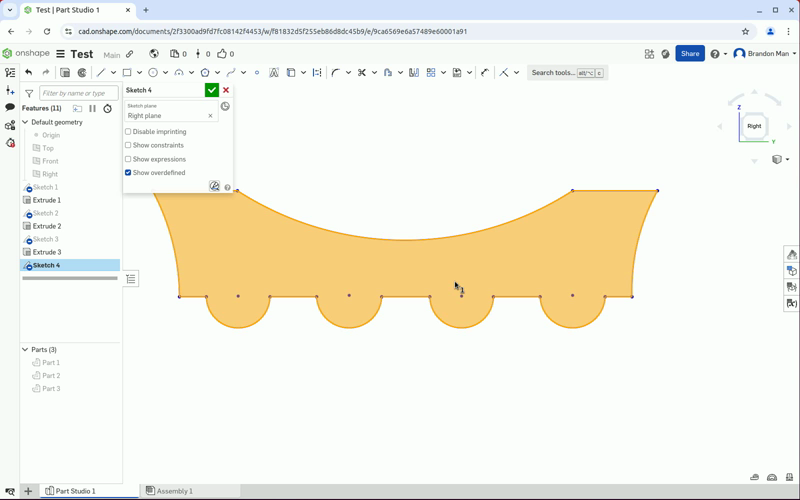
scroll(-6)
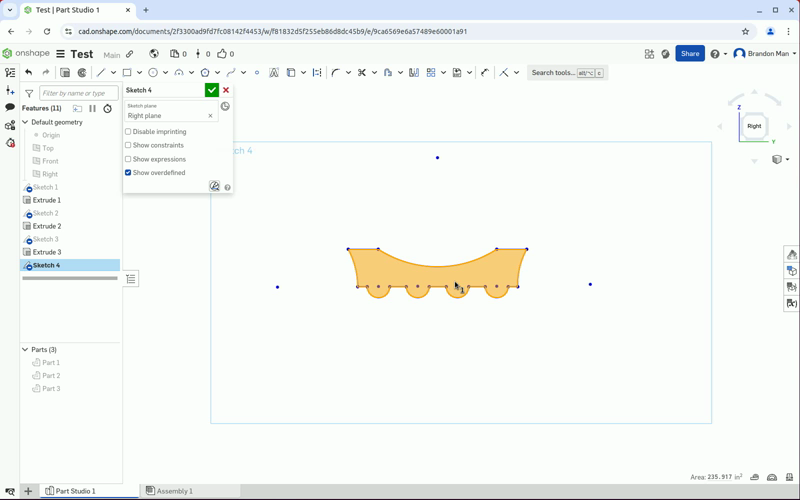
mouse_move(73, 352)
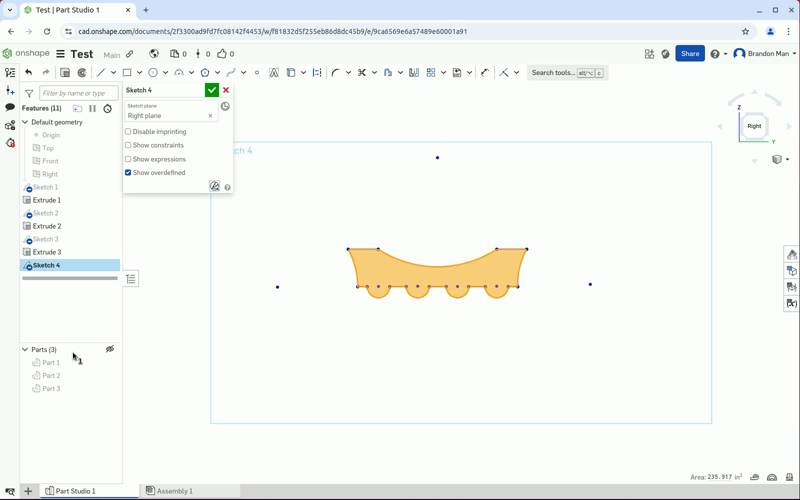
key(shift+y)
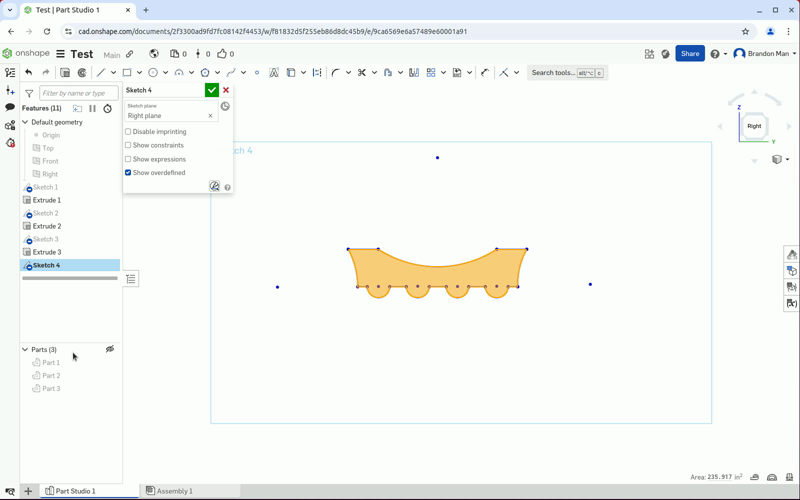
key(shift+e)
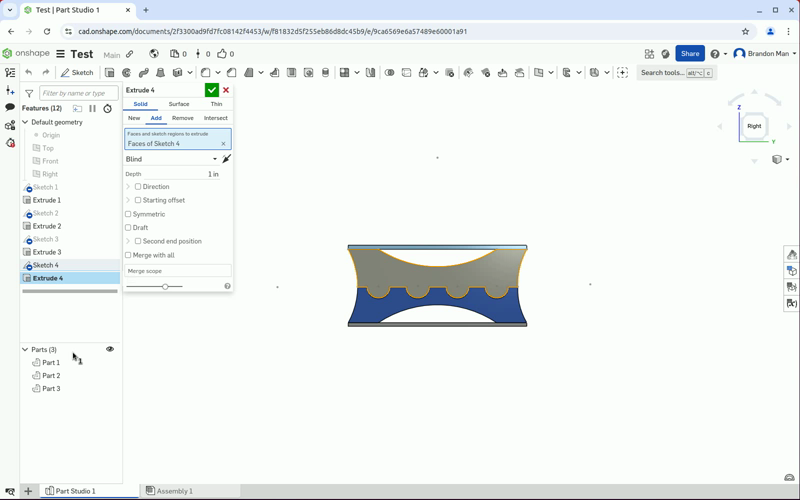
mouse_move(143, 106)
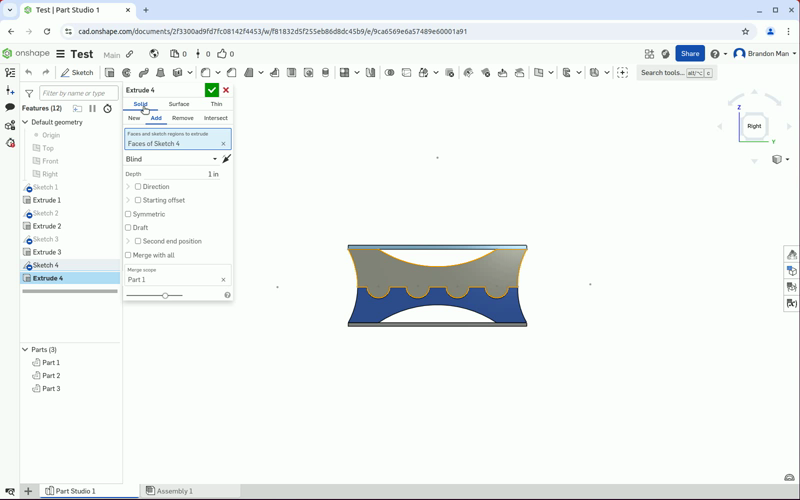
click(143, 106)
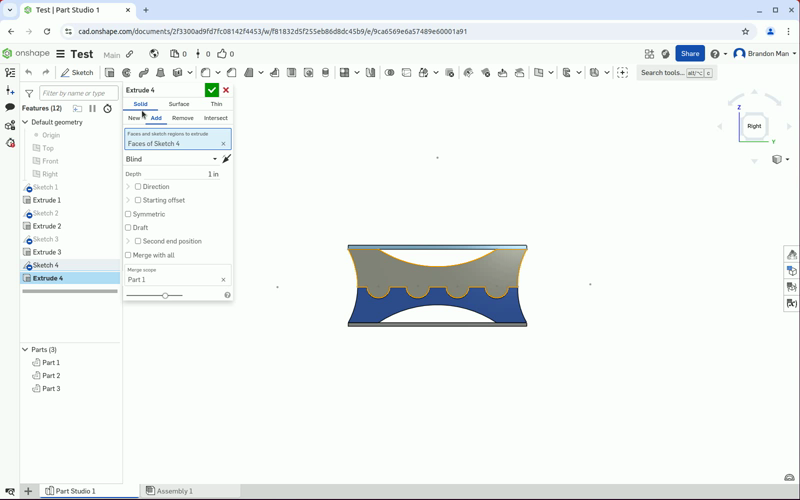
mouse_move(137, 120)
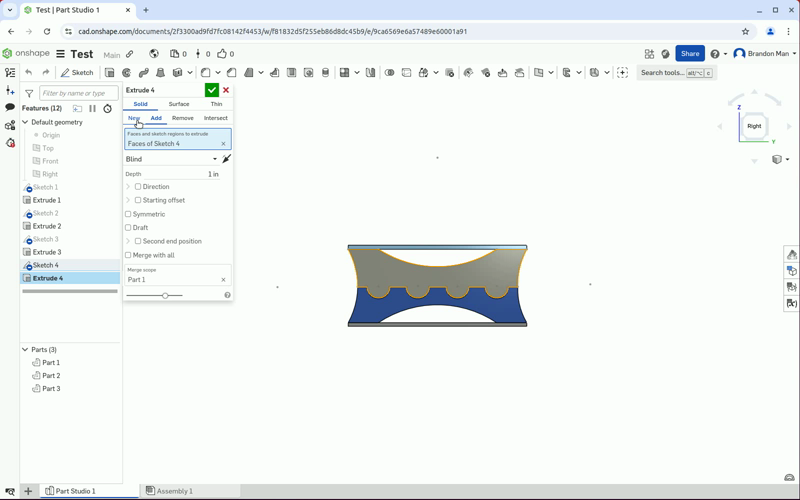
click(137, 120)
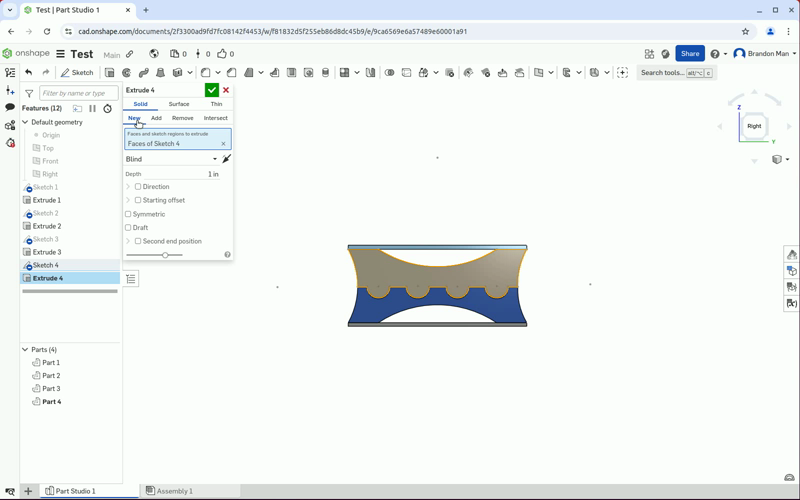
key(tab, 4)
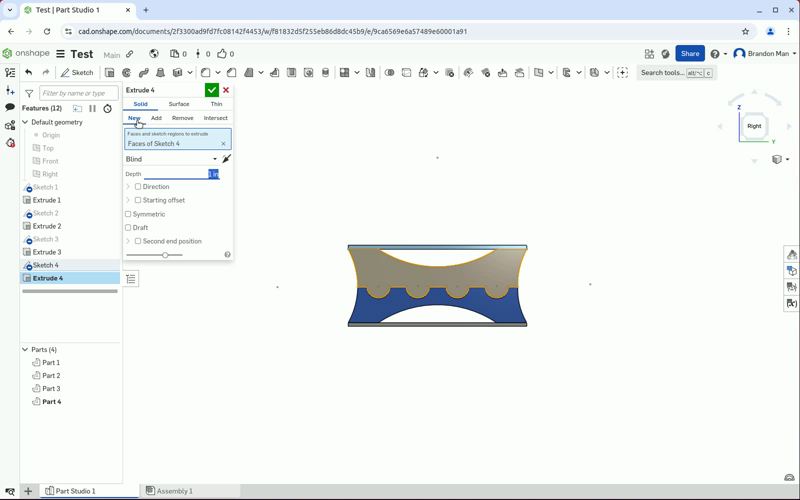
text(3.852)
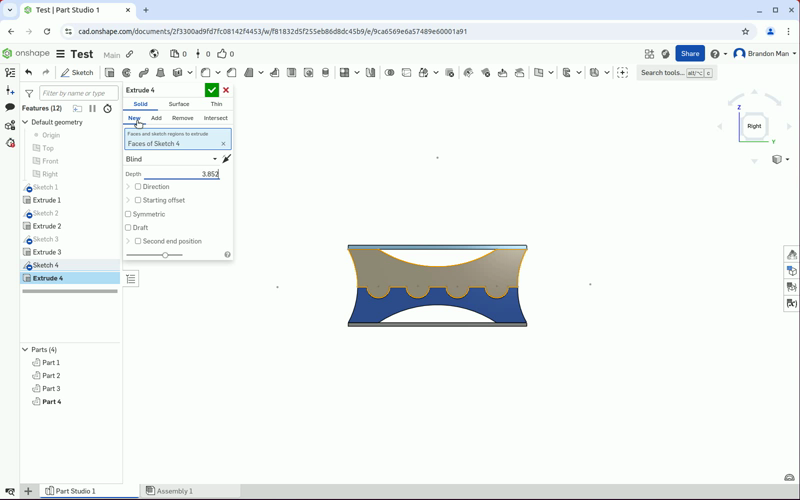
key(tab, 3)
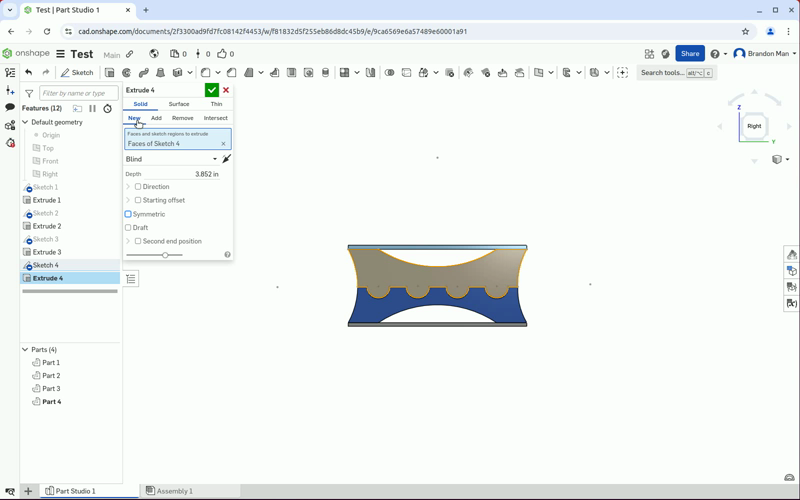
key(space)
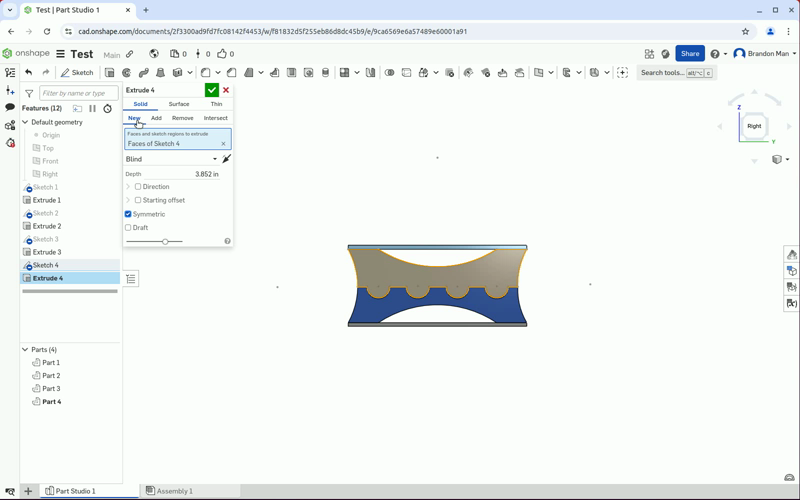
key(enter)
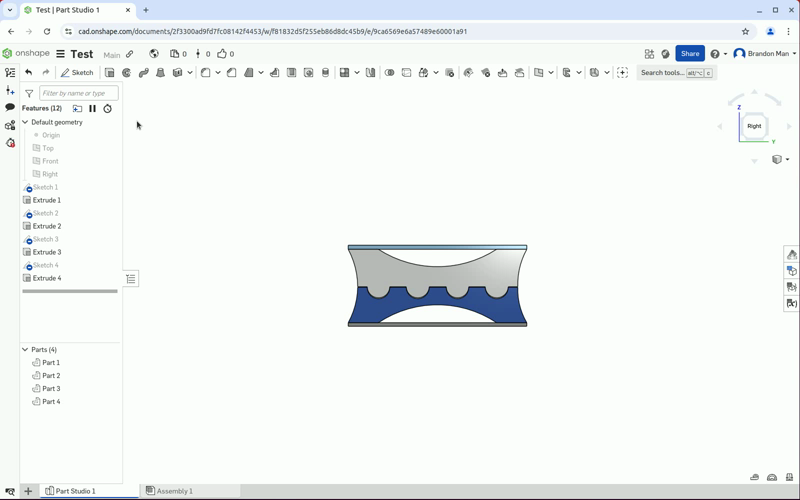
key(shift+h)
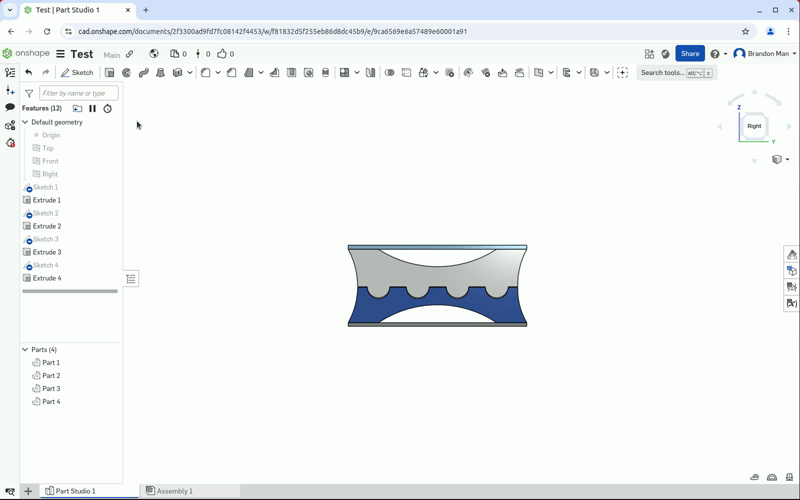
key(shift+h)
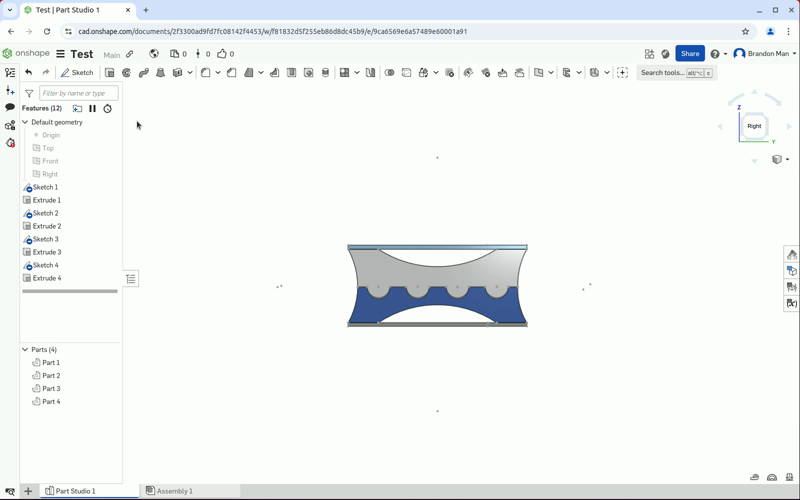
key(shift+7)
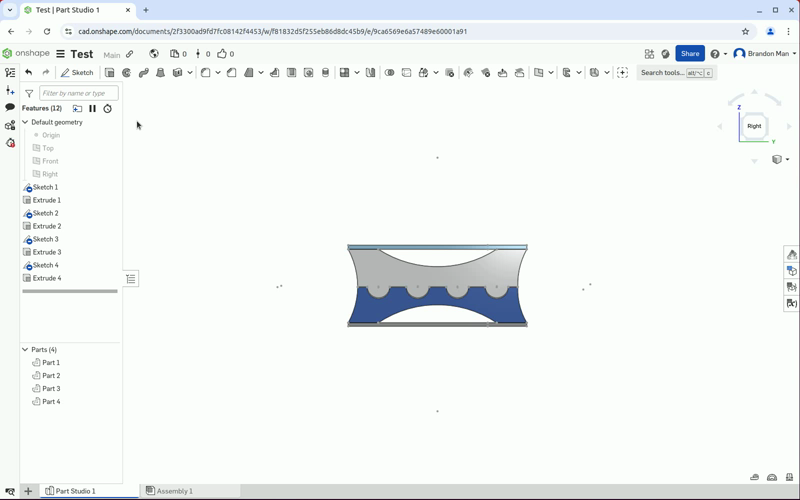
key(right, 2)
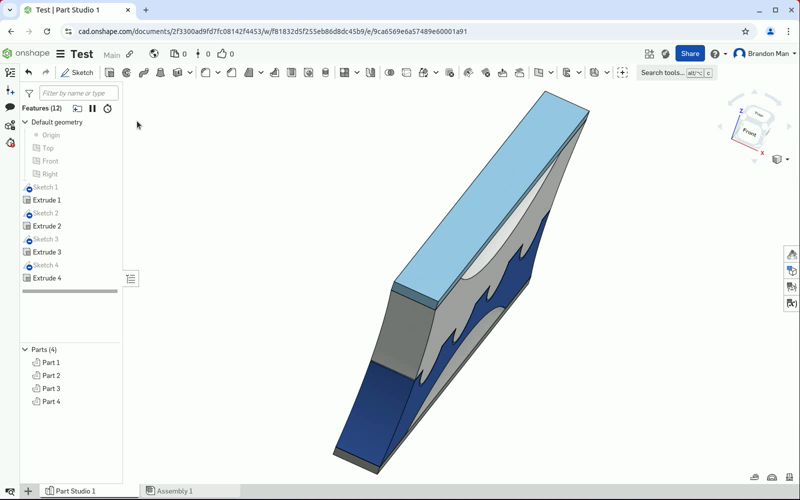
key(down, 2)
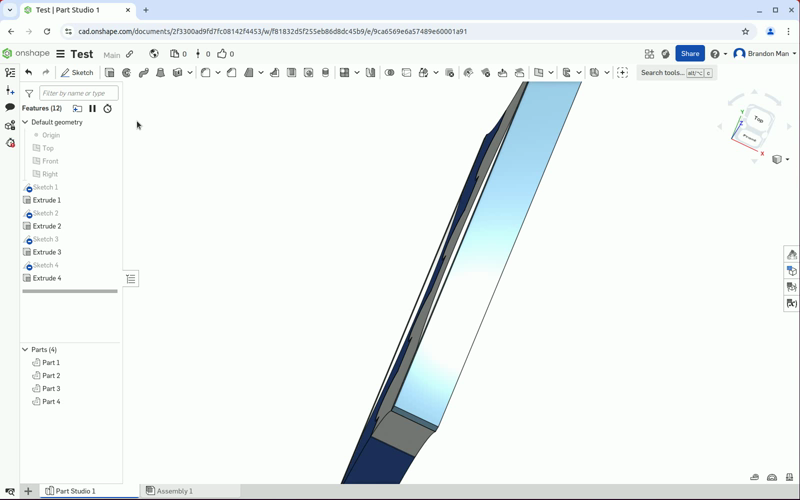
key(up, 2)
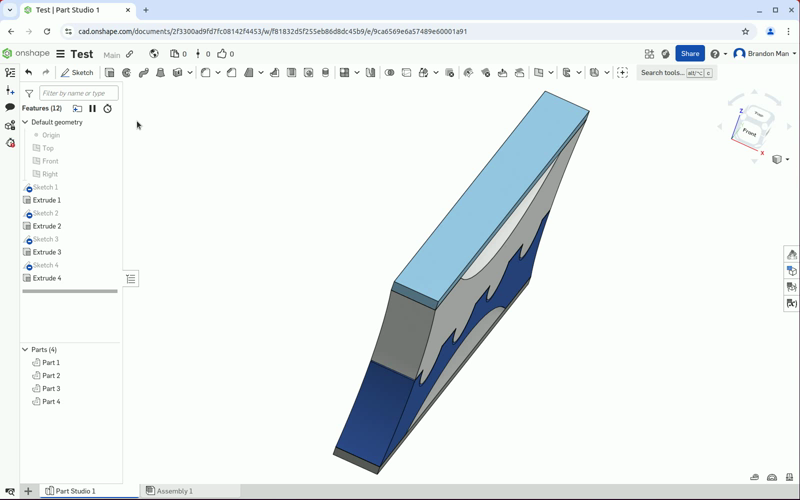
key(left, 2)
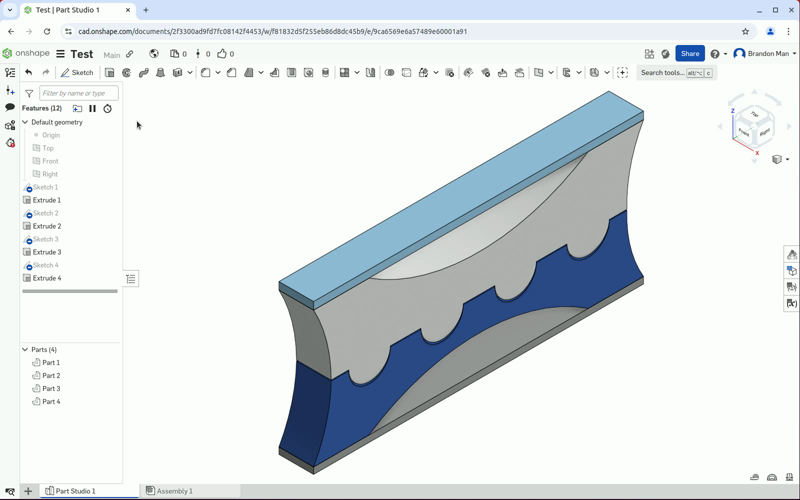
mouse_move(73, 189)
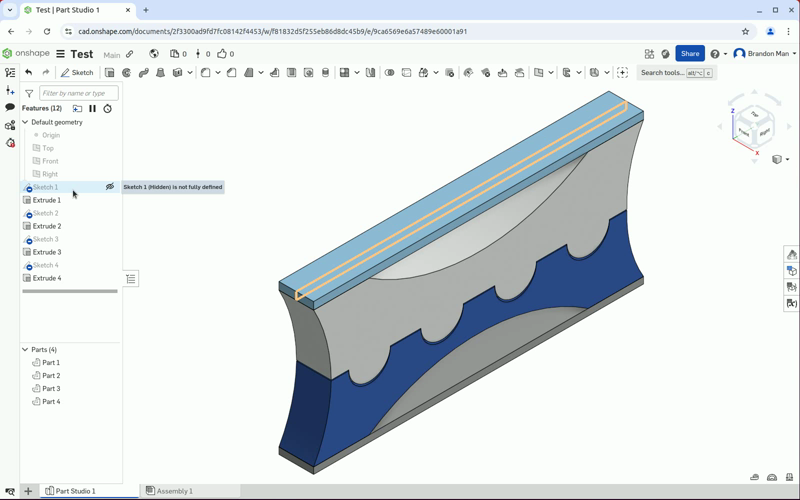
click(73, 189)